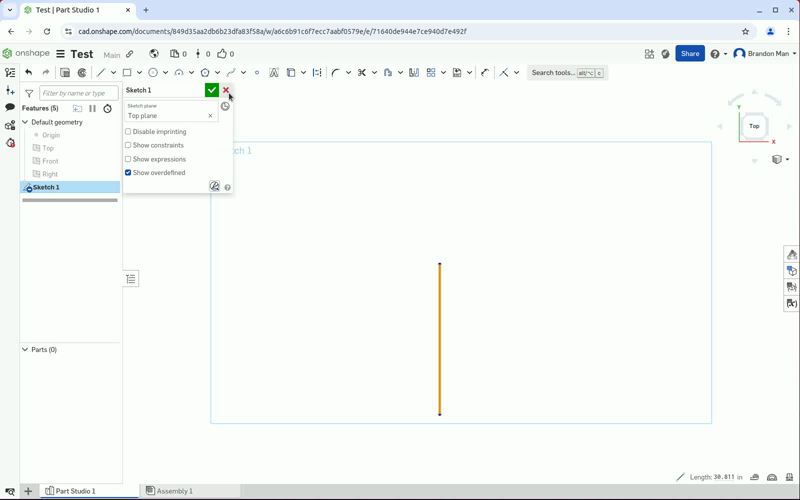
key(shift+h)
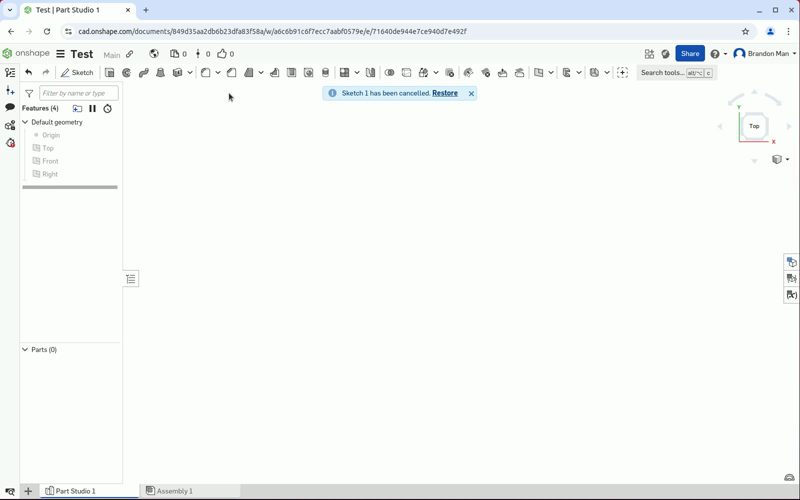
mouse_move(73, 352)
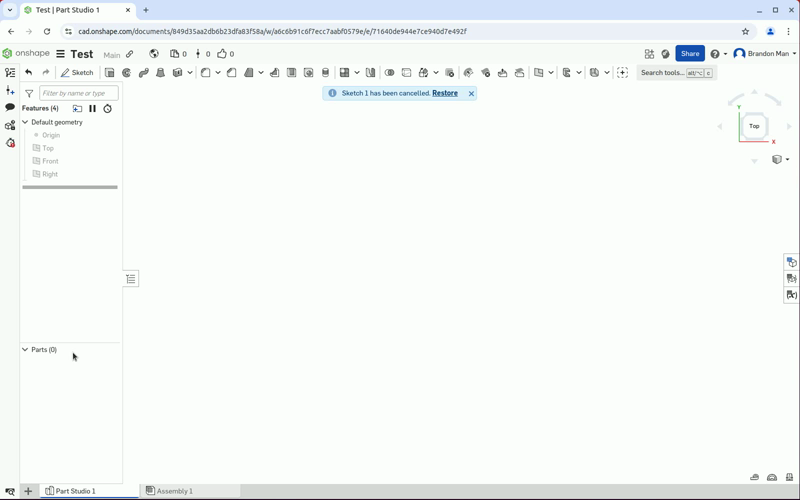
key(y)
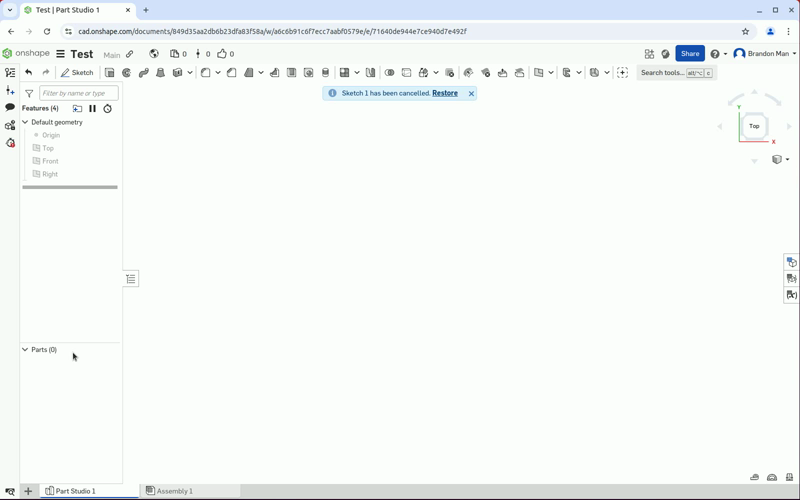
key(shift+p)
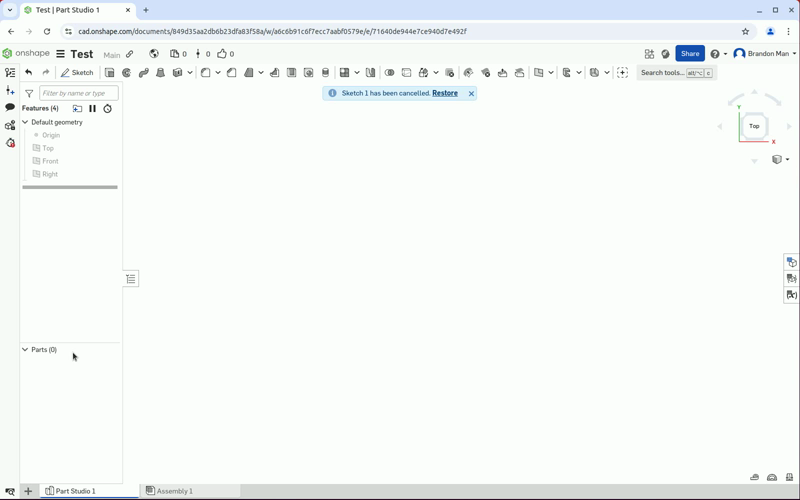
key(space)
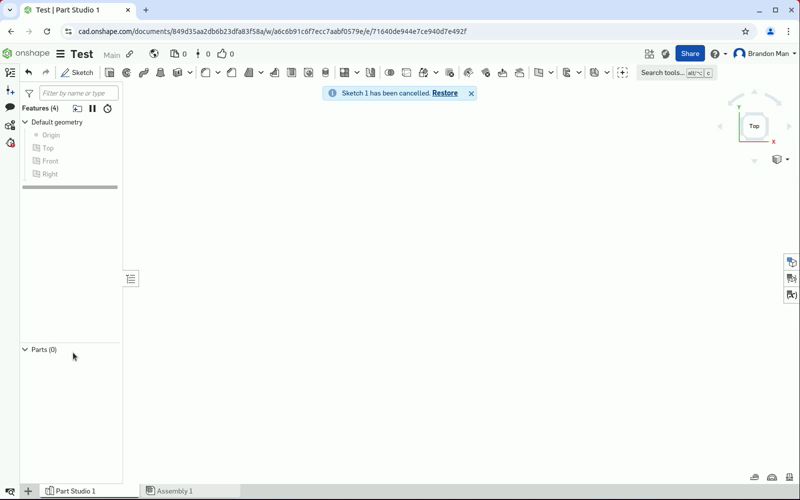
key_down(shift)
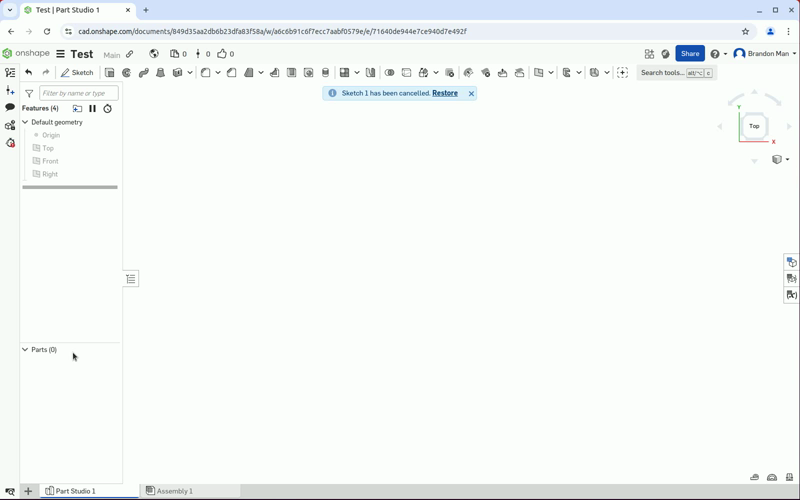
key(up)
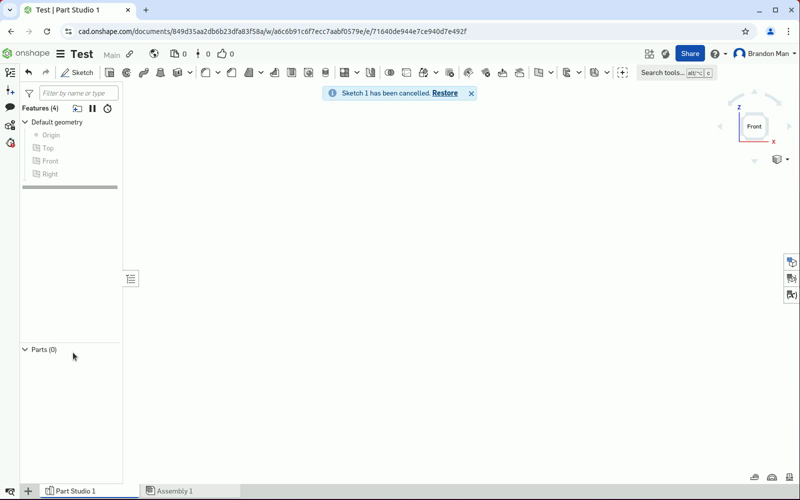
key_up(shift)
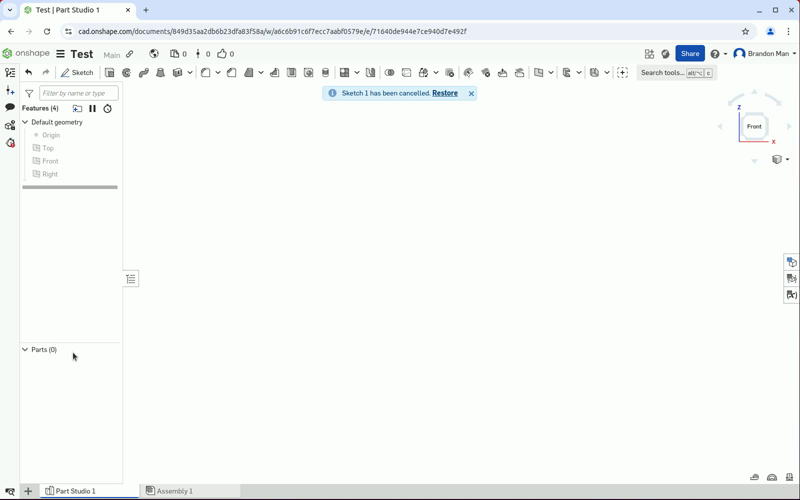
mouse_move(73, 352)
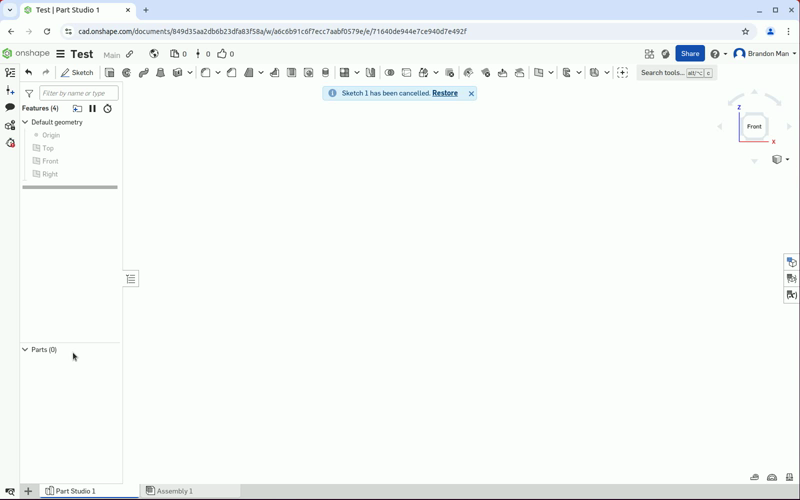
key(shift+y)
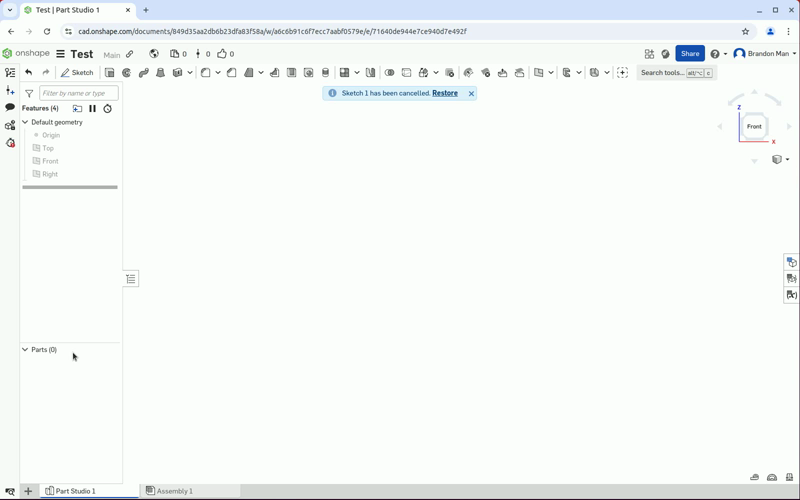
key(shift+s)
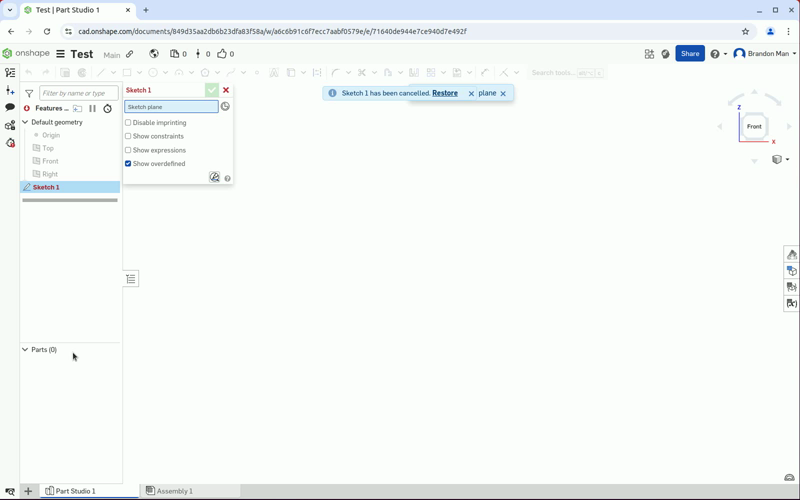
mouse_move(73, 163)
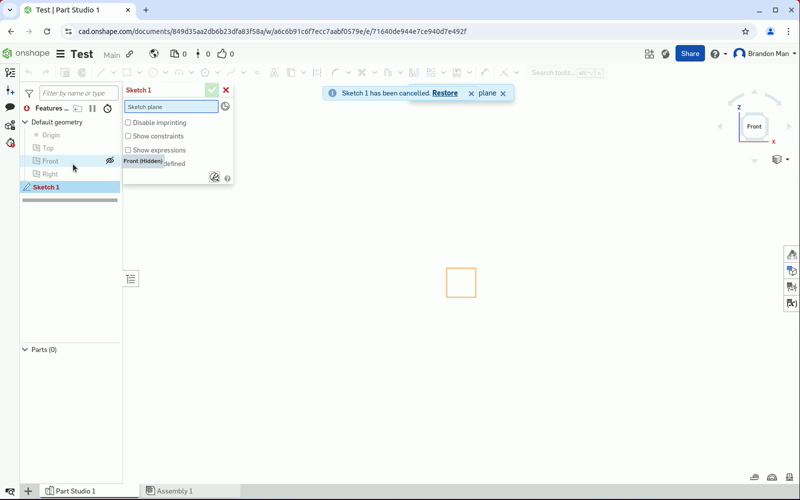
click(73, 163)
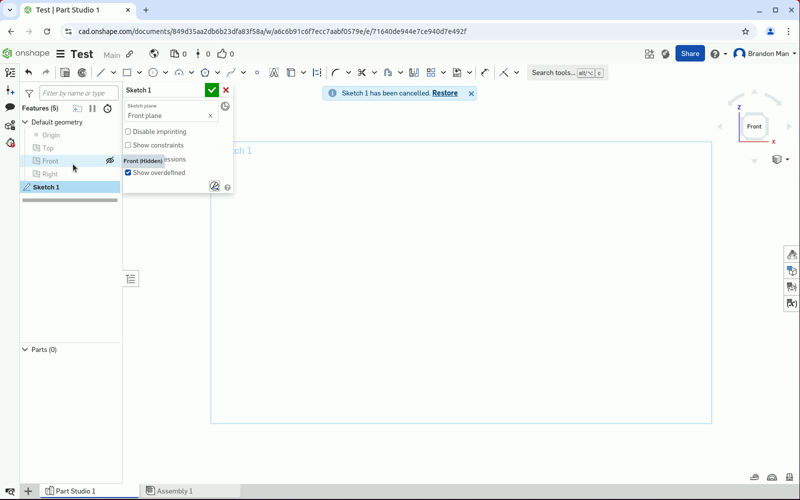
mouse_move(73, 352)
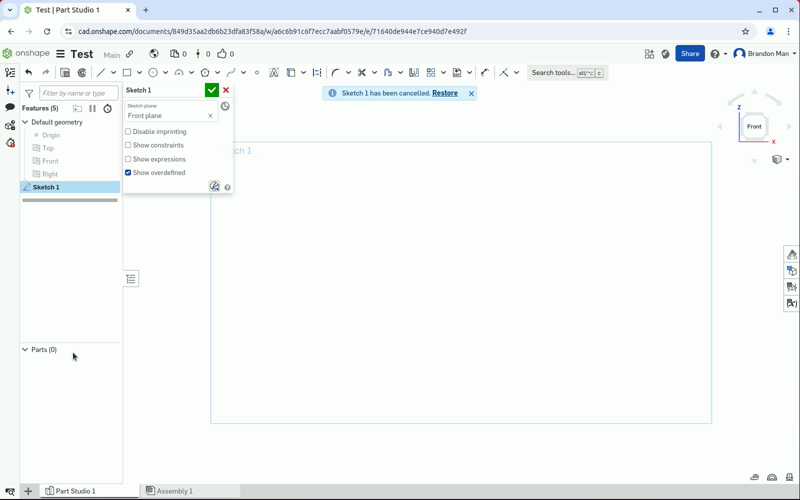
key(y)
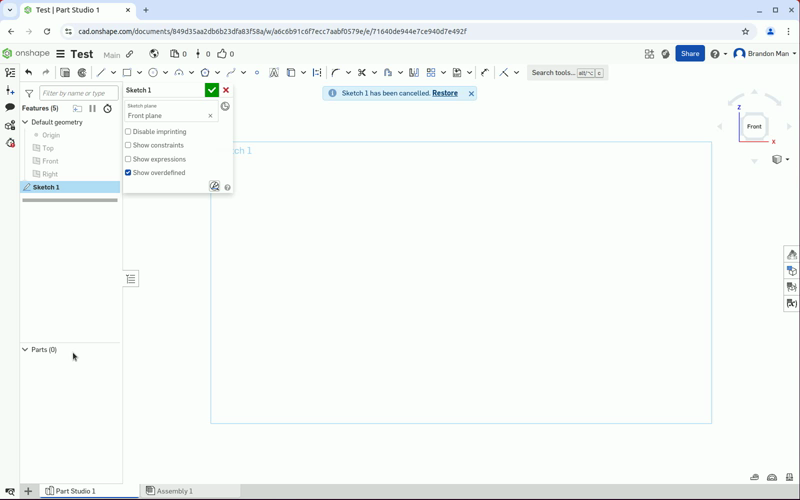
key(l)
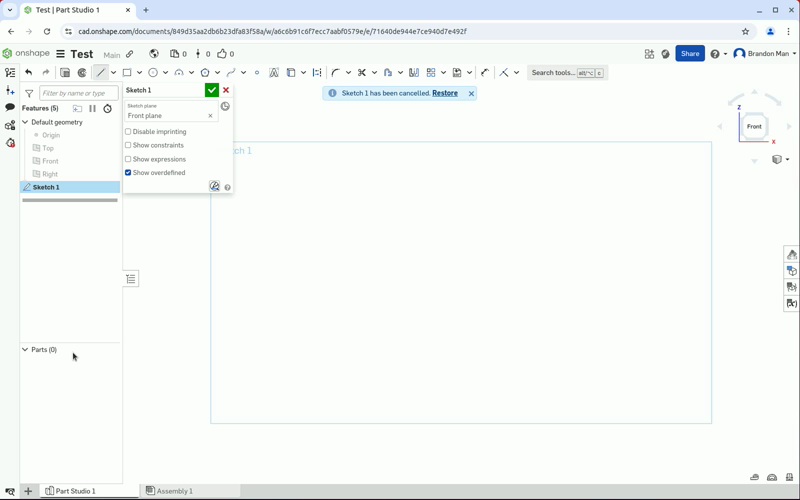
key_down(shift)
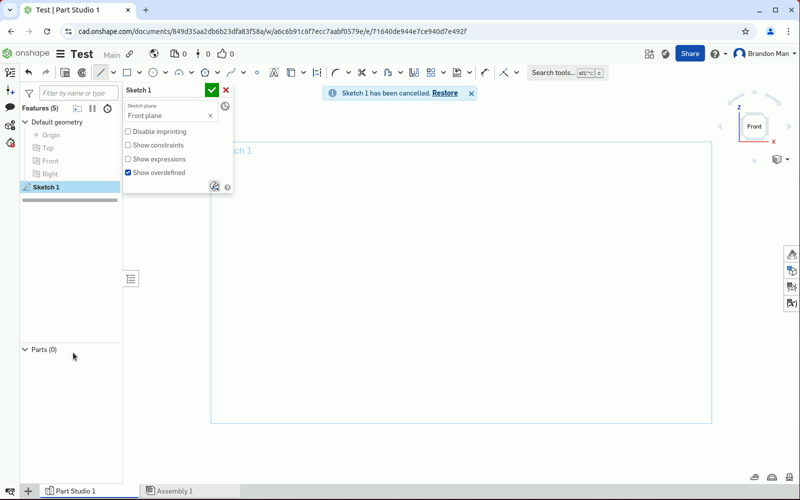
mouse_move(348, 282)
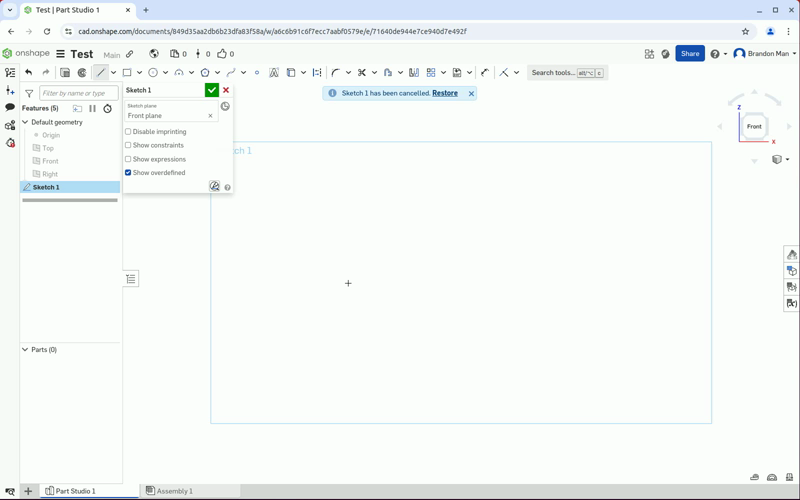
click(348, 282)
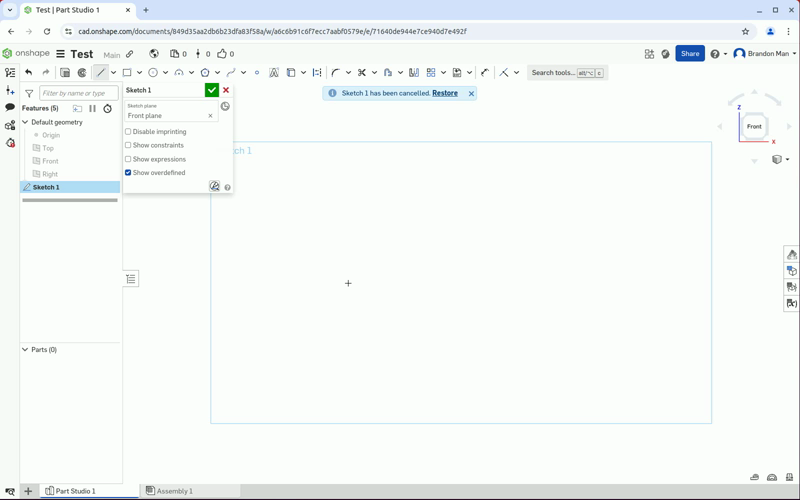
key_up(shift)
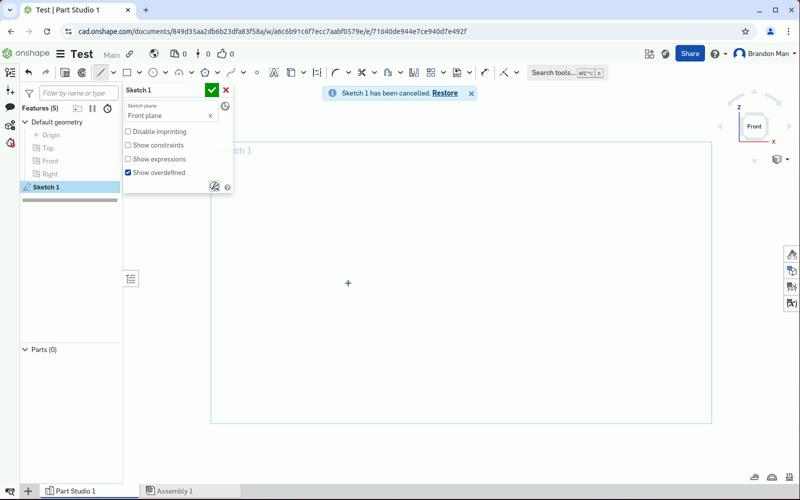
key_down(shift)
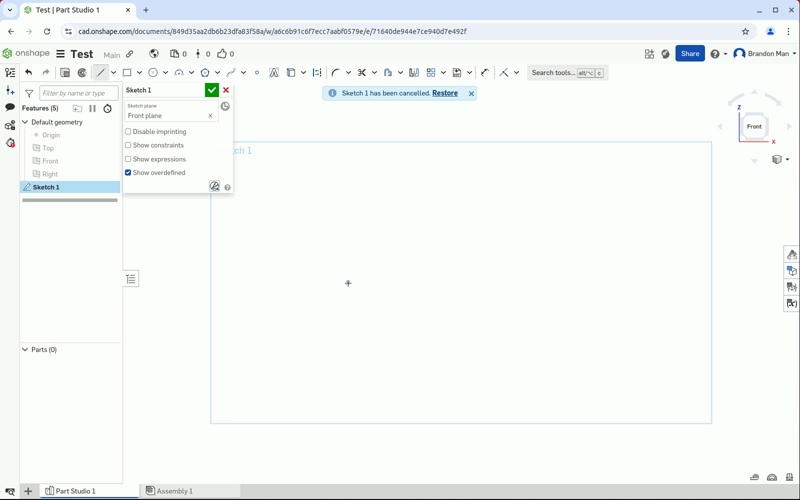
mouse_move(460, 282)
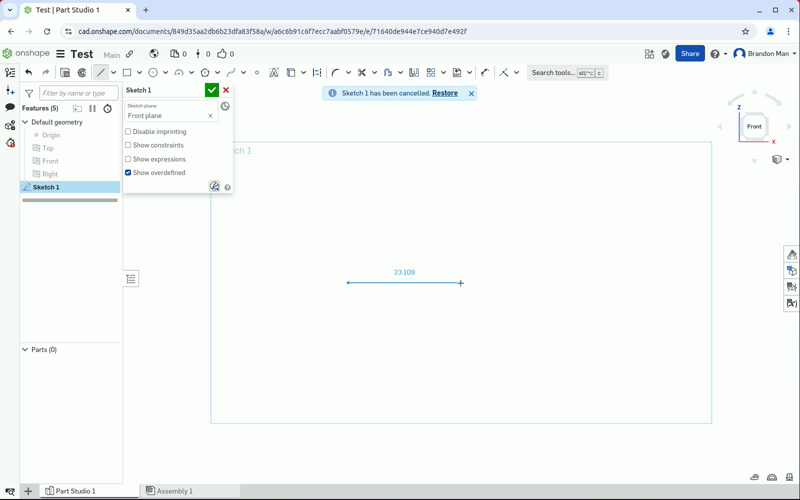
click(460, 282)
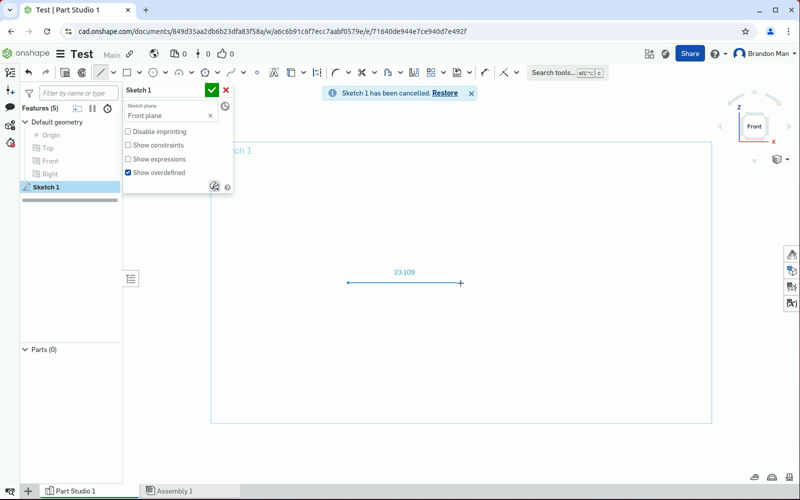
key_up(shift)
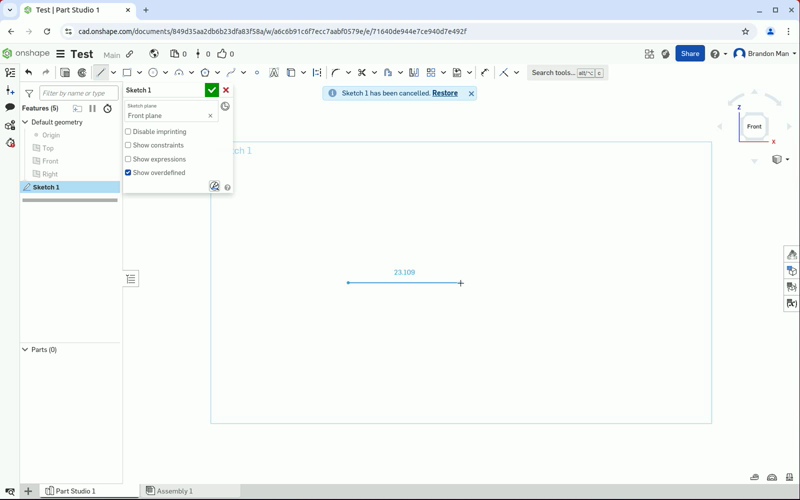
key_down(shift)
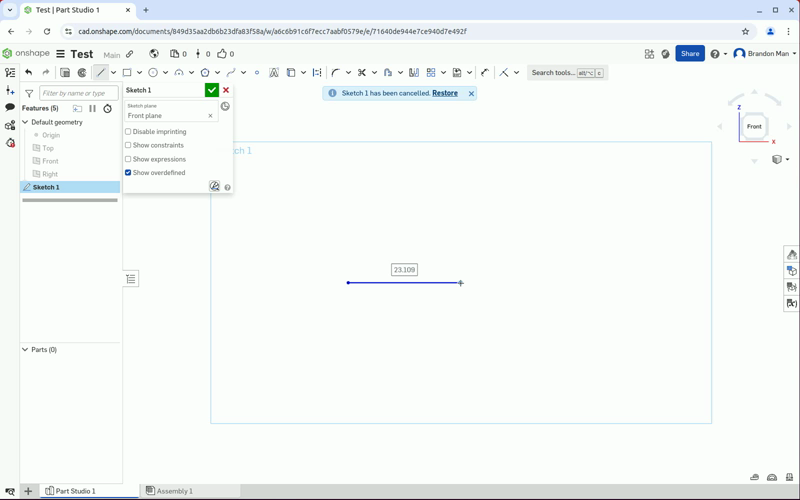
mouse_move(490, 282)
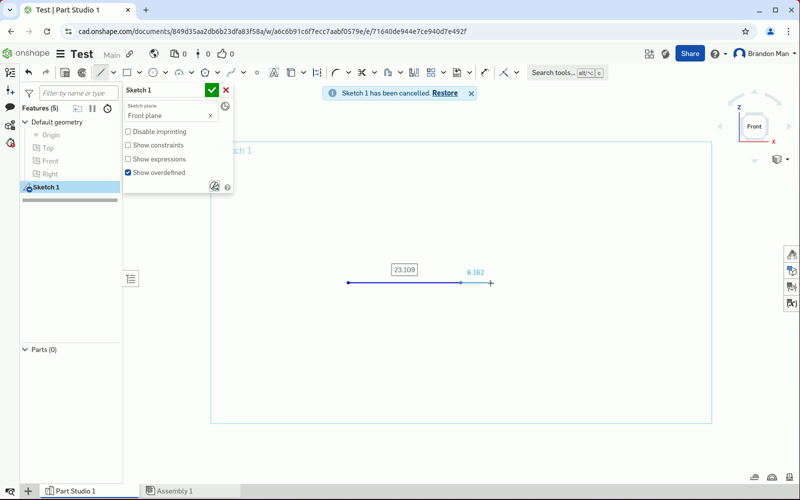
mouse_move(460, 268)
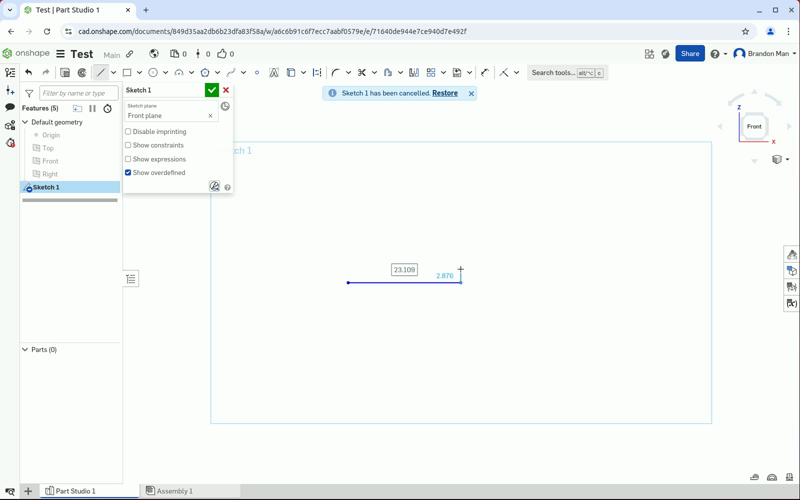
click(460, 268)
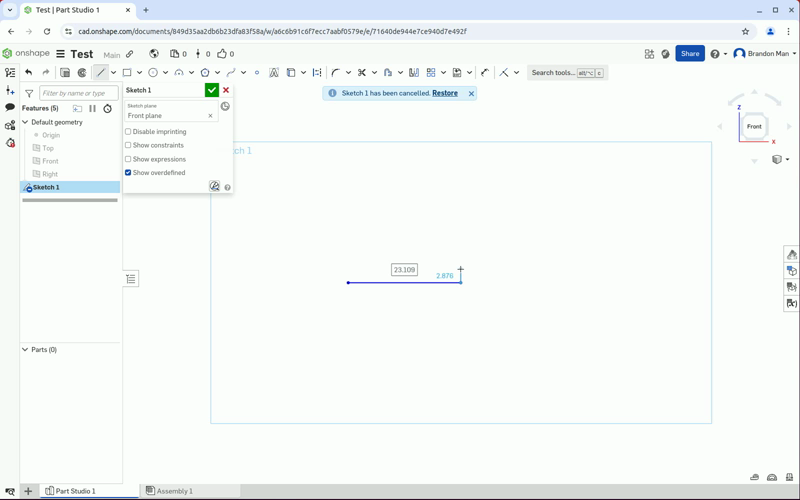
key_up(shift)
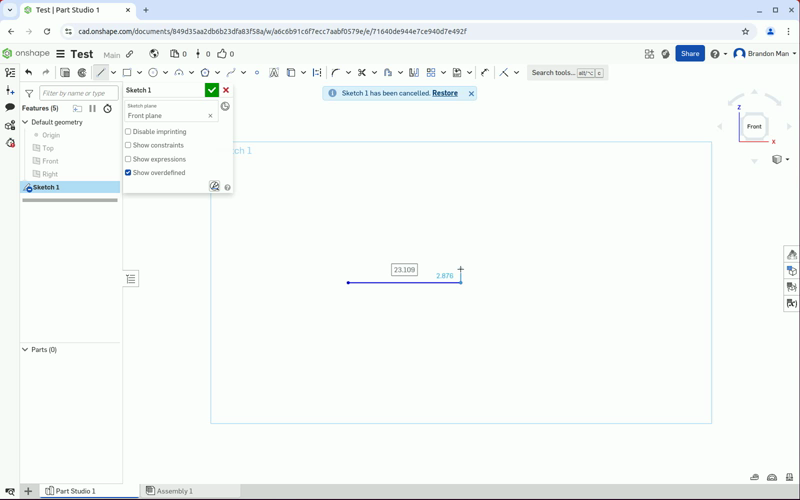
key_down(shift)
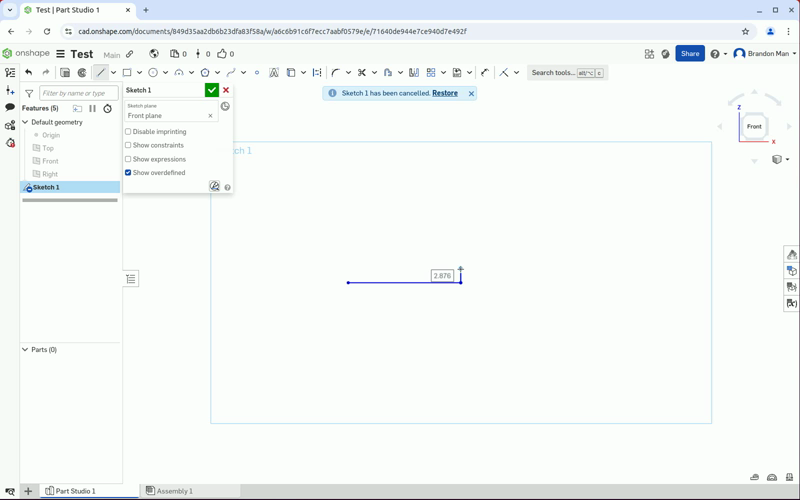
mouse_move(348, 268)
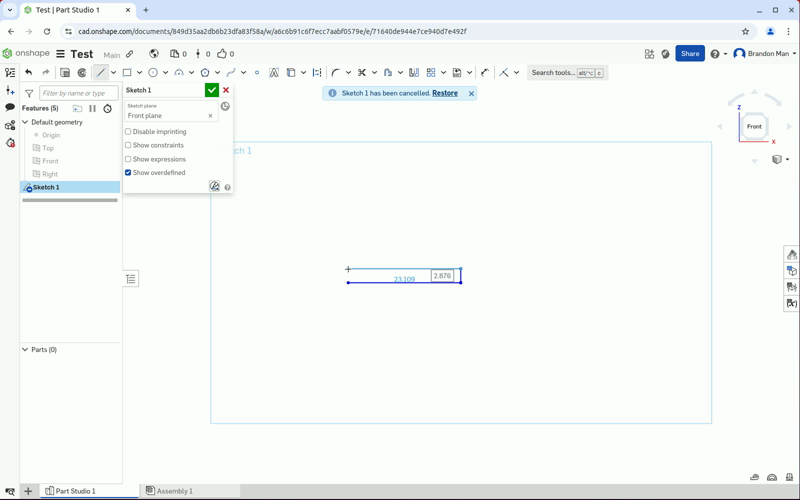
click(348, 268)
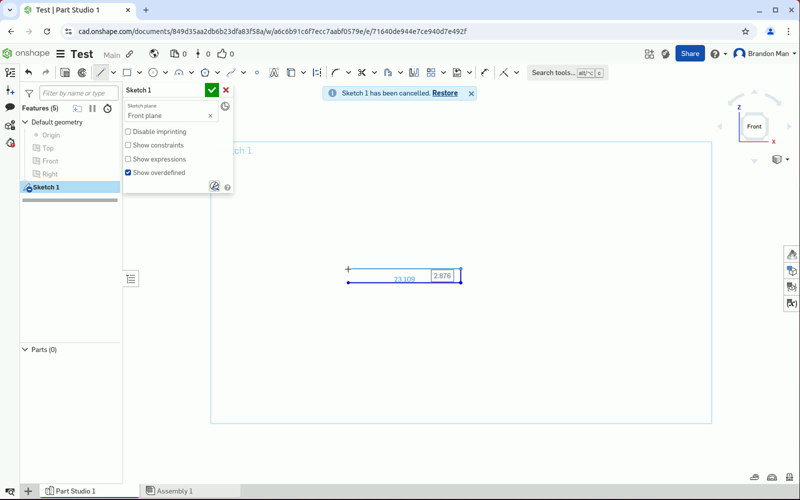
key_up(shift)
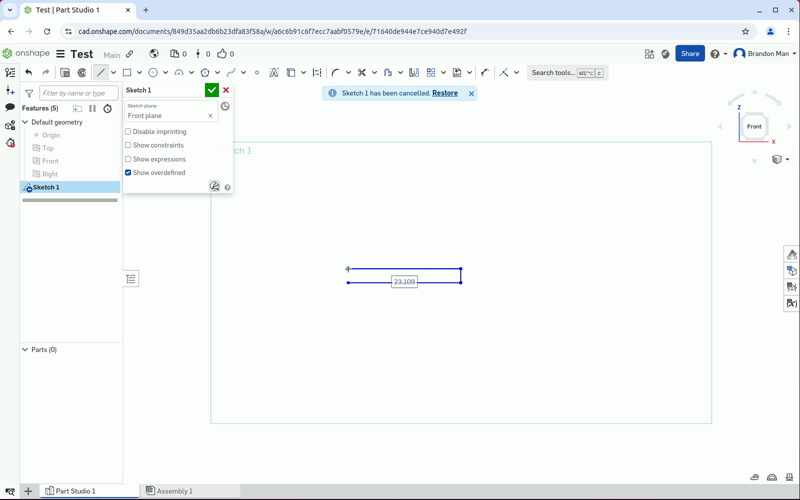
mouse_move(378, 268)
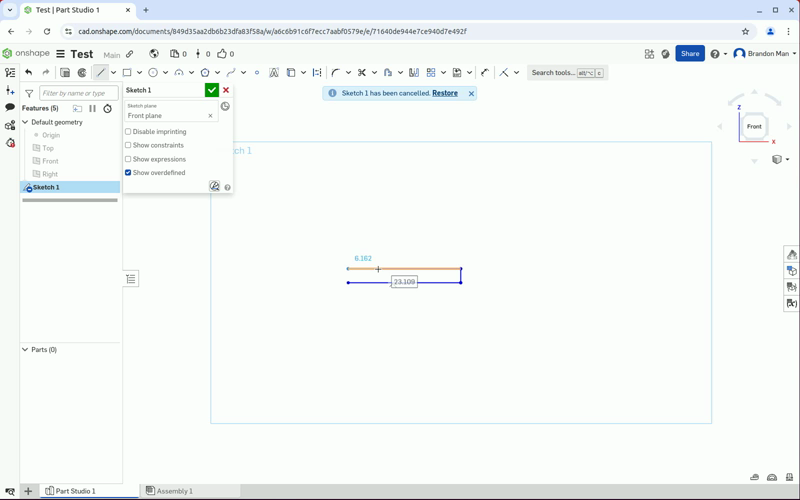
key_down(shift)
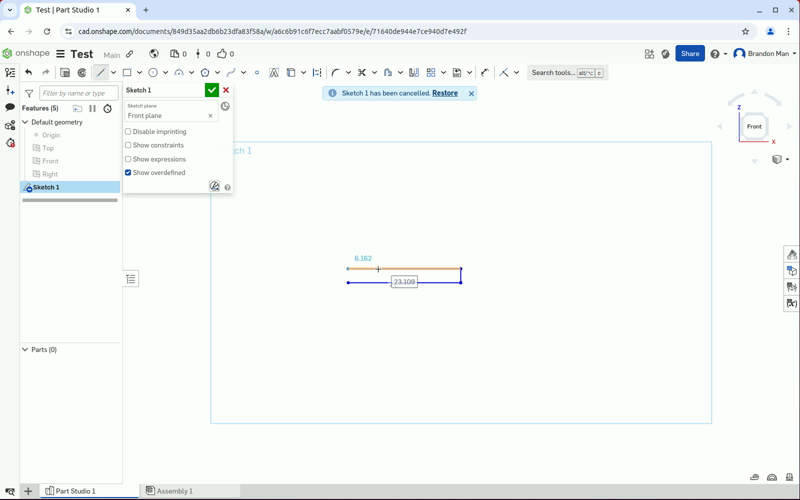
mouse_move(348, 282)
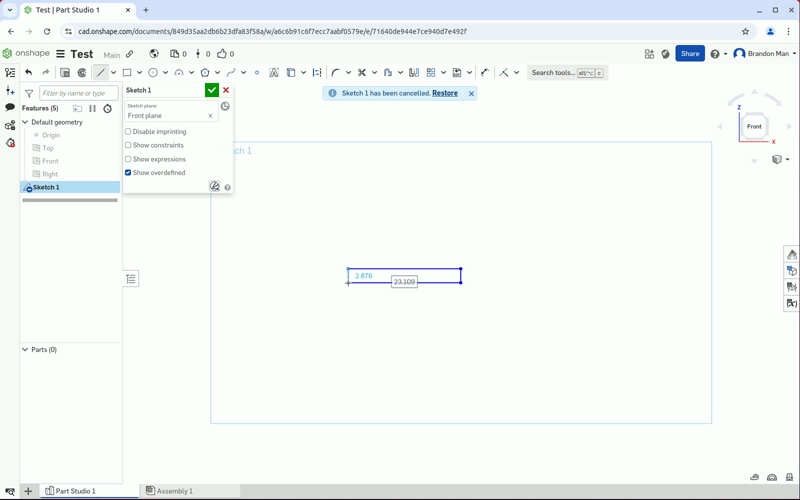
key_up(shift)
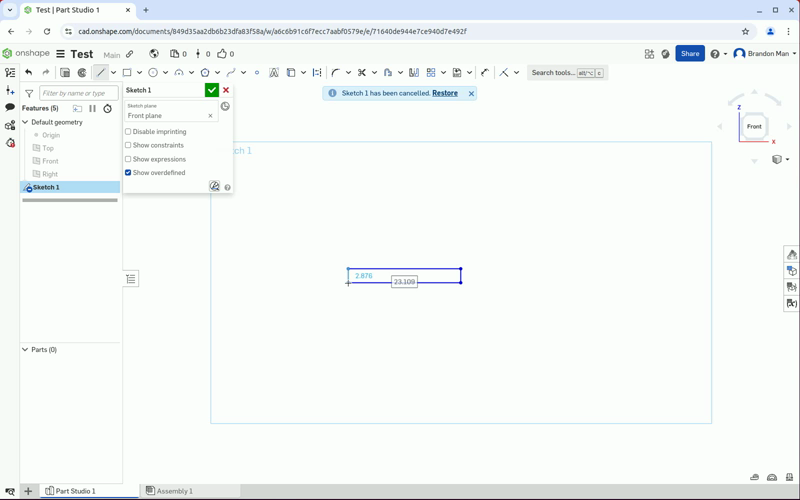
click(348, 282)
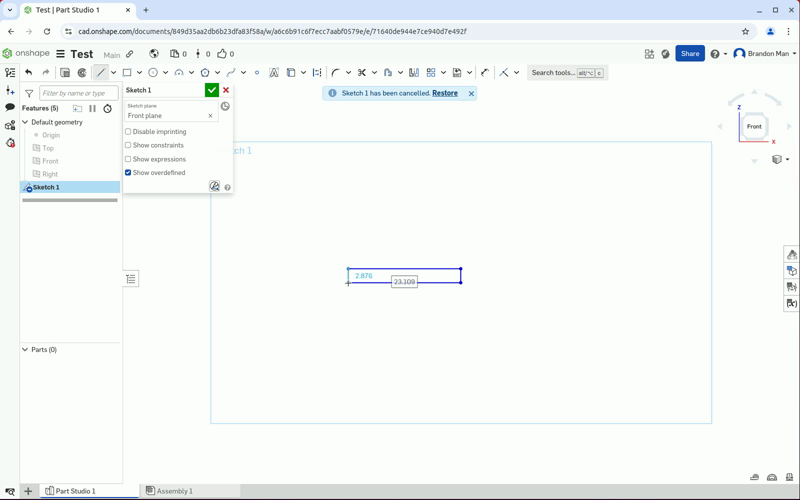
key(esc)
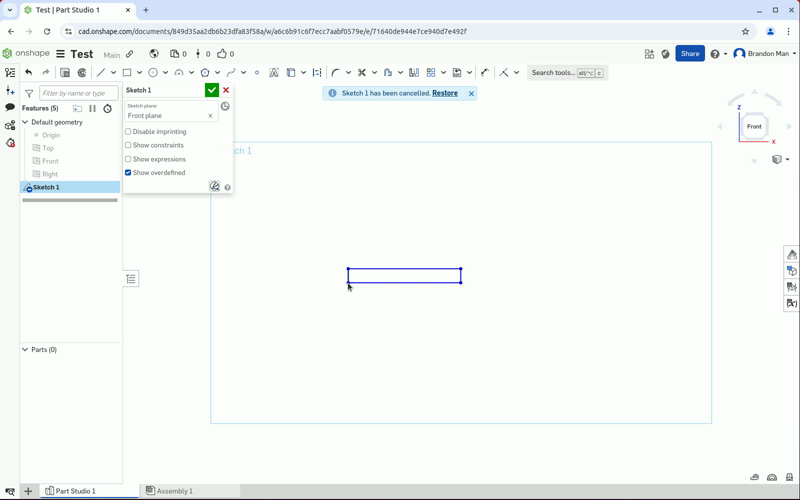
mouse_move(365, 276)
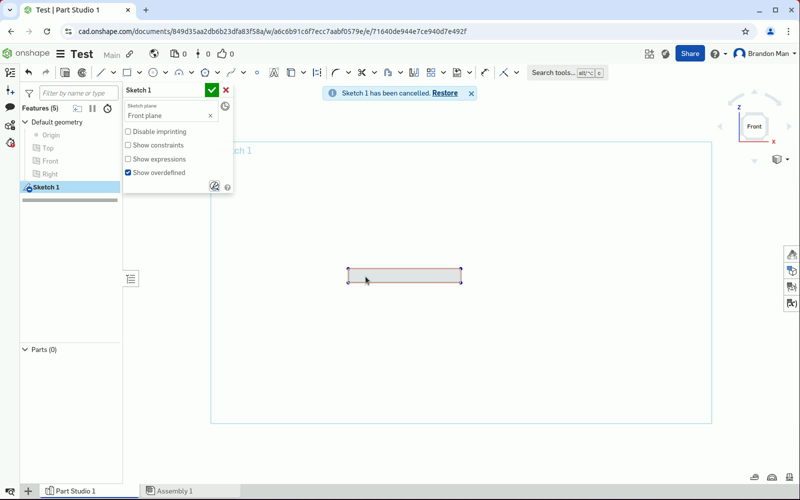
scroll(6)
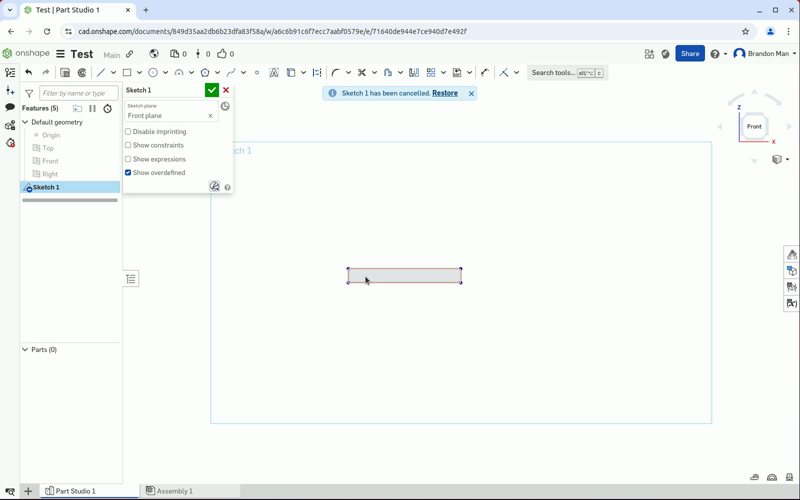
scroll(6)
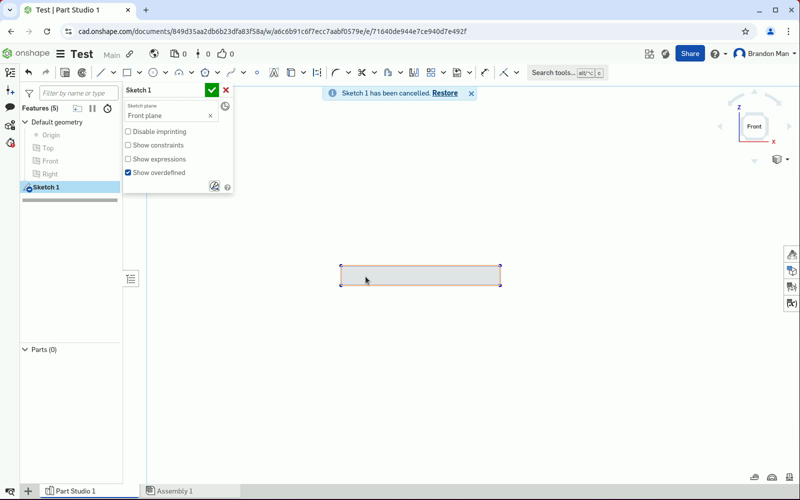
scroll(6)
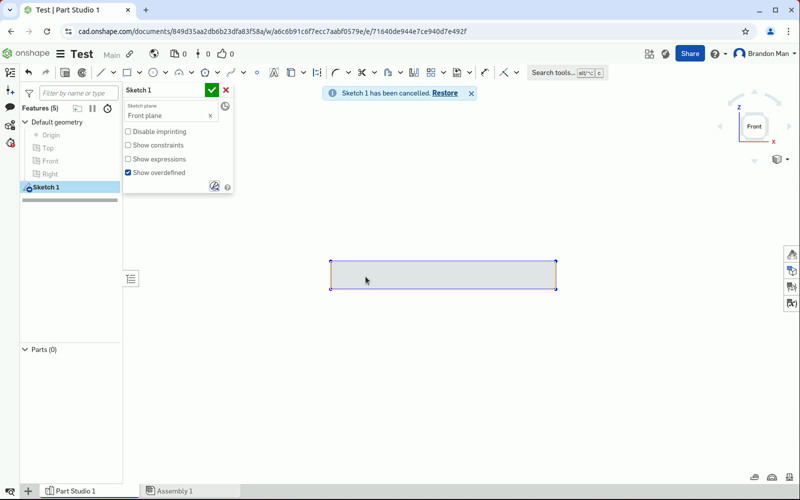
scroll(6)
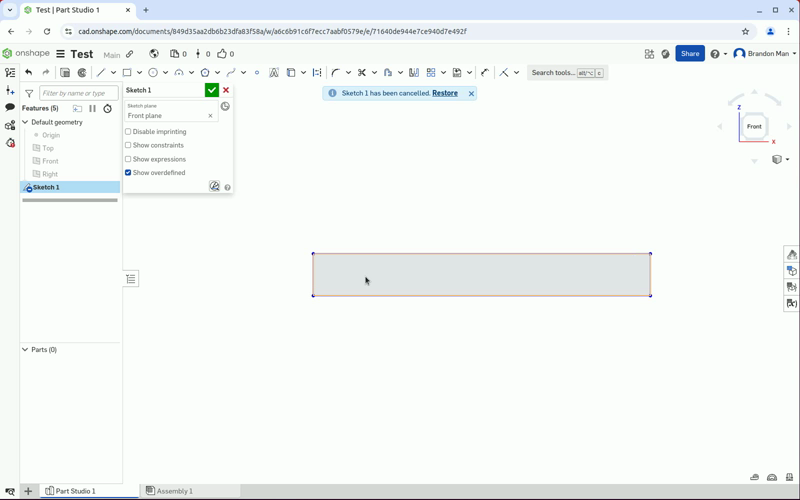
scroll(6)
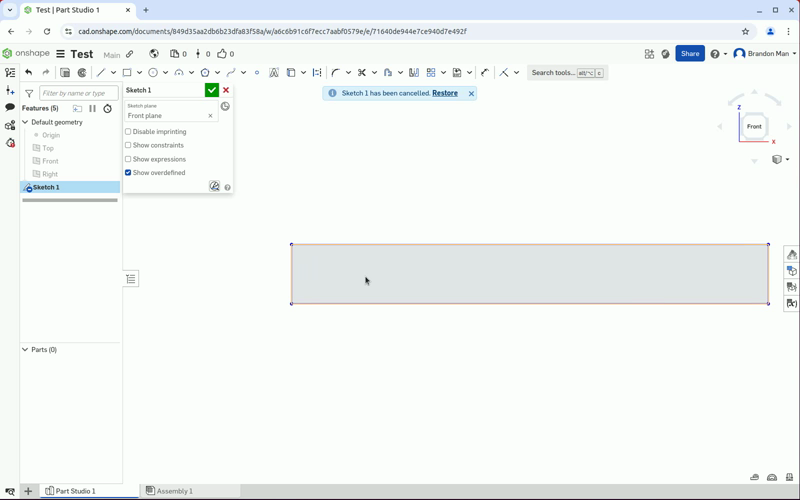
scroll(6)
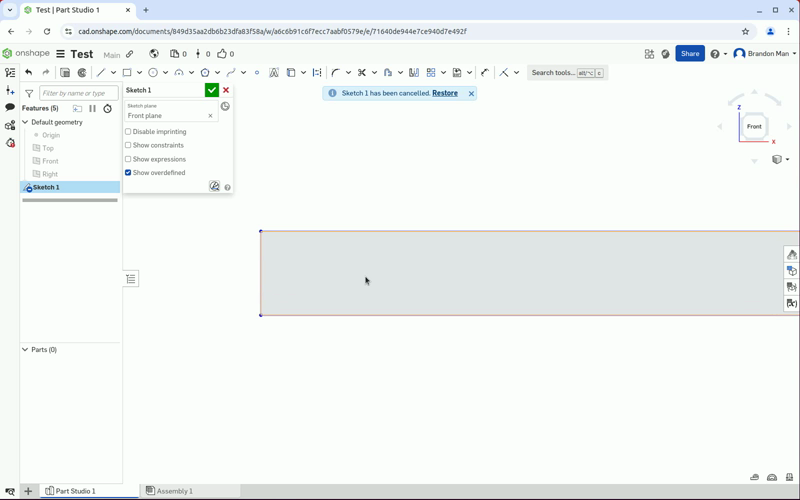
scroll(6)
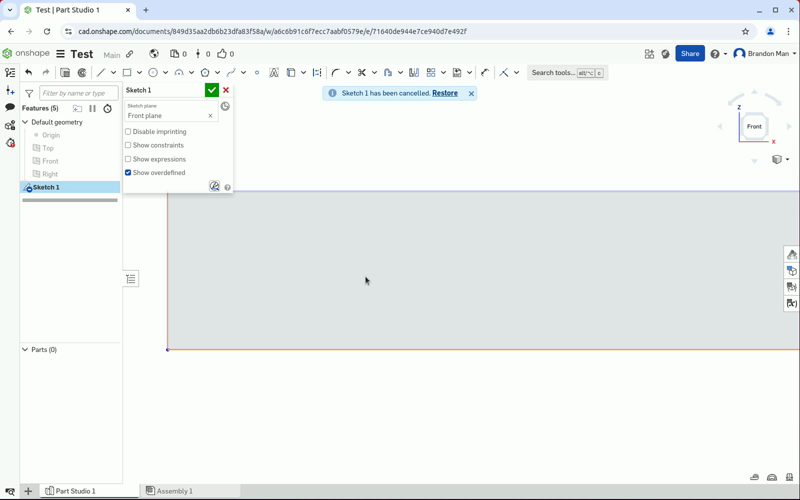
click(365, 276)
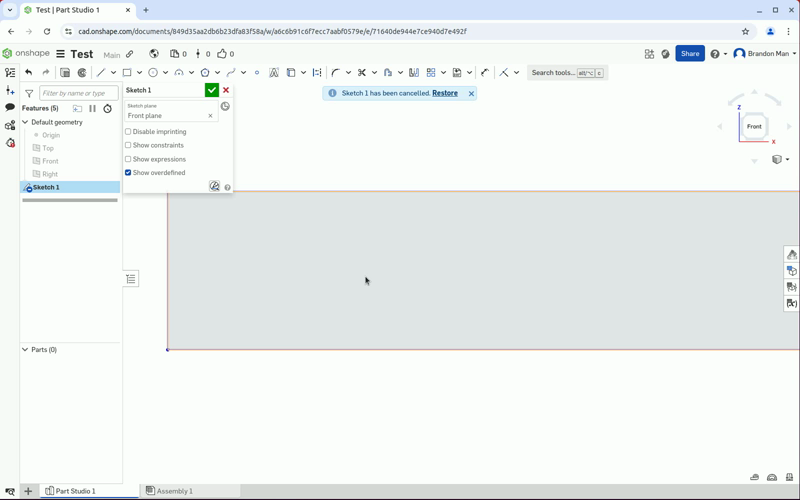
scroll(-6)
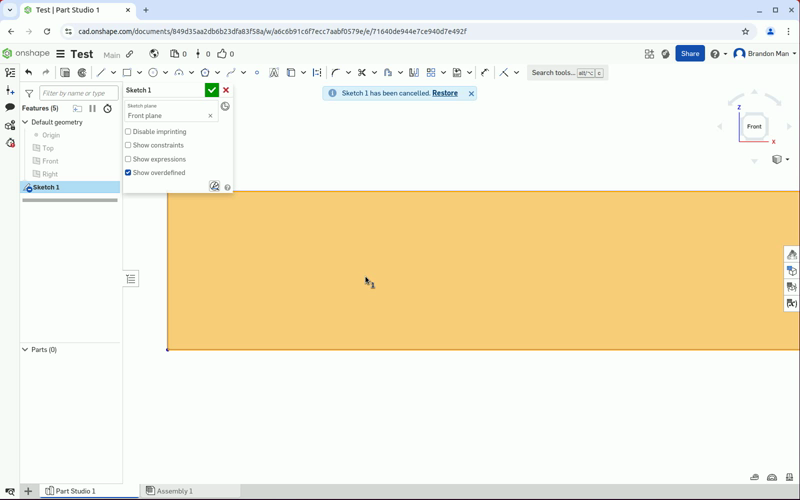
scroll(-6)
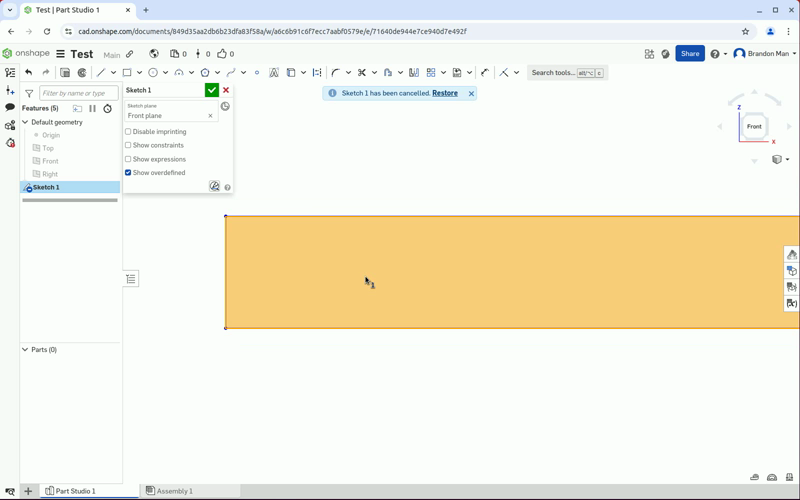
scroll(-6)
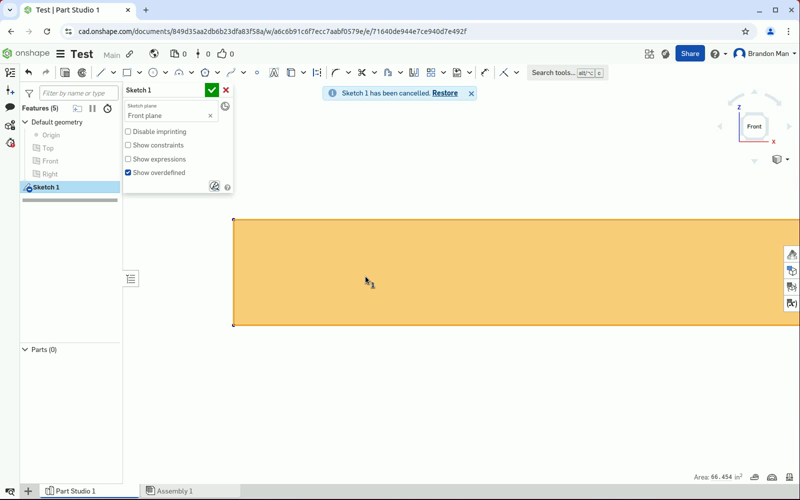
scroll(-6)
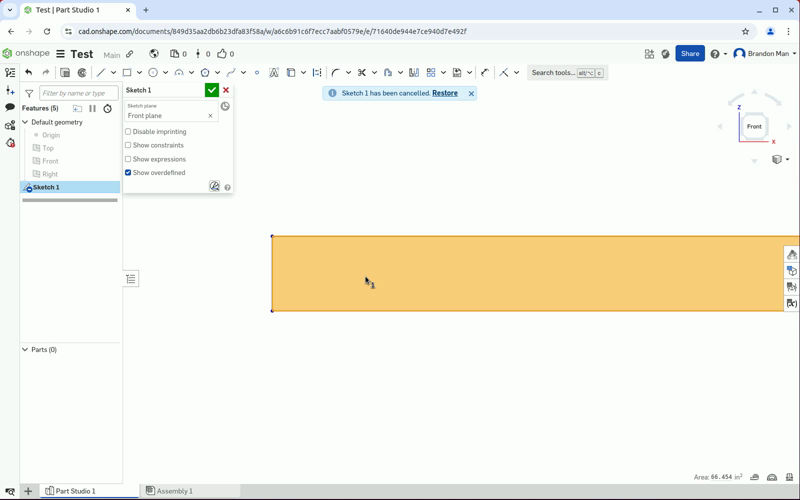
scroll(-6)
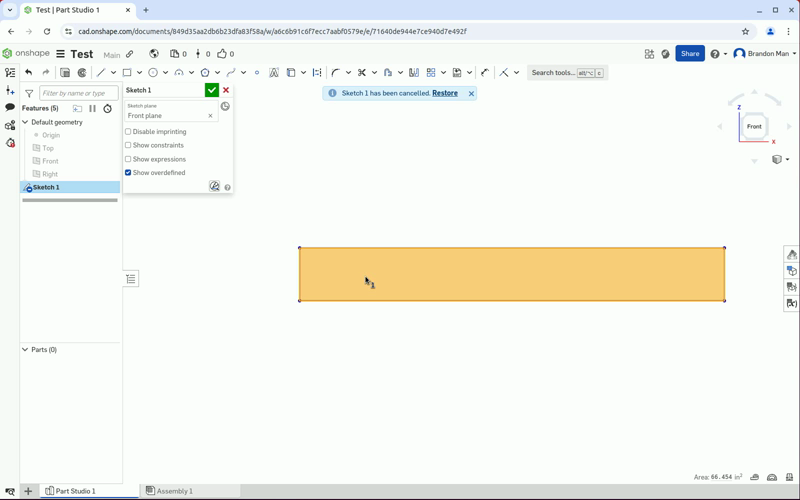
scroll(-6)
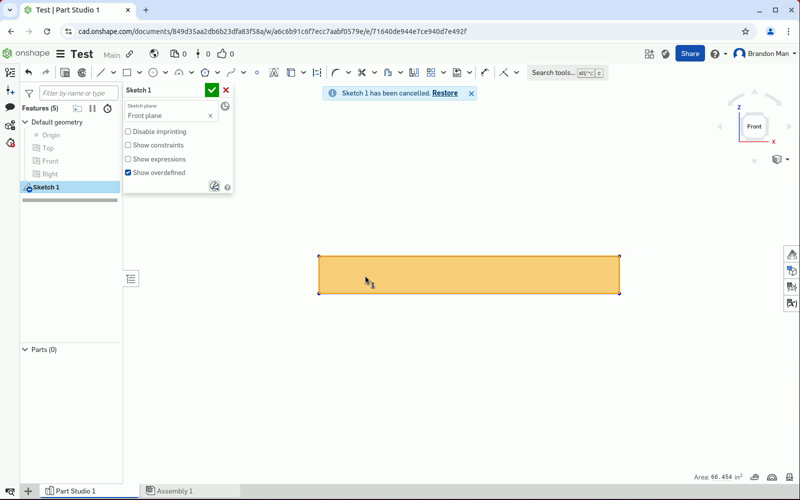
scroll(-6)
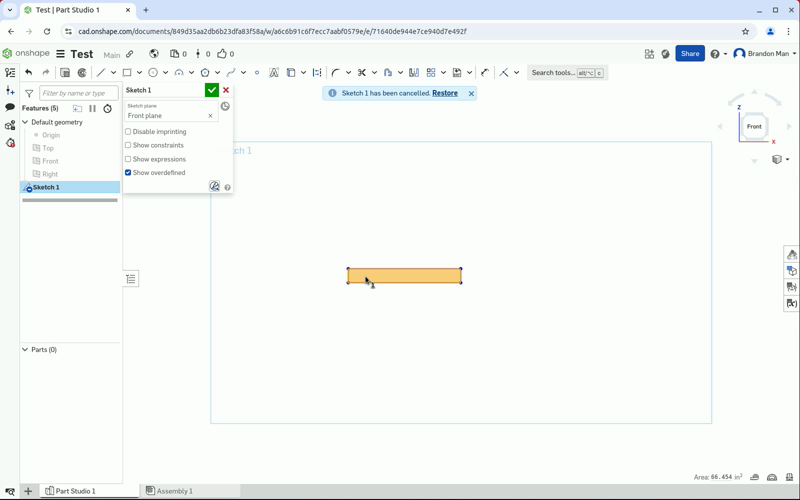
mouse_move(73, 352)
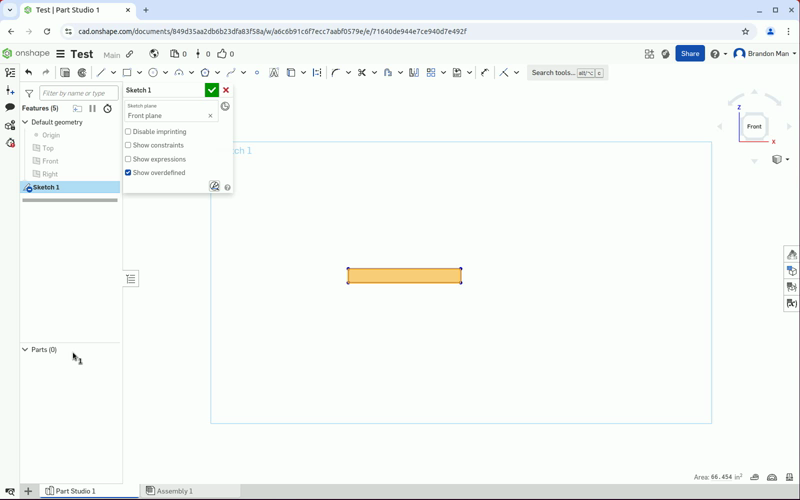
key(shift+y)
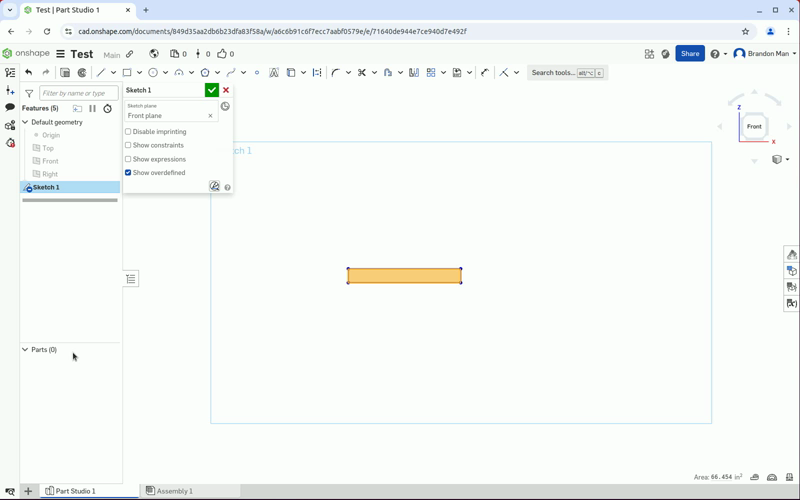
key(shift+e)
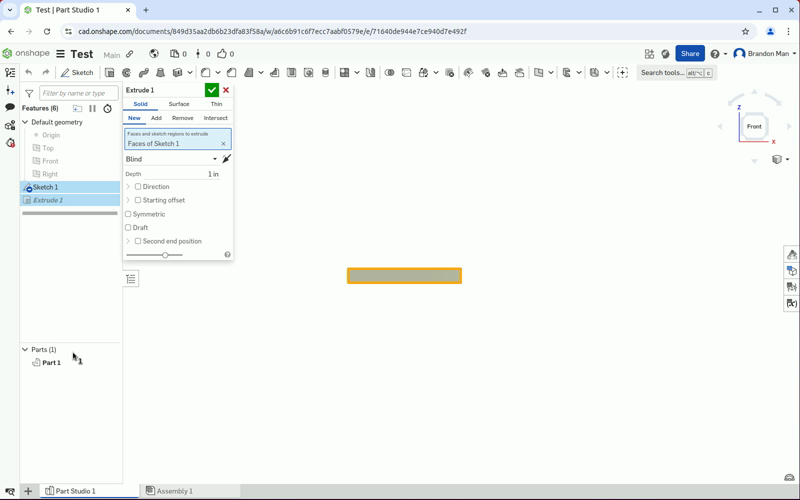
mouse_move(143, 106)
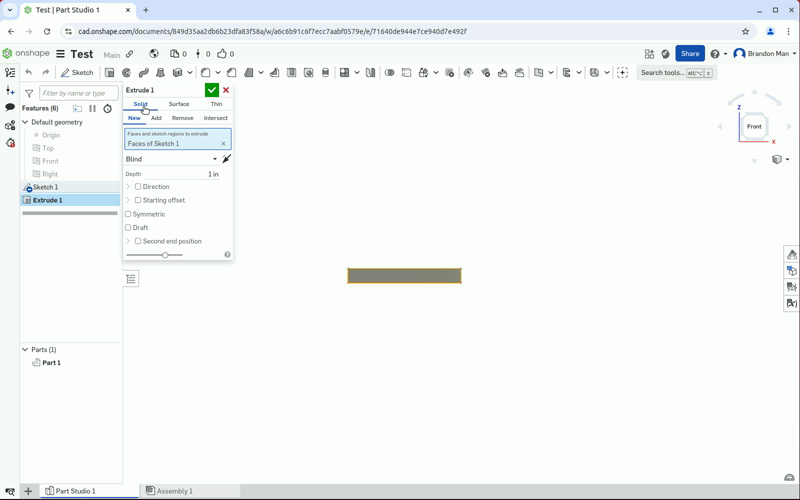
click(143, 106)
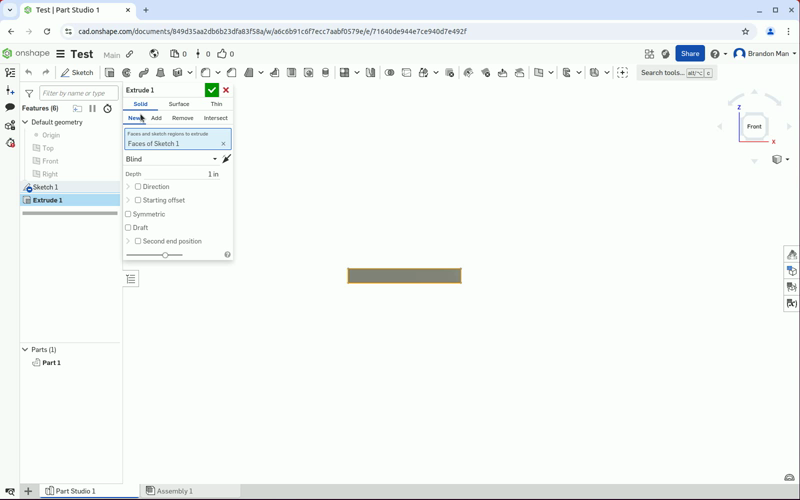
mouse_move(137, 120)
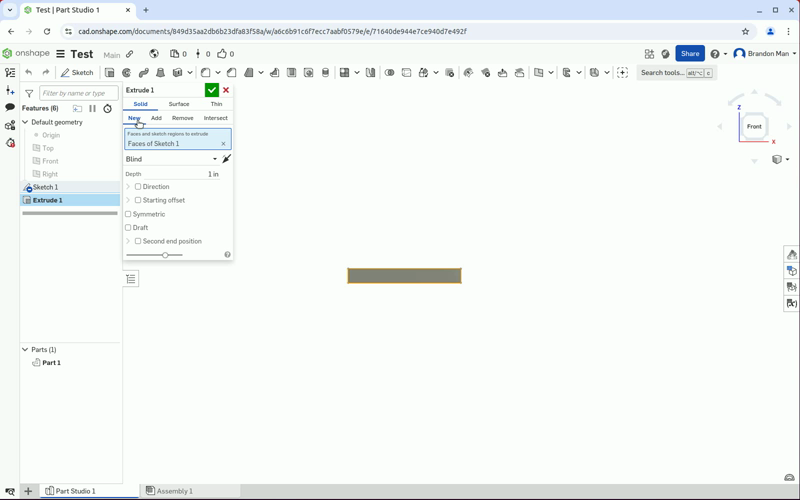
click(137, 120)
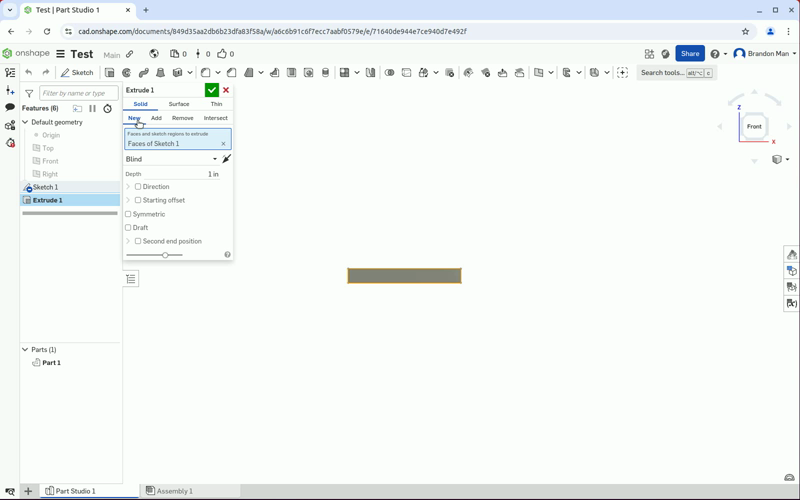
key(tab, 4)
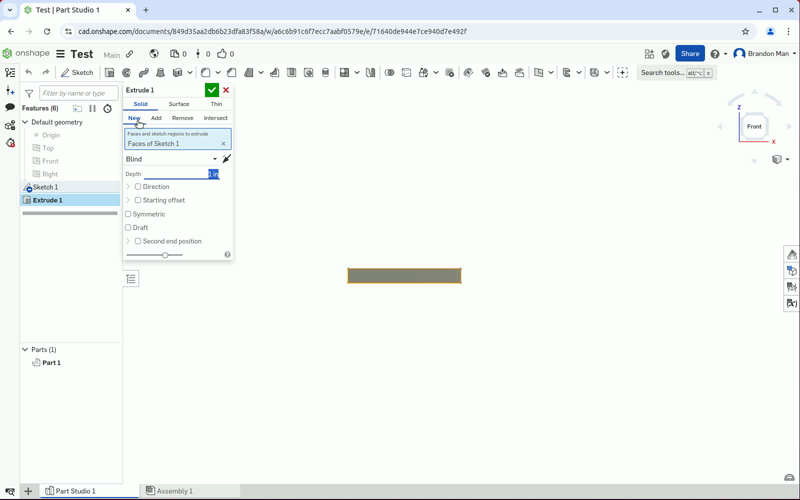
text(15.405)
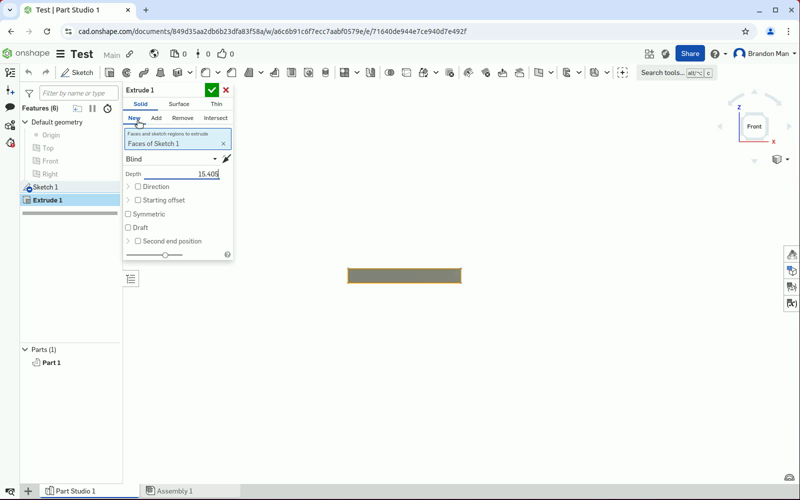
key(enter)
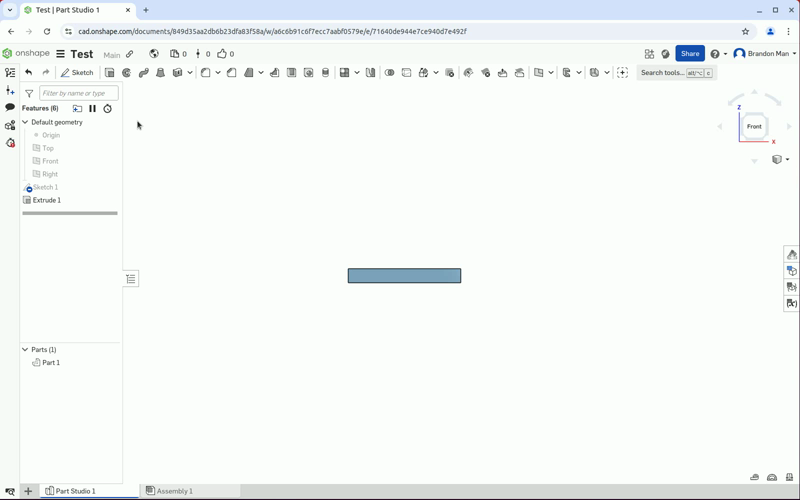
key(shift+h)
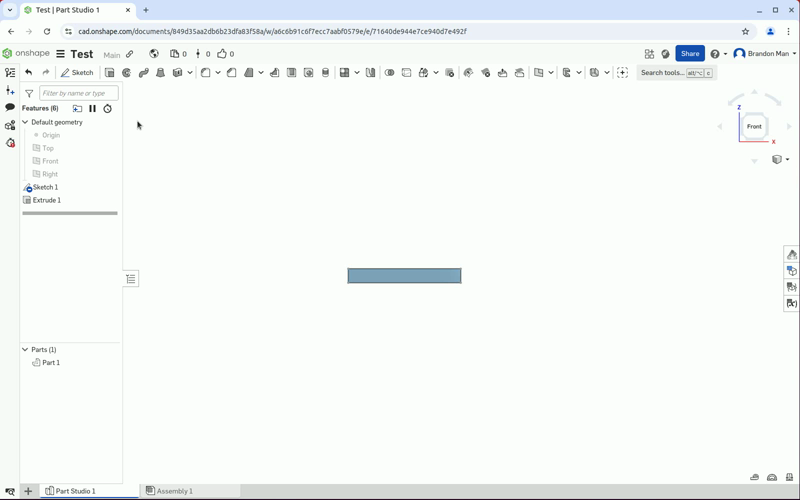
key(shift+h)
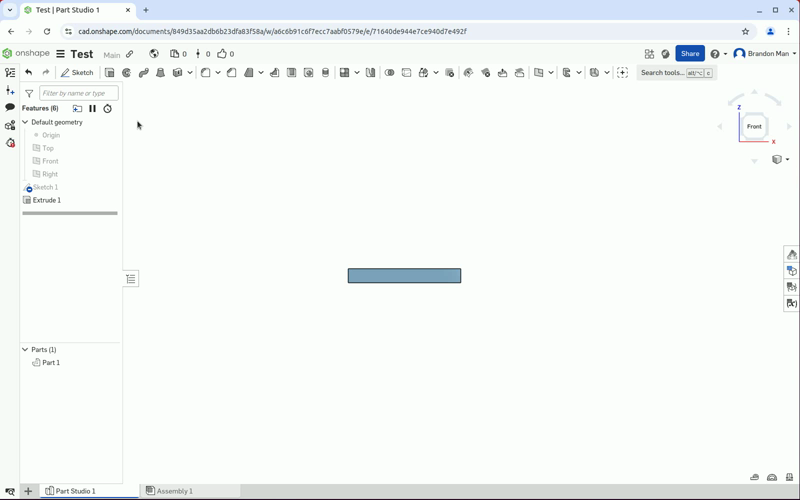
mouse_move(73, 189)
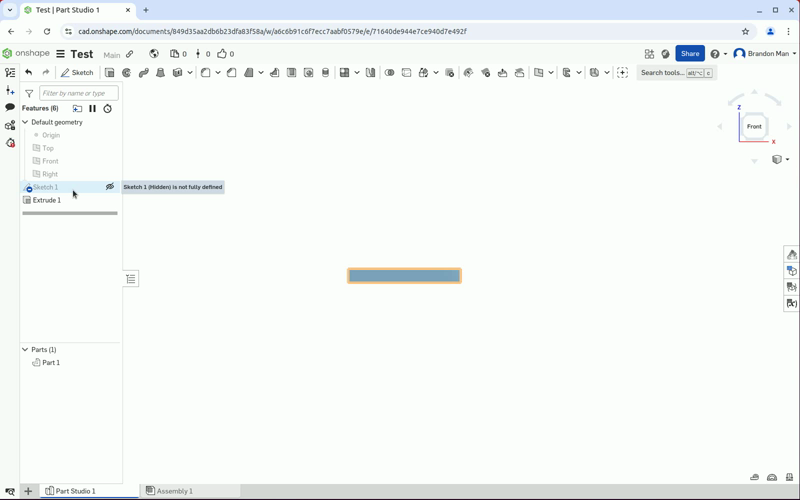
click(73, 189)
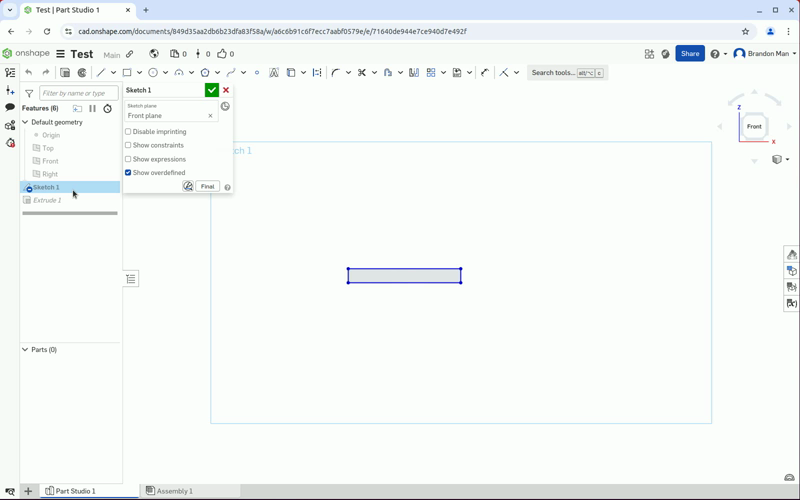
mouse_move(229, 92)
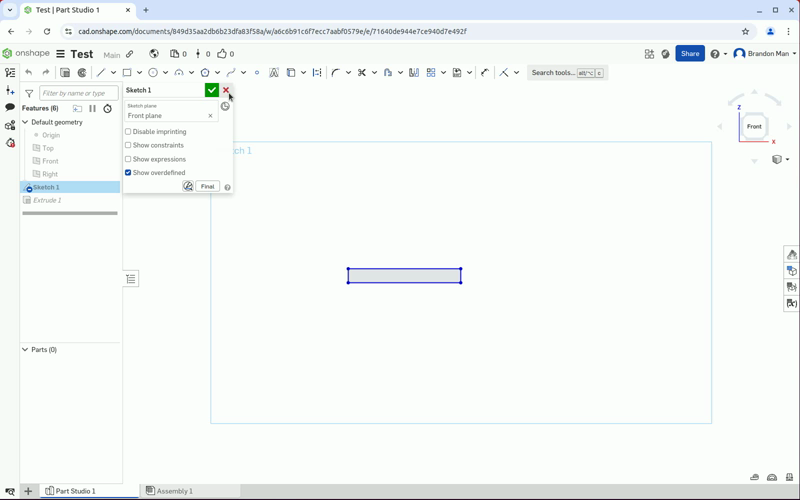
click(229, 92)
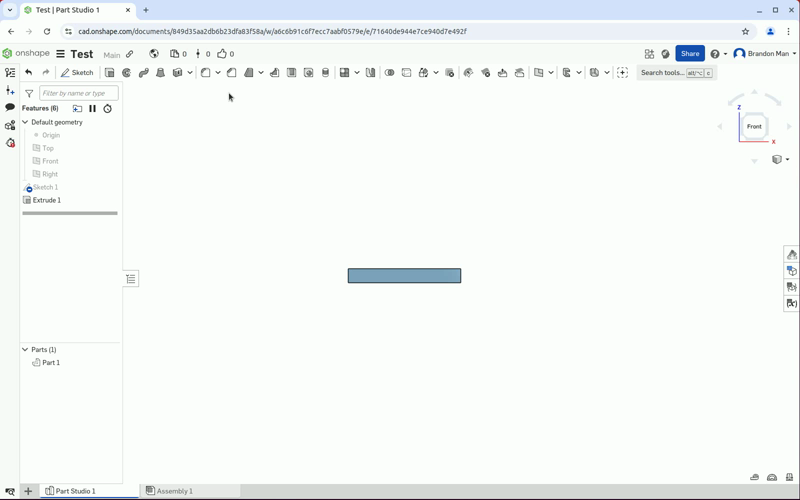
mouse_move(73, 352)
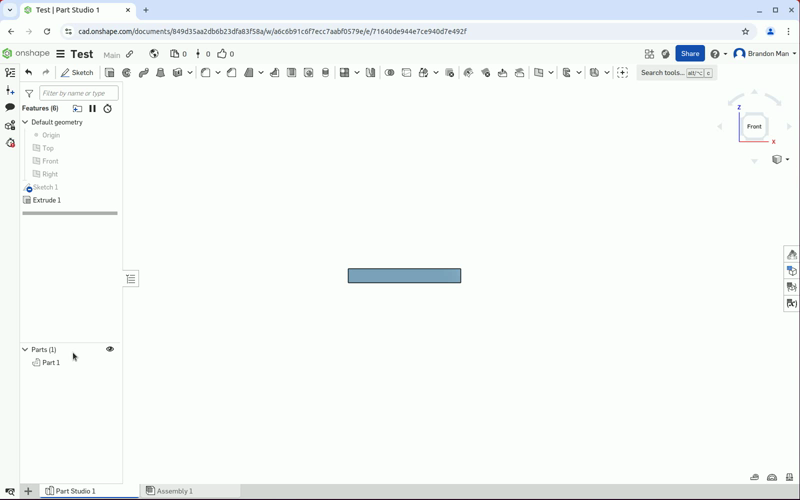
key(y)
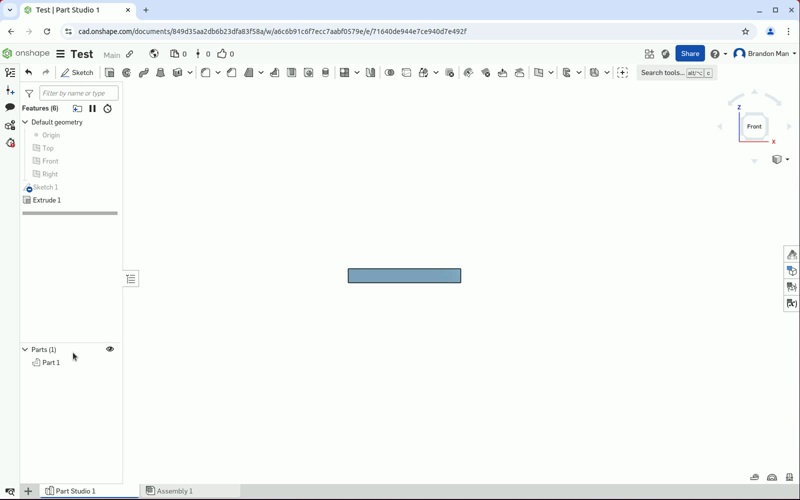
key(shift+p)
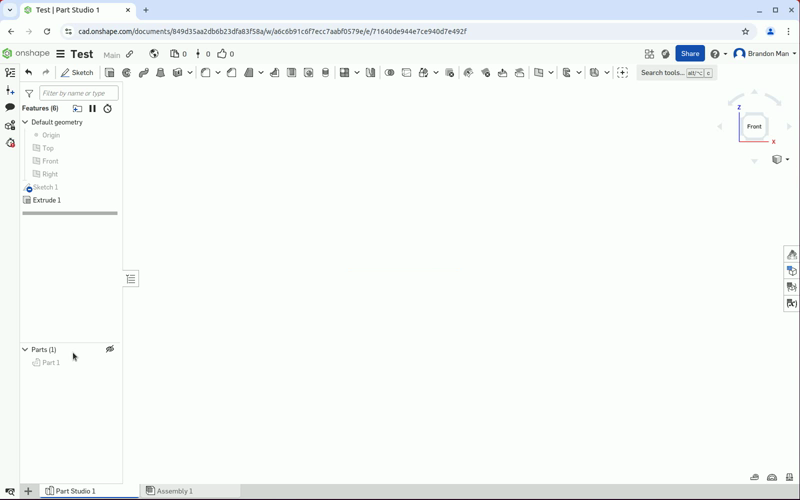
key(space)
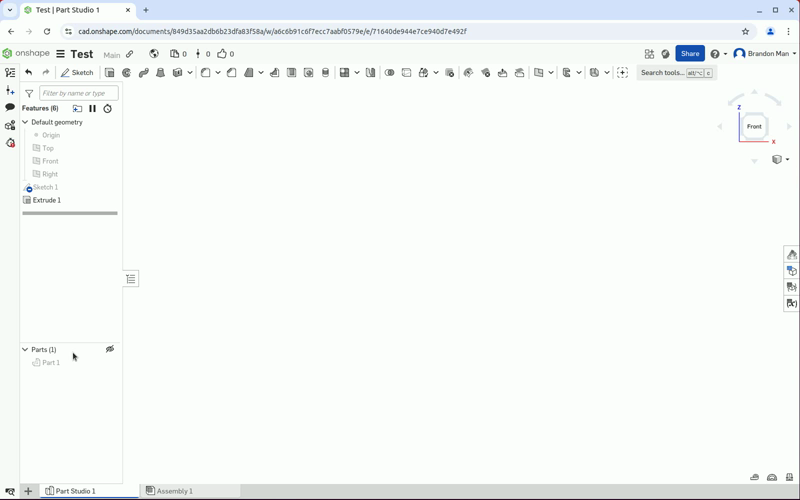
key_down(shift)
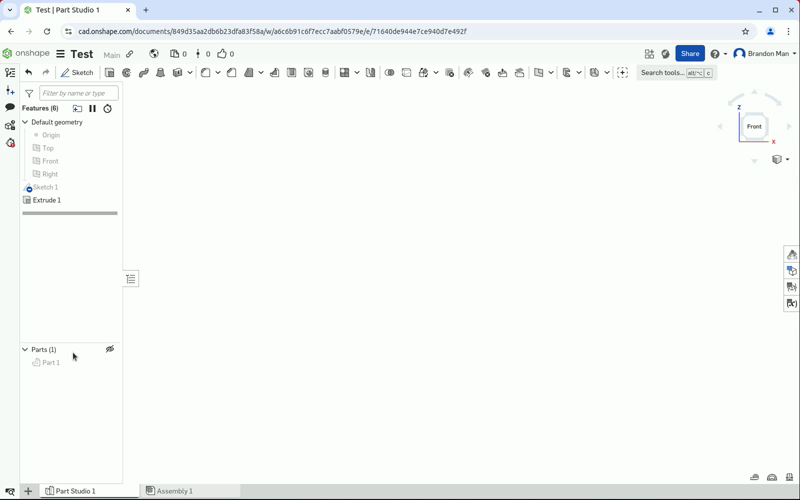
key(down)
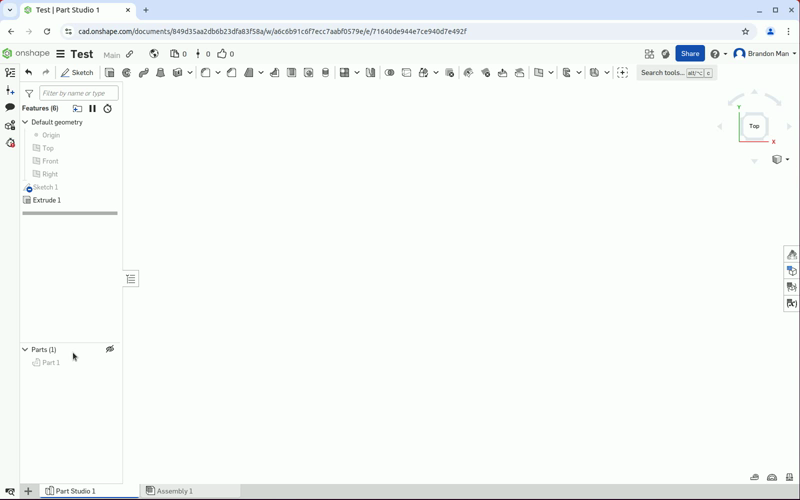
key_up(shift)
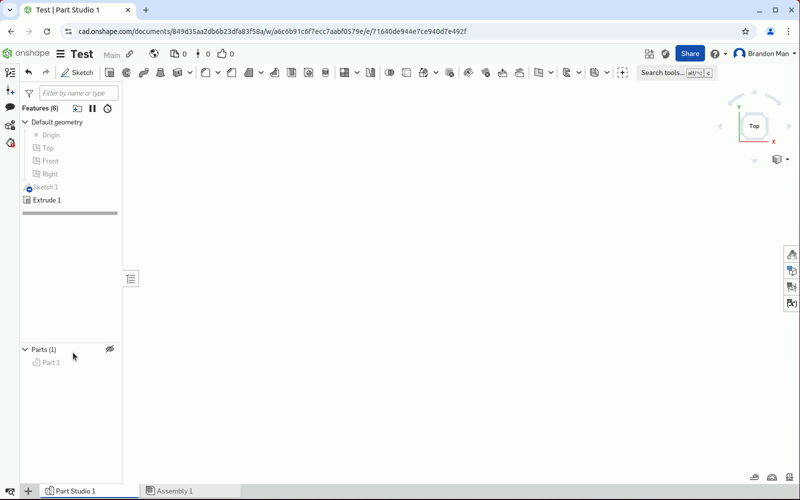
mouse_move(73, 352)
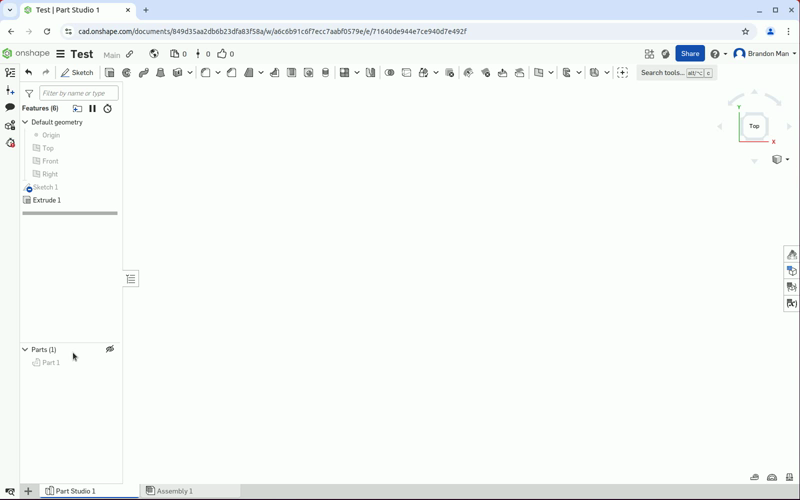
key(shift+y)
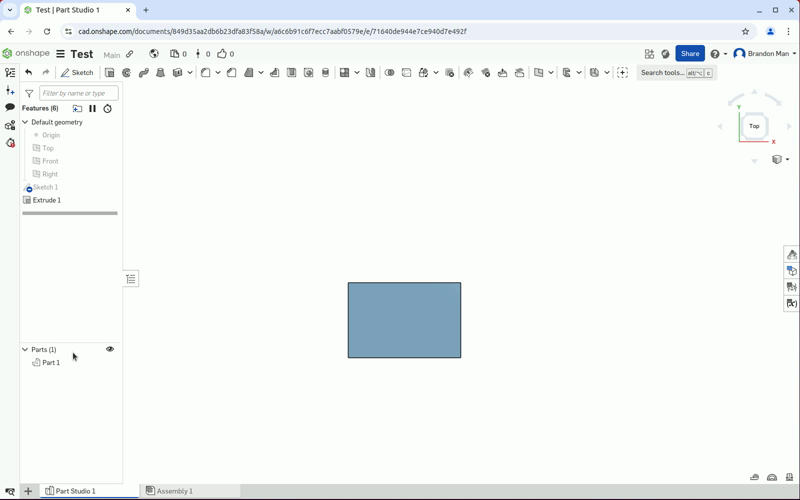
mouse_move(541, 75)
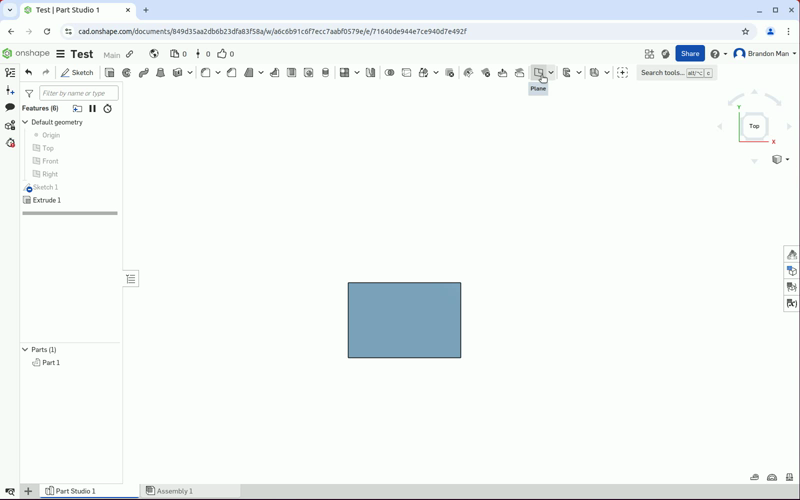
click(541, 75)
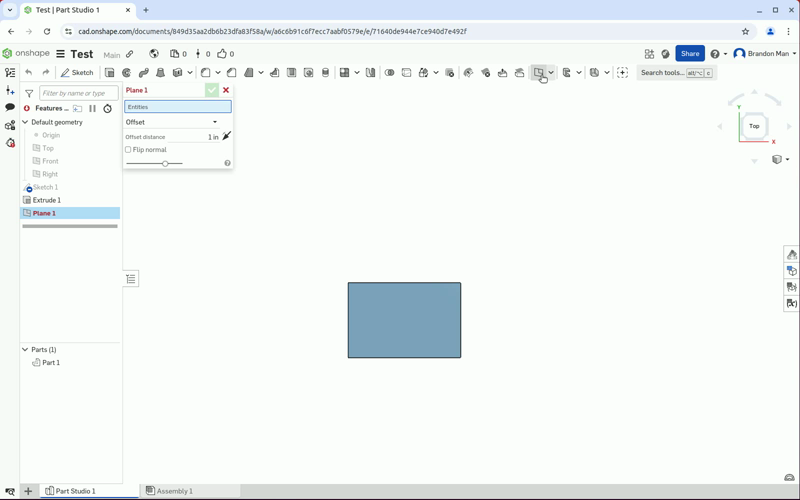
mouse_move(73, 150)
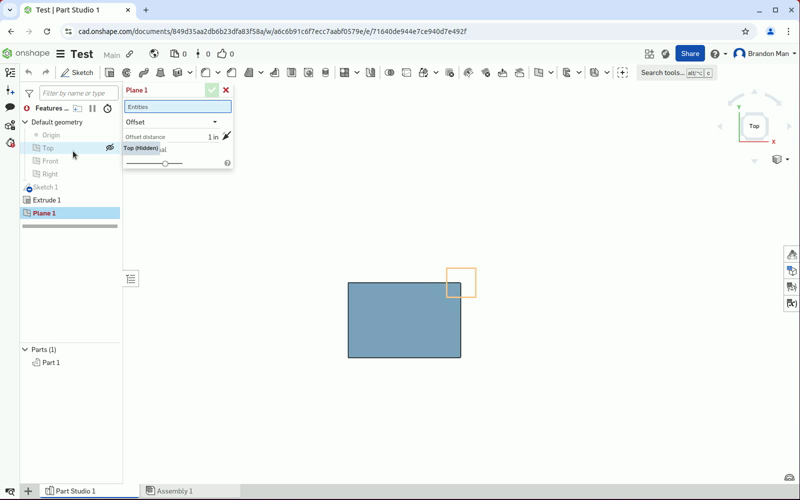
click(73, 150)
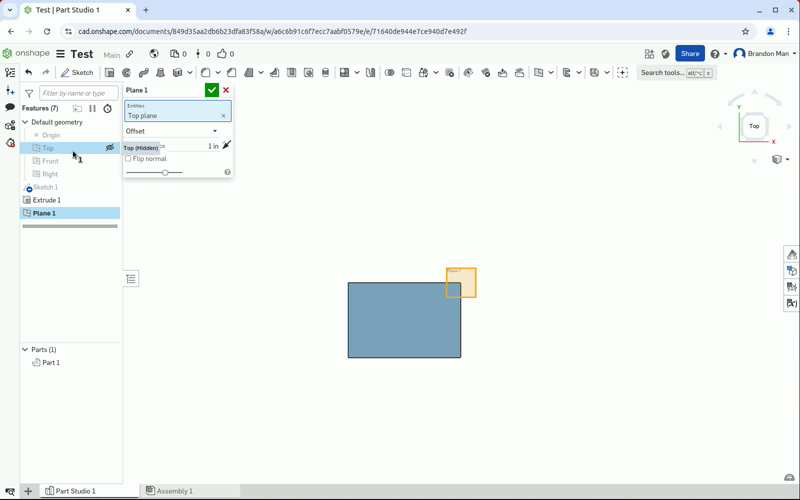
key(tab, 2)
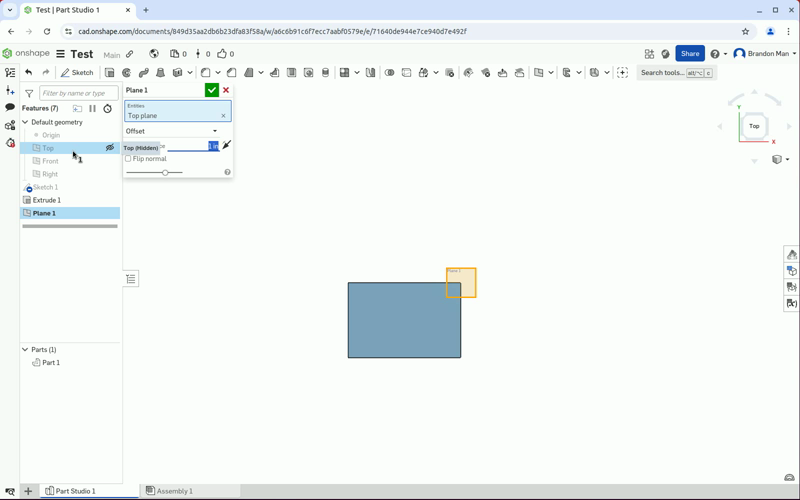
text(2.896)
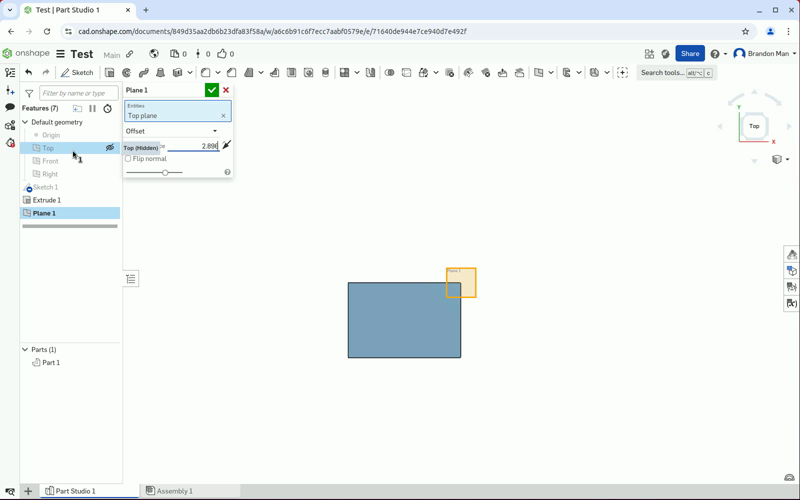
key(enter, 2)
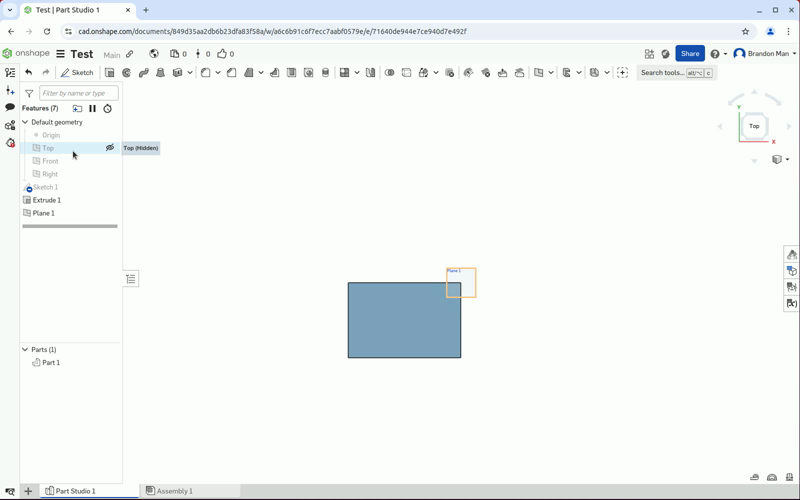
key(shift+s)
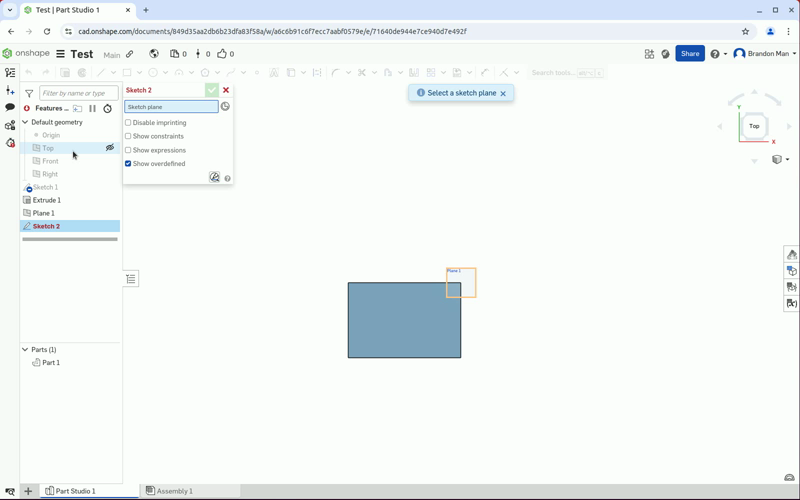
mouse_move(73, 215)
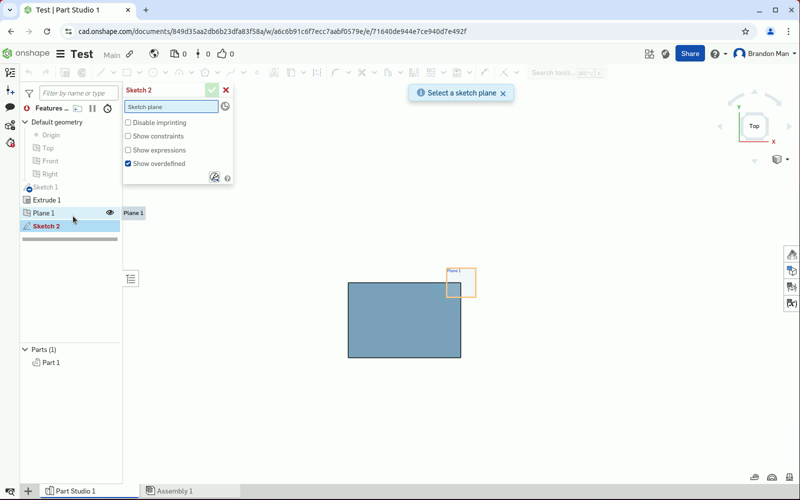
click(73, 215)
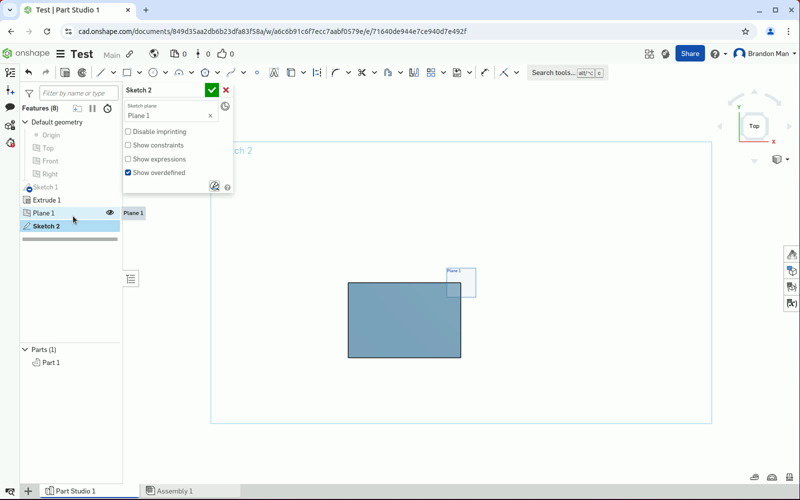
mouse_move(73, 352)
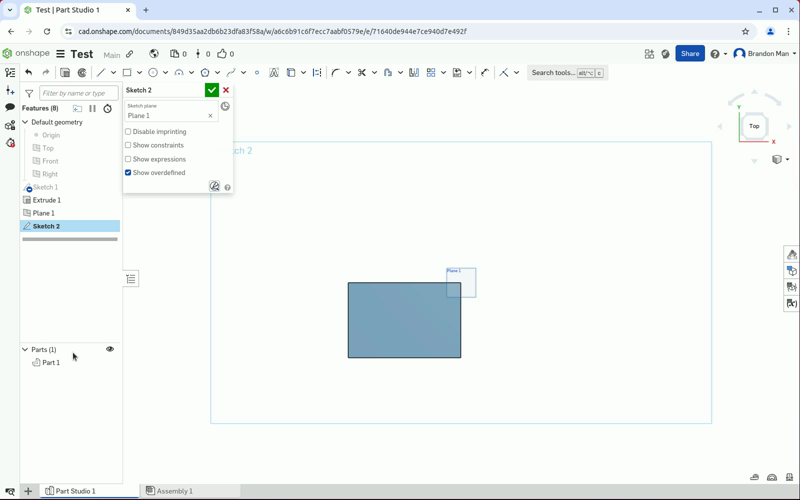
key(y)
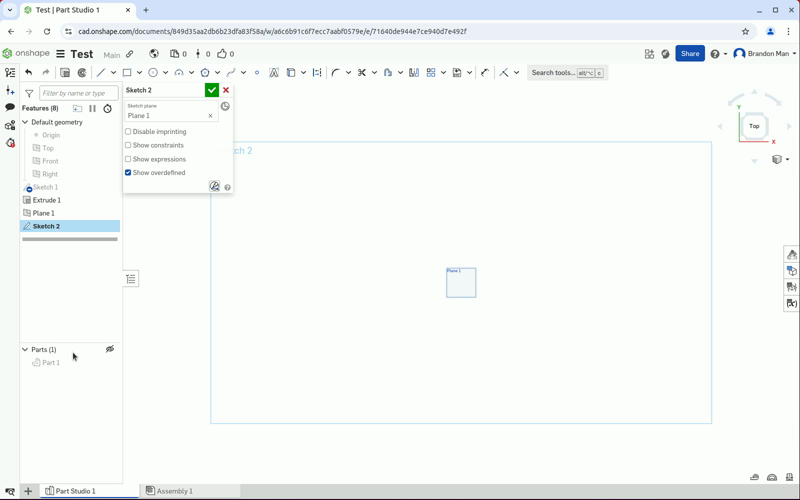
key(c)
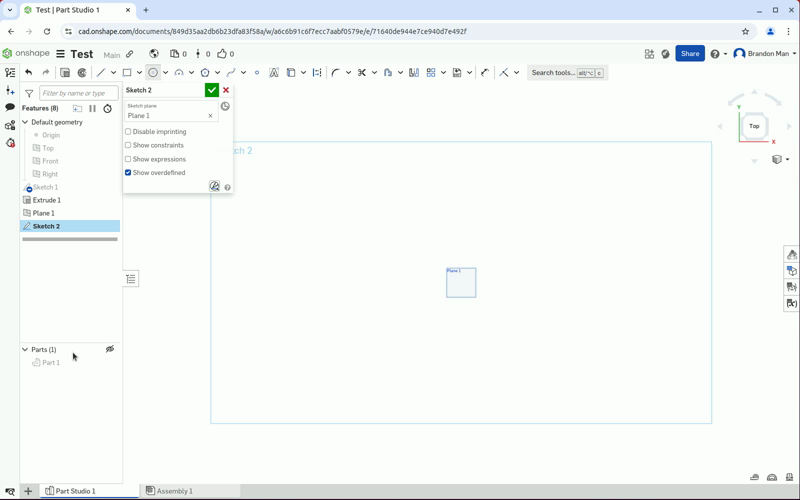
key_down(shift)
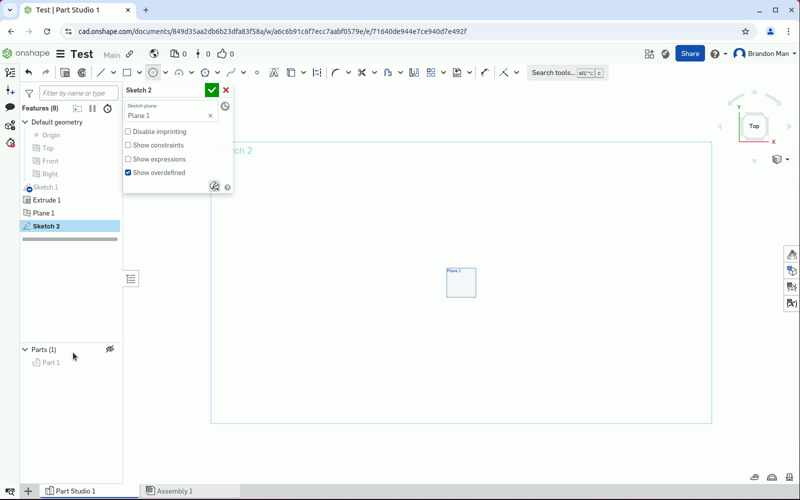
mouse_move(362, 297)
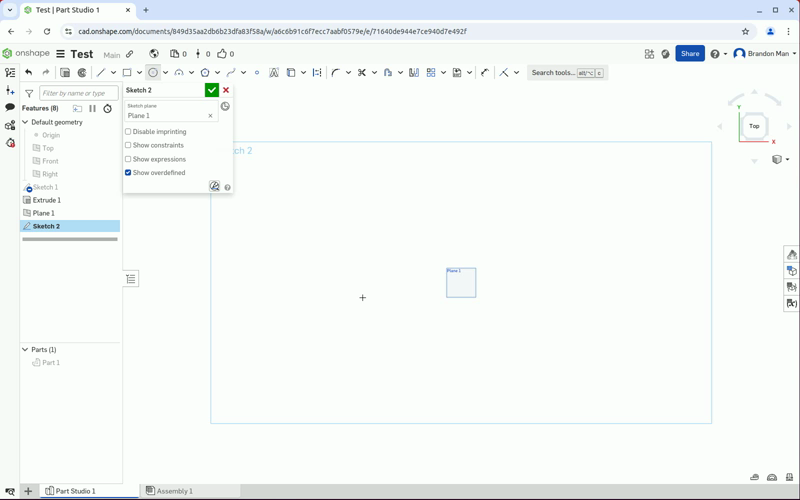
click(362, 297)
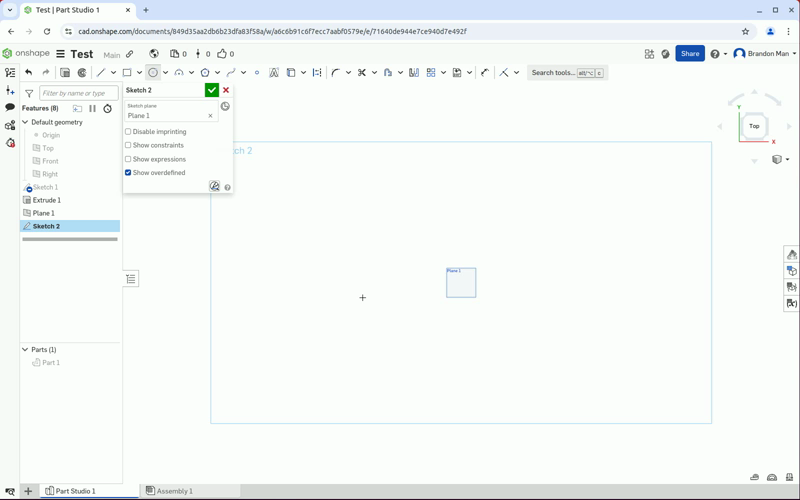
key_up(shift)
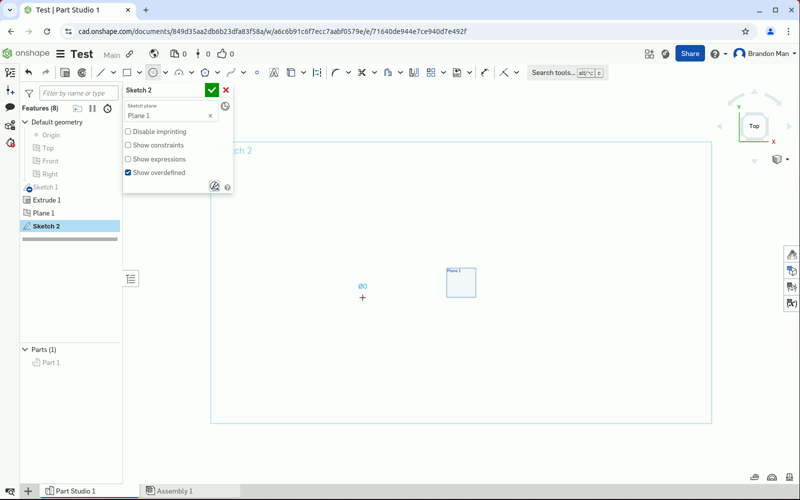
mouse_move(368, 297)
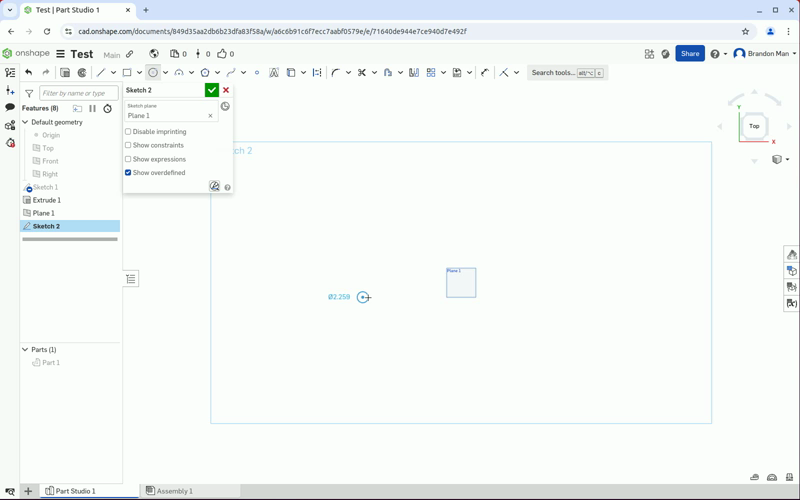
click(368, 297)
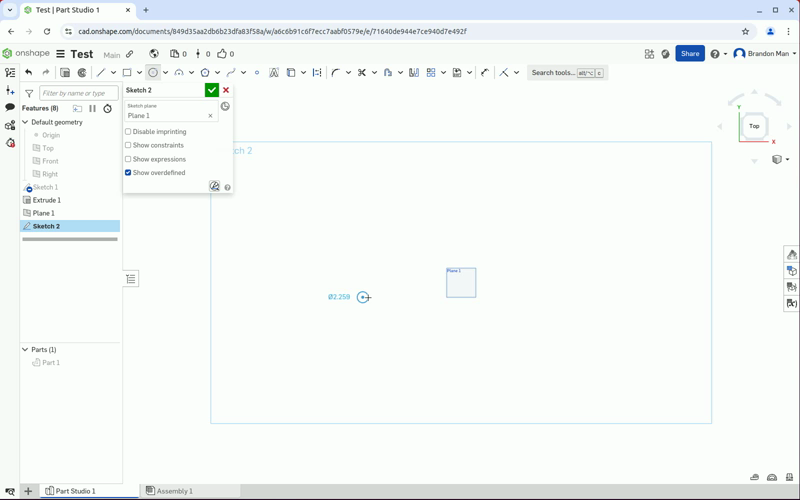
key(esc)
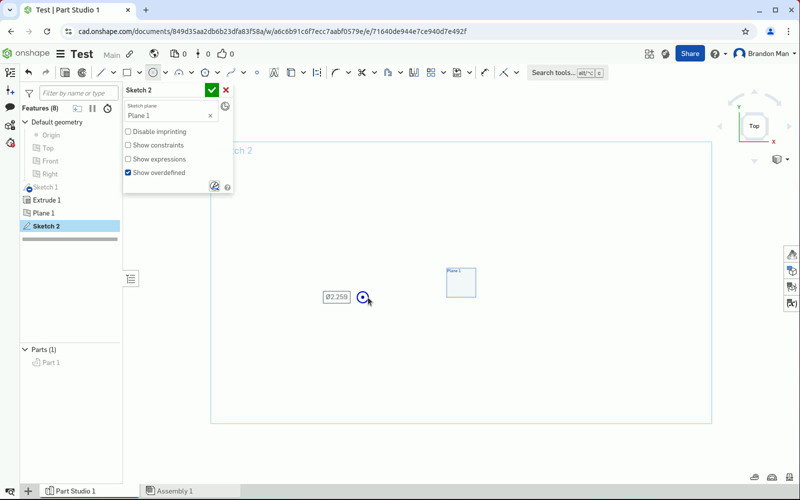
mouse_move(364, 298)
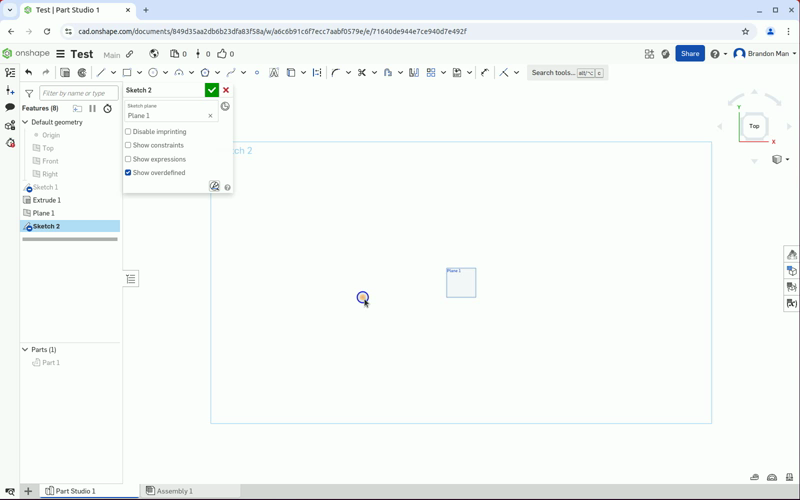
scroll(6)
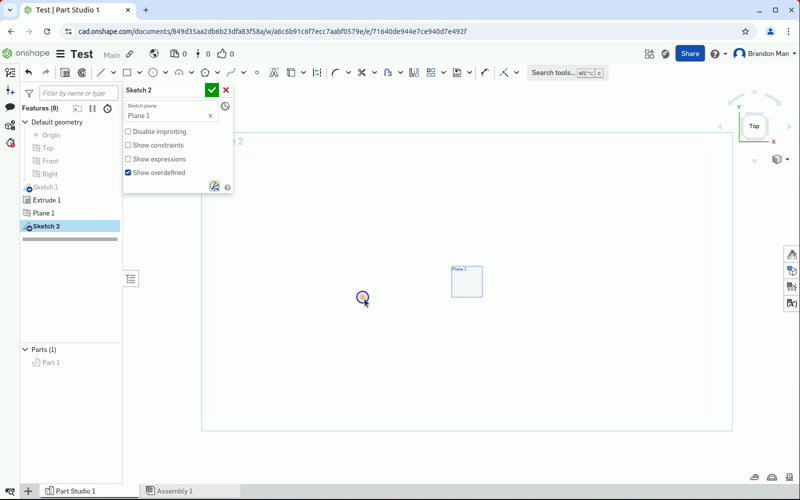
scroll(6)
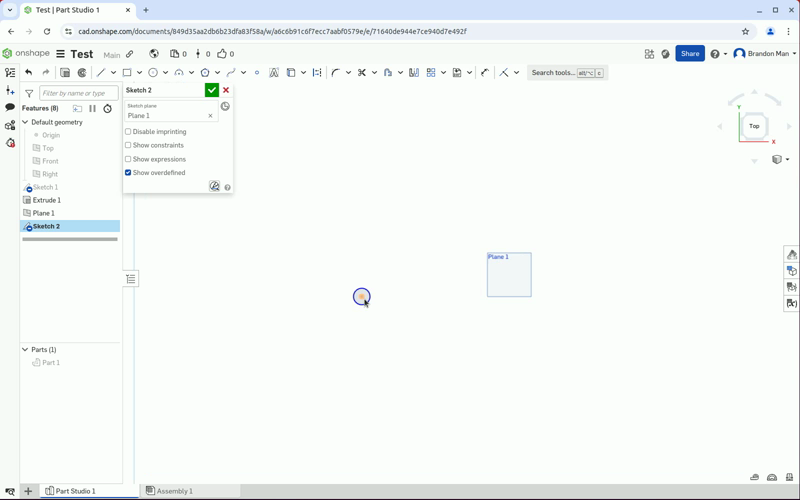
scroll(6)
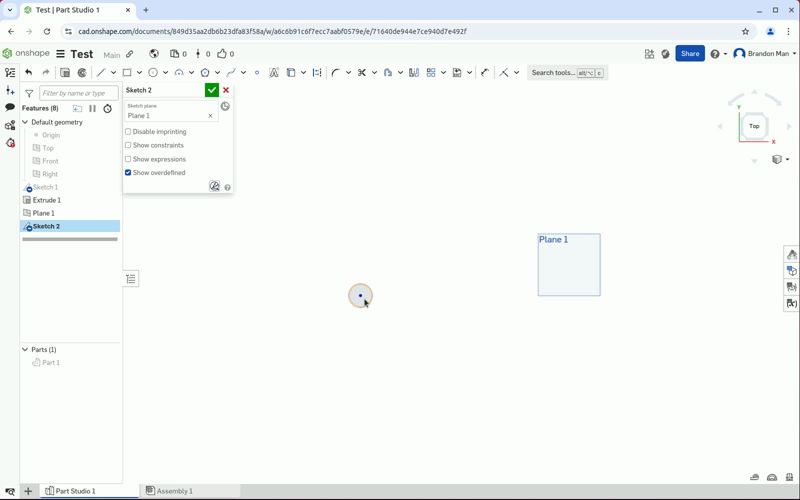
scroll(6)
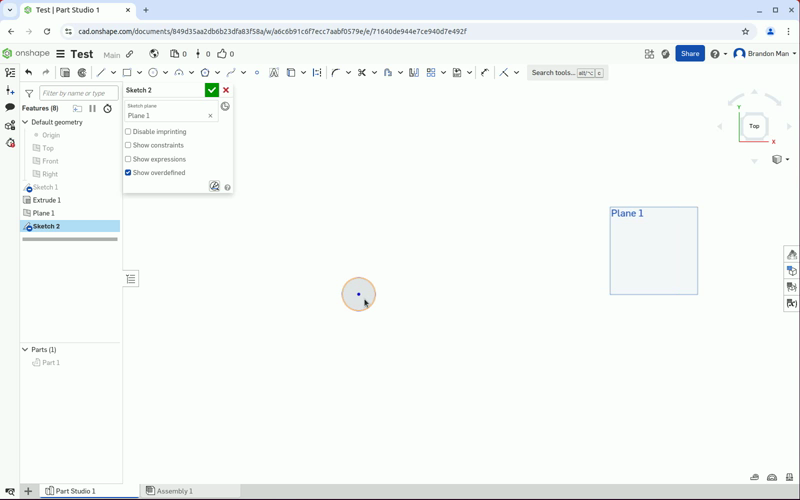
scroll(6)
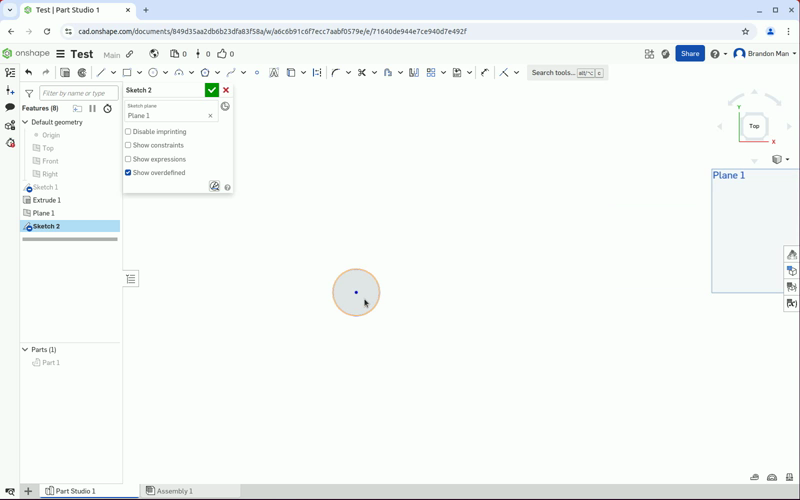
scroll(6)
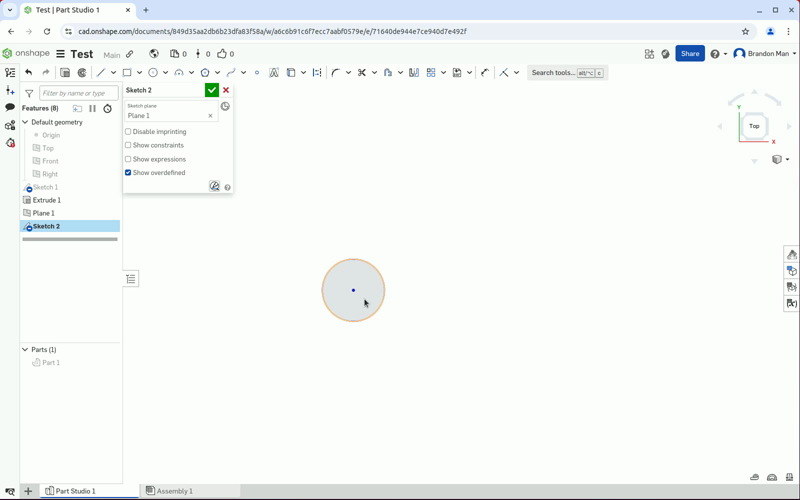
scroll(6)
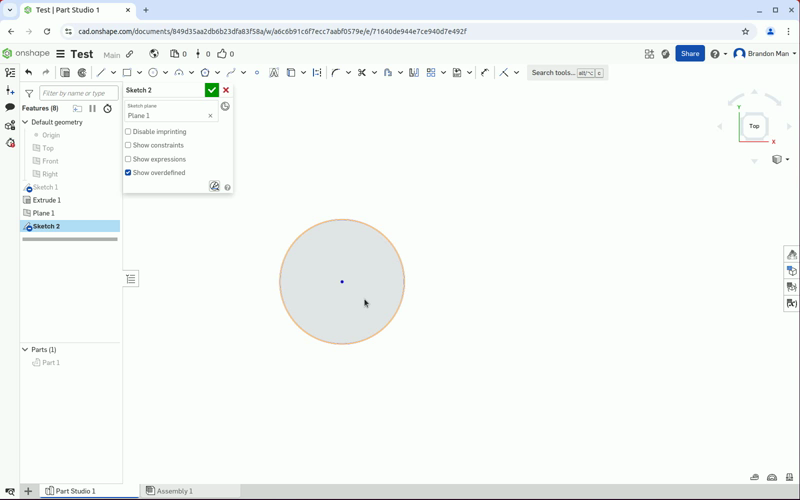
click(364, 298)
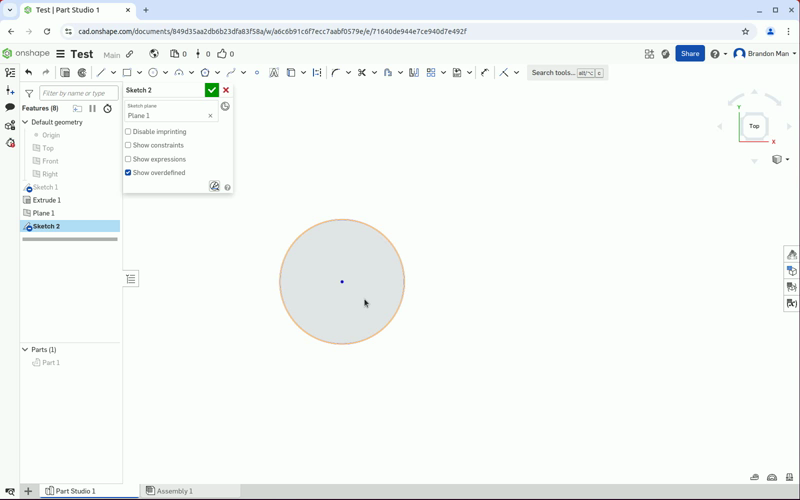
scroll(-6)
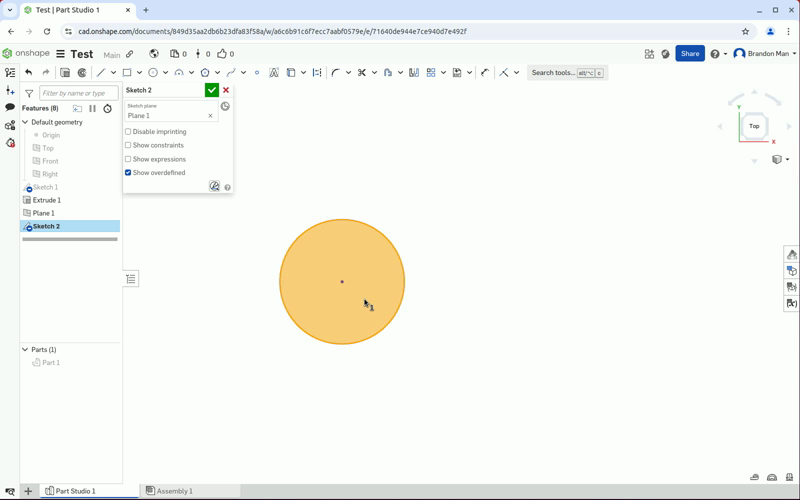
scroll(-6)
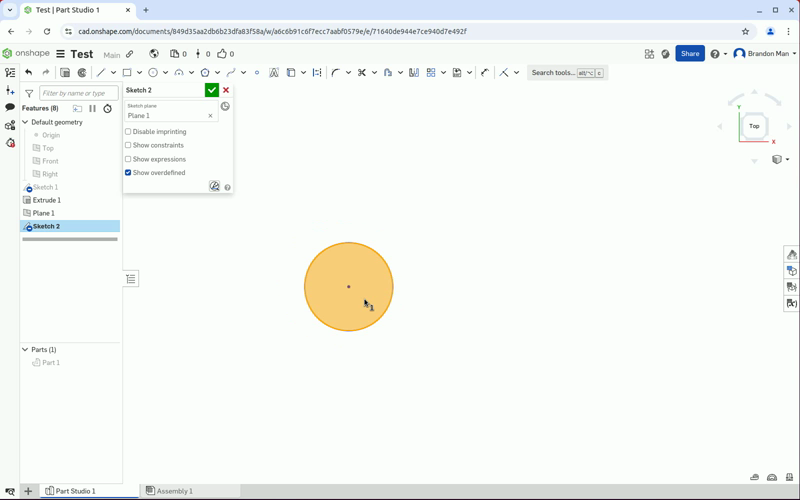
scroll(-6)
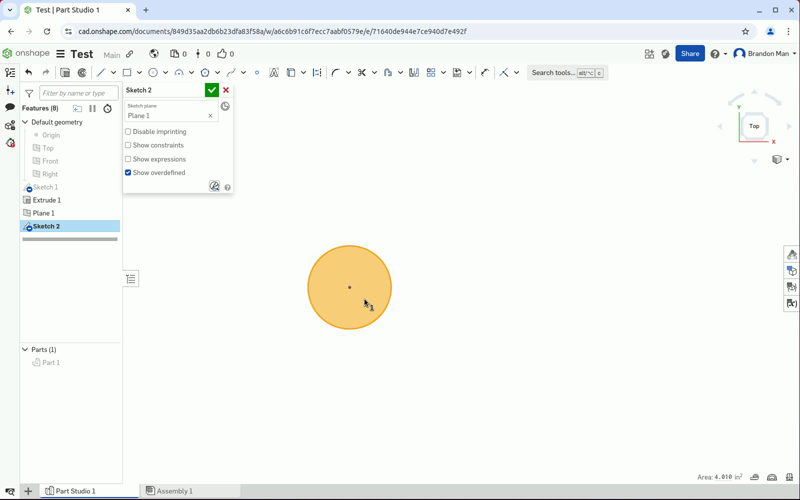
scroll(-6)
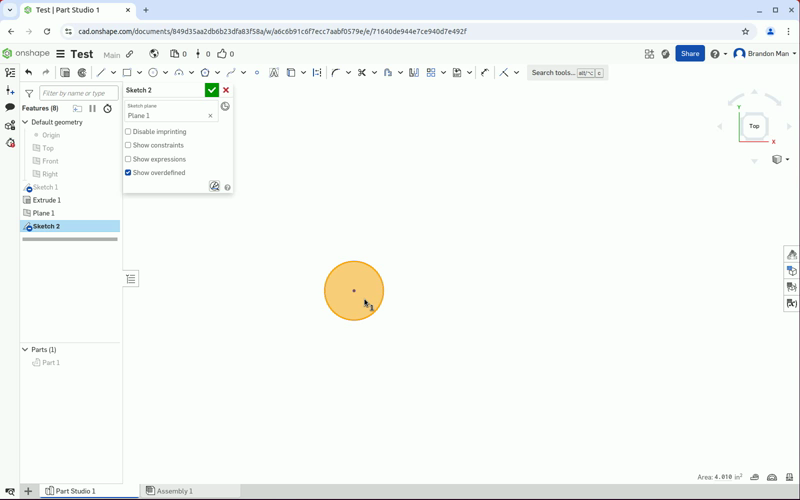
scroll(-6)
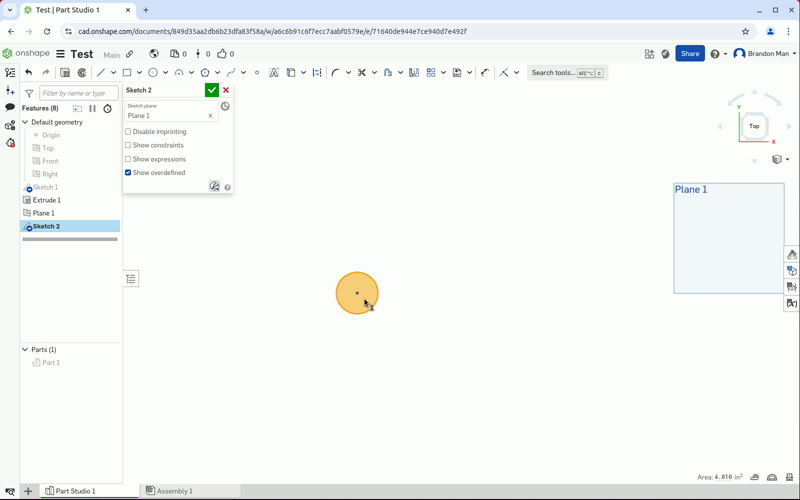
scroll(-6)
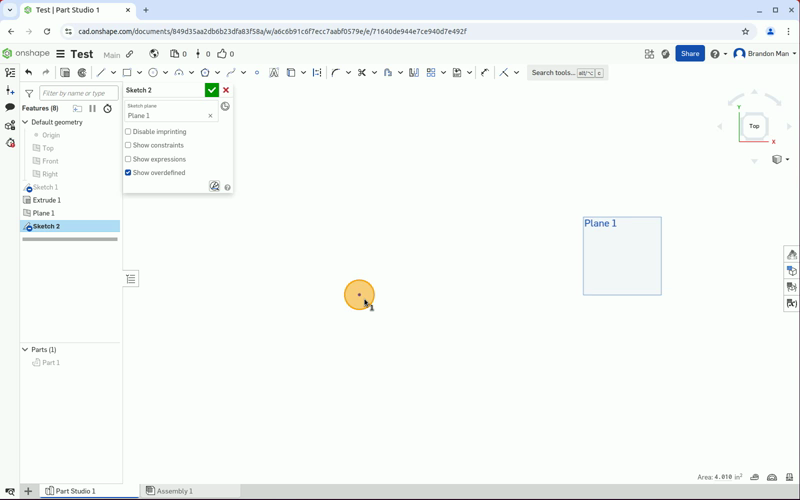
scroll(-6)
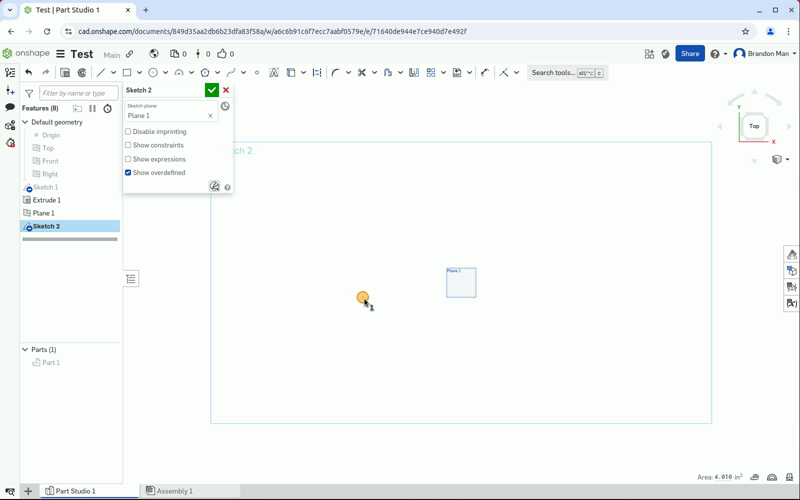
mouse_move(73, 352)
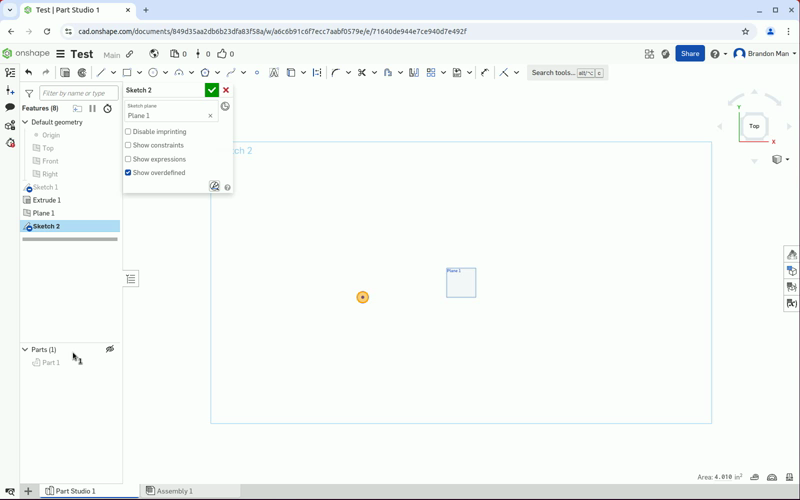
key(shift+y)
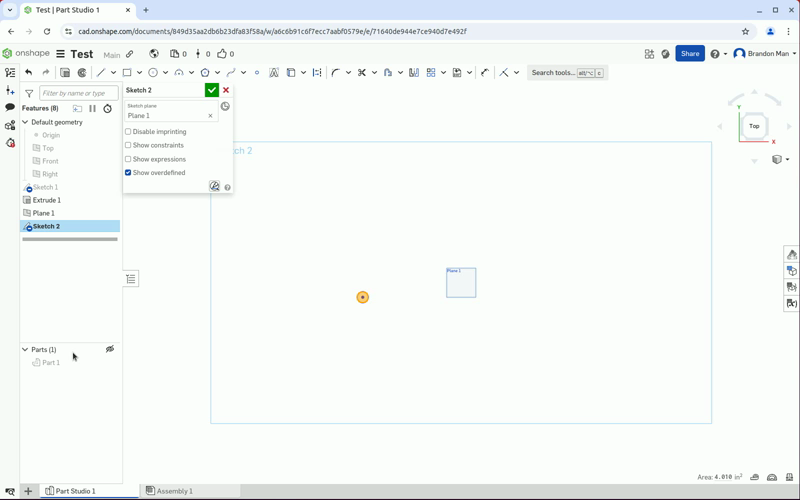
key(shift+e)
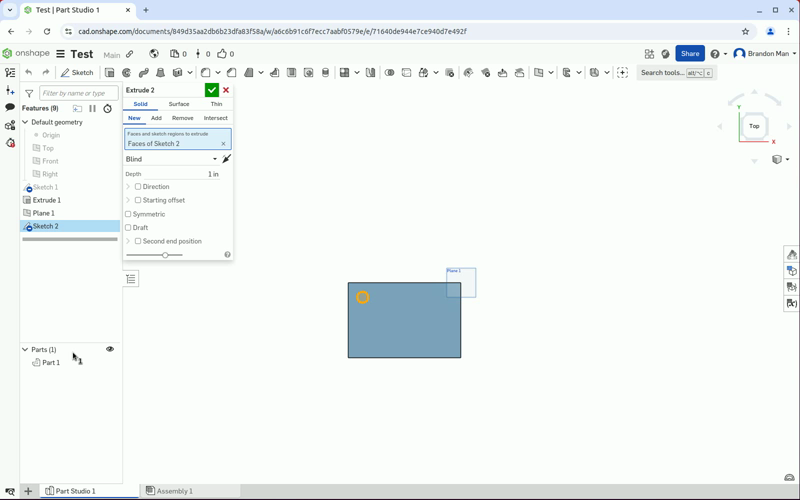
mouse_move(143, 106)
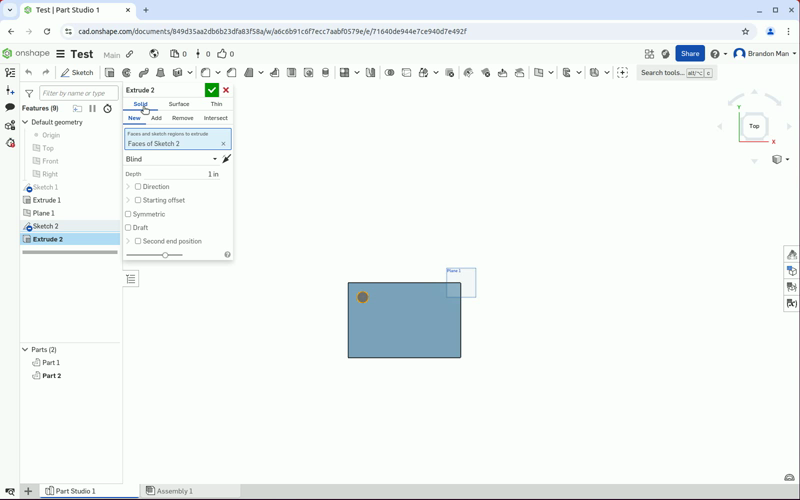
click(143, 106)
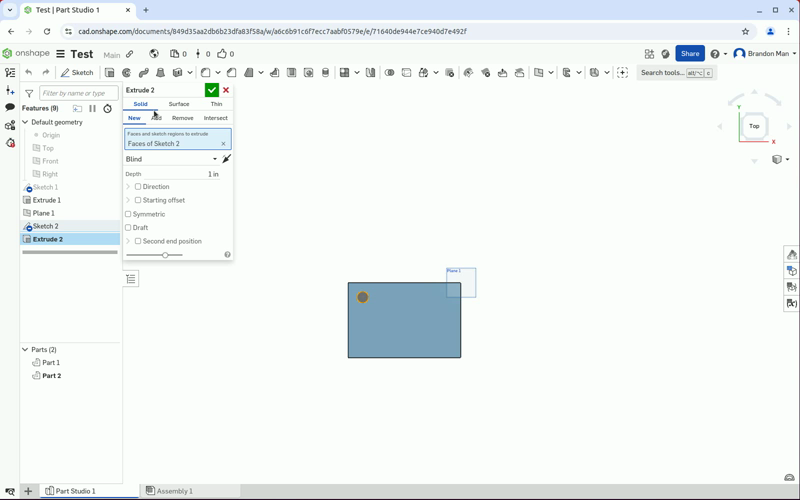
mouse_move(186, 120)
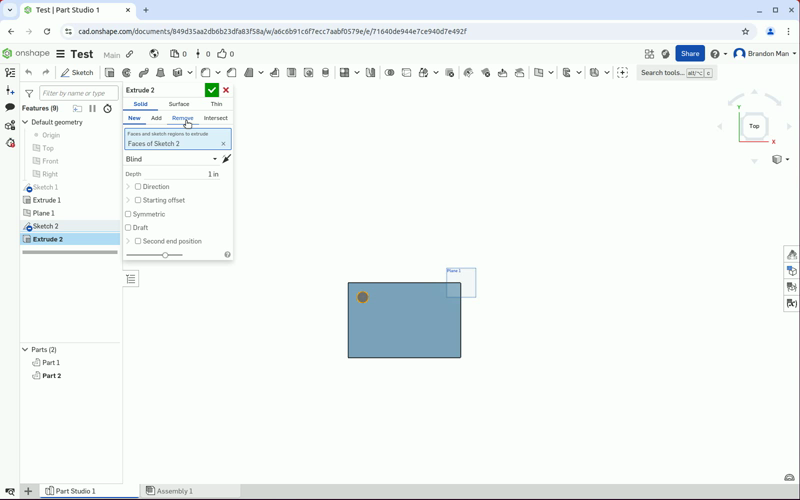
click(186, 120)
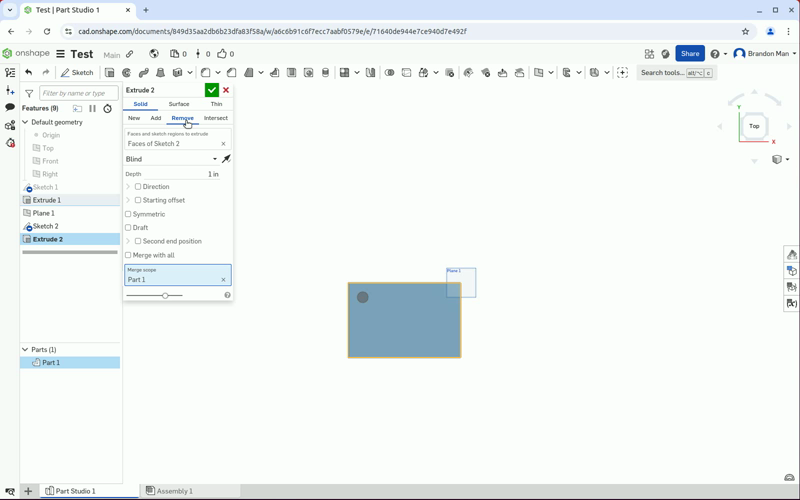
key(tab, 4)
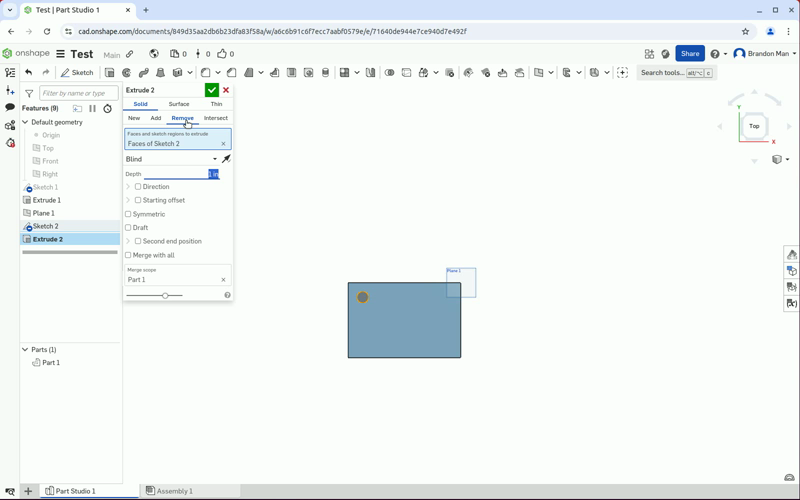
text(1.926)
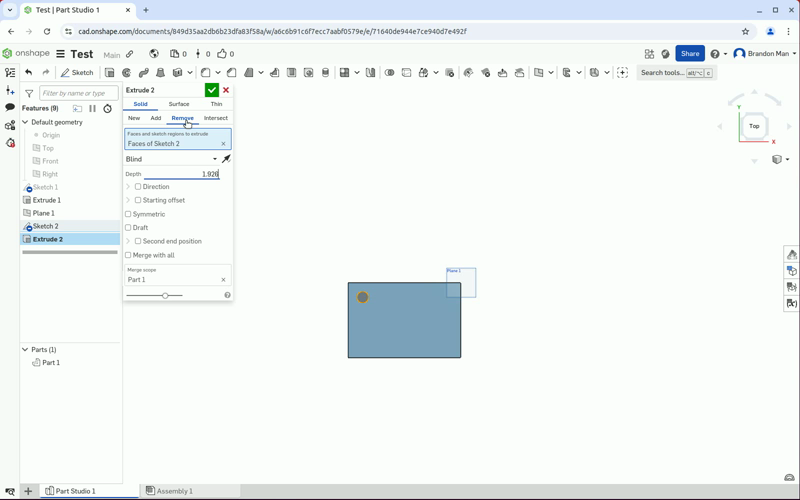
key(tab, 6)
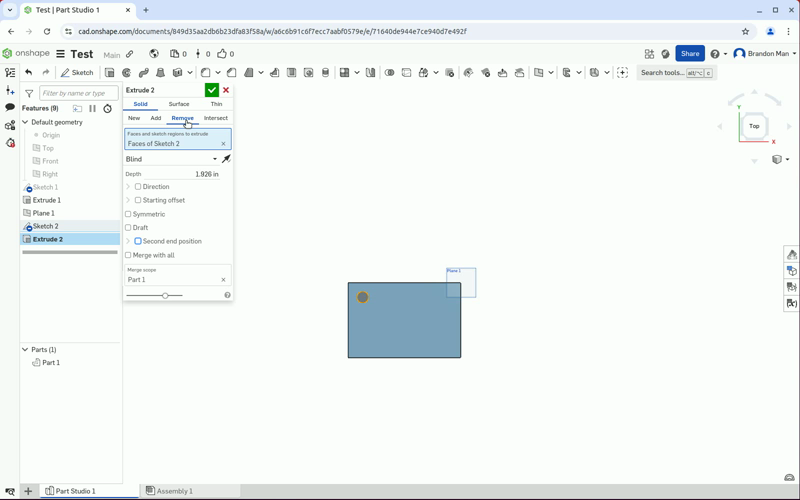
key(space)
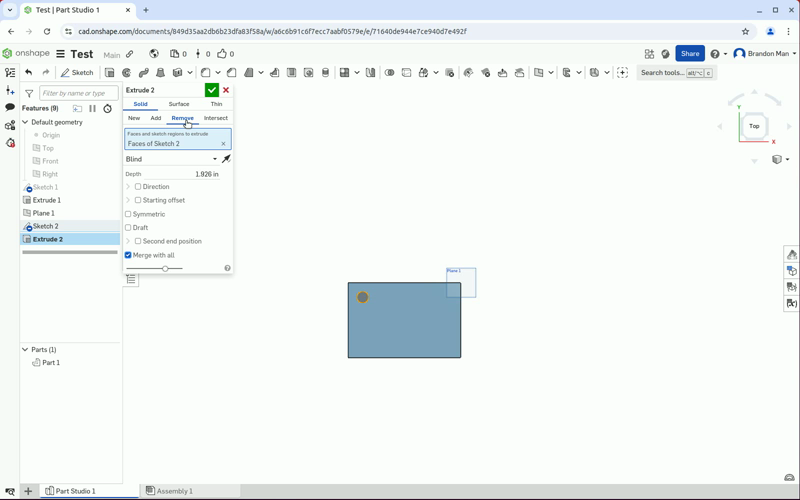
key(enter)
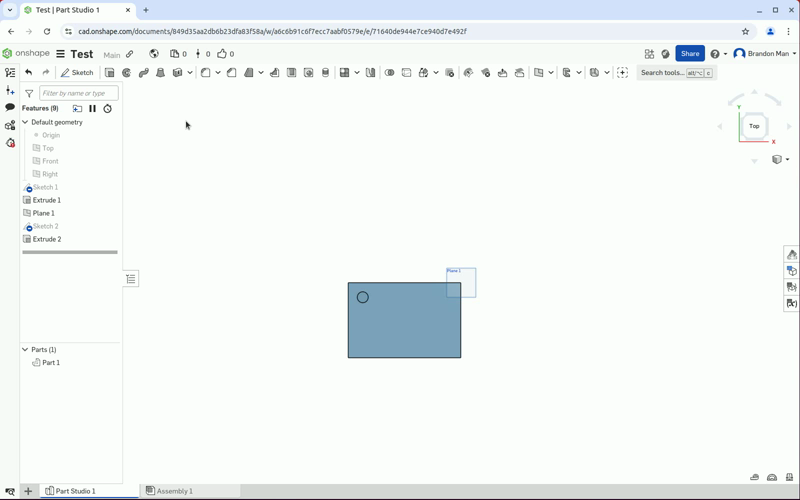
key(shift+h)
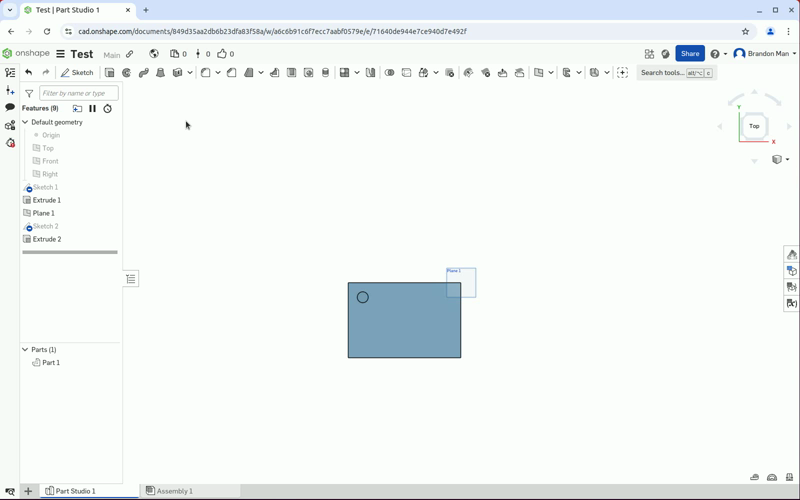
key(shift+h)
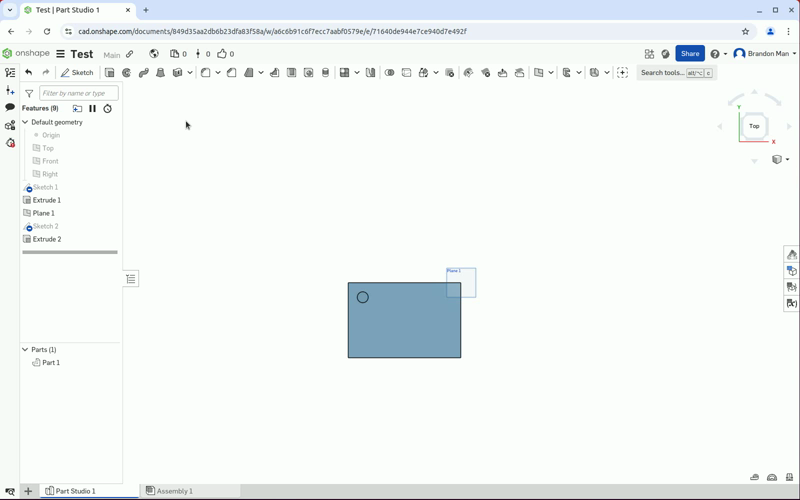
mouse_move(73, 189)
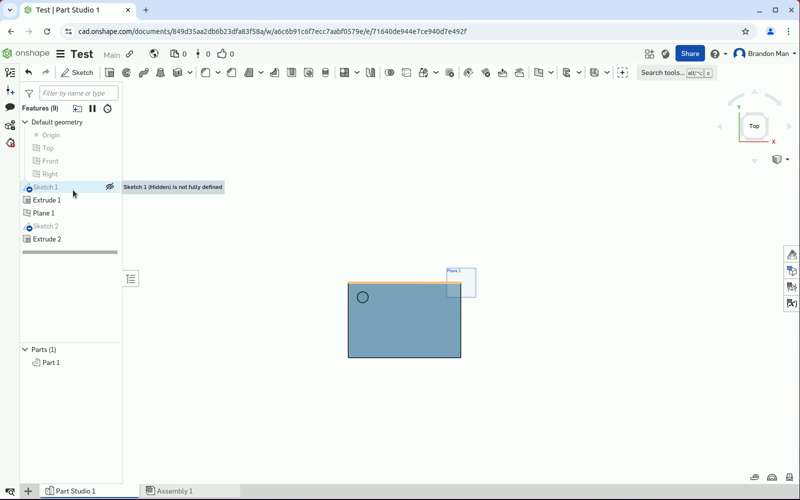
click(73, 189)
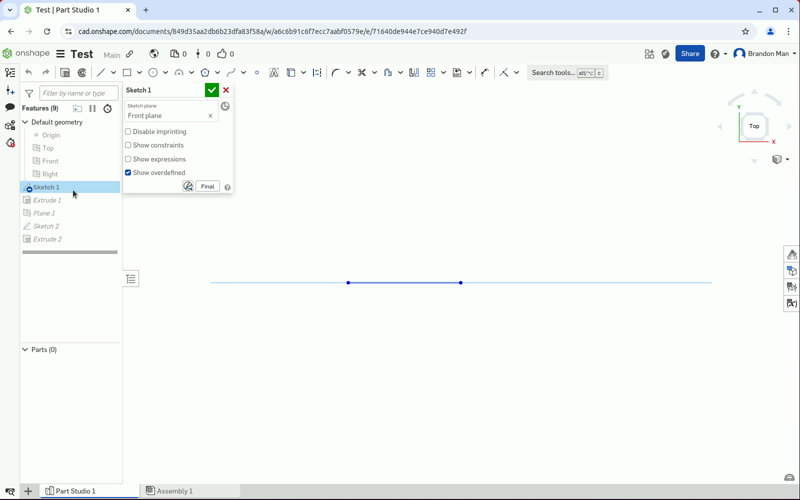
mouse_move(229, 92)
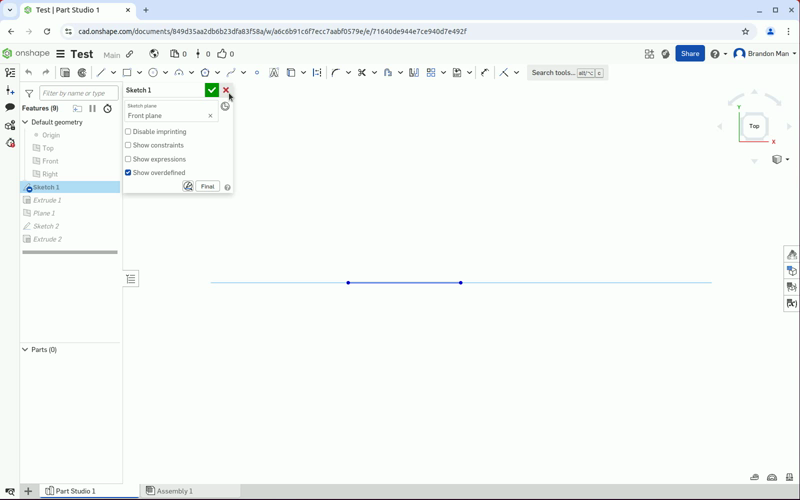
click(229, 92)
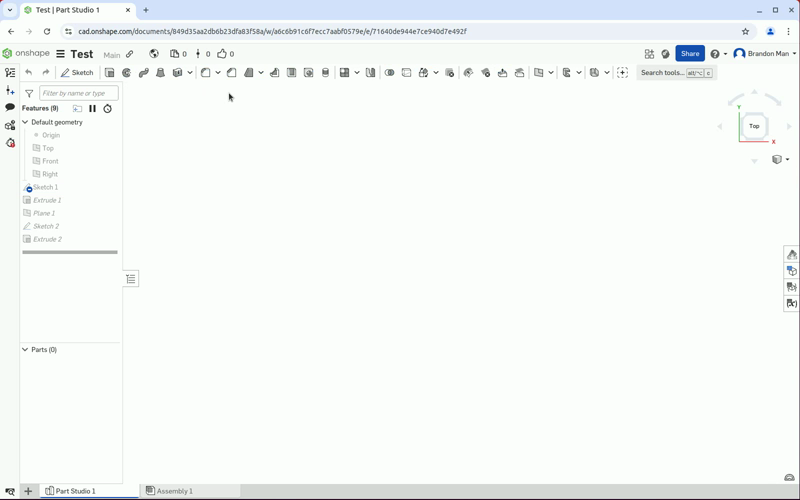
key(shift+s)
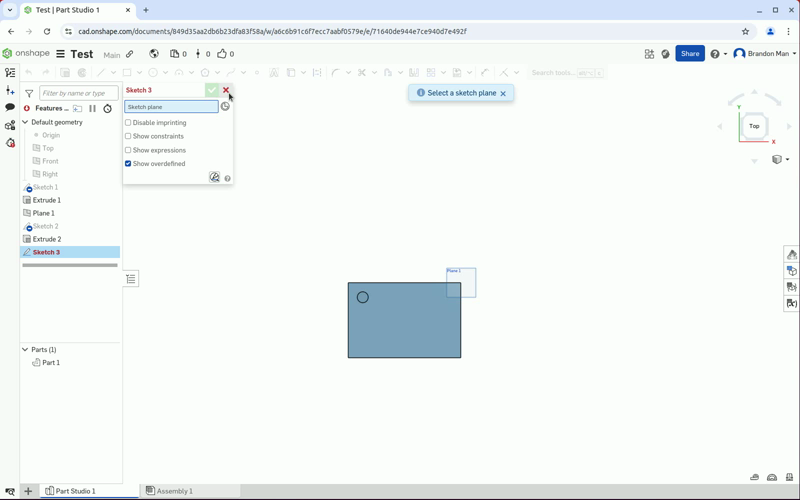
mouse_move(73, 215)
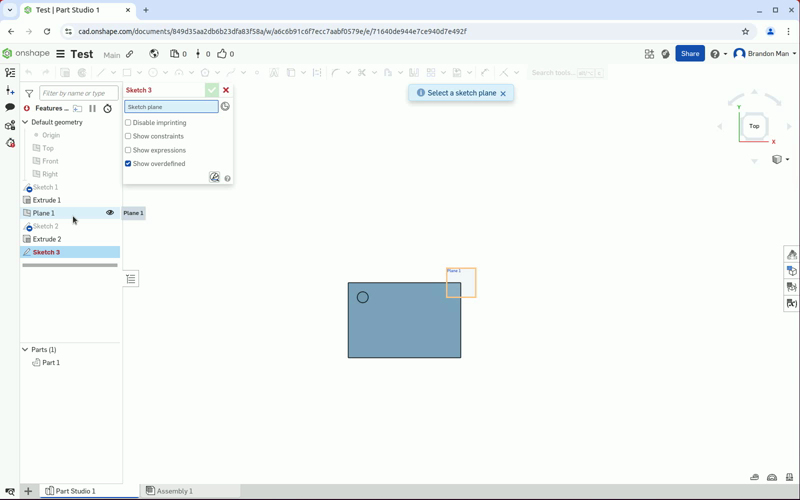
click(73, 215)
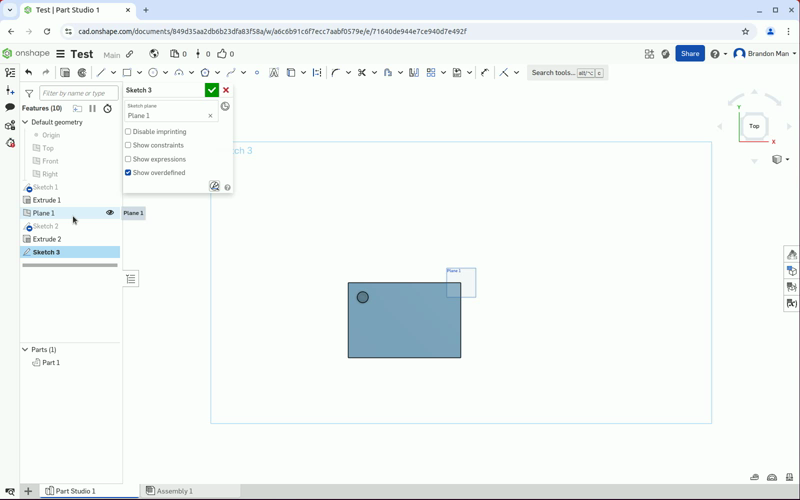
mouse_move(73, 352)
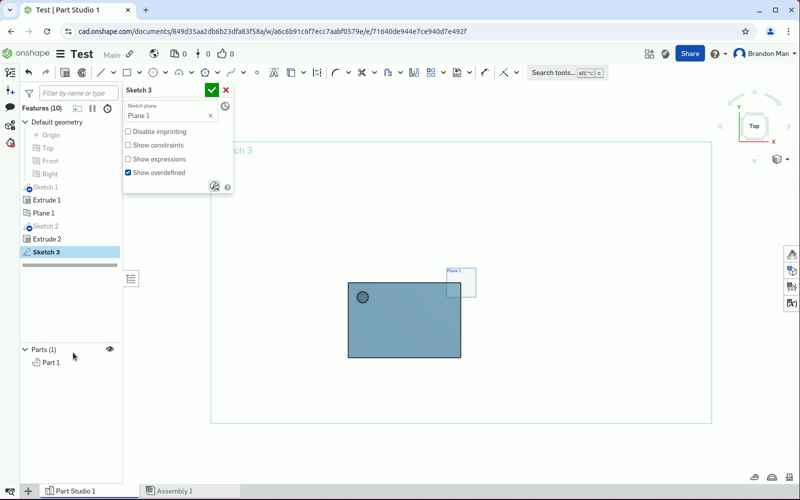
key(y)
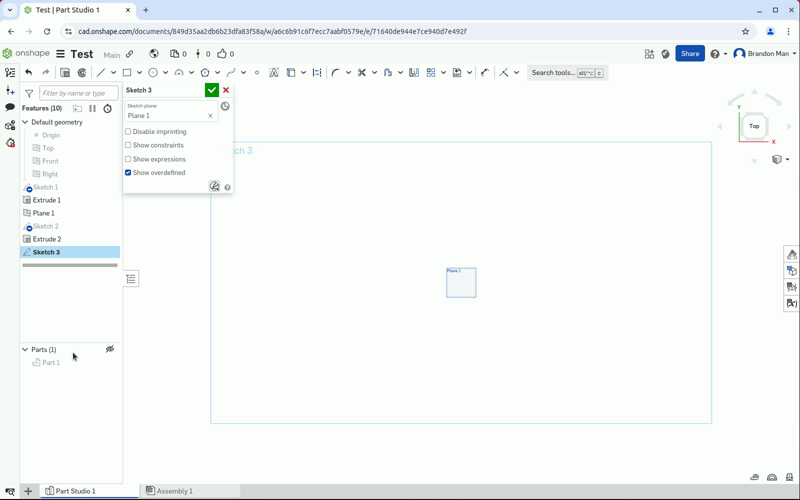
key(c)
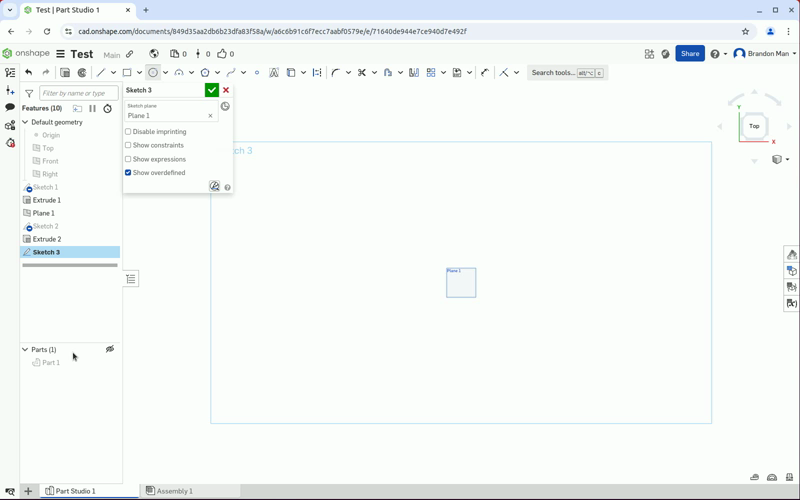
key_down(shift)
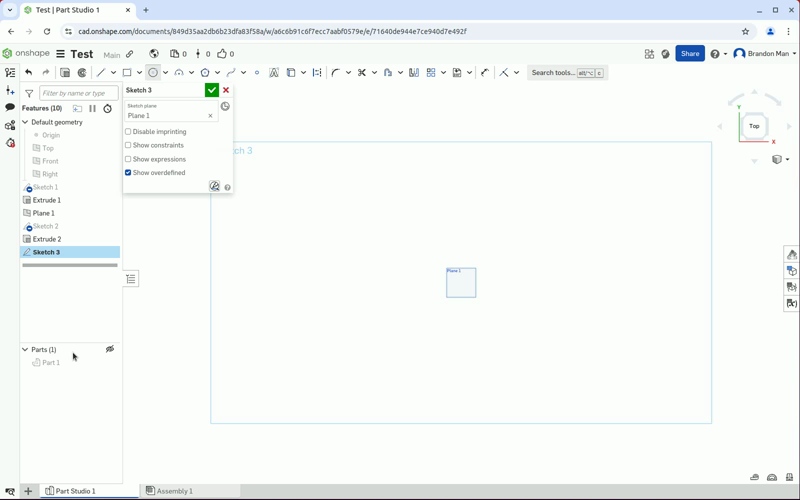
mouse_move(447, 297)
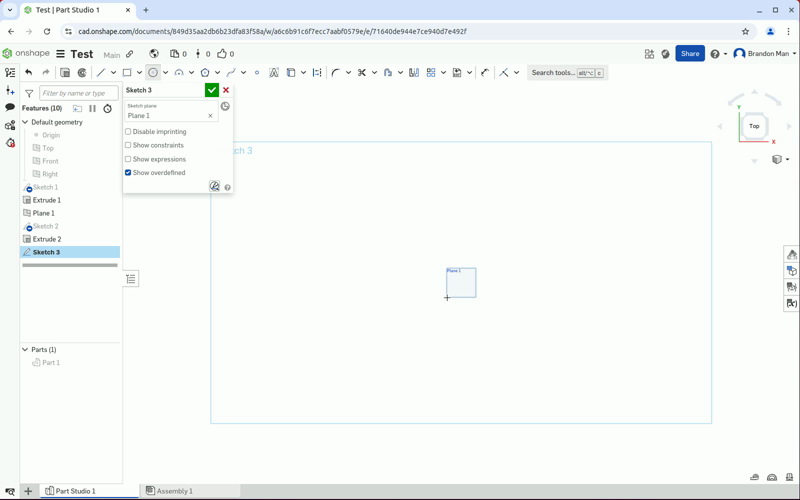
click(447, 297)
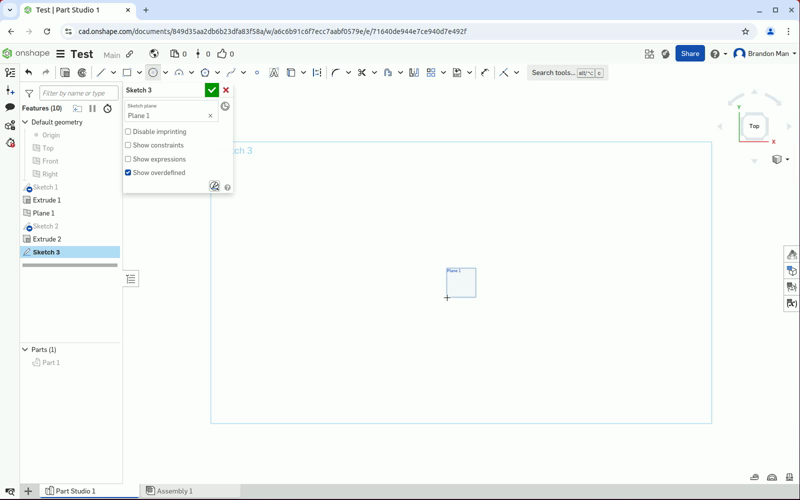
key_up(shift)
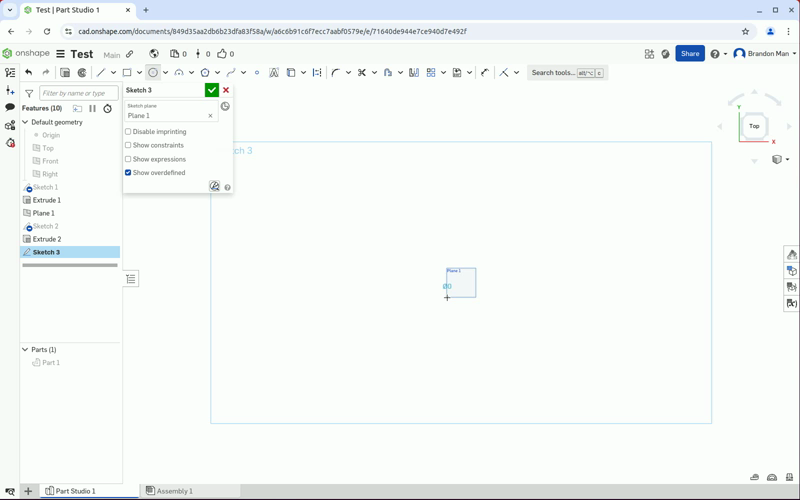
mouse_move(452, 297)
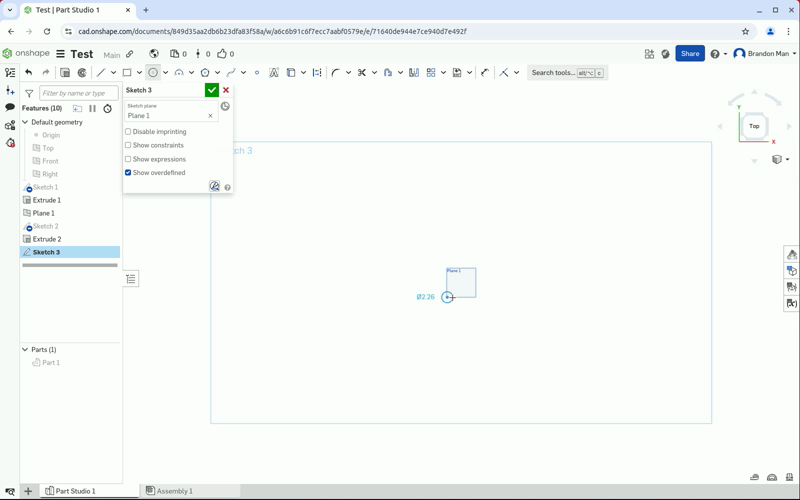
click(452, 297)
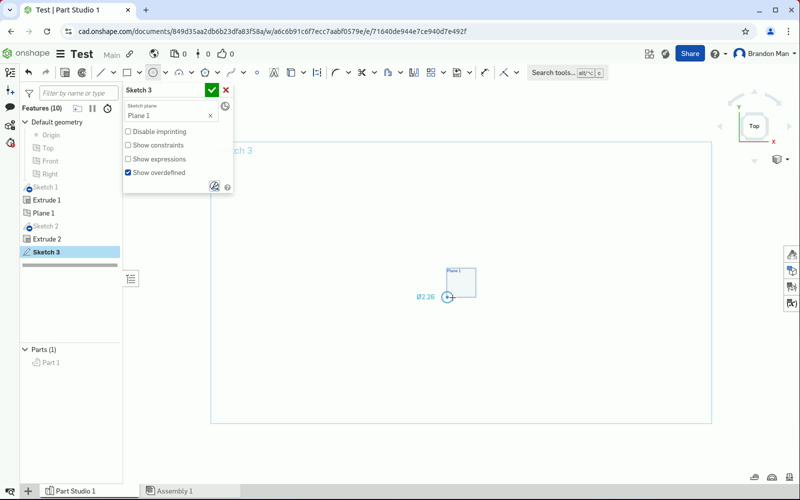
key(esc)
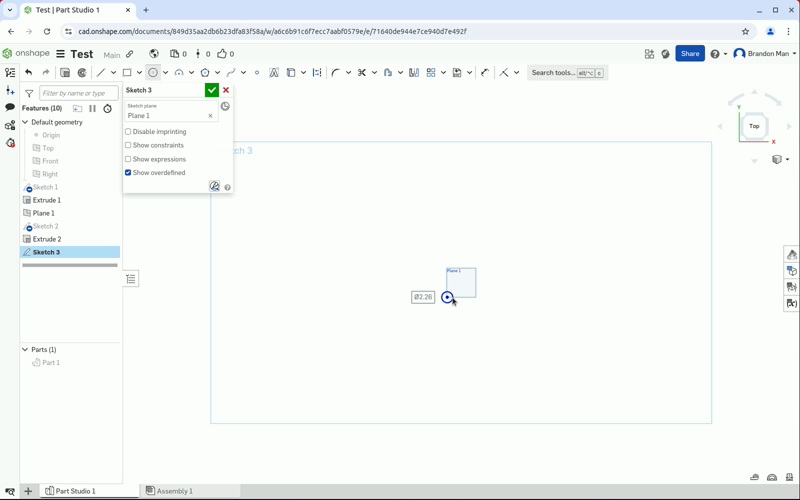
mouse_move(449, 294)
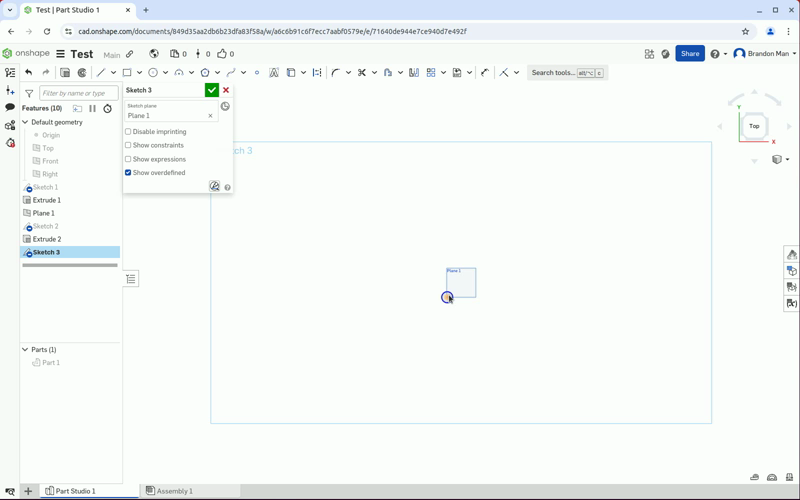
scroll(6)
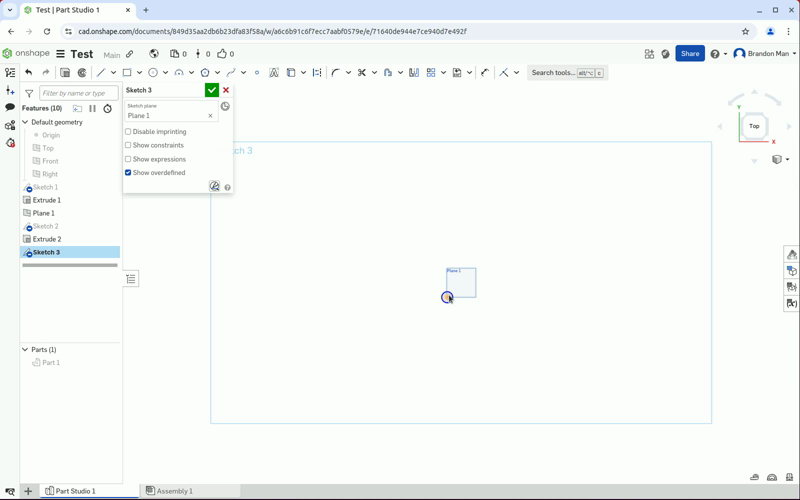
scroll(6)
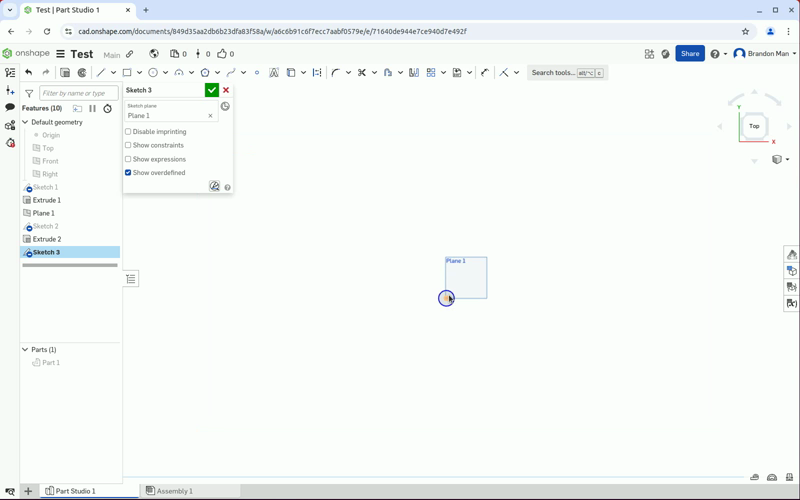
scroll(6)
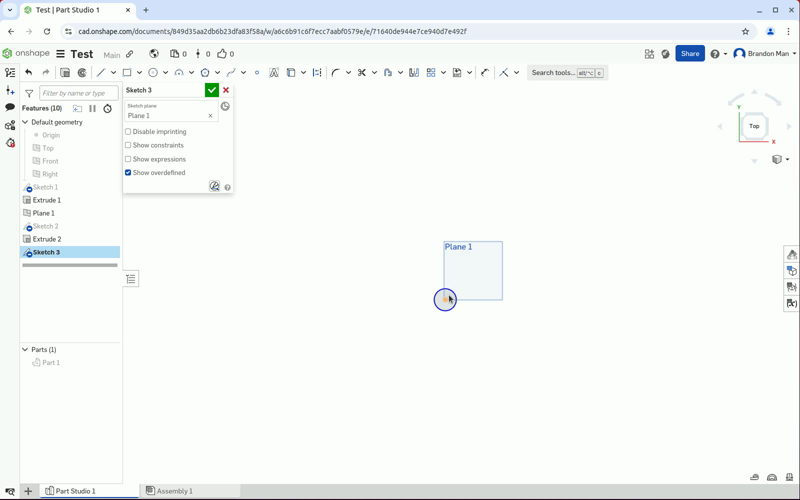
scroll(6)
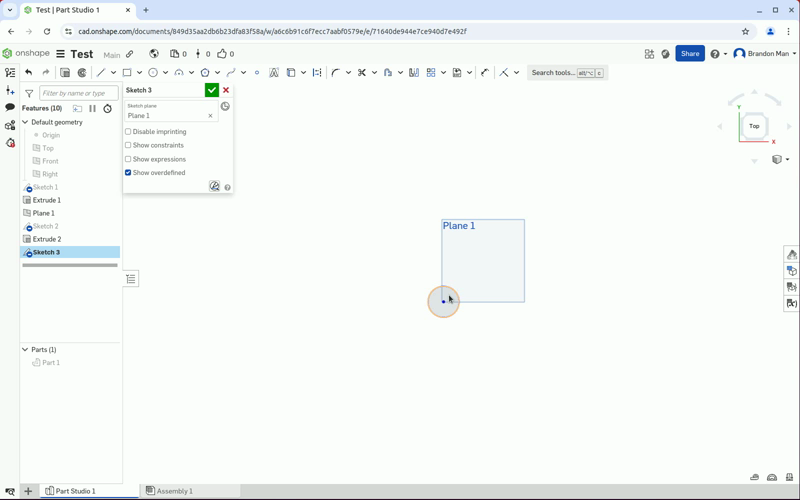
scroll(6)
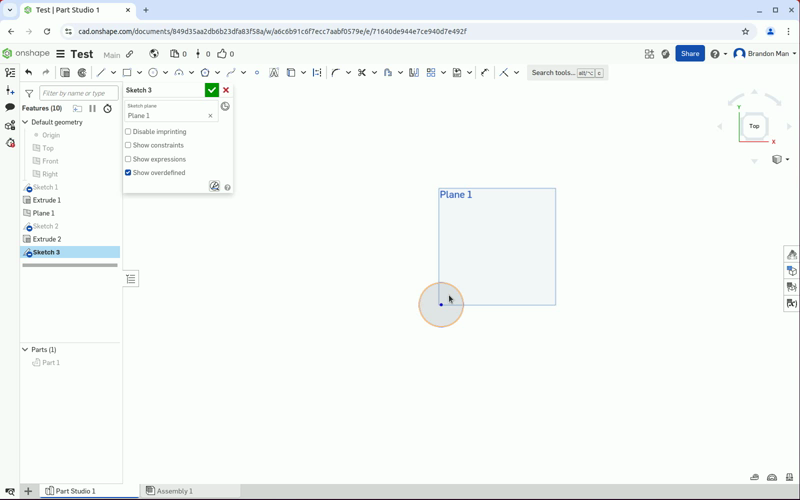
scroll(6)
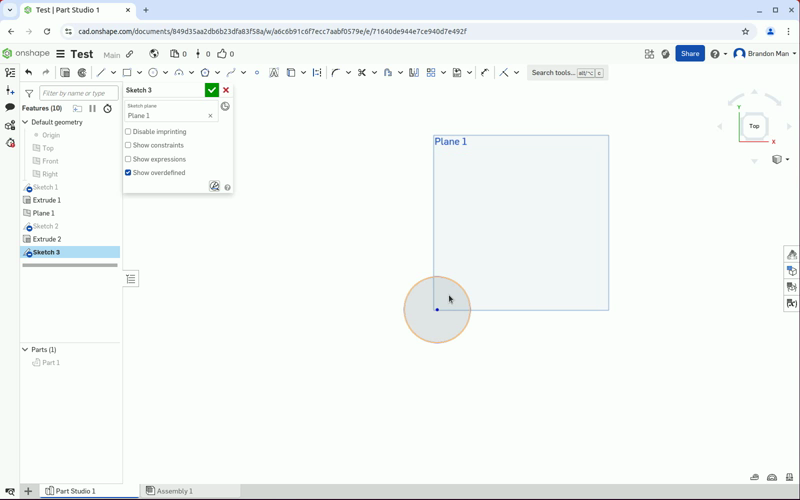
scroll(6)
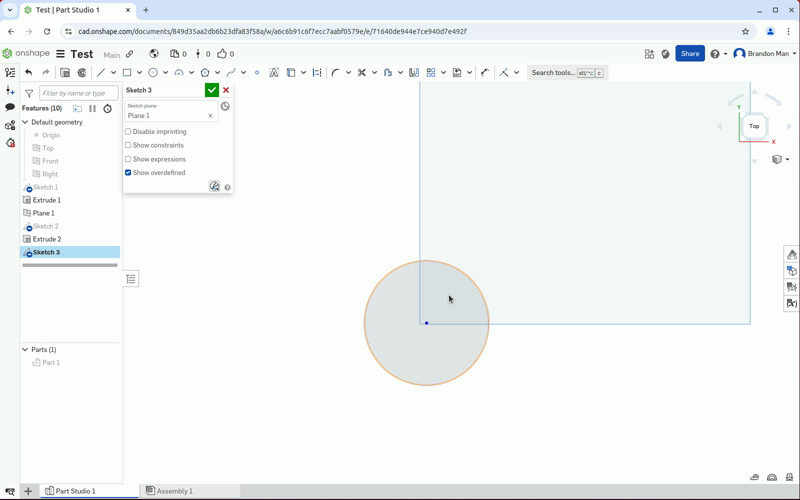
click(449, 294)
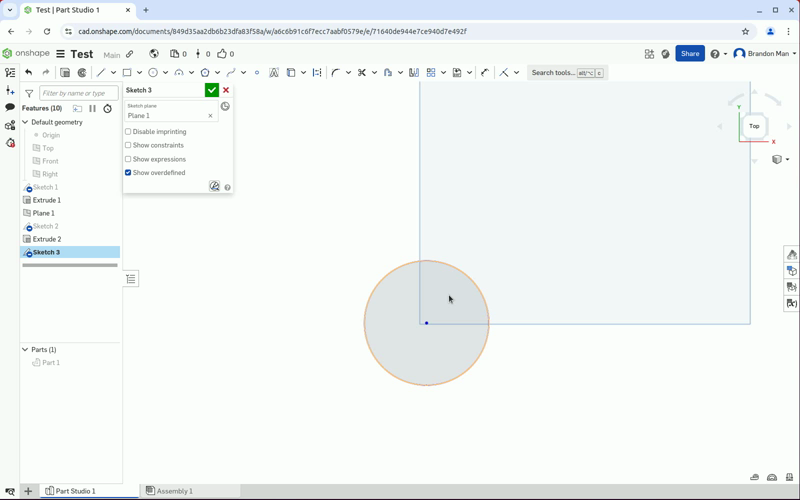
scroll(-6)
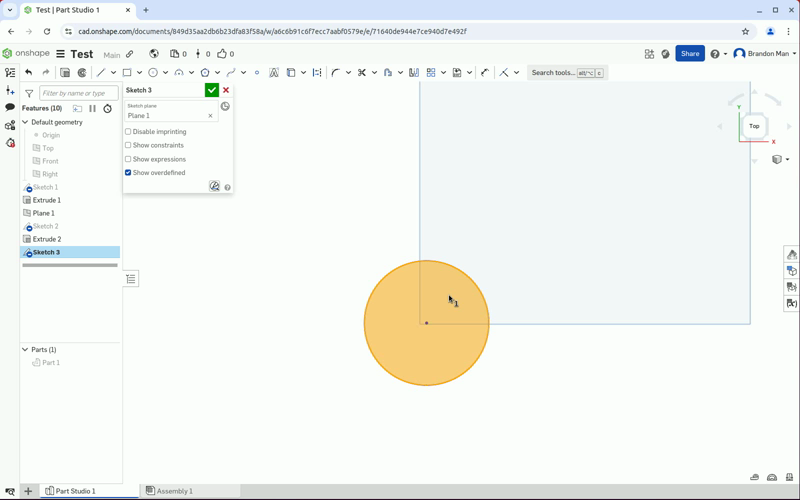
scroll(-6)
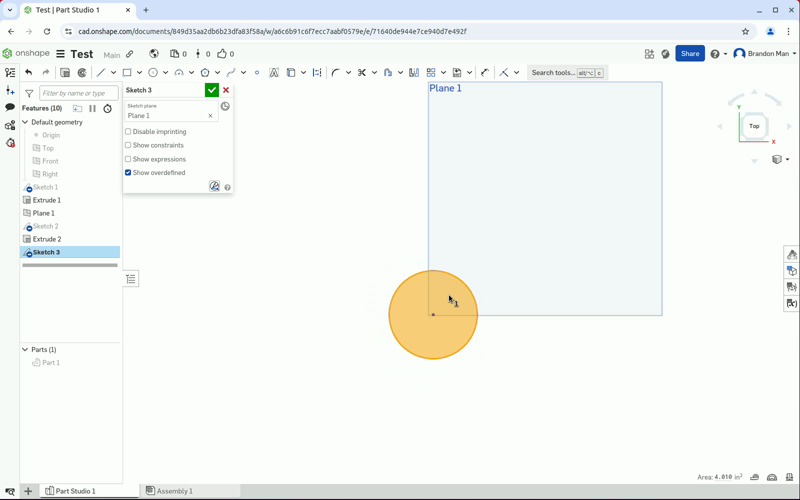
scroll(-6)
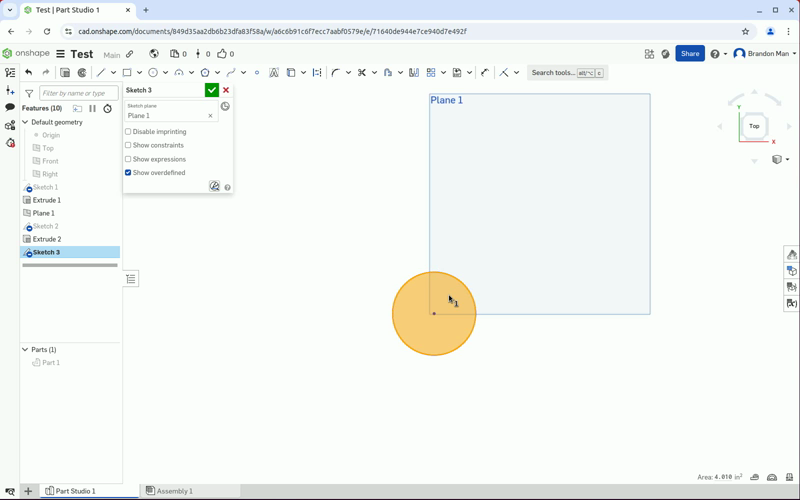
scroll(-6)
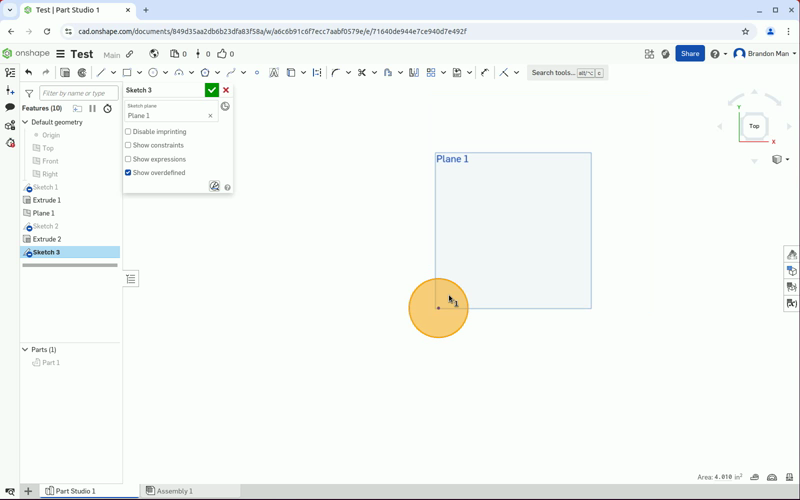
scroll(-6)
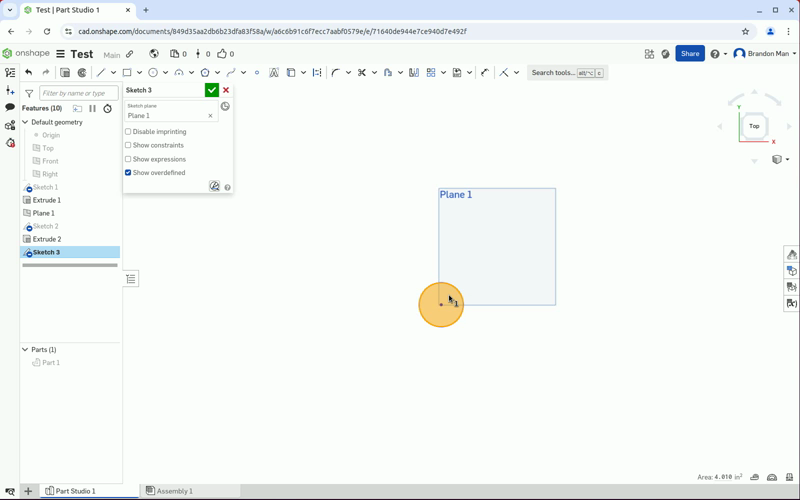
scroll(-6)
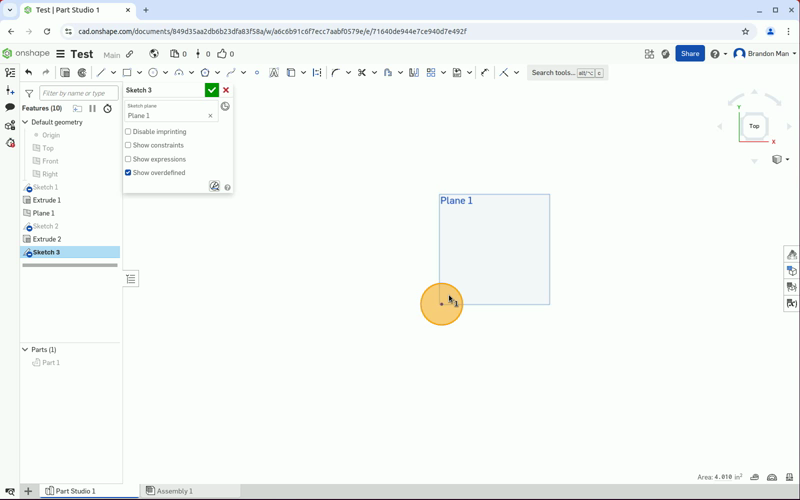
scroll(-6)
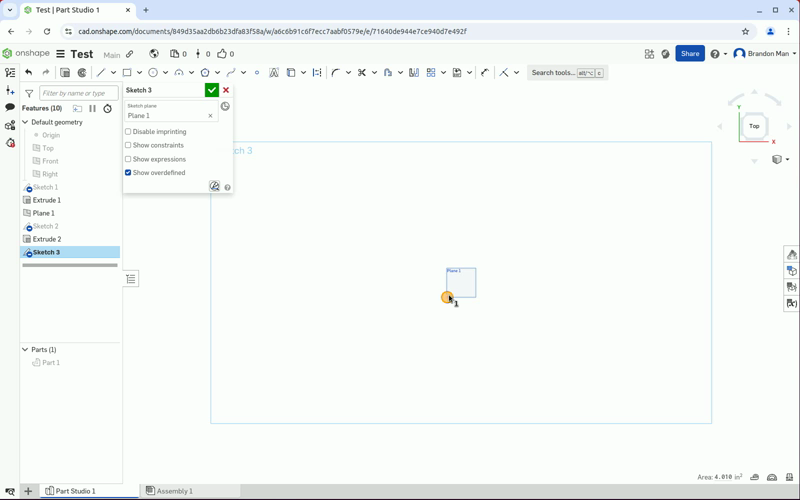
mouse_move(73, 352)
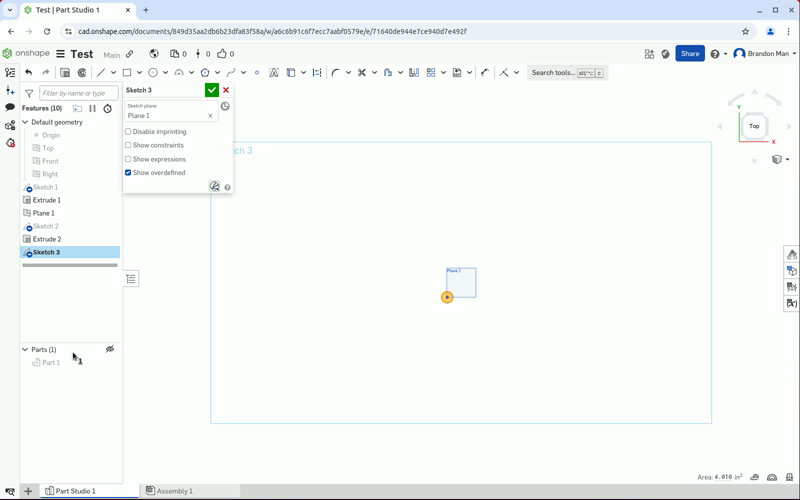
key(shift+y)
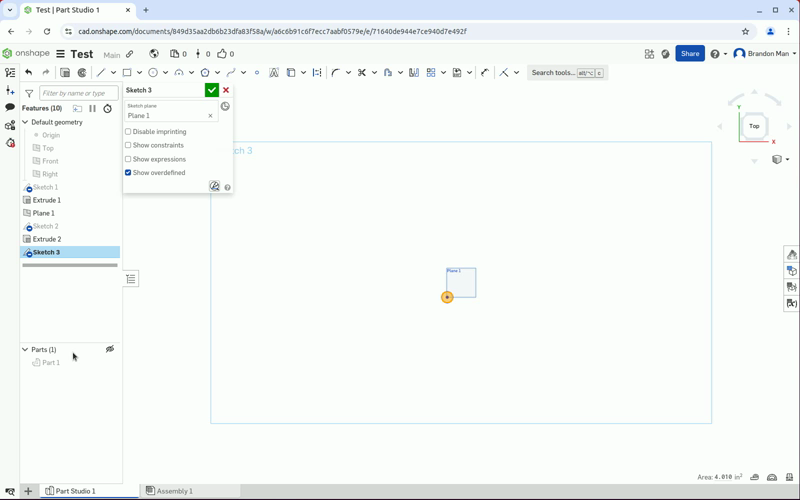
key(shift+e)
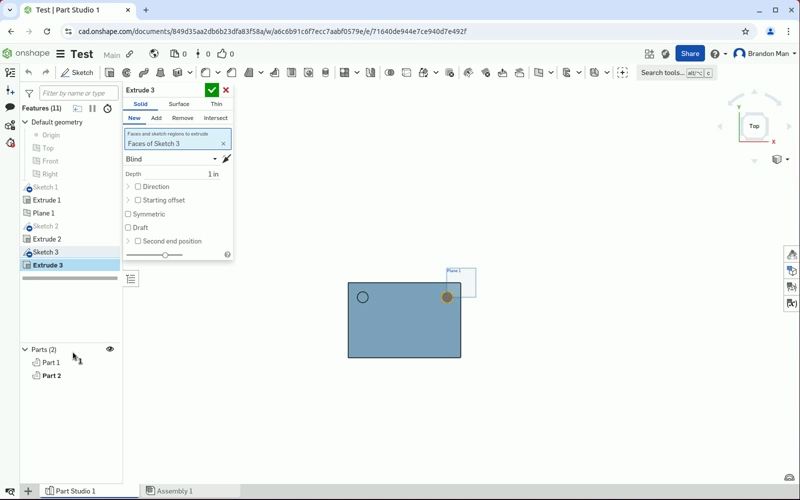
mouse_move(143, 106)
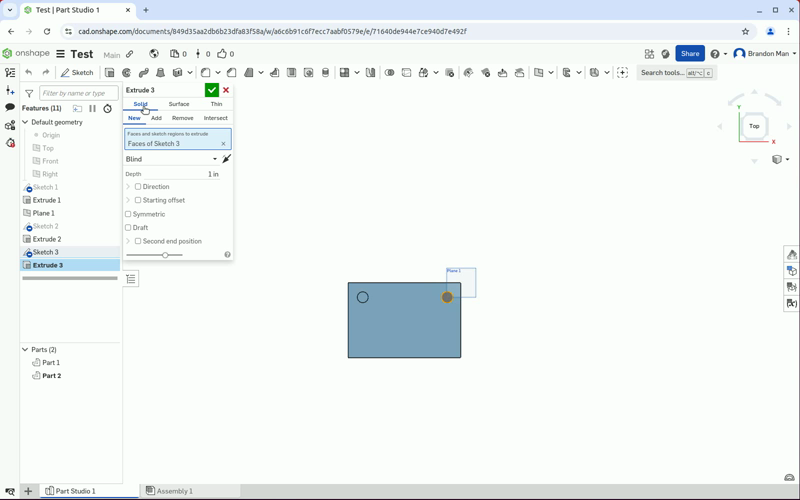
click(143, 106)
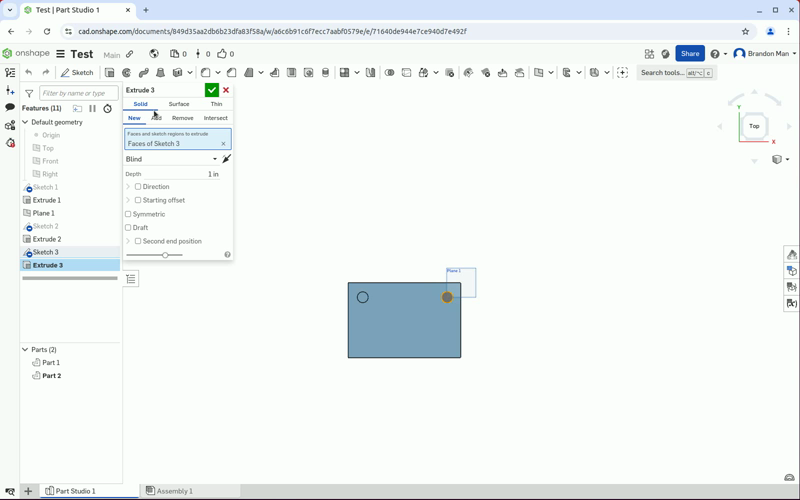
mouse_move(186, 120)
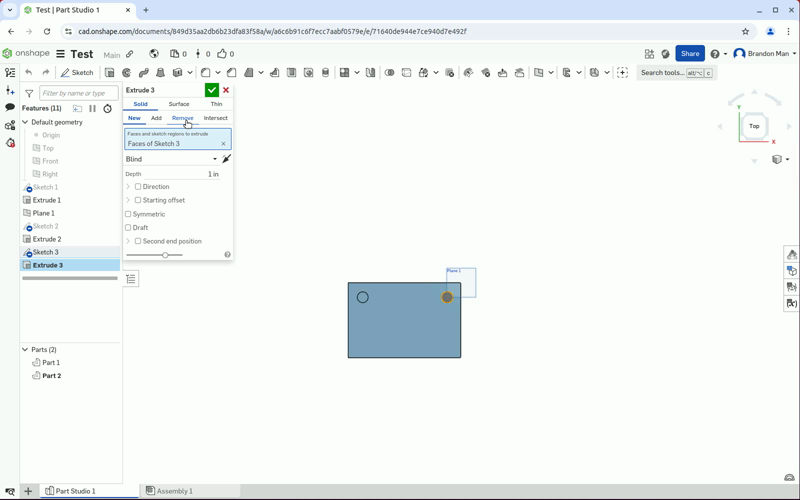
click(186, 120)
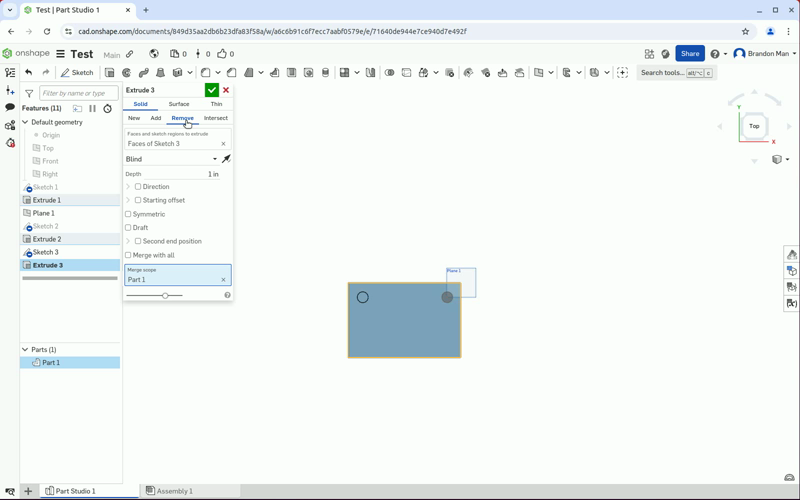
key(tab, 4)
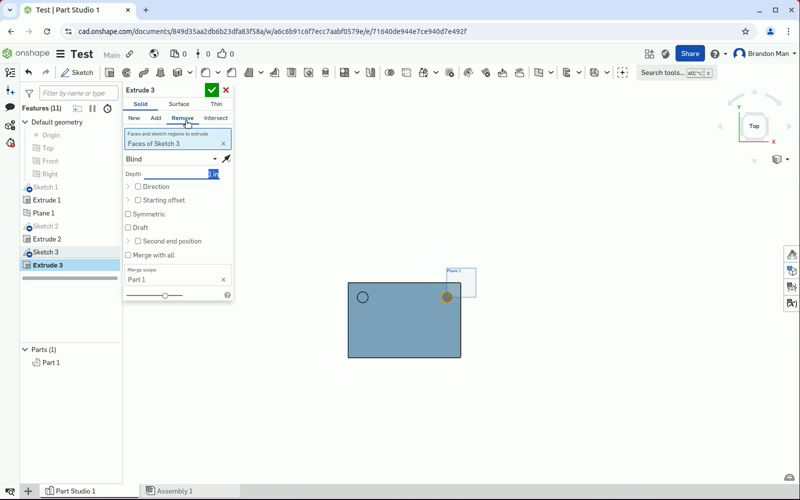
text(1.926)
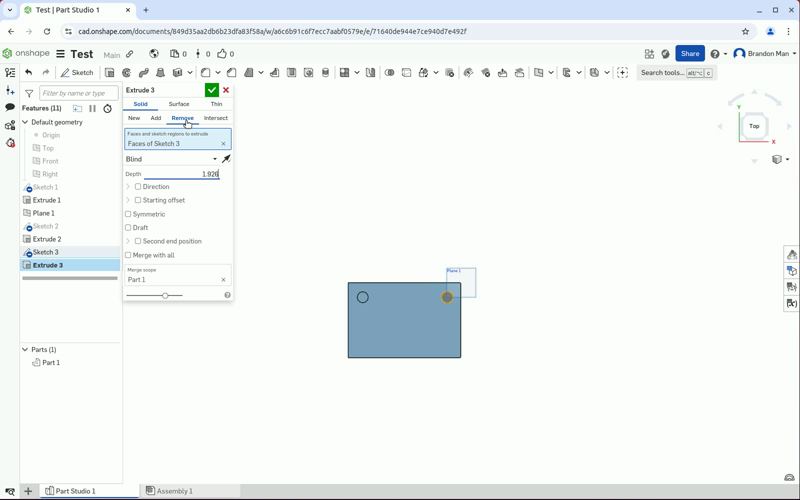
key(tab, 6)
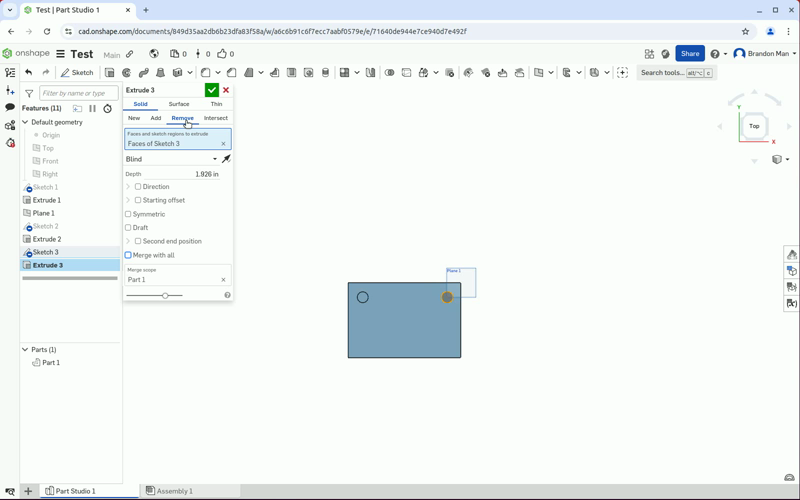
key(space)
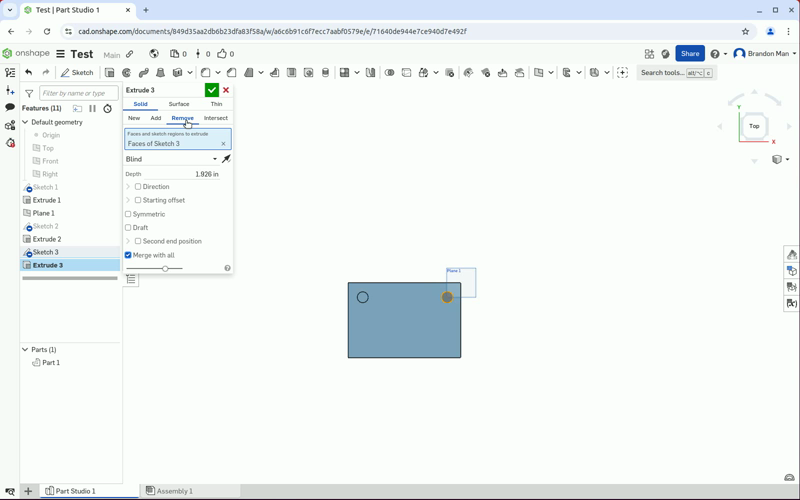
key(enter)
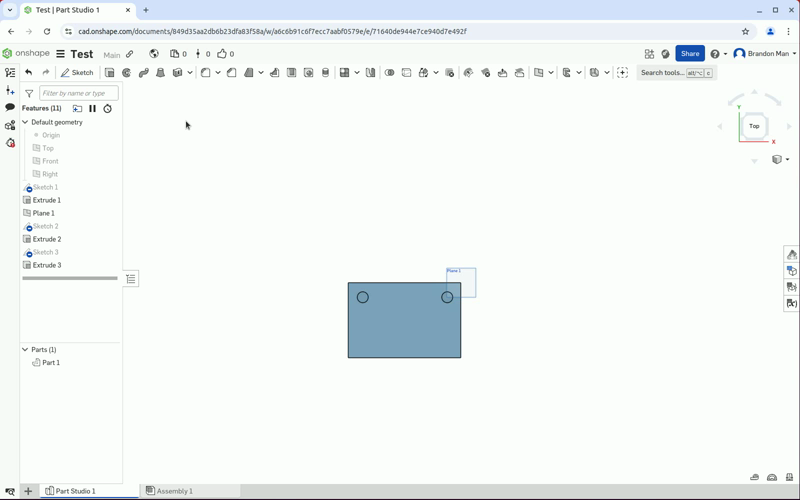
key(shift+h)
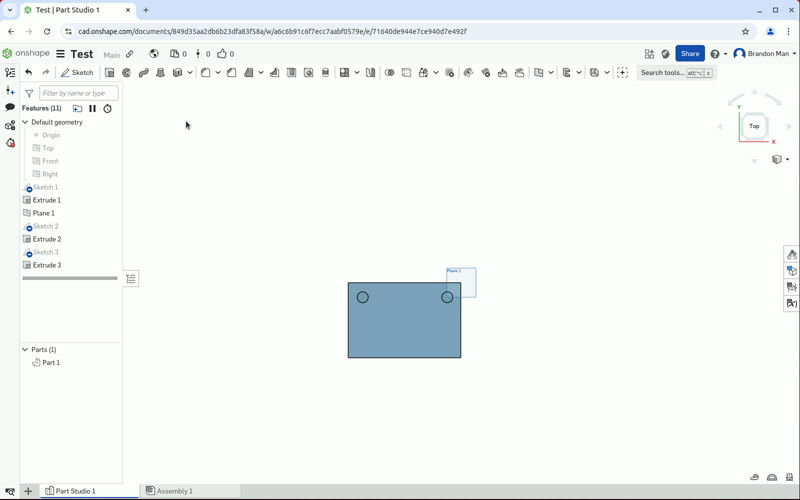
key(shift+h)
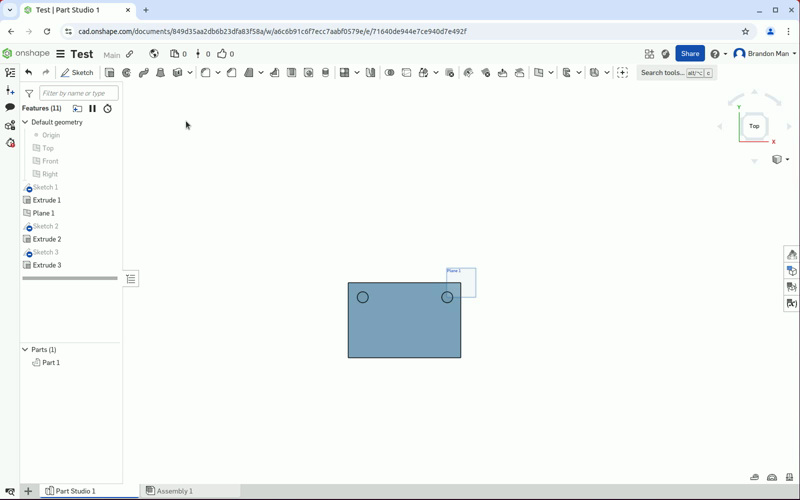
mouse_move(73, 189)
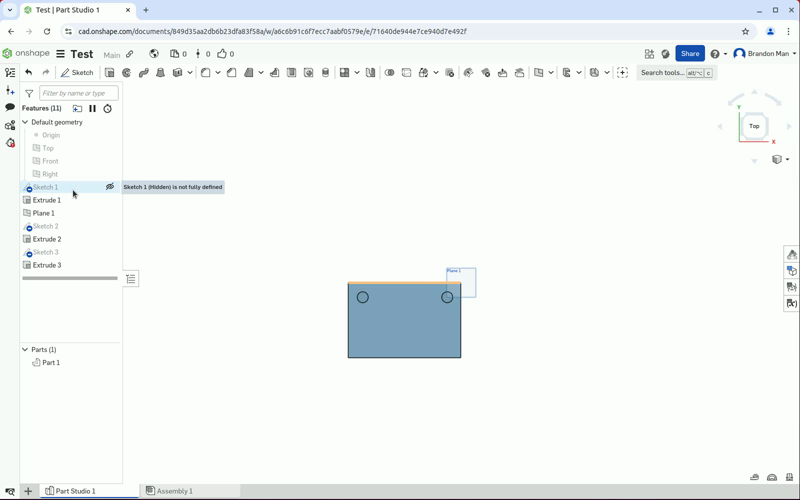
click(73, 189)
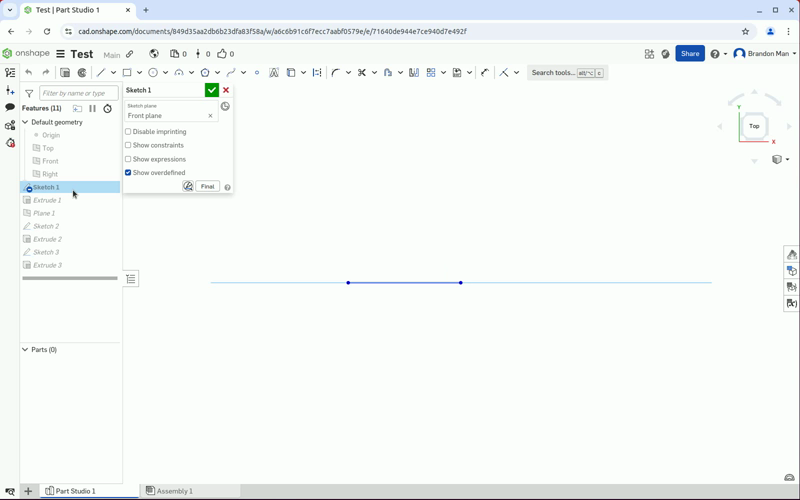
mouse_move(229, 92)
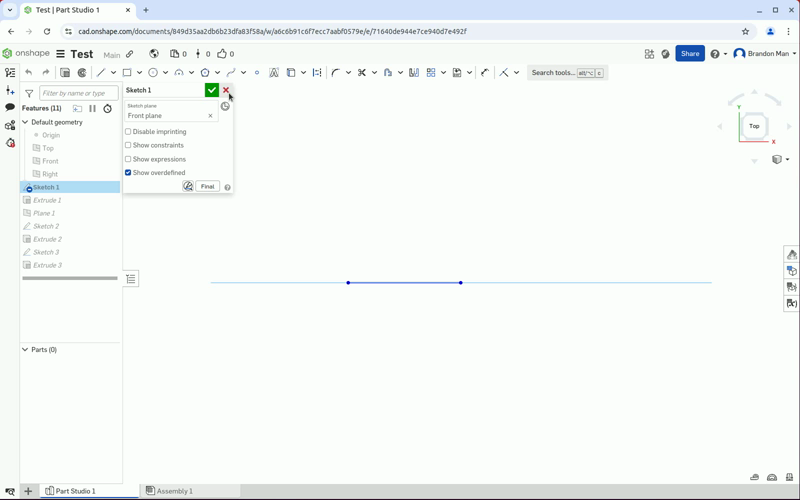
click(229, 92)
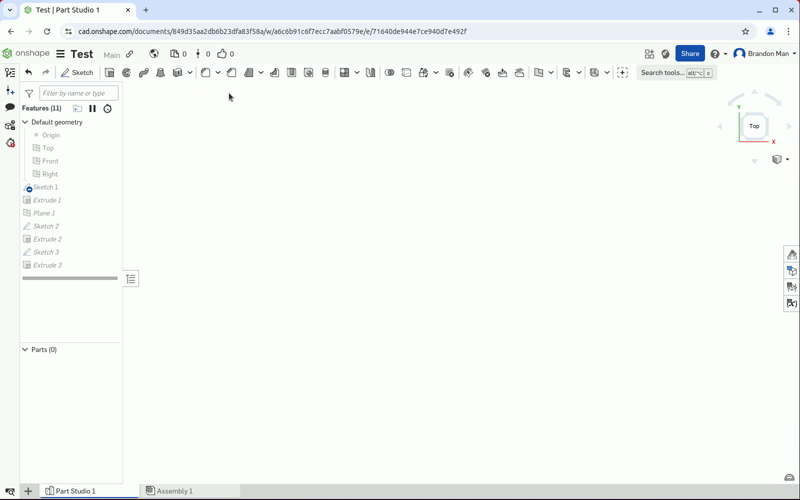
key(shift+s)
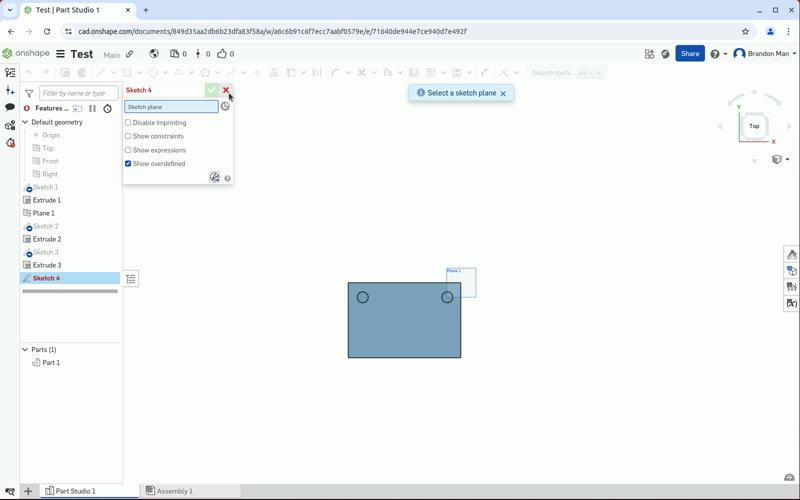
mouse_move(73, 215)
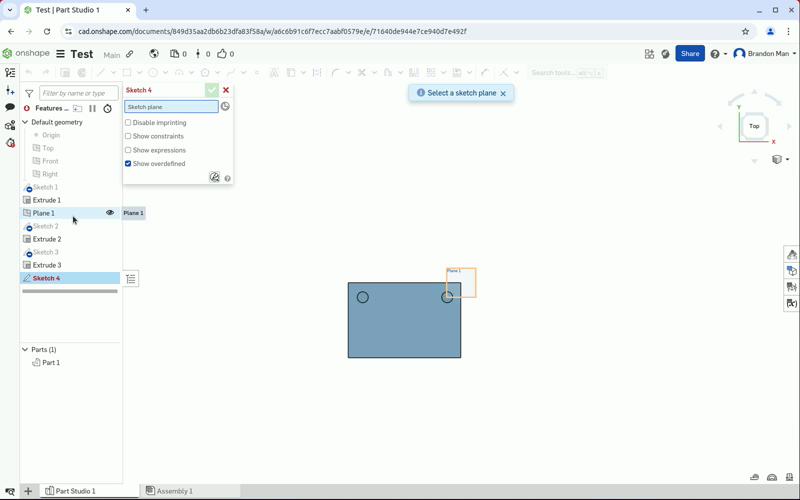
click(73, 215)
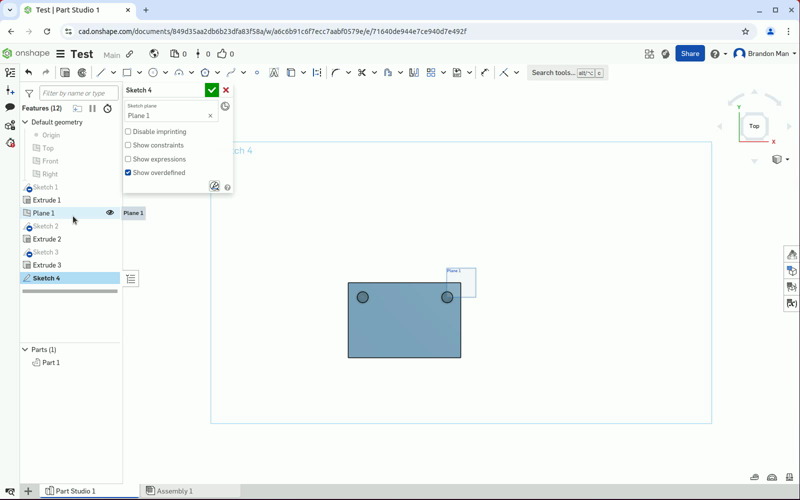
mouse_move(73, 352)
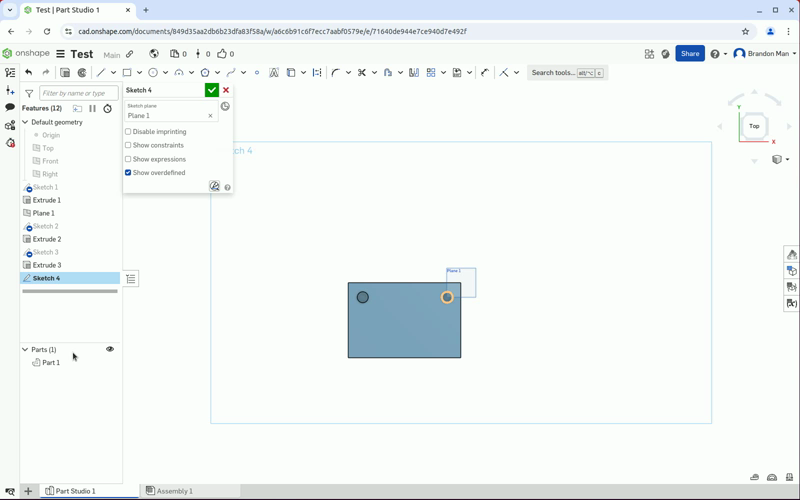
key(y)
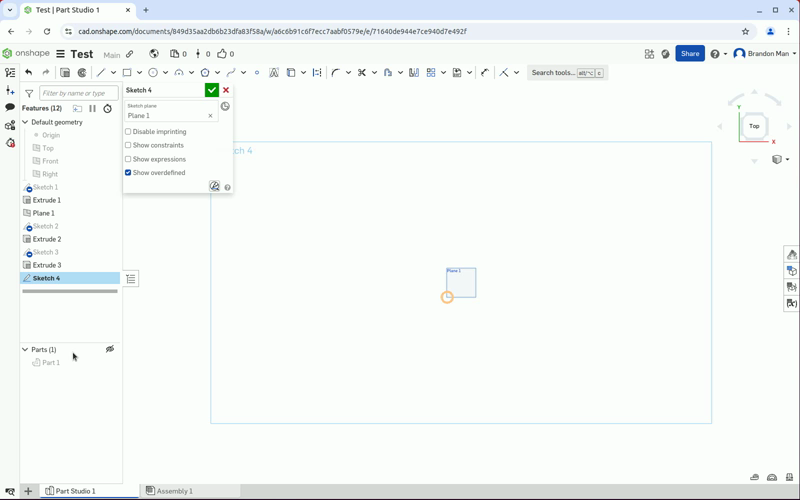
key(c)
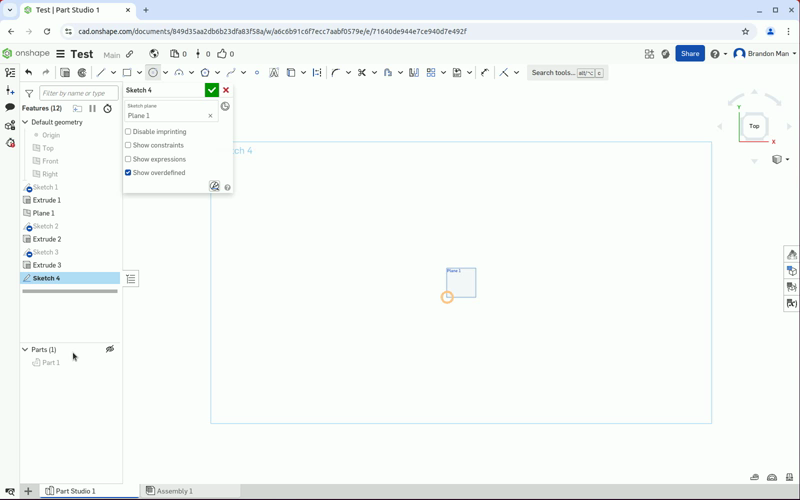
key_down(shift)
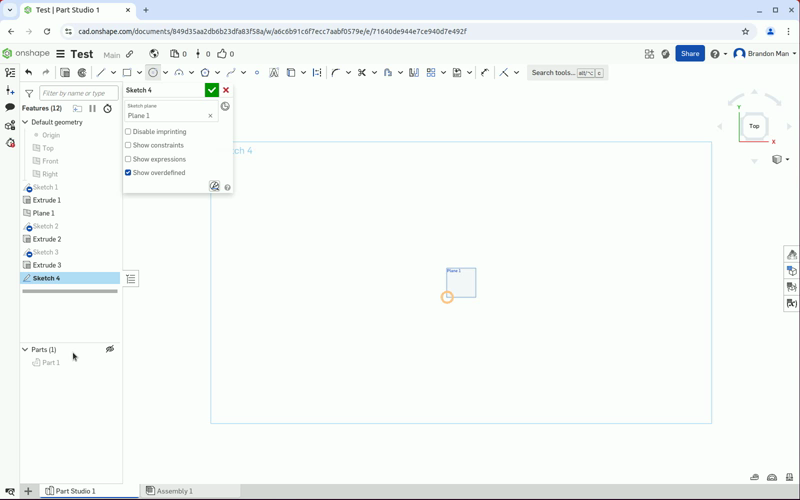
mouse_move(362, 343)
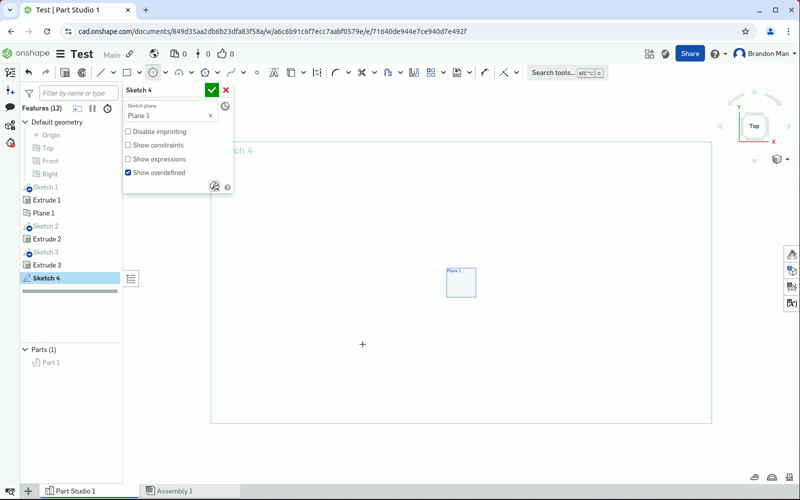
click(362, 343)
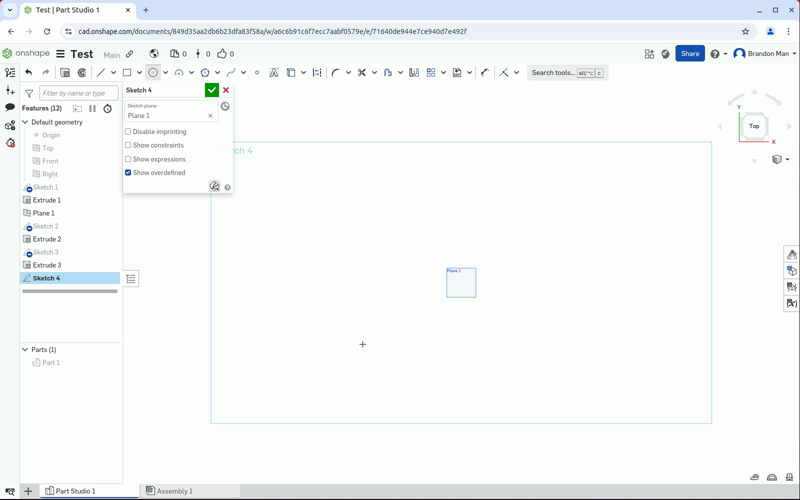
key_up(shift)
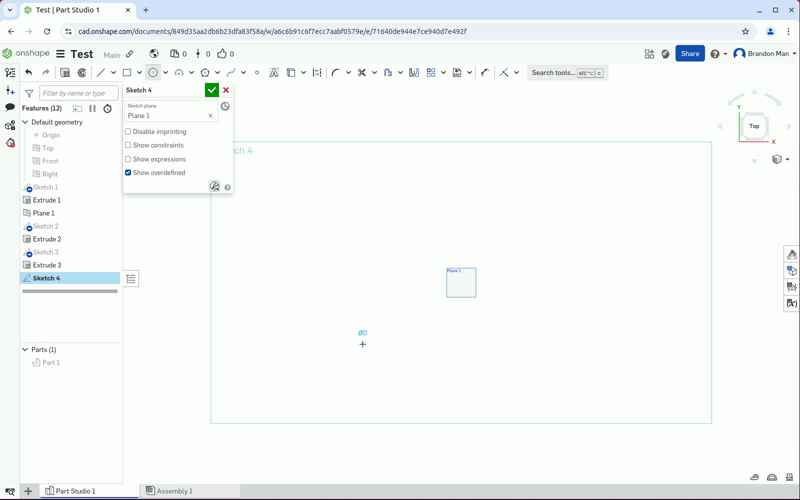
mouse_move(368, 343)
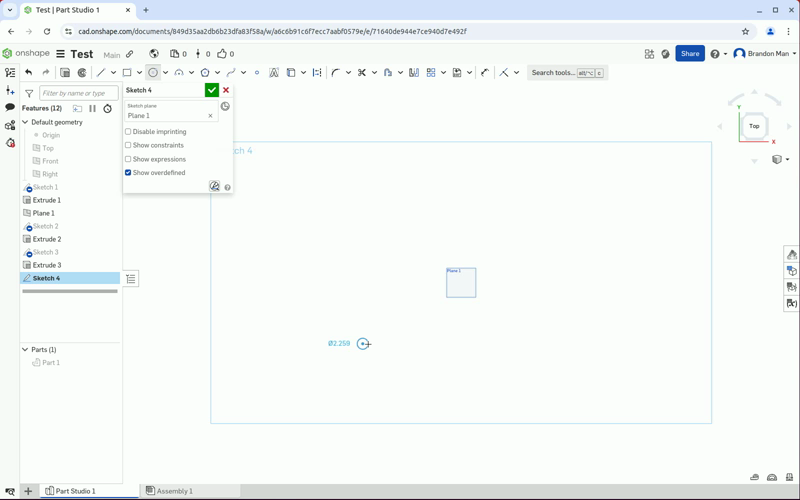
click(368, 343)
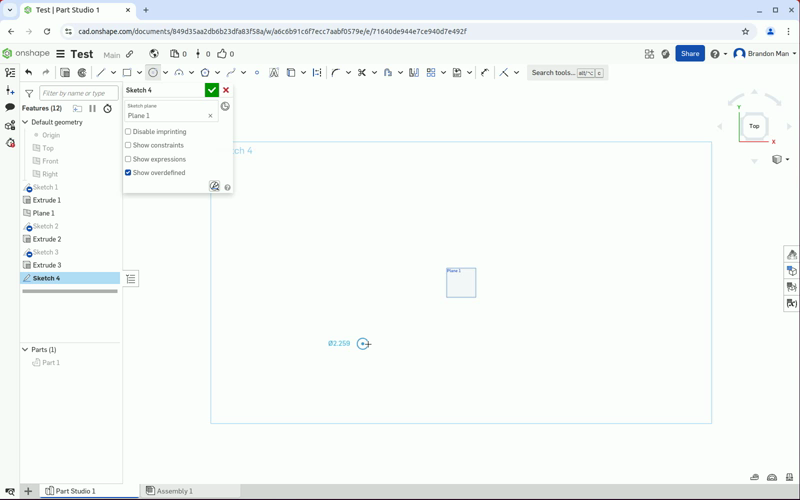
key(esc)
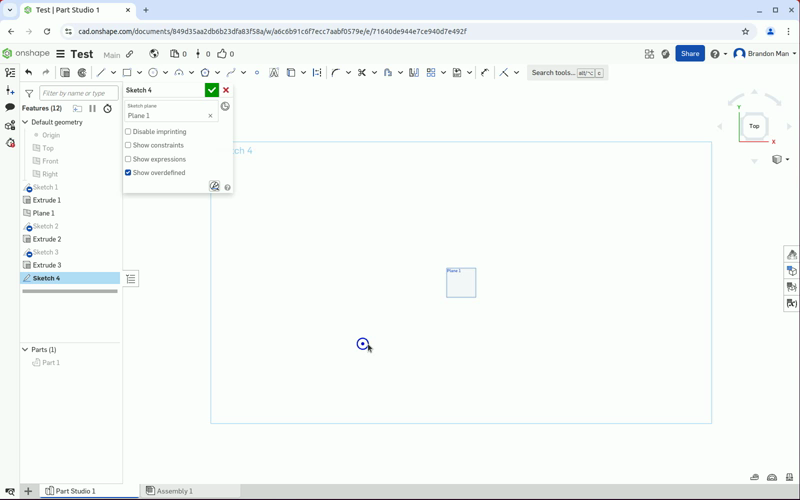
mouse_move(360, 340)
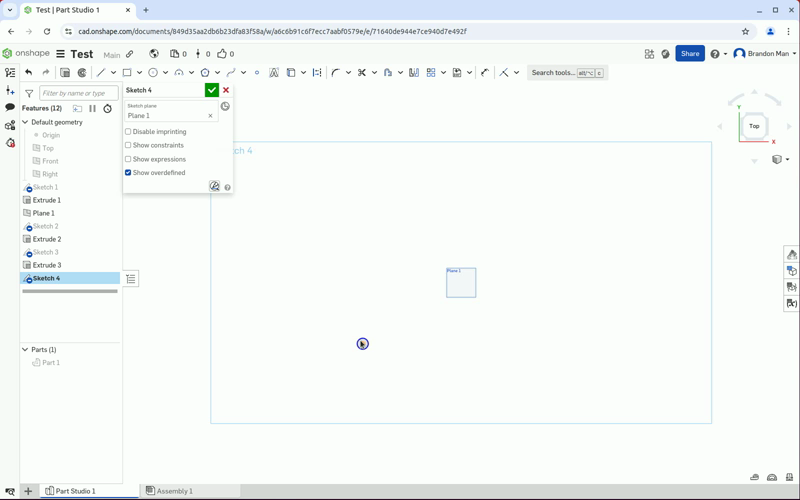
scroll(6)
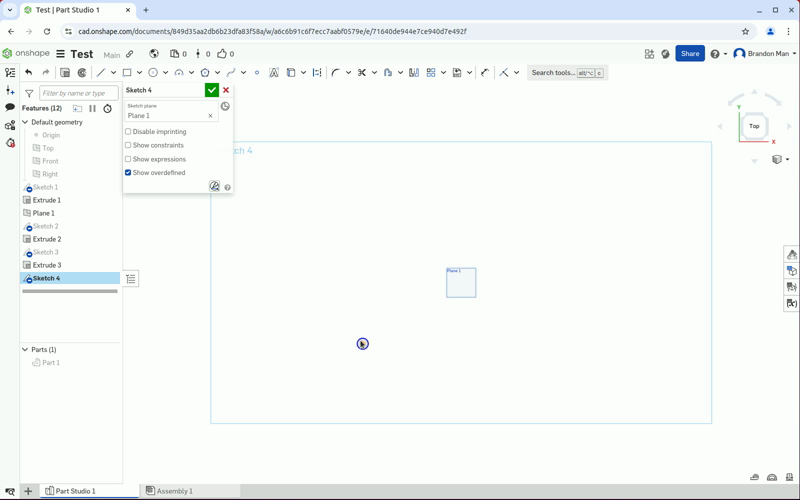
scroll(6)
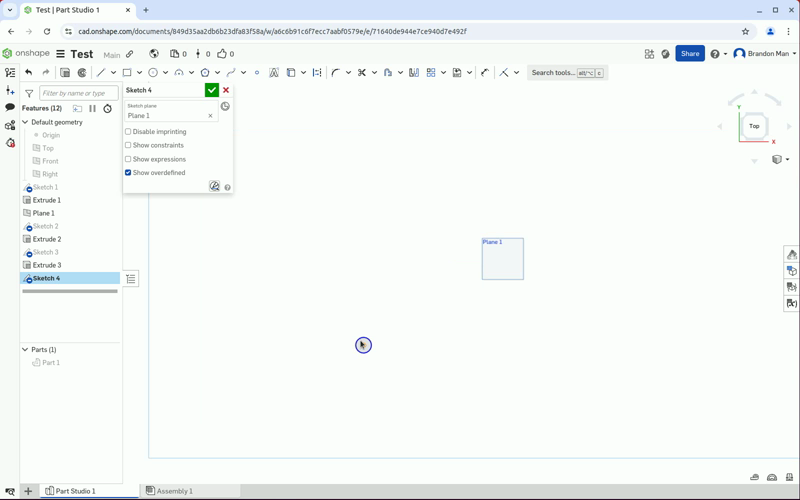
scroll(6)
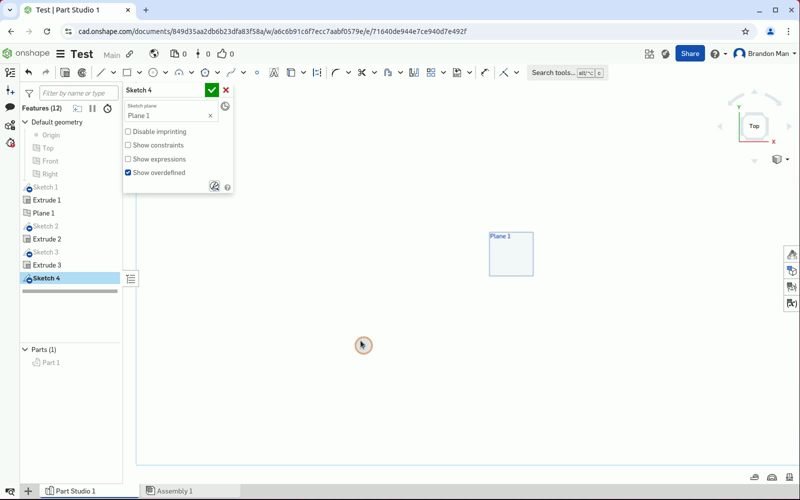
scroll(6)
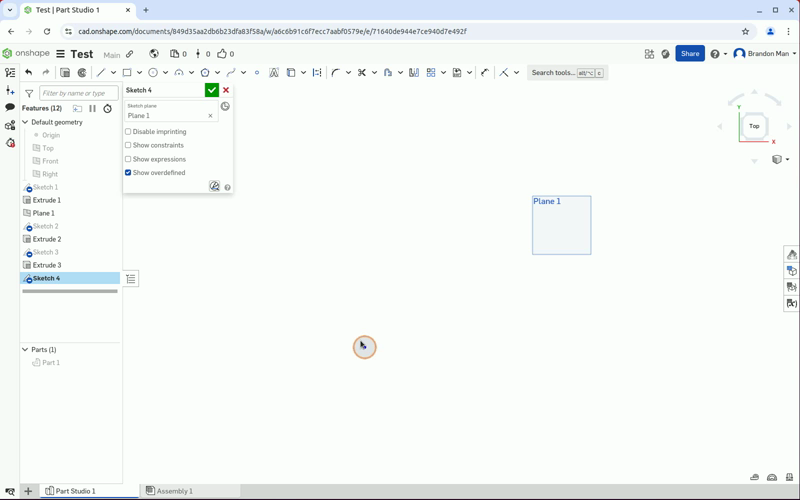
scroll(6)
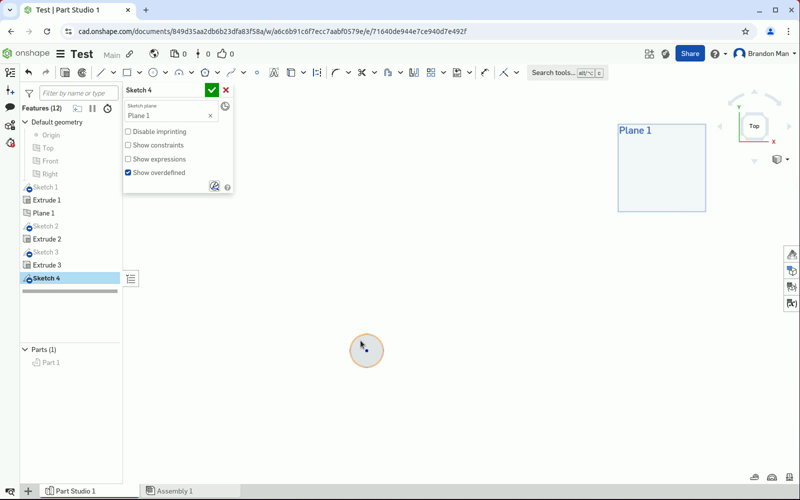
scroll(6)
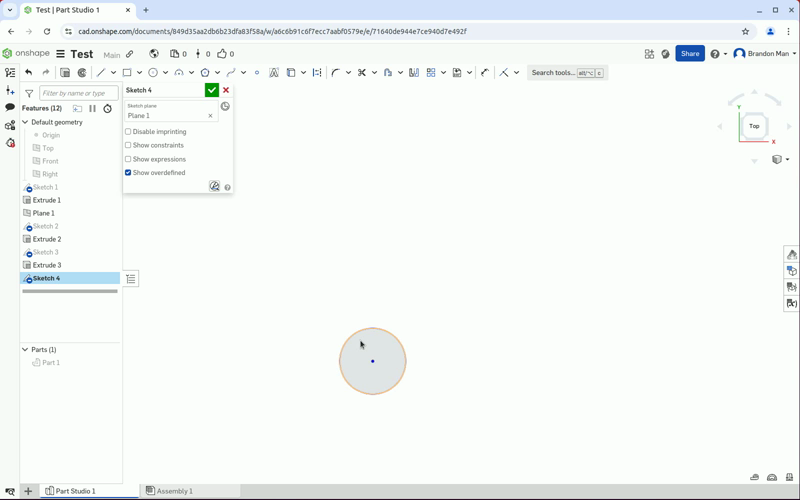
scroll(6)
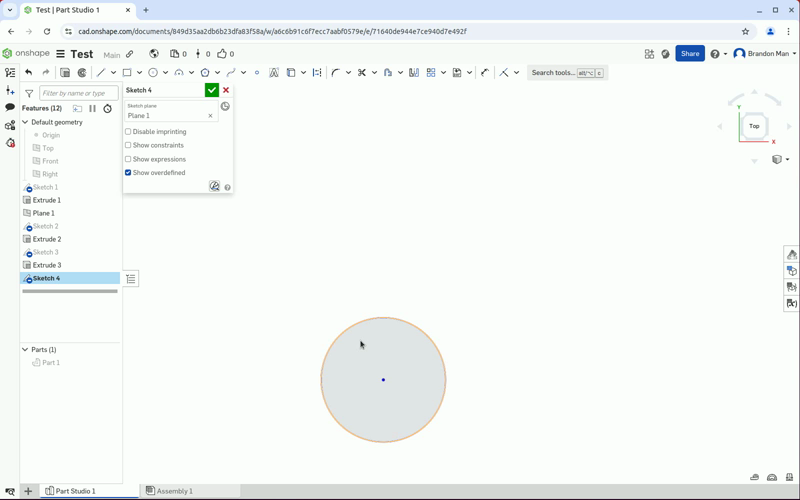
click(360, 340)
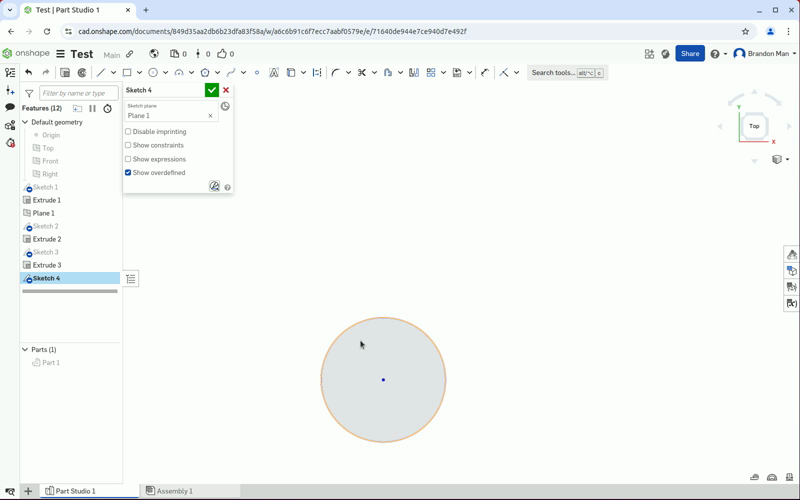
scroll(-6)
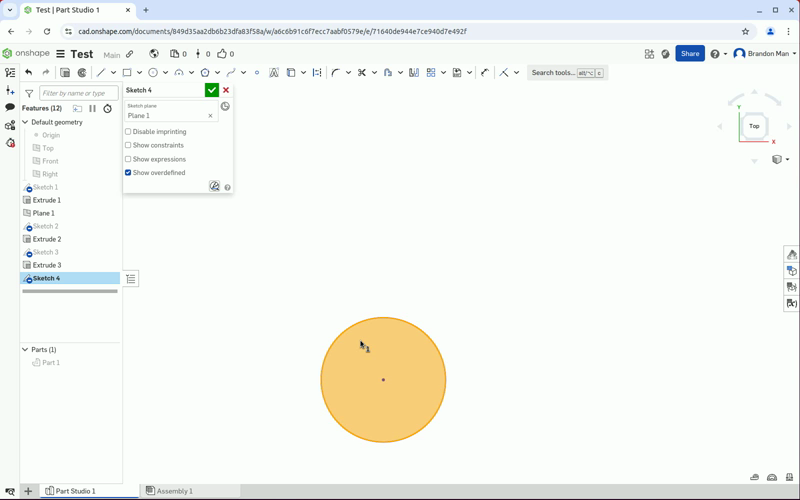
scroll(-6)
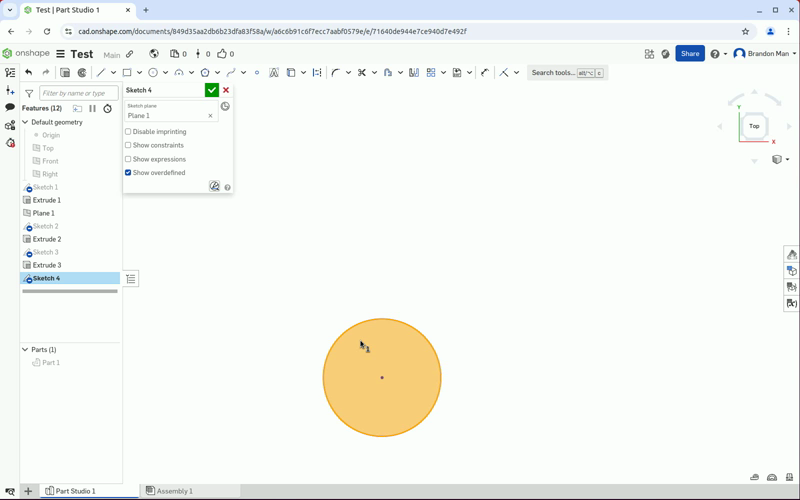
scroll(-6)
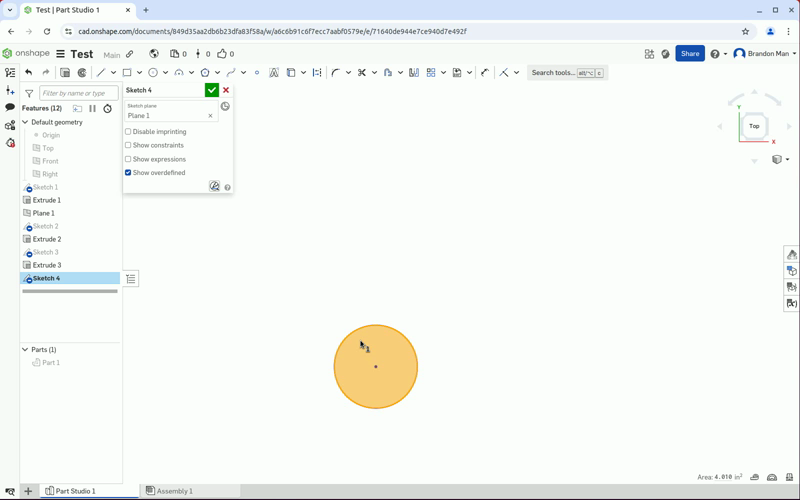
scroll(-6)
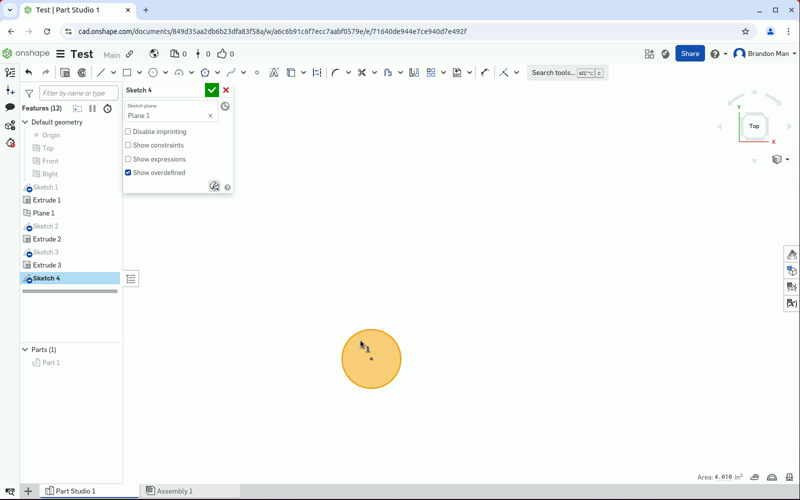
scroll(-6)
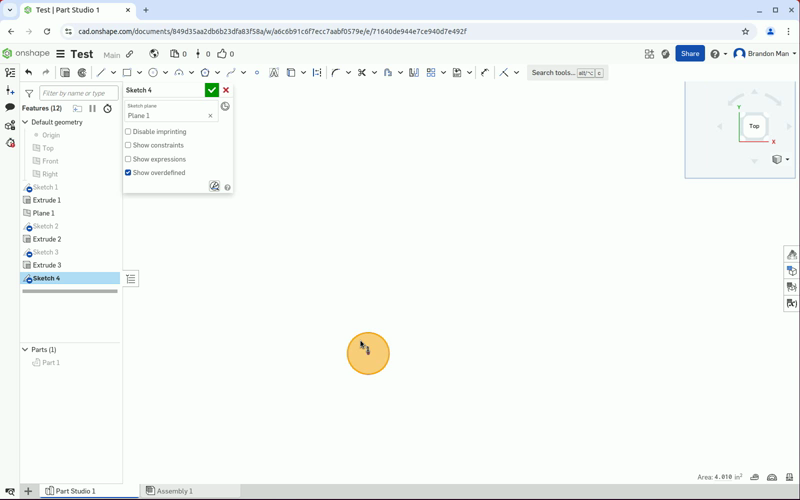
scroll(-6)
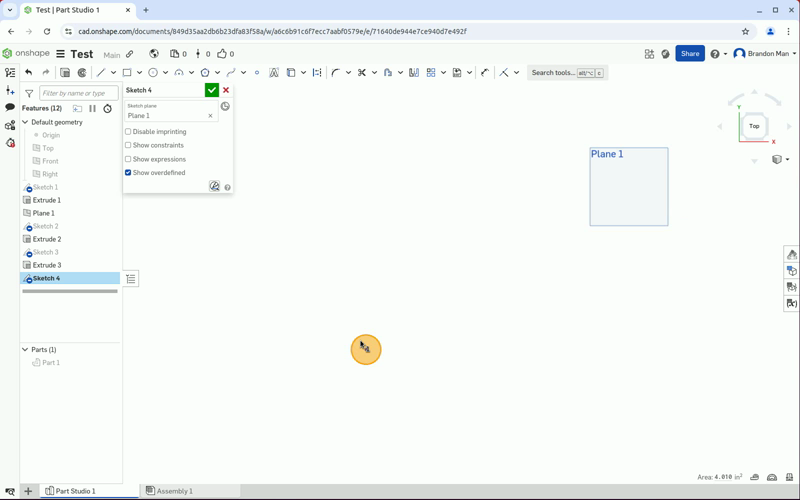
scroll(-6)
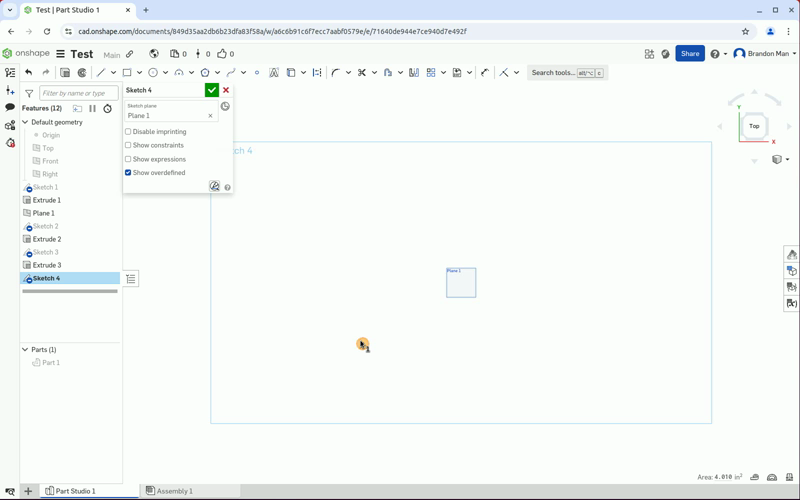
mouse_move(73, 352)
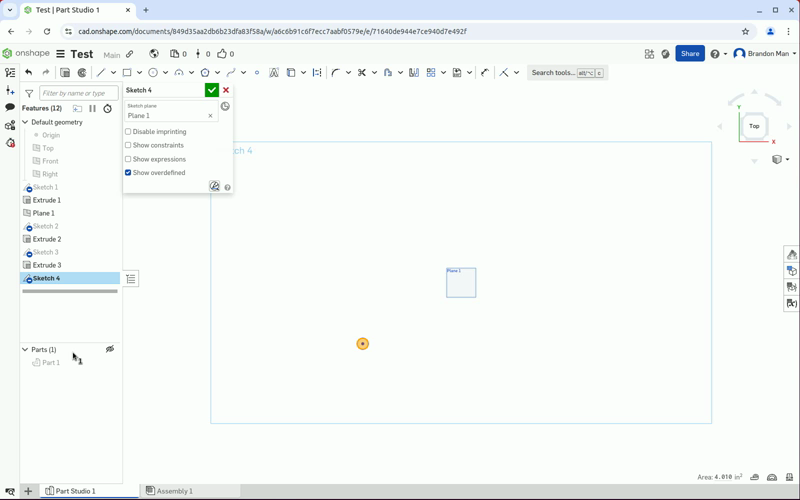
key(shift+y)
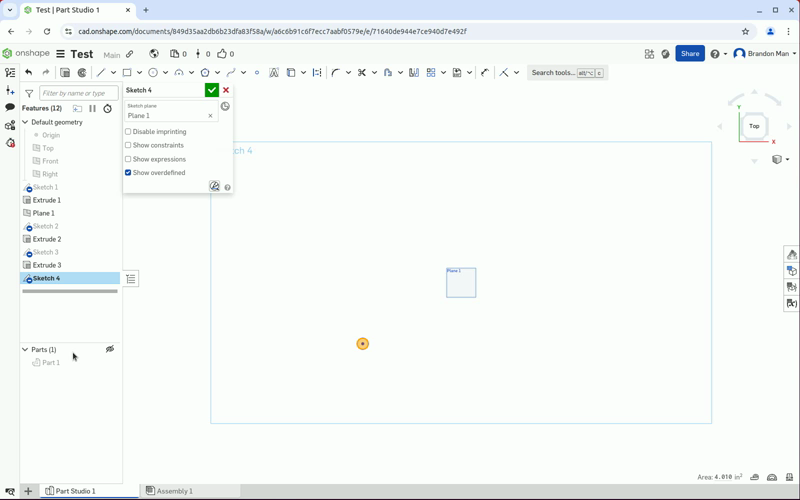
key(shift+e)
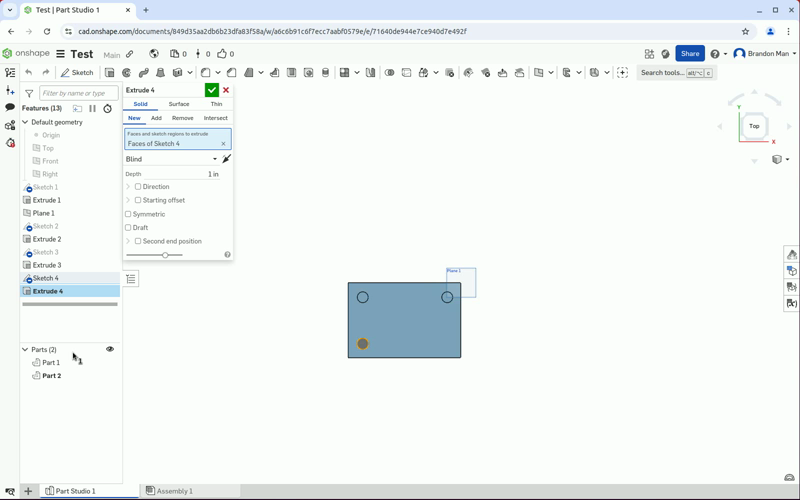
mouse_move(143, 106)
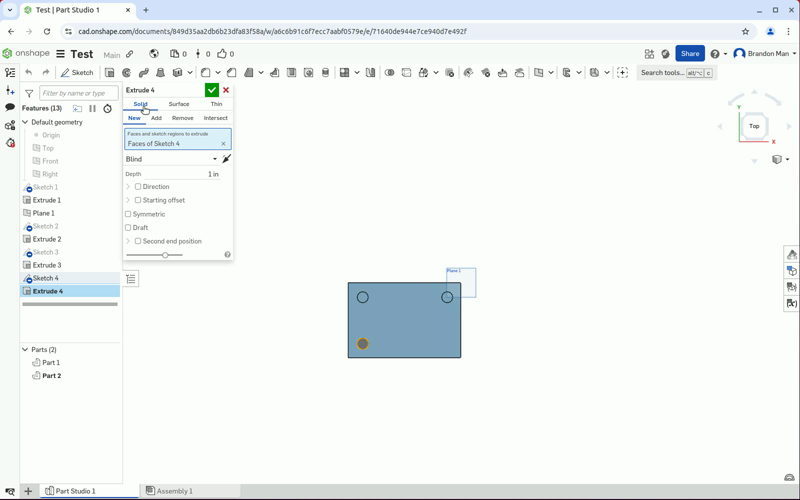
click(143, 106)
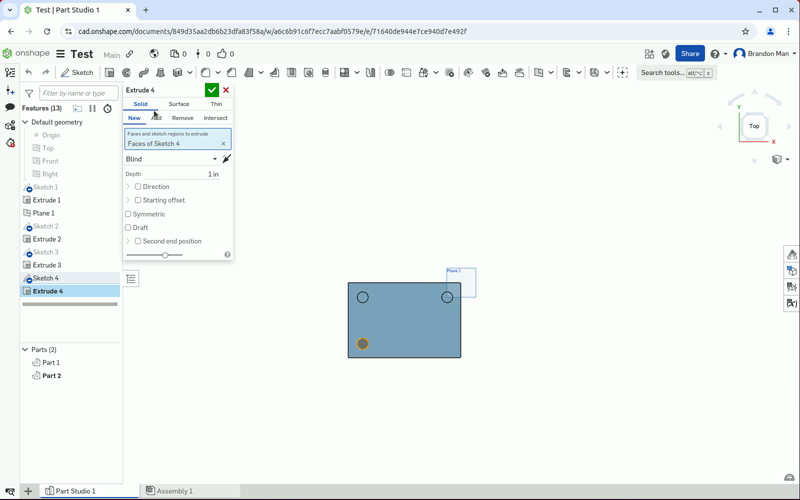
mouse_move(186, 120)
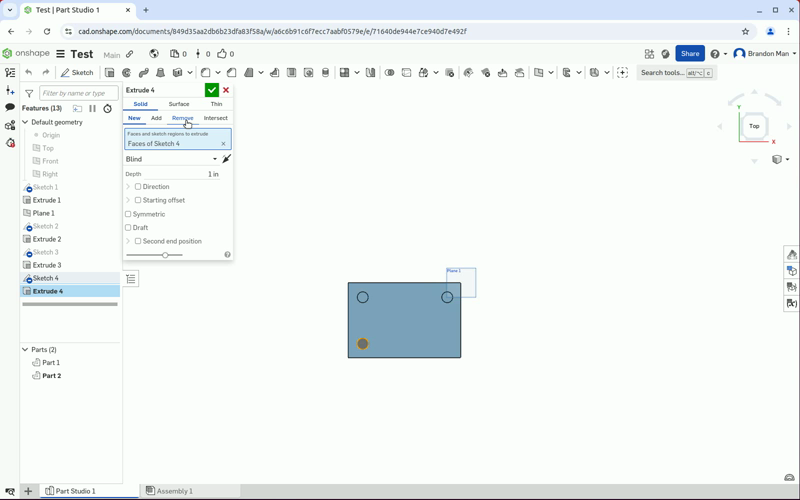
click(186, 120)
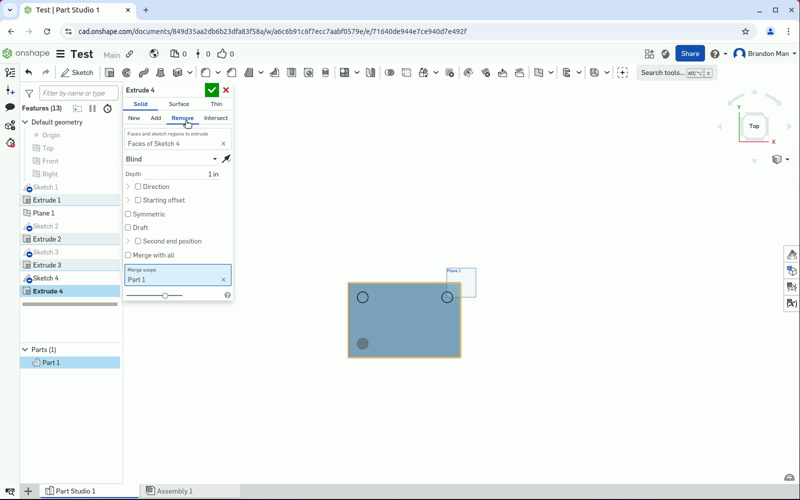
key(tab, 4)
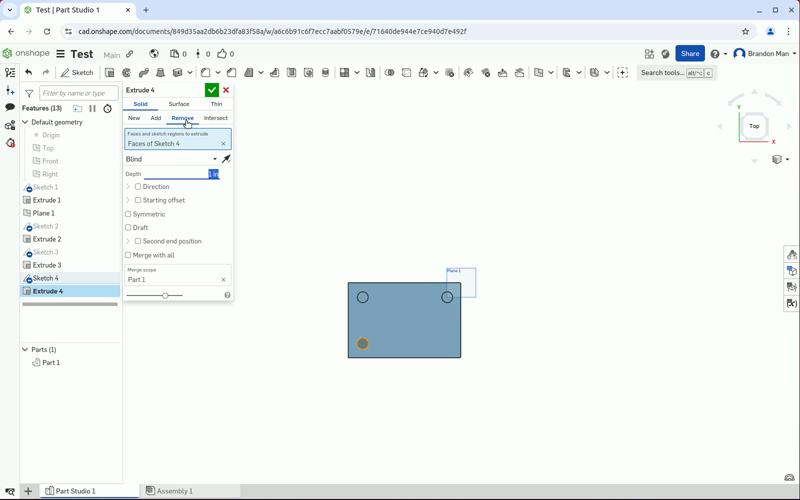
text(1.926)
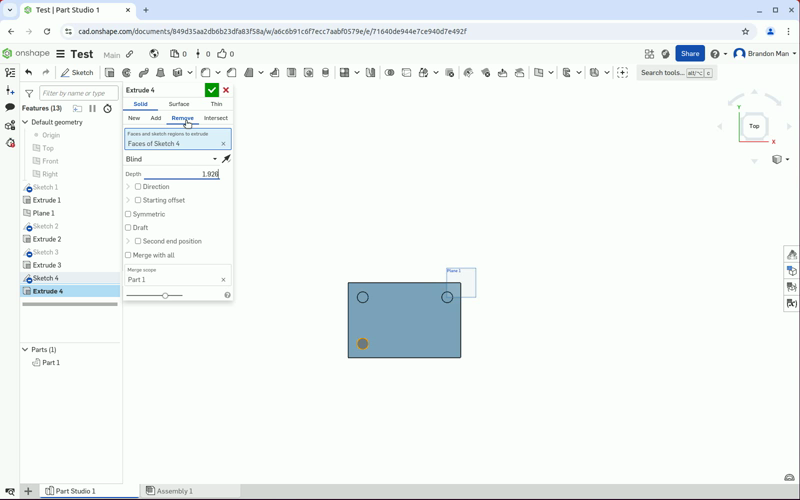
key(tab, 6)
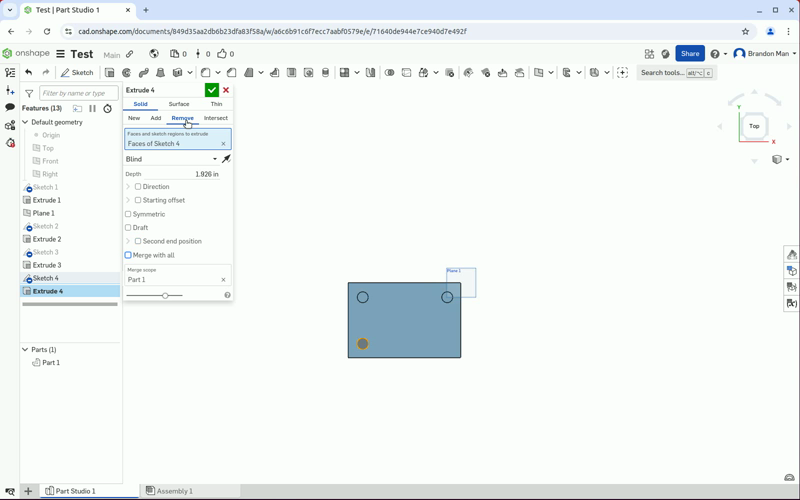
key(space)
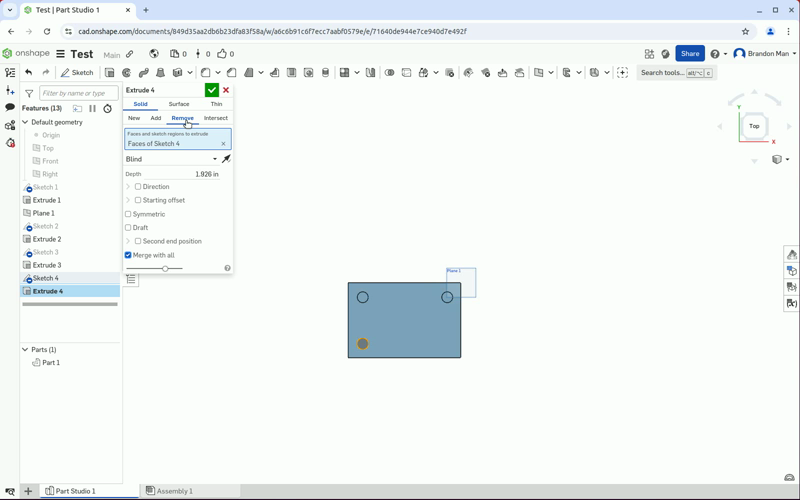
key(enter)
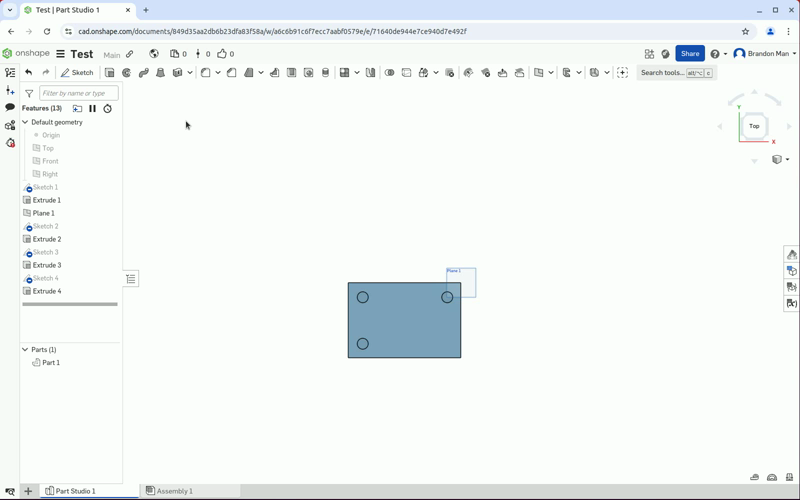
key(shift+h)
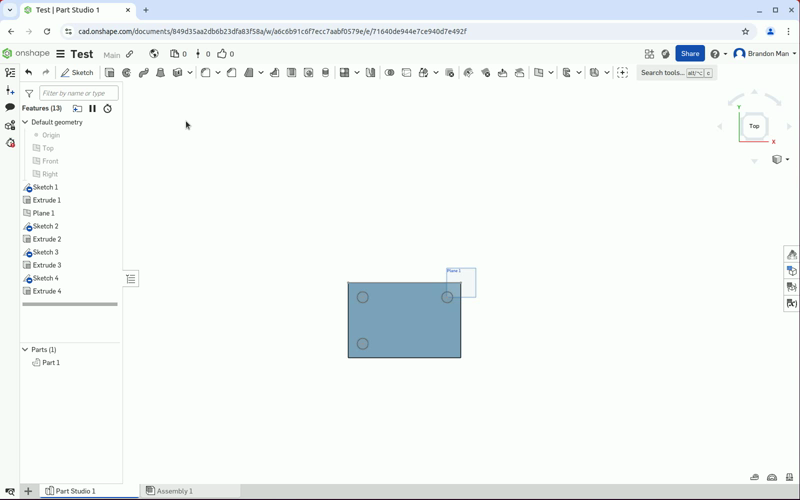
key(shift+h)
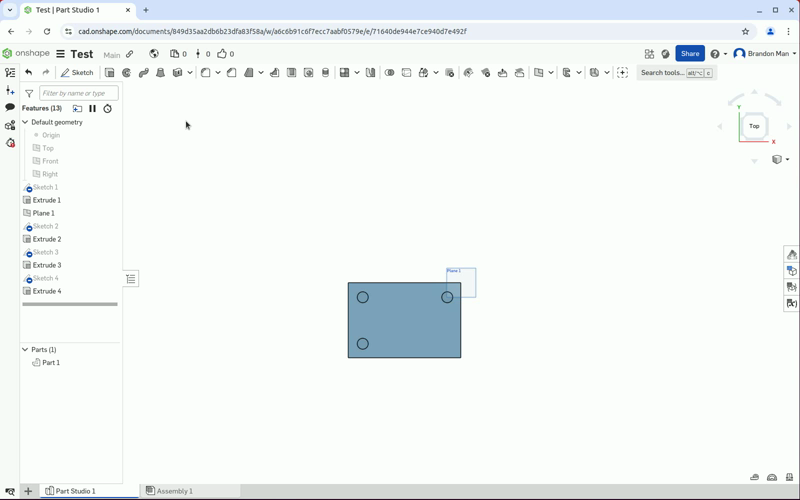
mouse_move(73, 189)
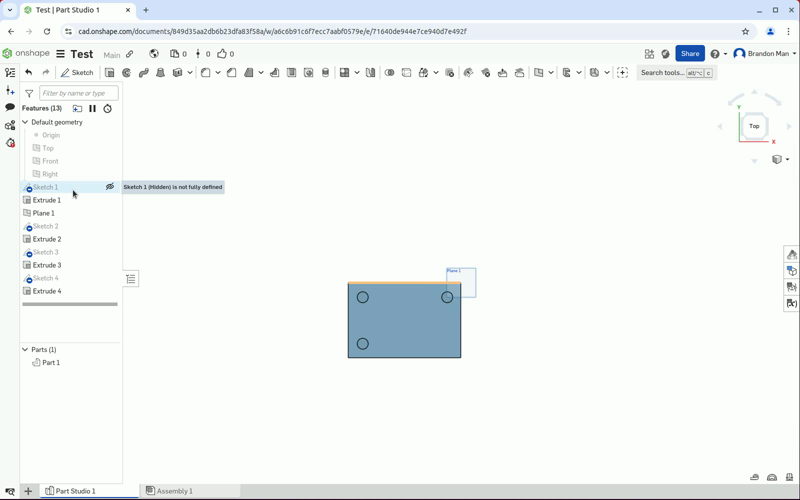
click(73, 189)
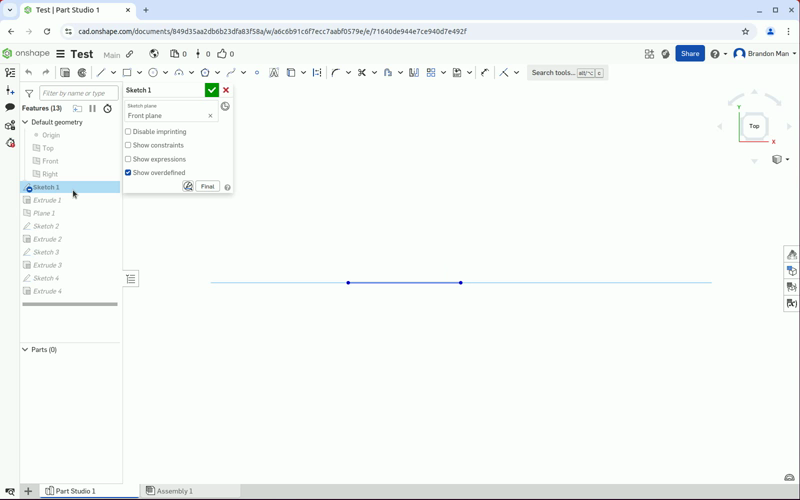
mouse_move(229, 92)
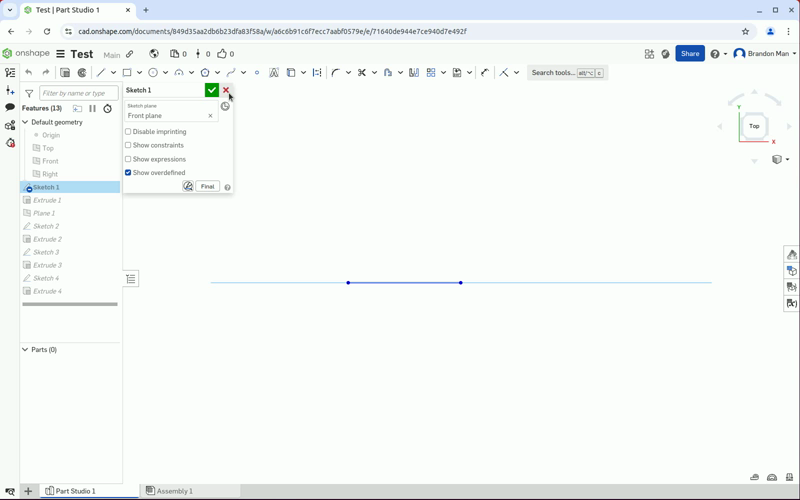
click(229, 92)
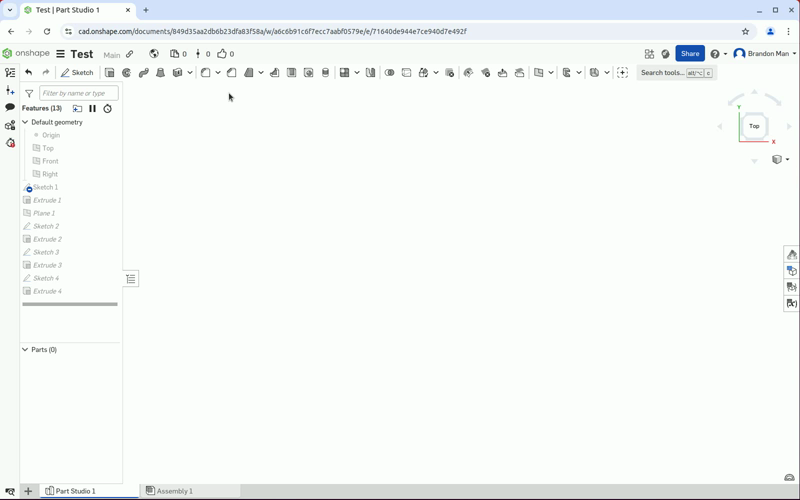
key(shift+s)
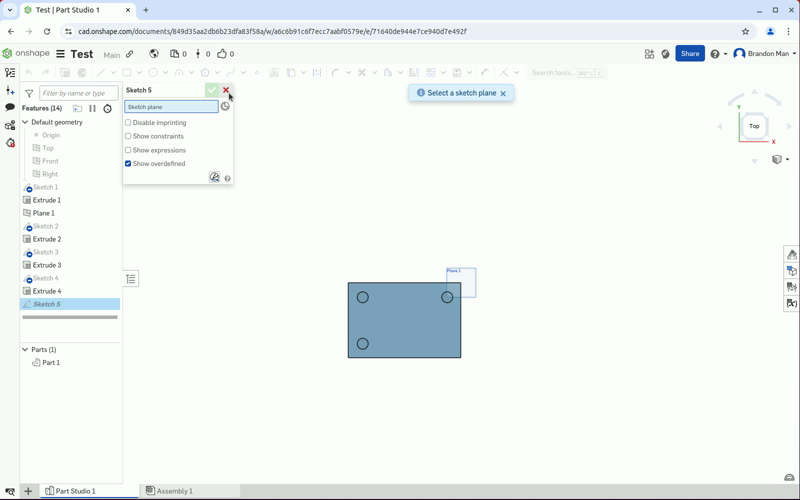
mouse_move(73, 215)
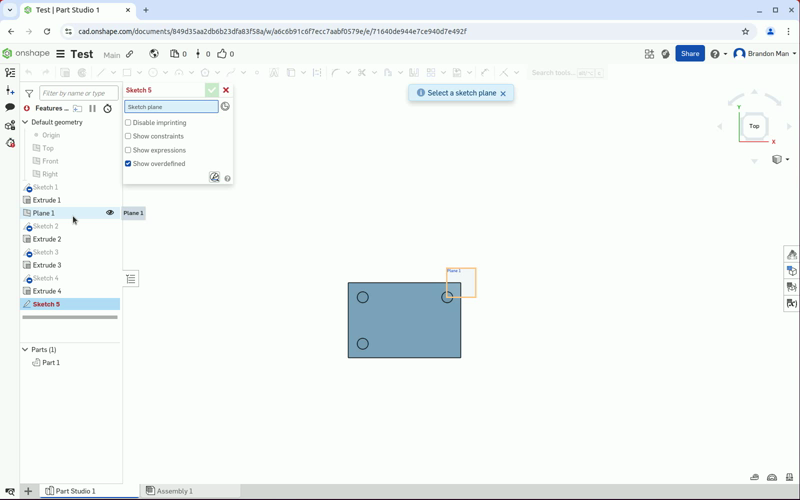
click(73, 215)
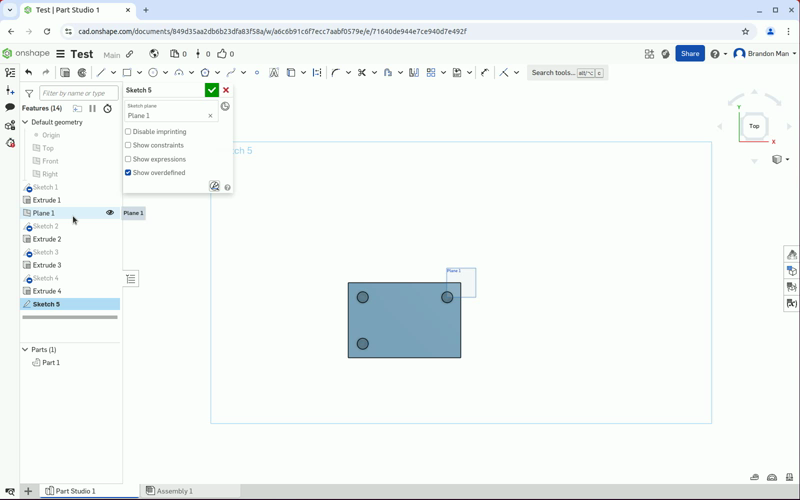
mouse_move(73, 352)
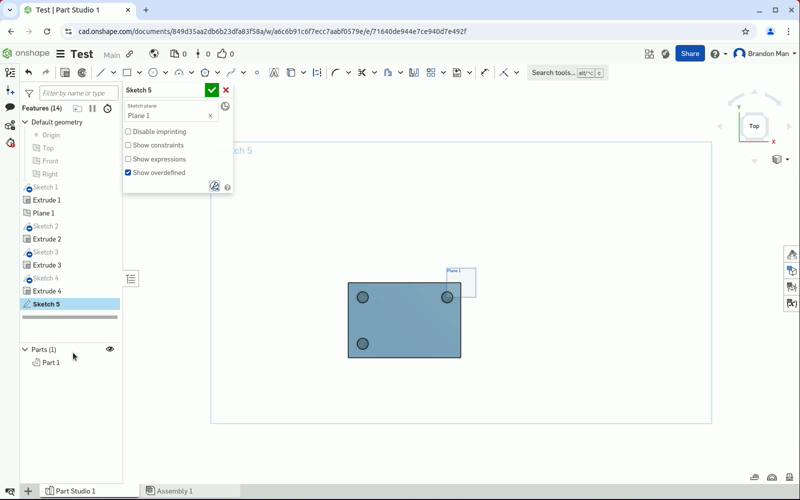
key(y)
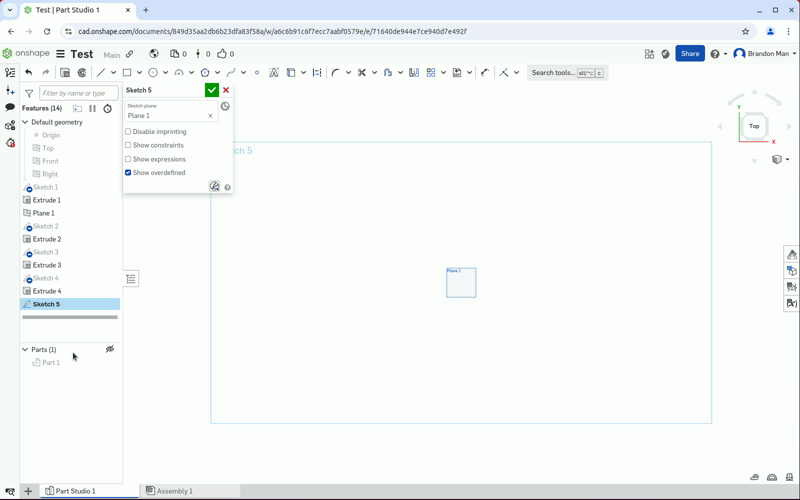
key(c)
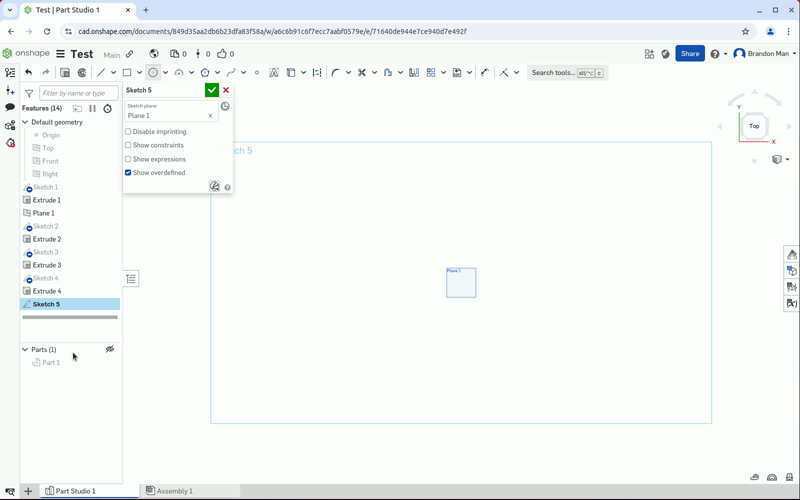
key_down(shift)
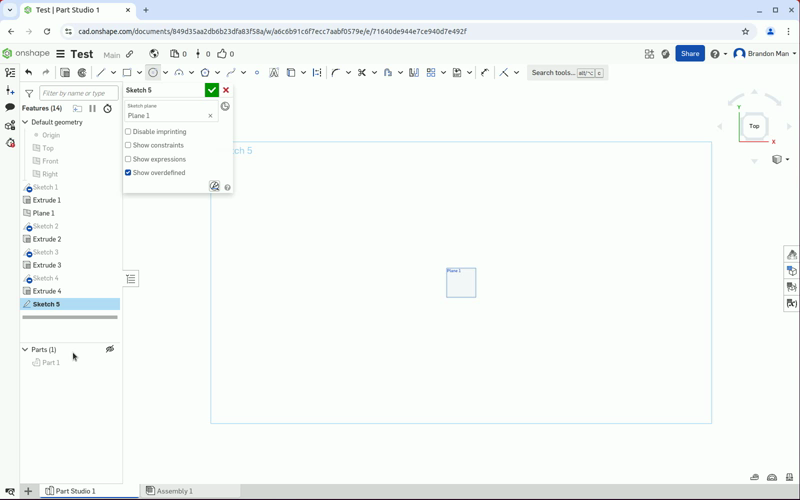
mouse_move(447, 343)
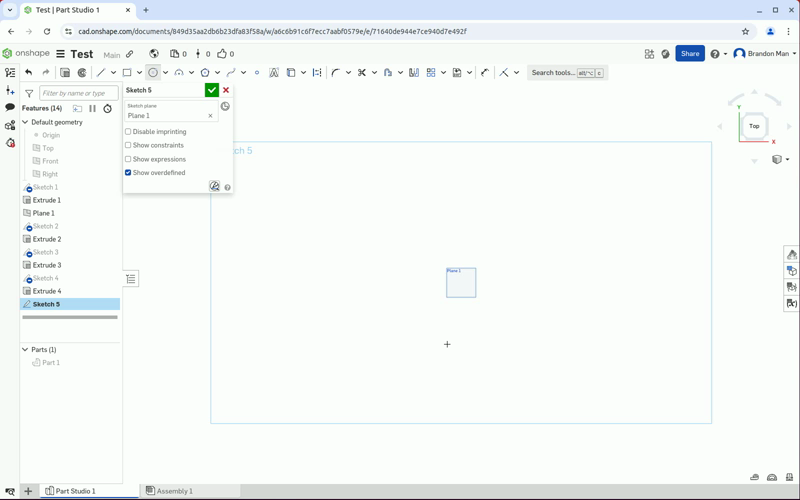
click(447, 343)
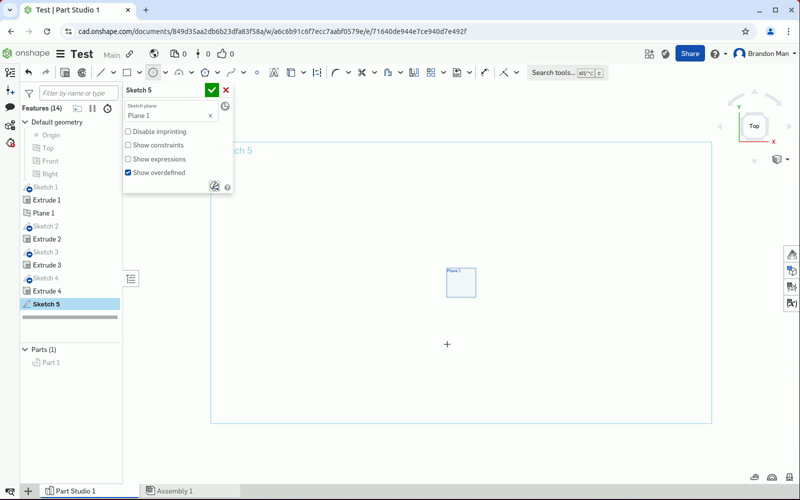
key_up(shift)
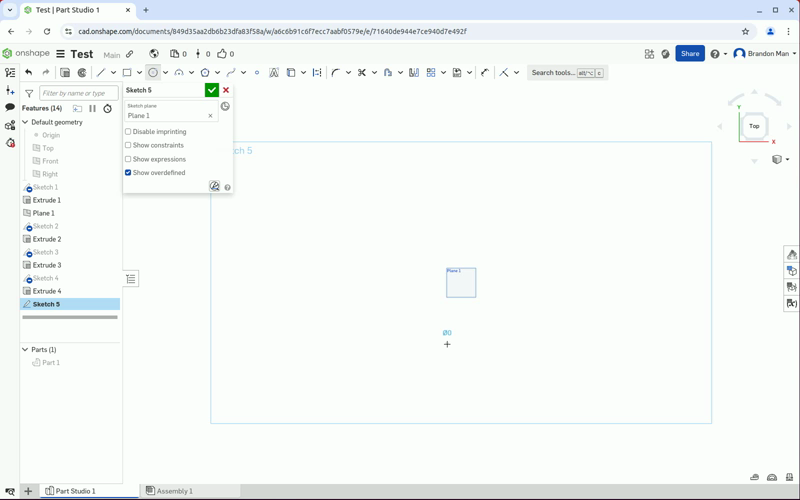
mouse_move(452, 343)
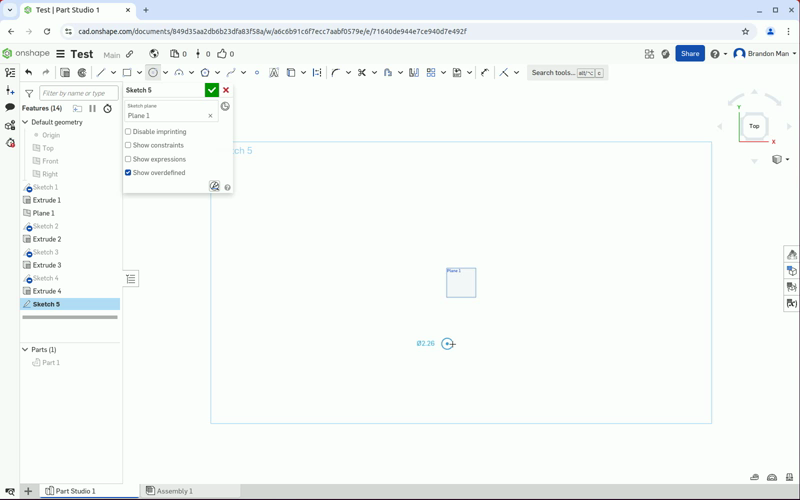
click(452, 343)
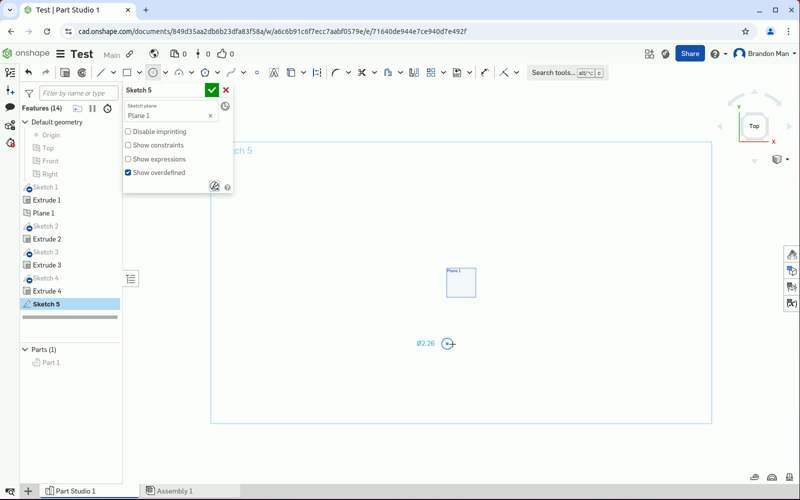
key(esc)
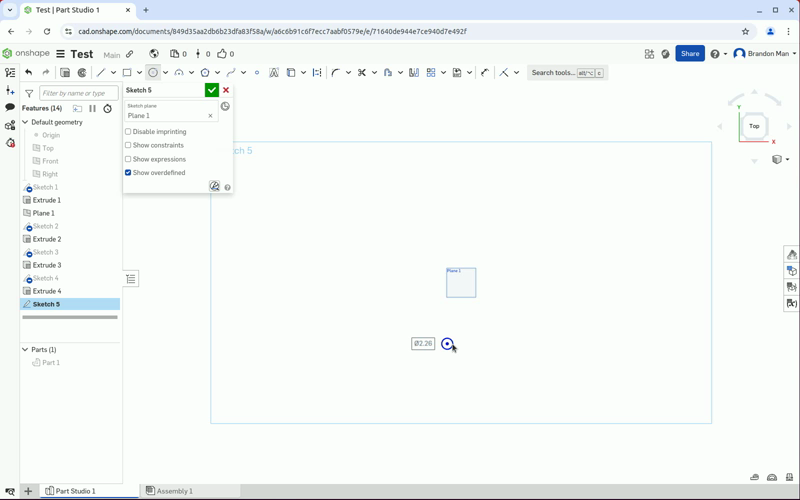
mouse_move(449, 344)
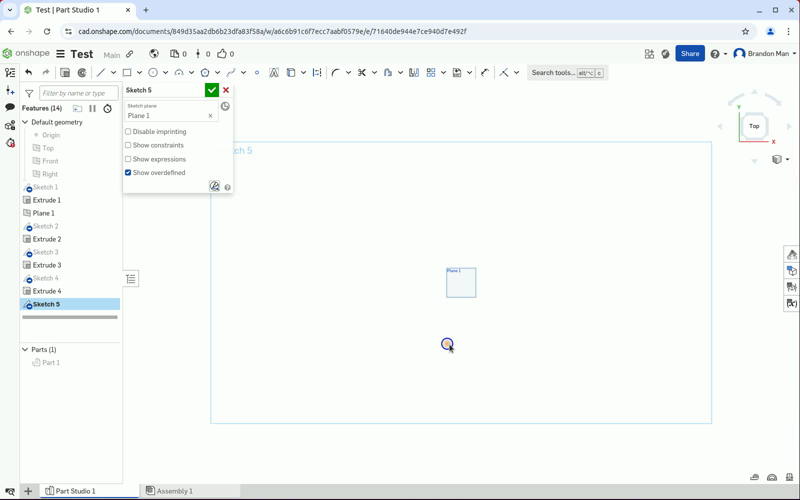
scroll(6)
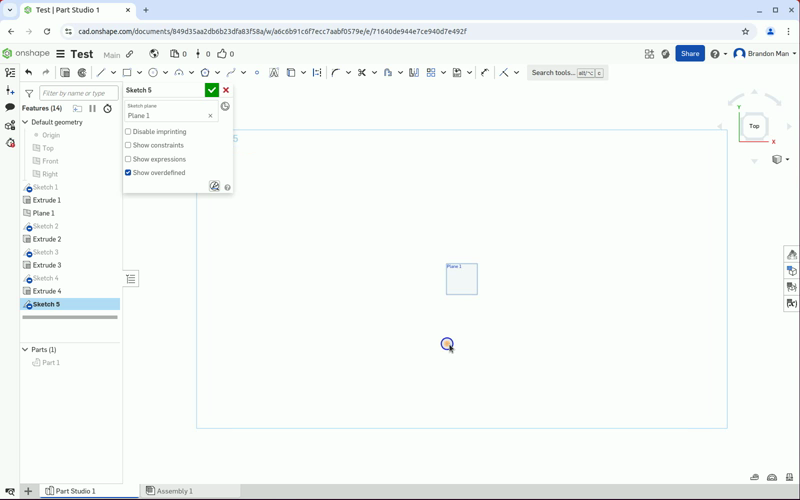
scroll(6)
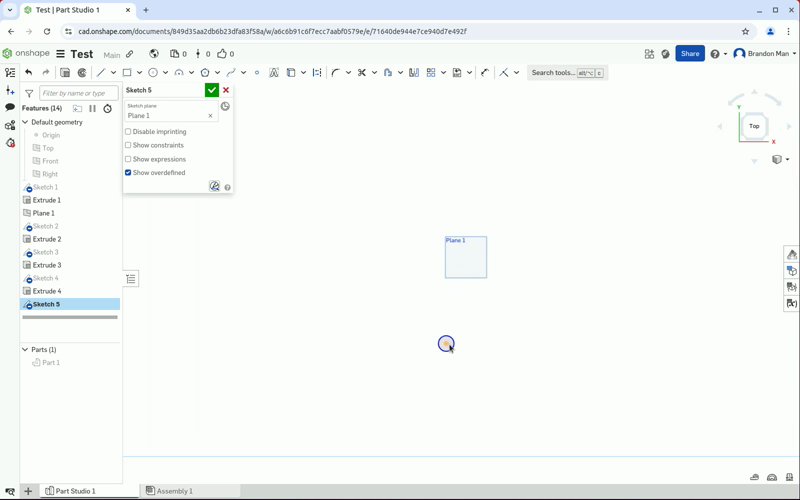
scroll(6)
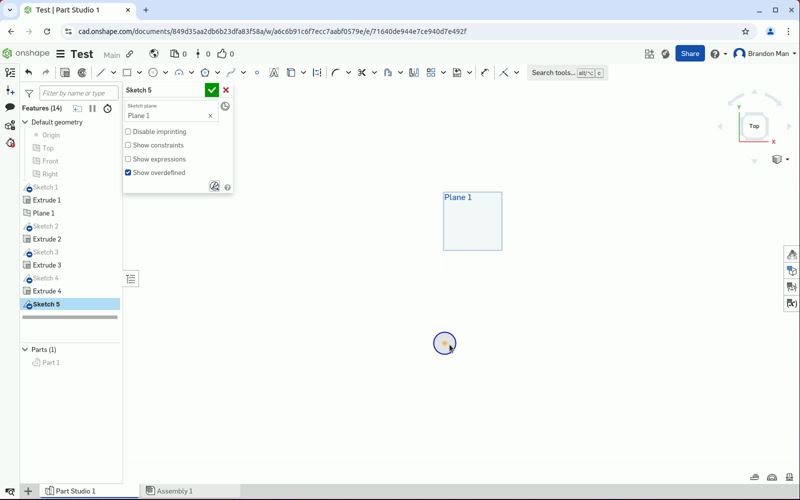
scroll(6)
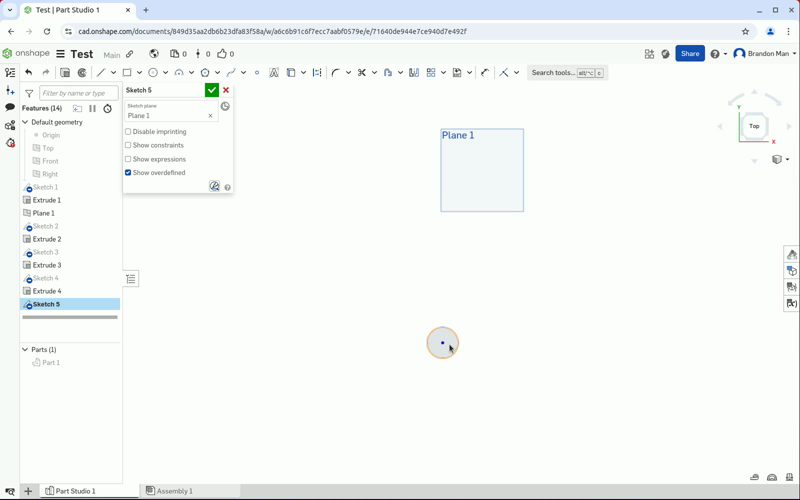
scroll(6)
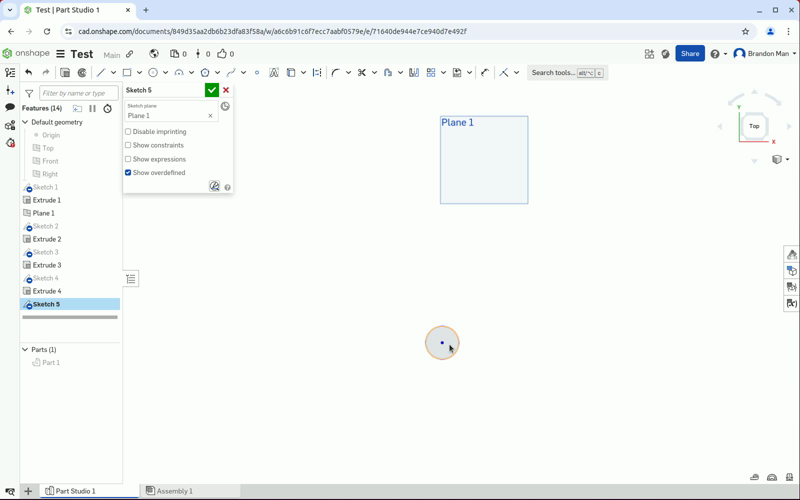
scroll(6)
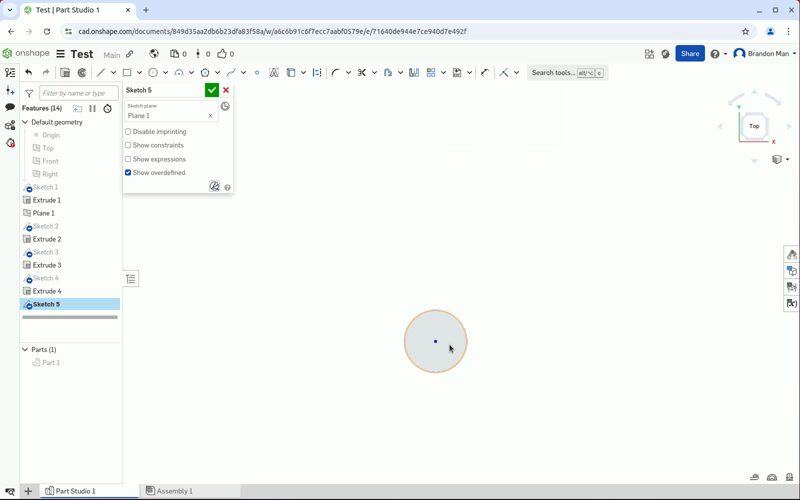
scroll(6)
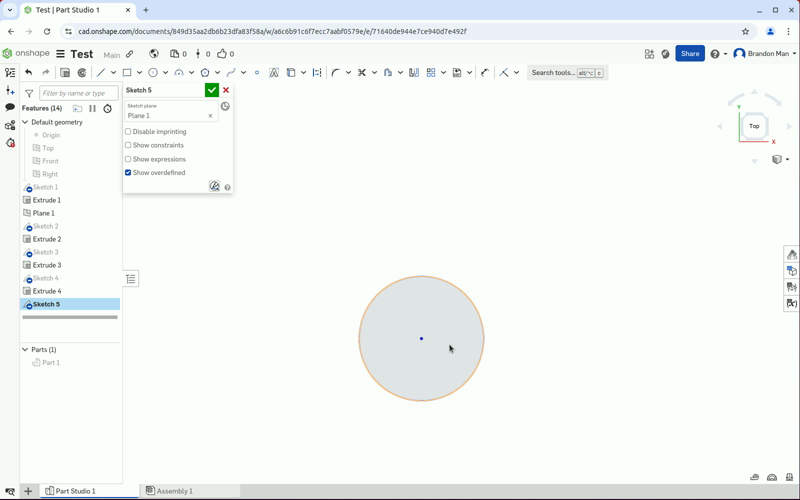
click(449, 344)
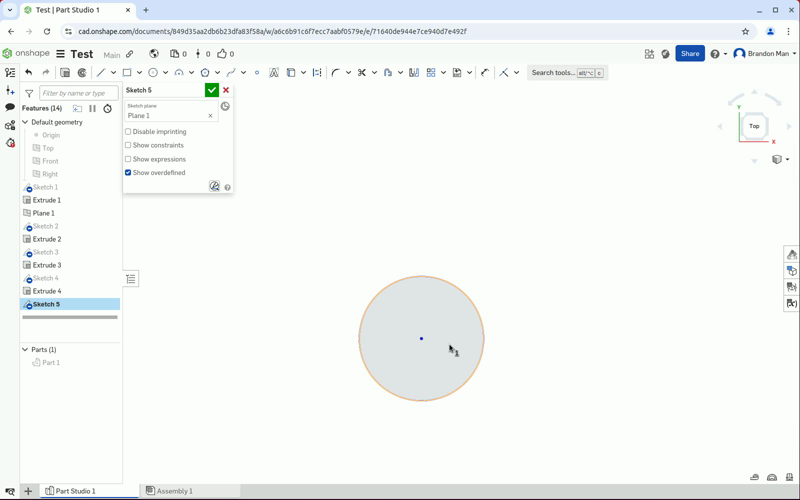
scroll(-6)
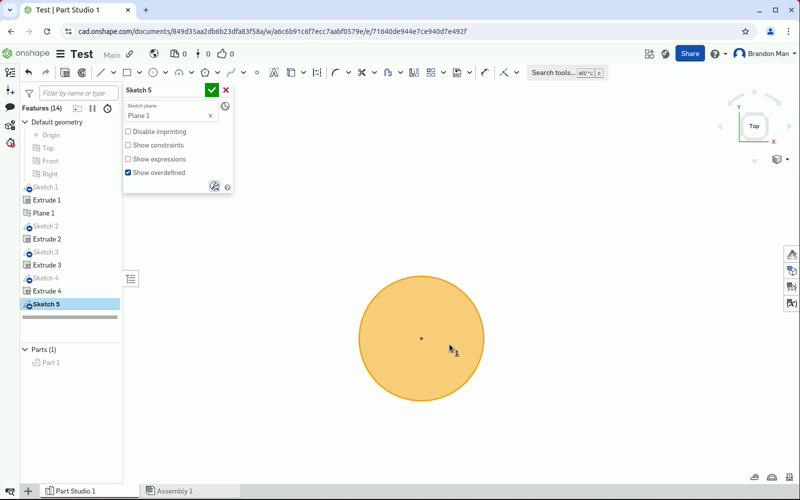
scroll(-6)
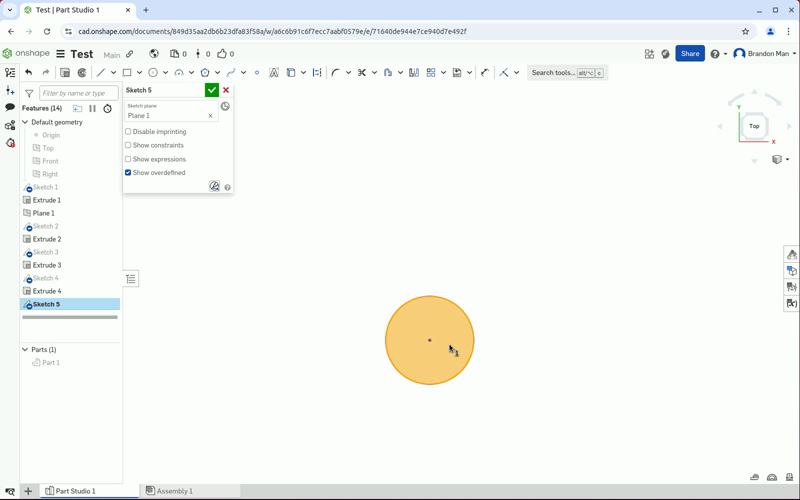
scroll(-6)
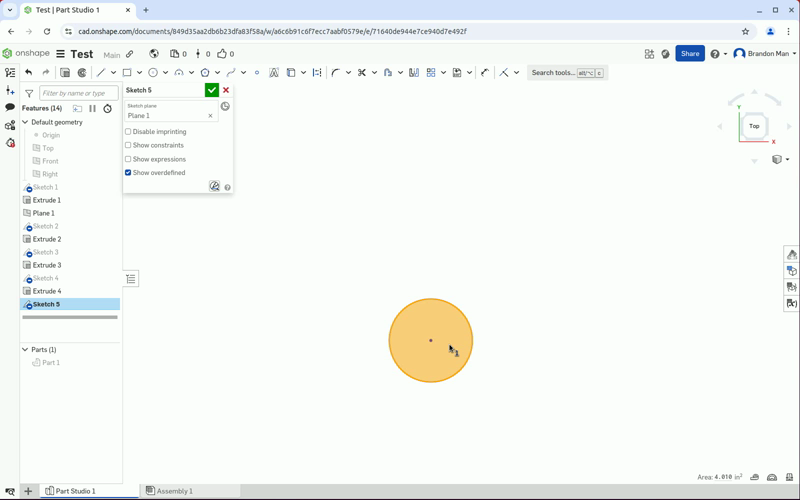
scroll(-6)
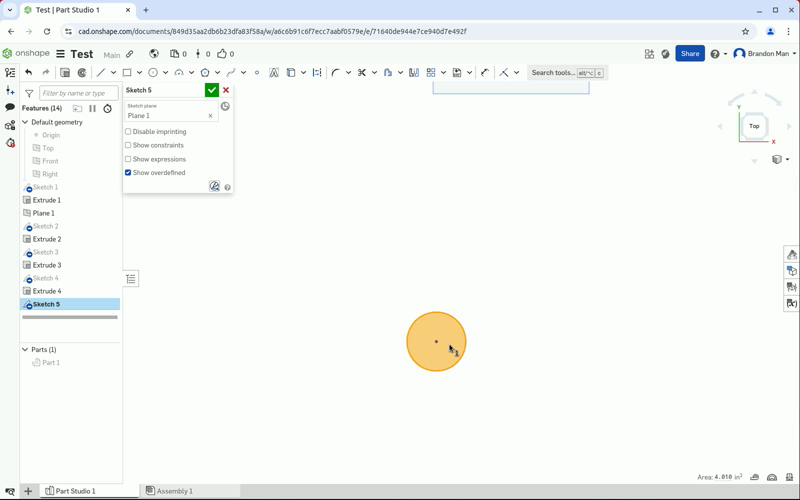
scroll(-6)
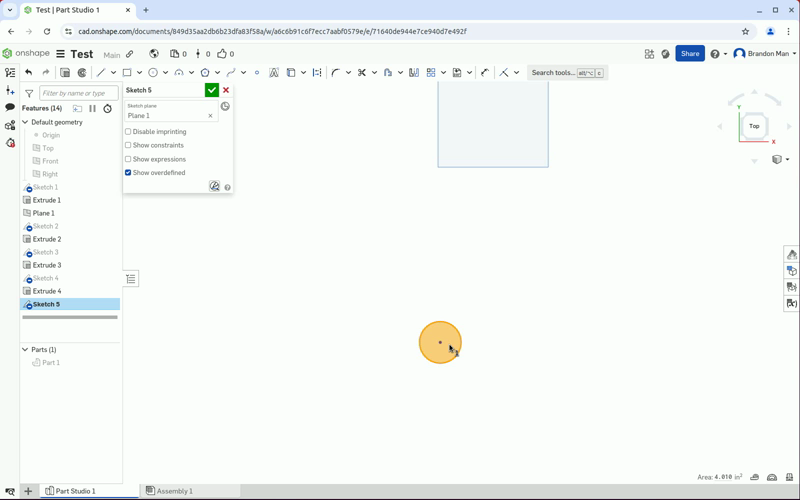
scroll(-6)
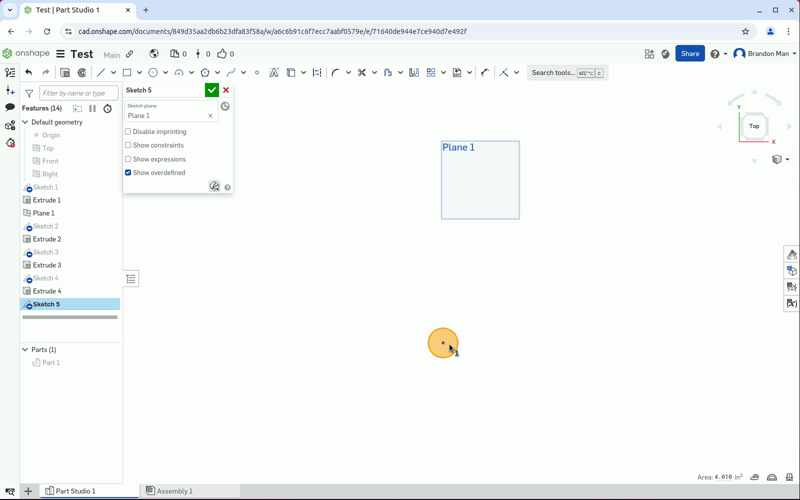
scroll(-6)
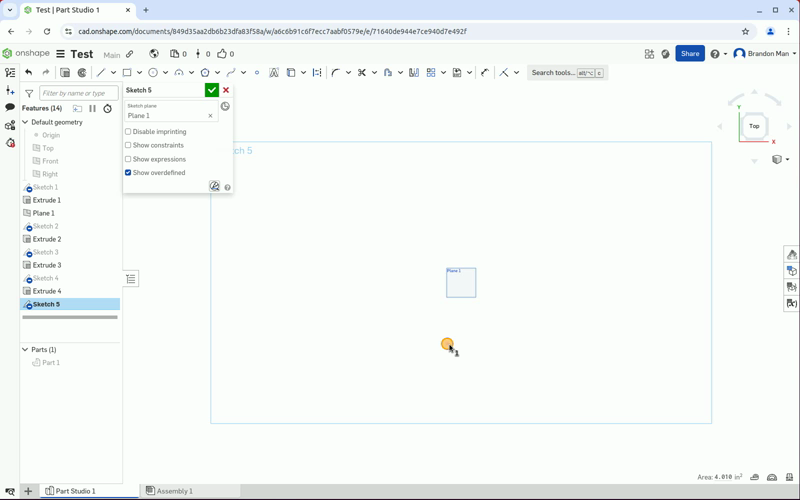
mouse_move(73, 352)
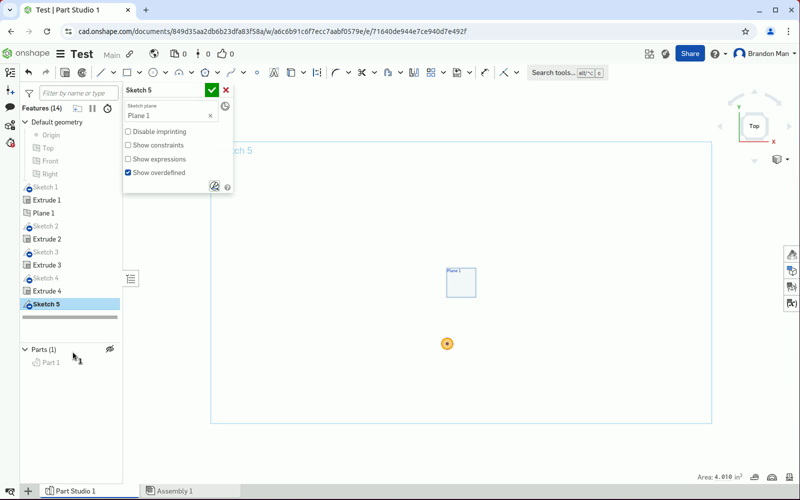
key(shift+y)
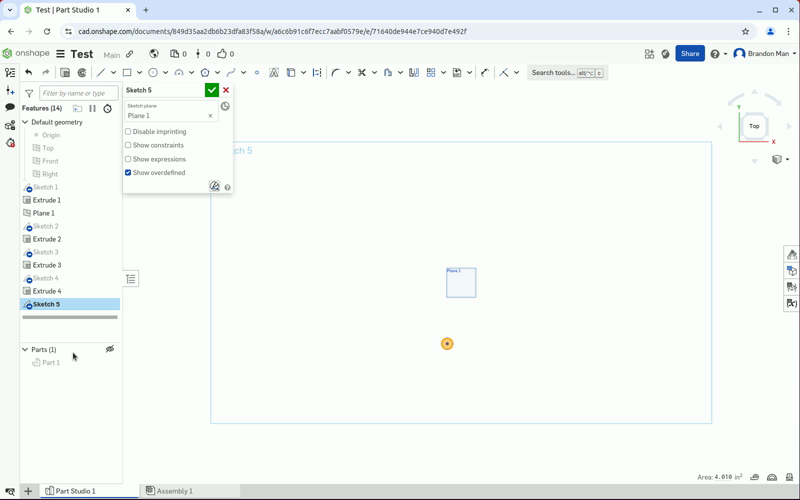
key(shift+e)
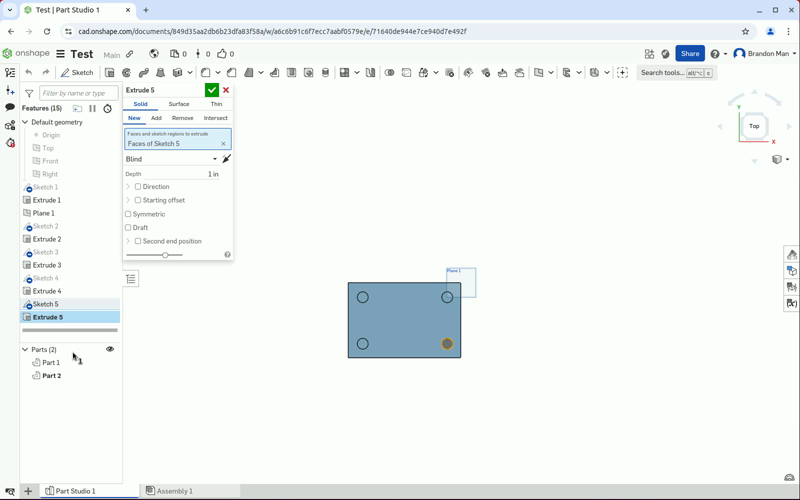
mouse_move(143, 106)
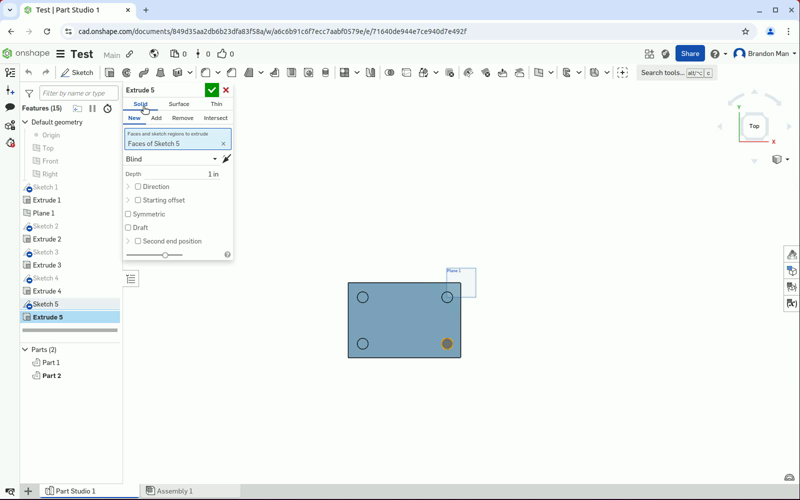
click(143, 106)
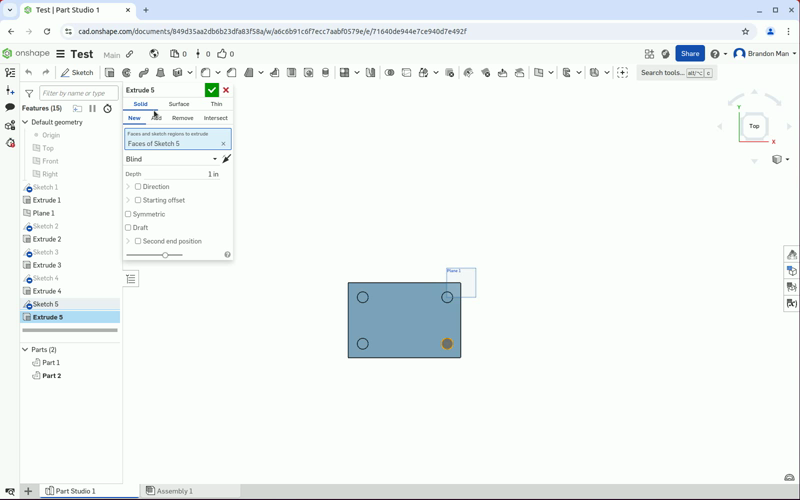
mouse_move(186, 120)
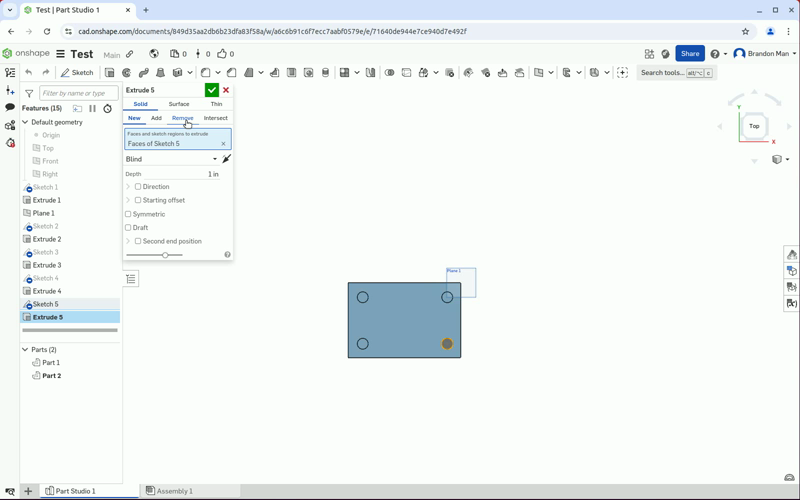
click(186, 120)
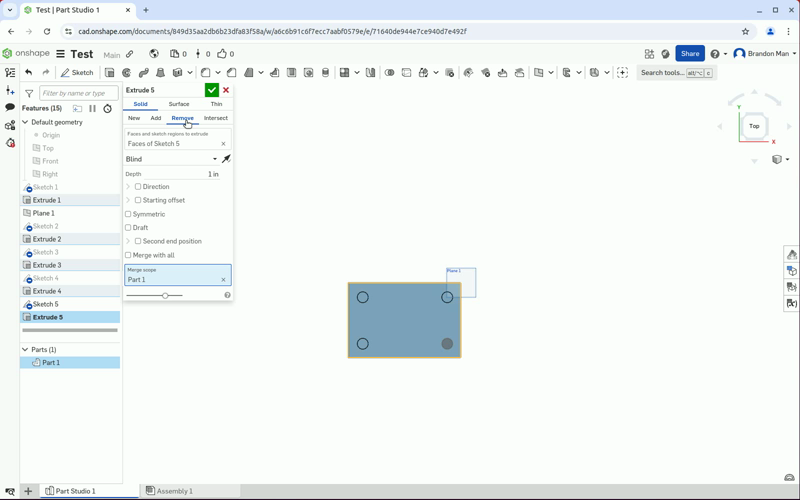
key(tab, 4)
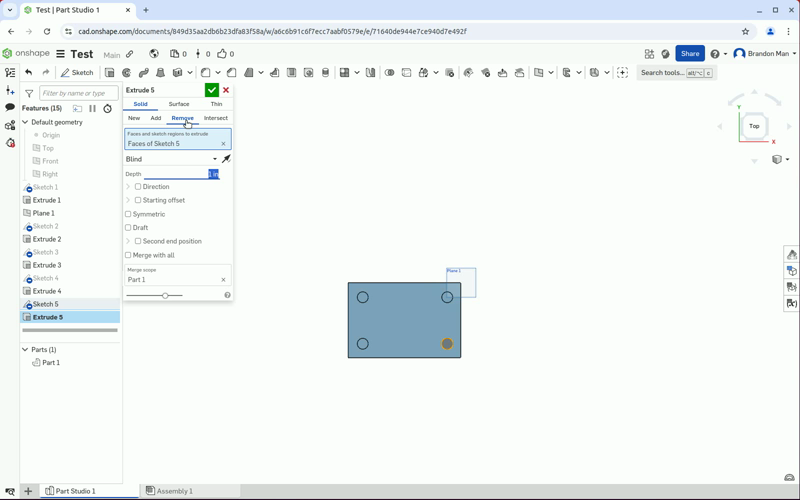
text(1.926)
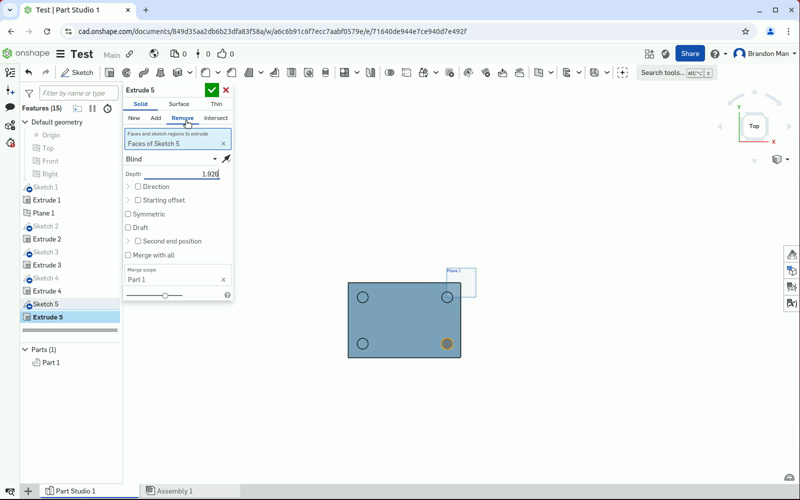
key(tab, 6)
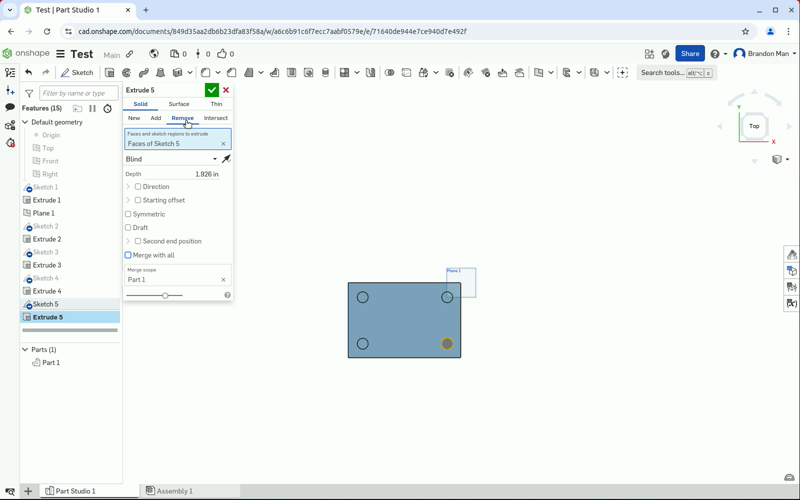
key(space)
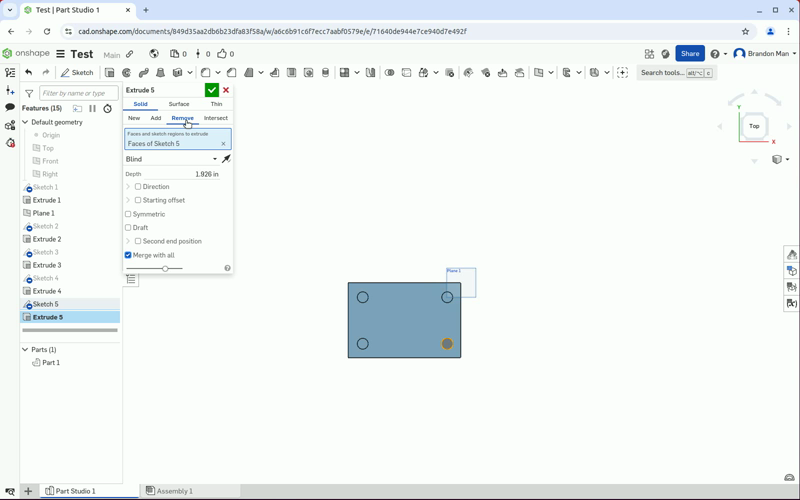
key(enter)
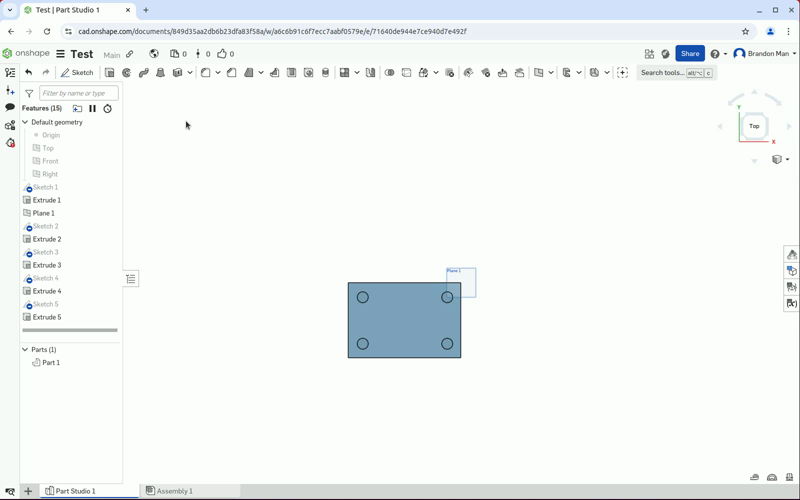
key(shift+h)
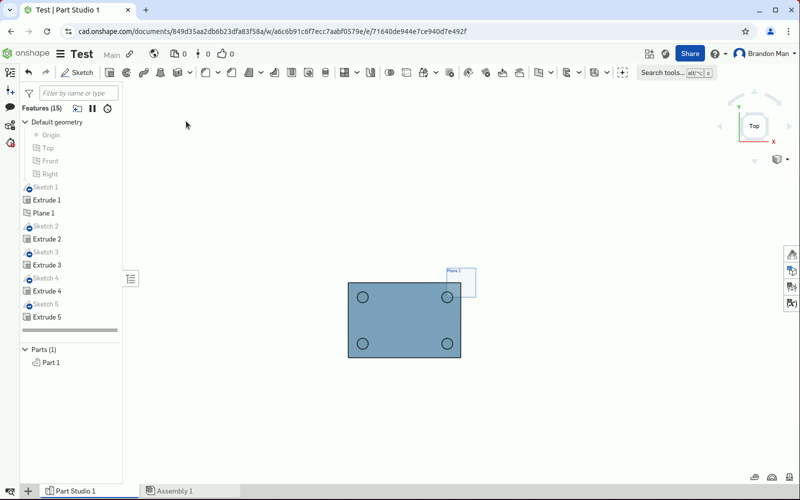
key(shift+h)
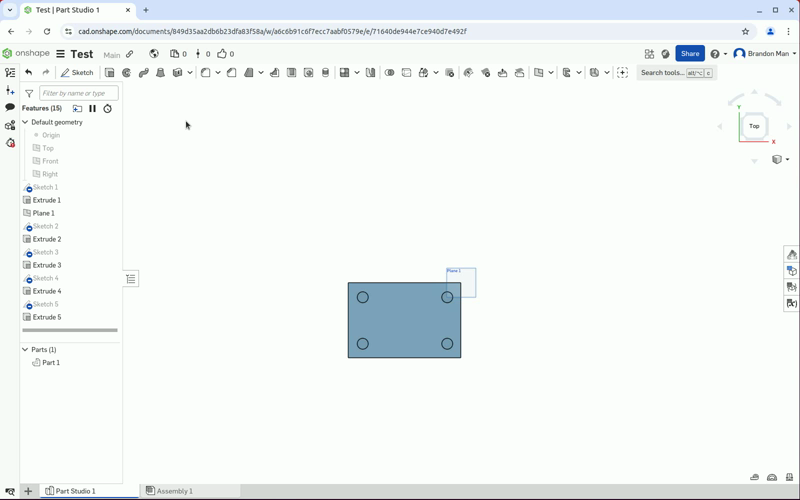
mouse_move(73, 189)
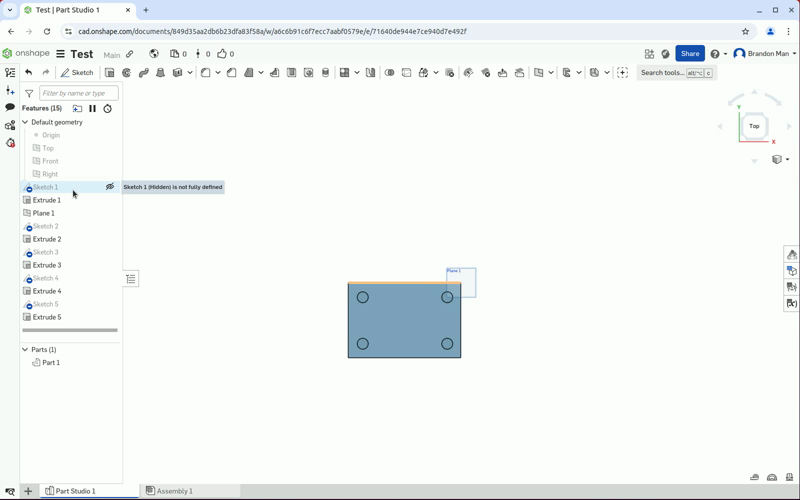
click(73, 189)
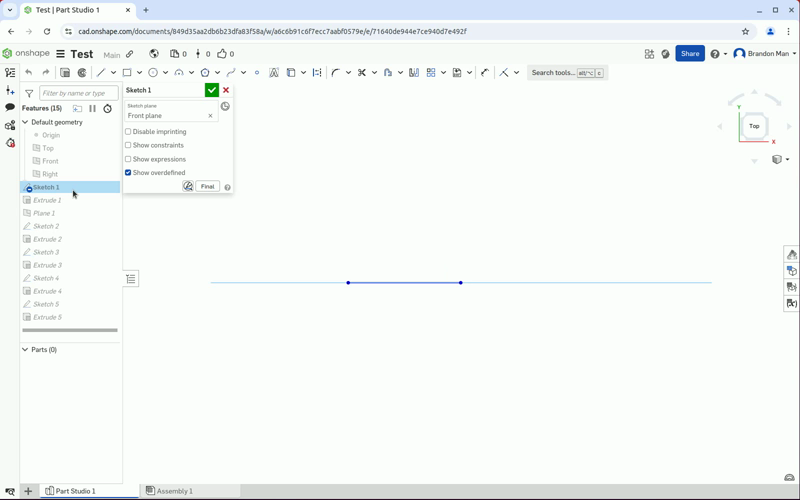
mouse_move(229, 92)
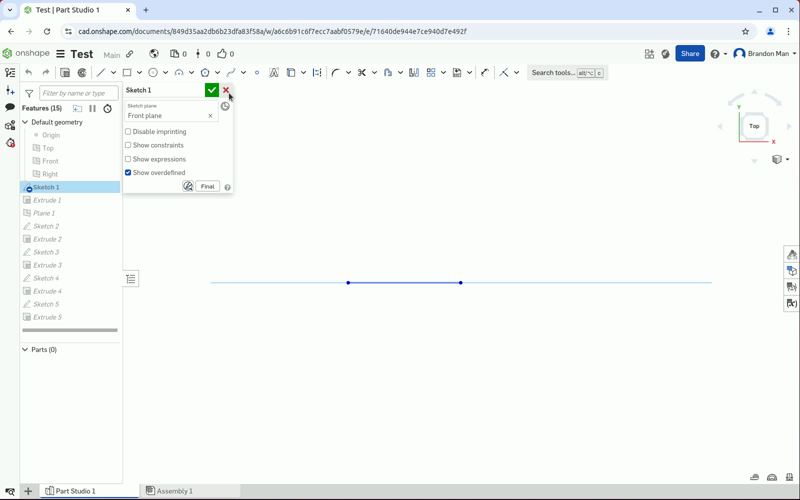
click(229, 92)
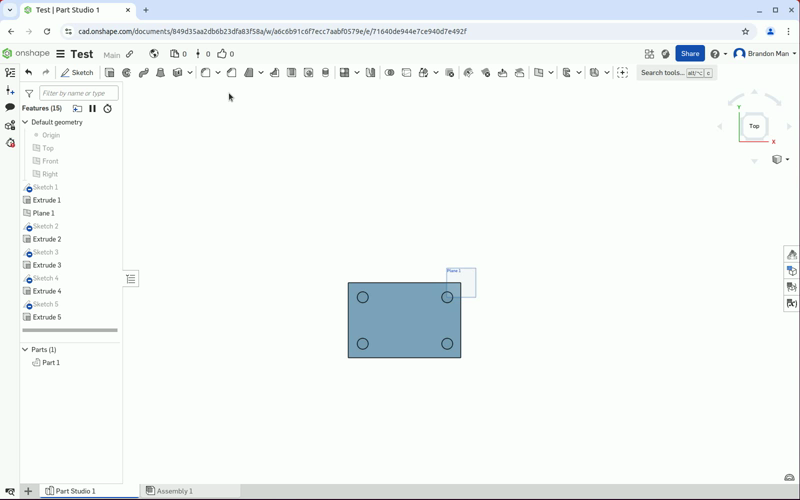
mouse_move(73, 352)
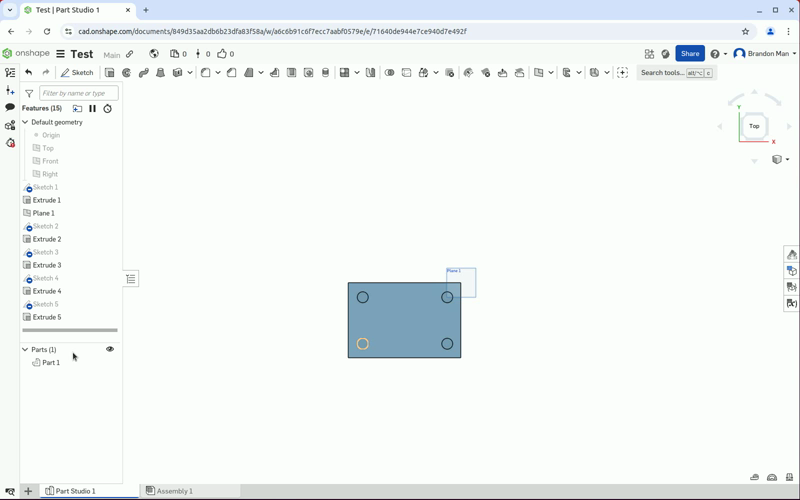
key(y)
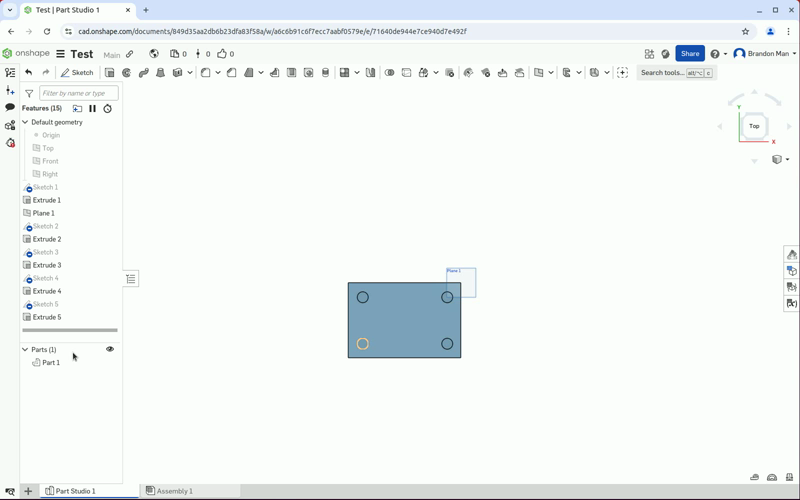
key(shift+p)
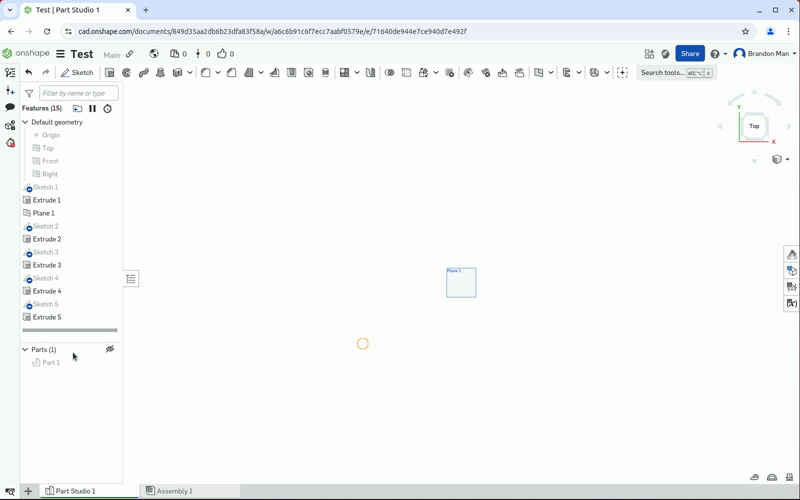
key(space)
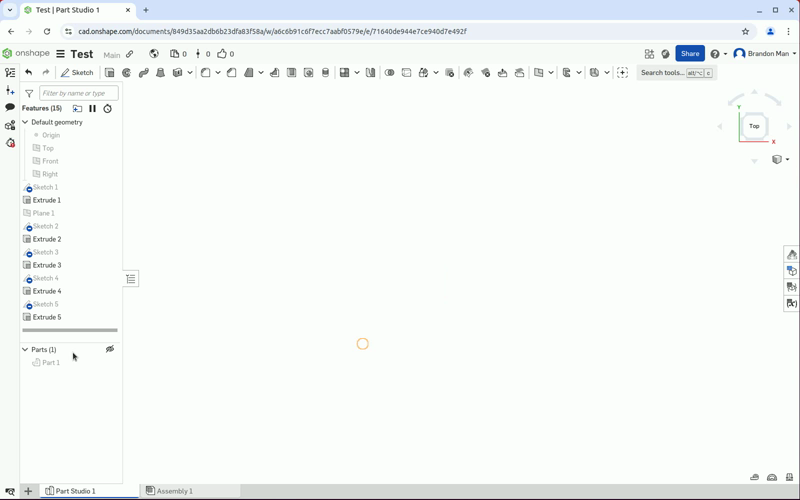
key_down(shift)
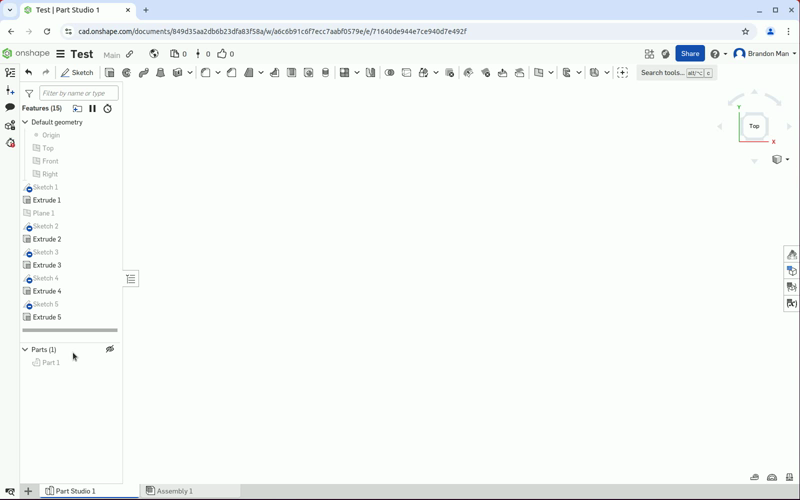
key(up)
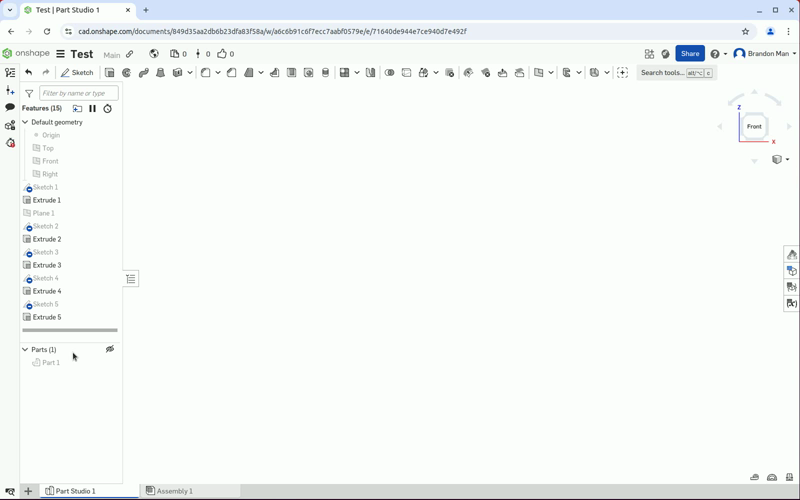
key_up(shift)
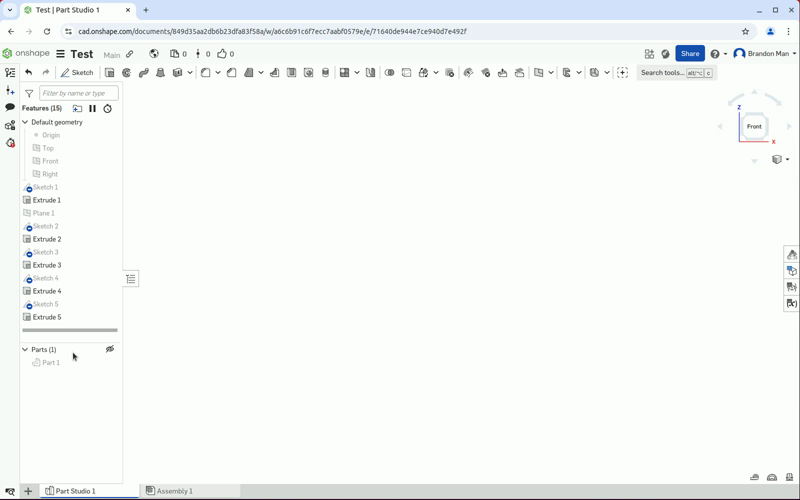
mouse_move(73, 352)
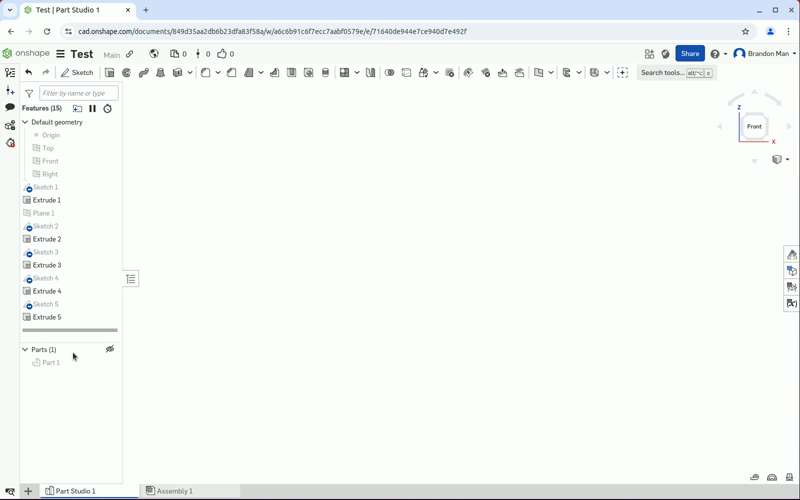
key(shift+y)
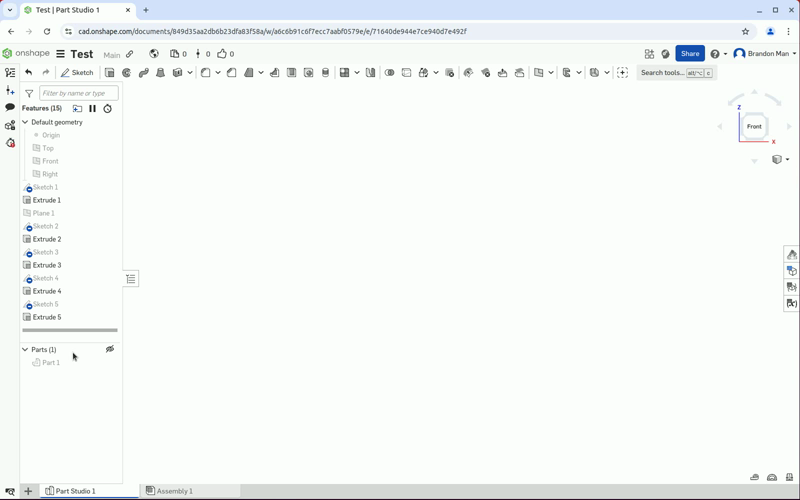
key(shift+s)
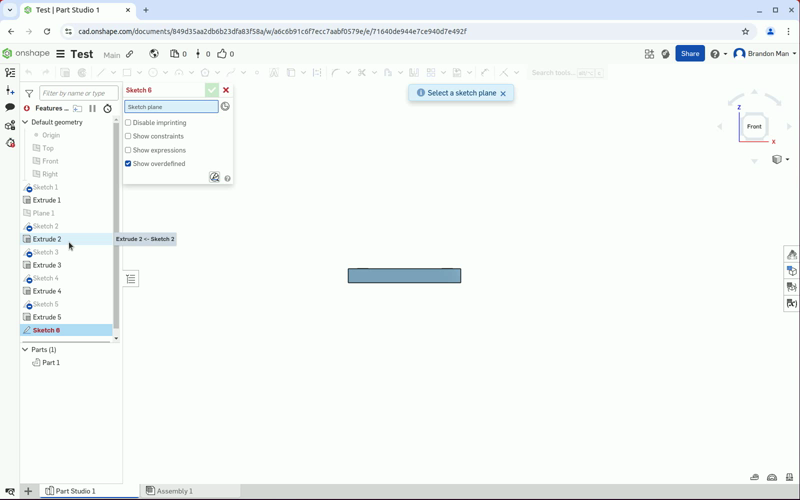
scroll(3)
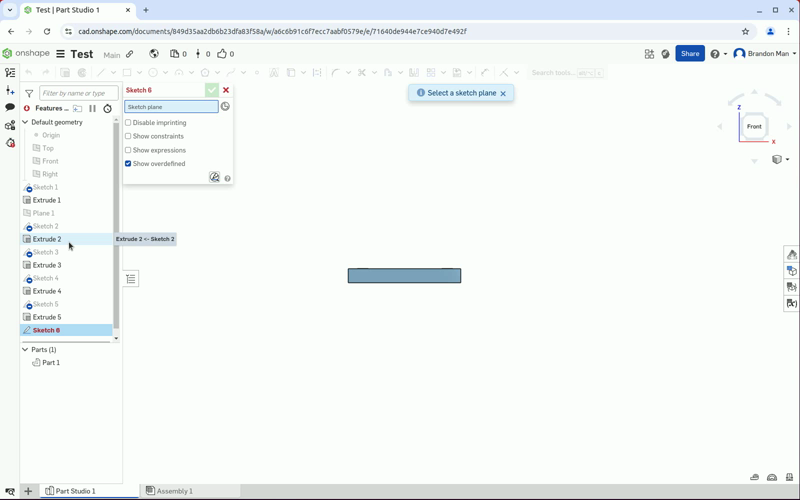
mouse_move(69, 163)
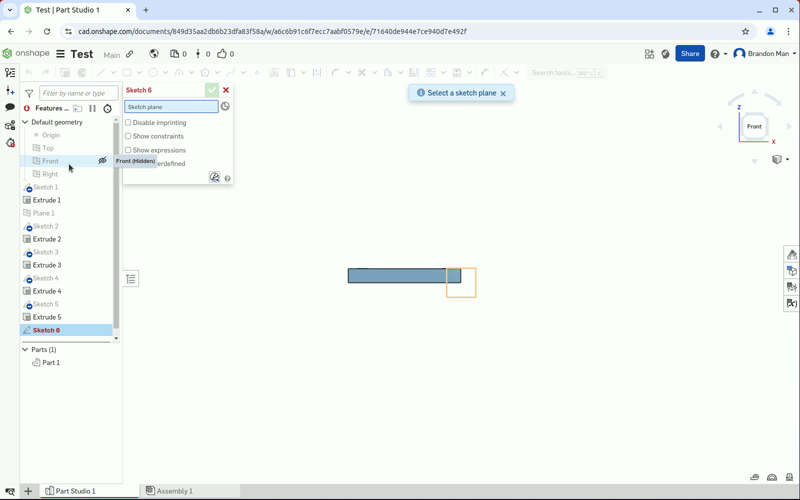
click(69, 163)
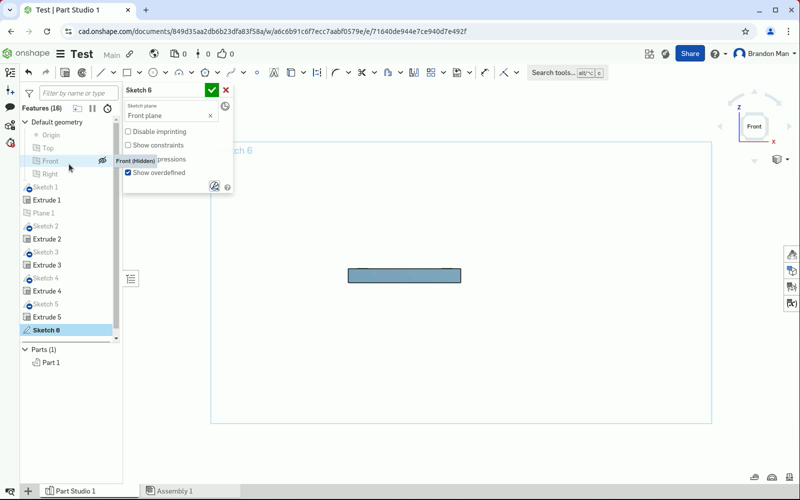
mouse_move(73, 352)
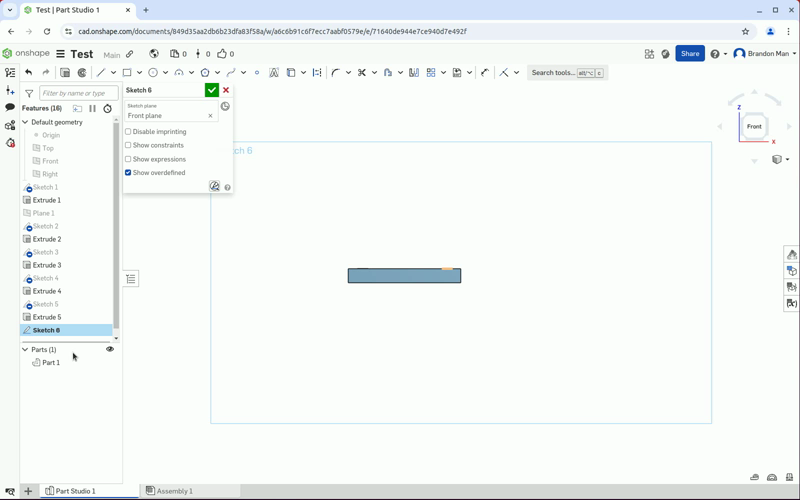
key(y)
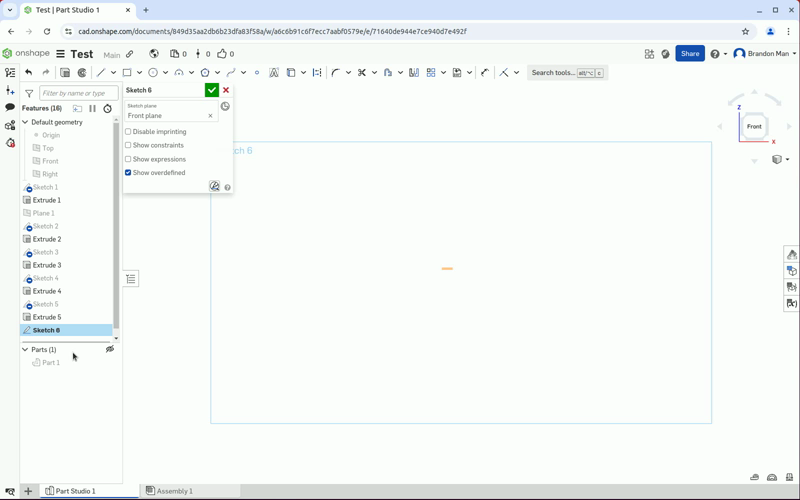
key(c)
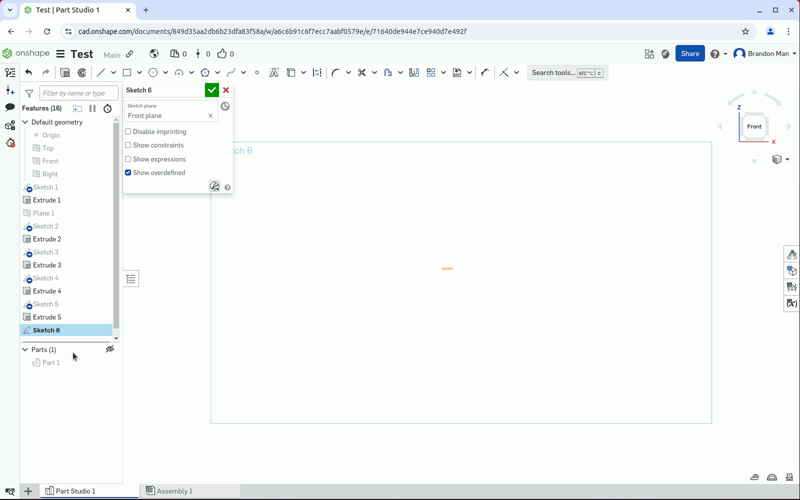
key_down(shift)
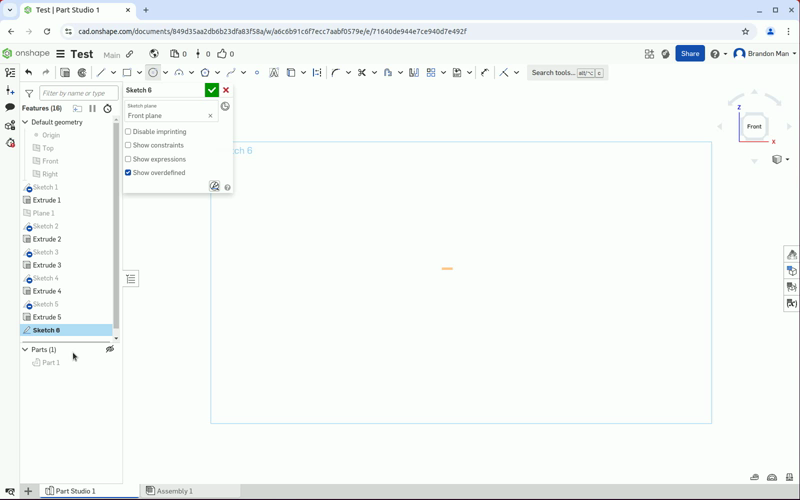
mouse_move(440, 212)
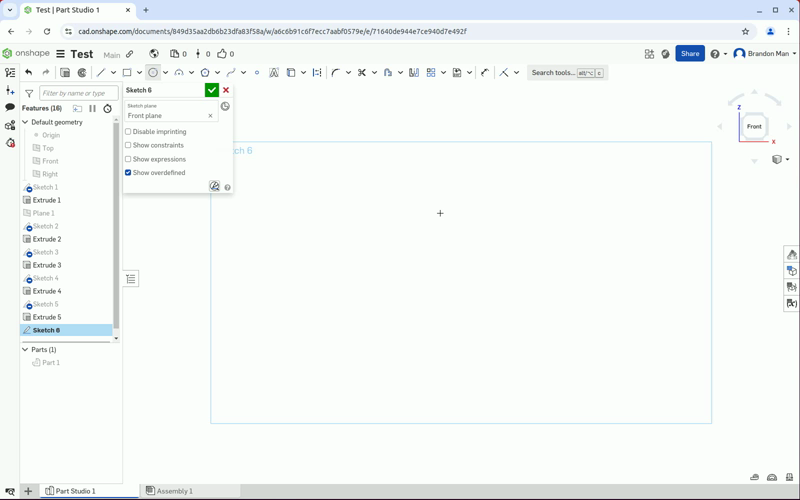
click(440, 212)
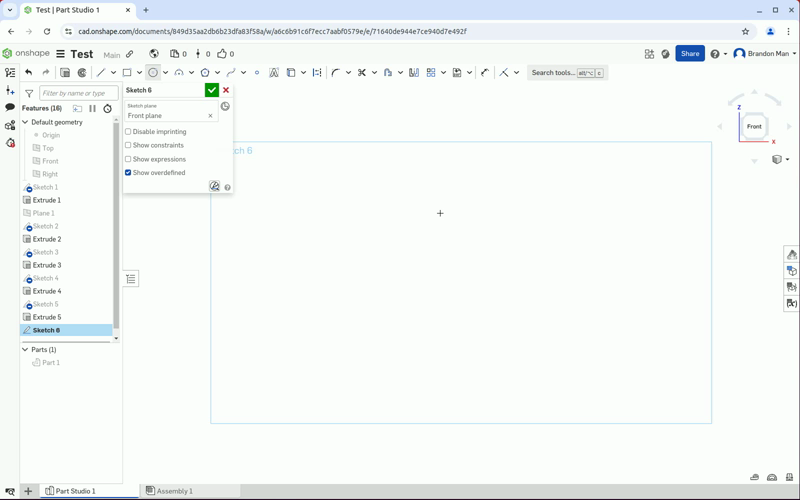
key_up(shift)
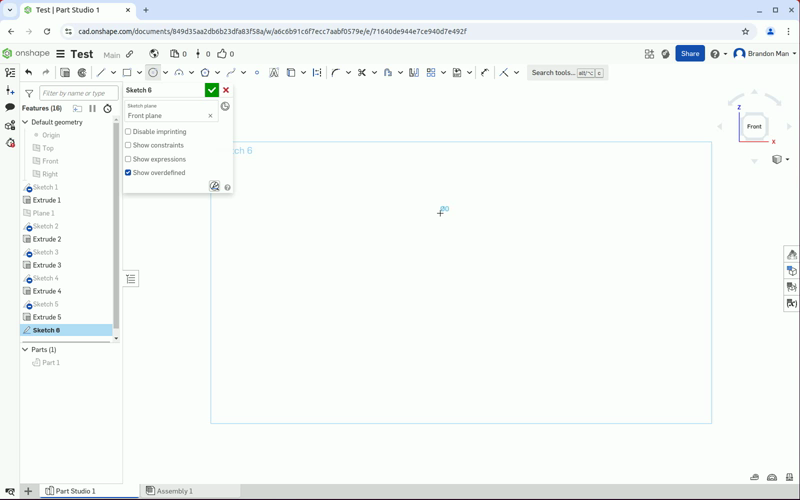
mouse_move(473, 212)
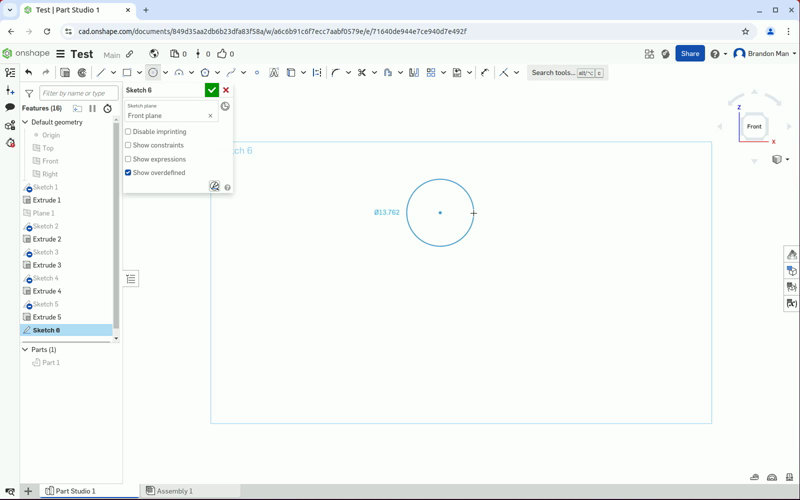
click(473, 212)
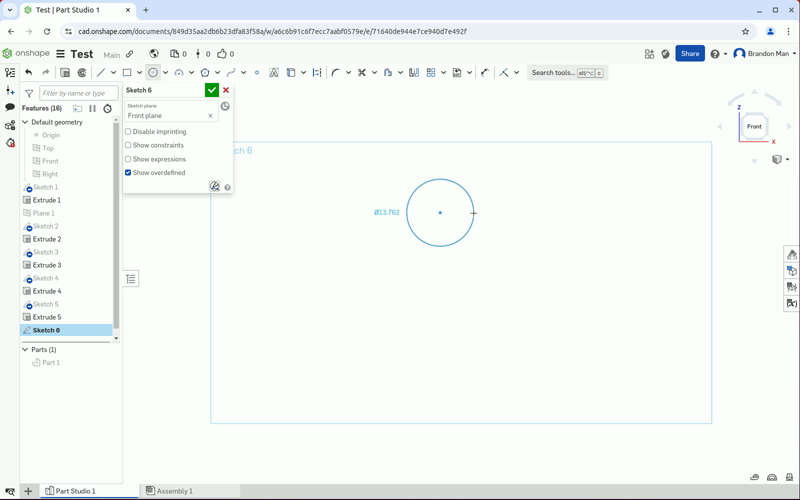
key(esc)
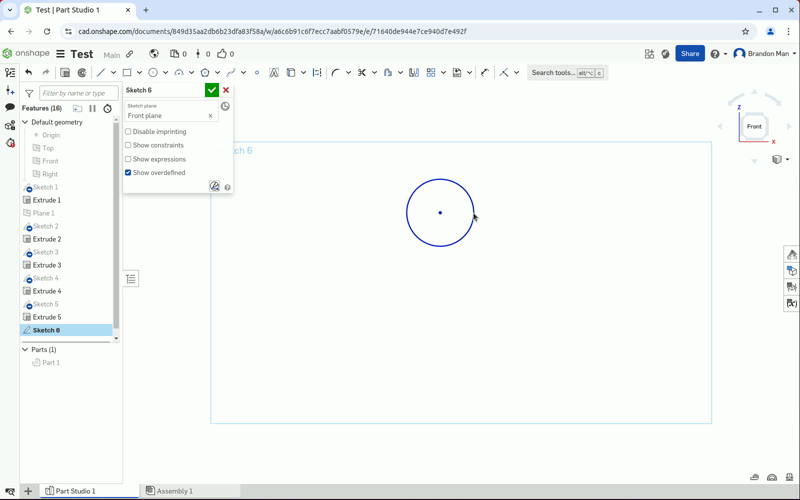
key(c)
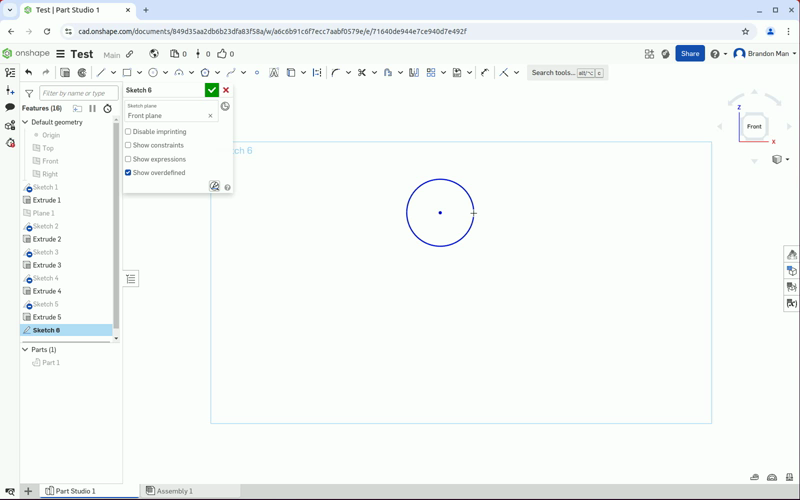
key_down(shift)
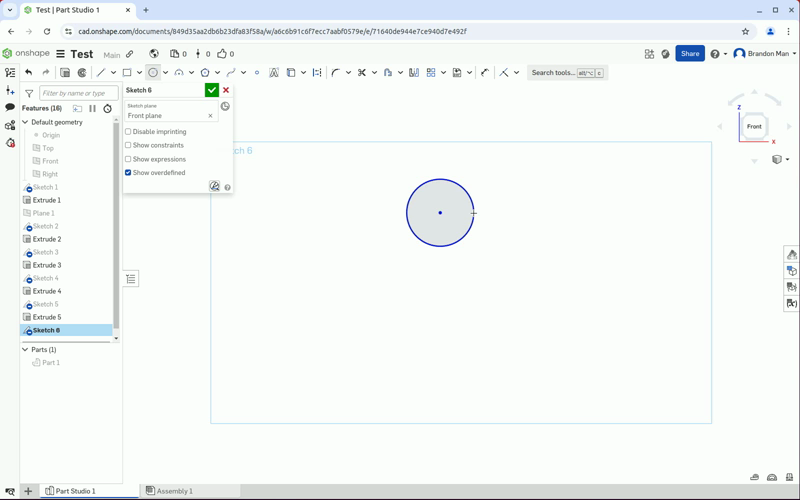
mouse_move(440, 212)
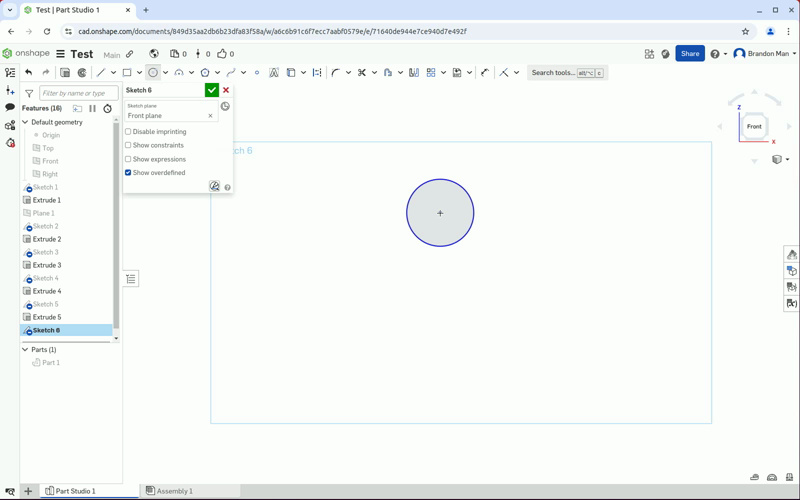
click(440, 212)
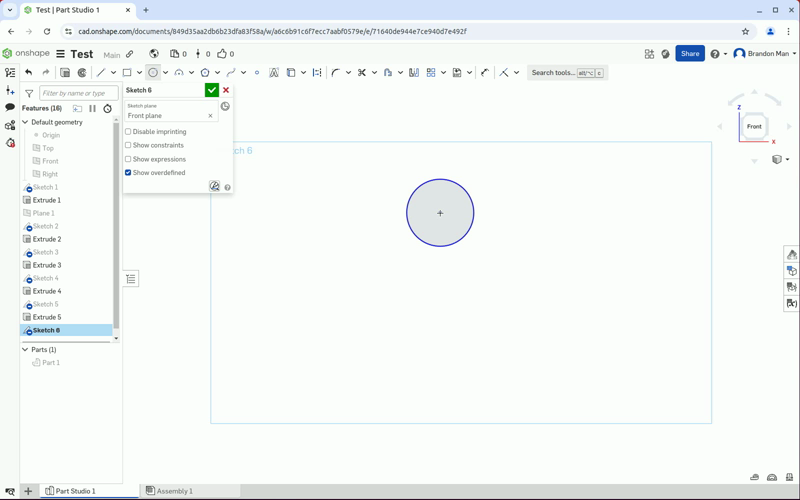
key_up(shift)
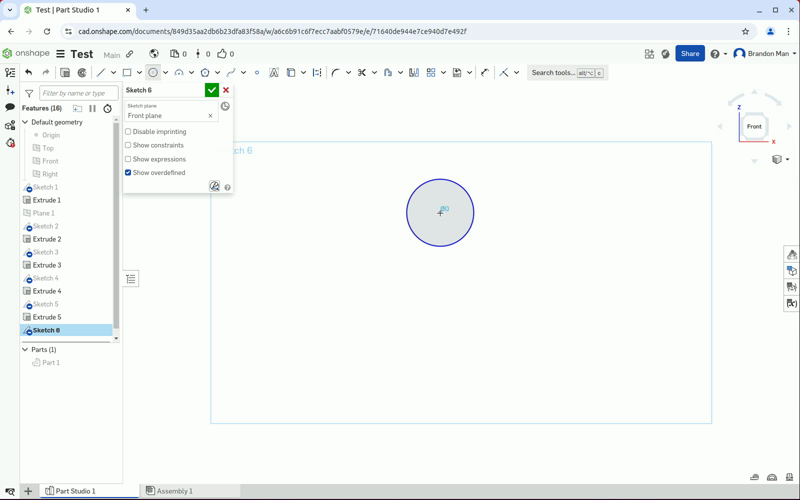
mouse_move(464, 212)
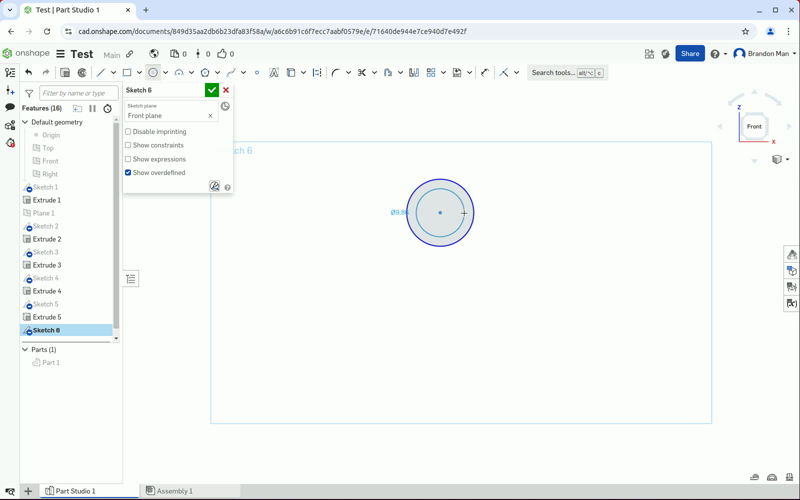
click(464, 212)
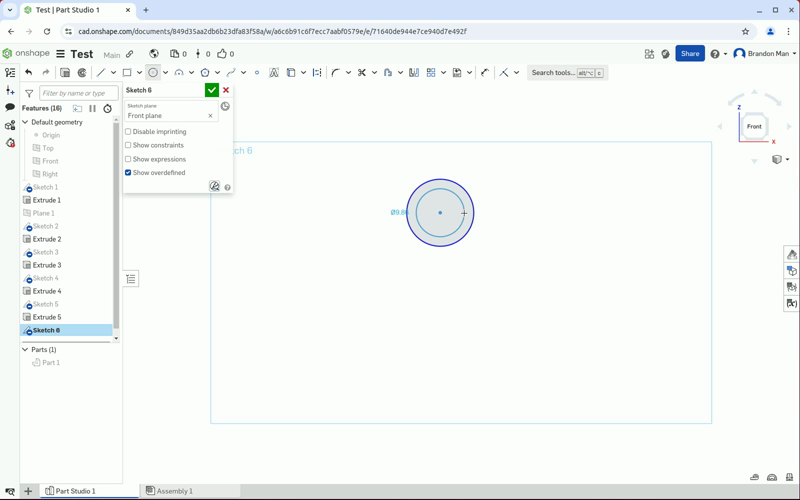
key(esc)
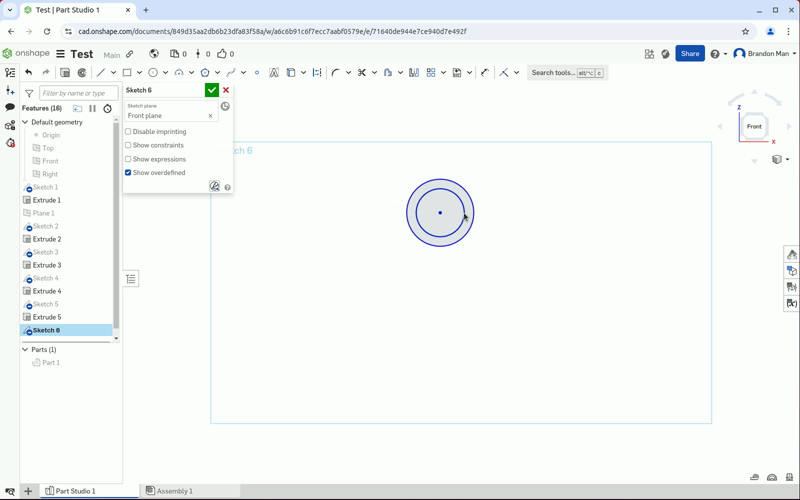
mouse_move(417, 196)
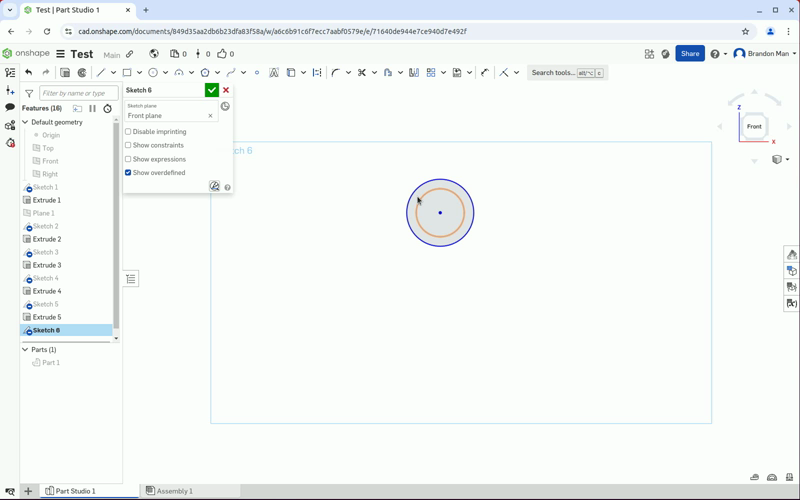
scroll(6)
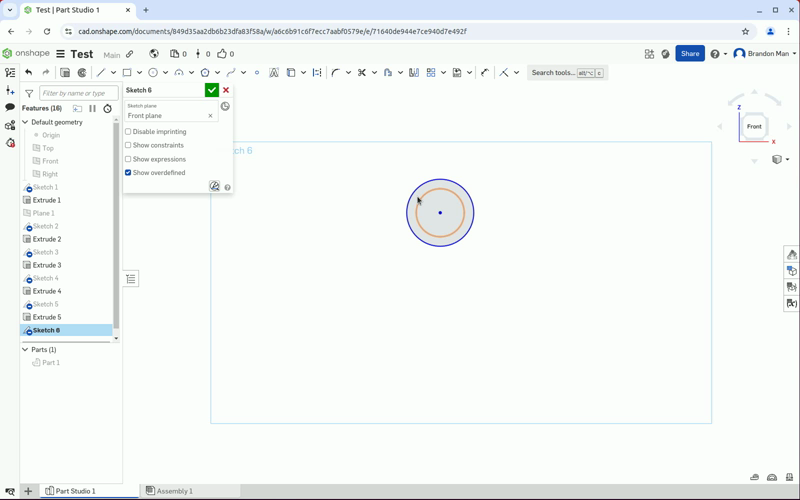
scroll(6)
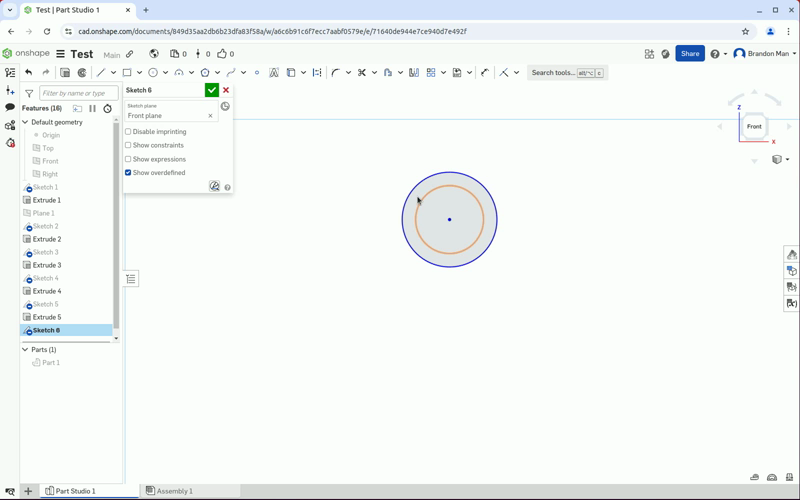
scroll(6)
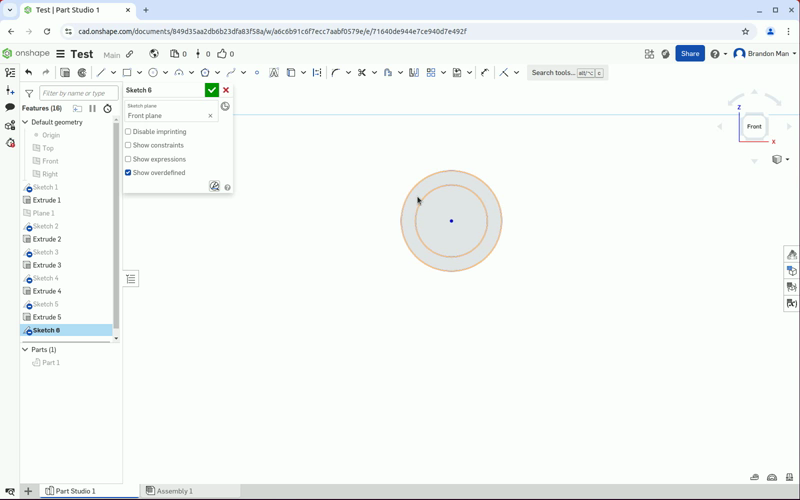
scroll(6)
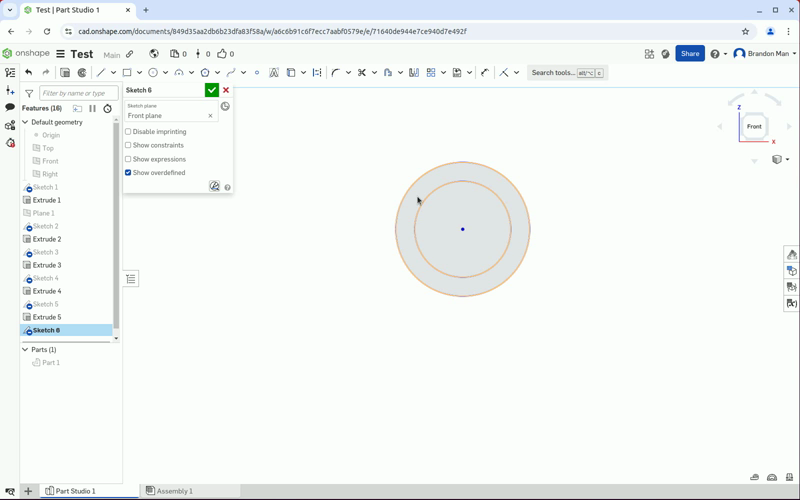
scroll(6)
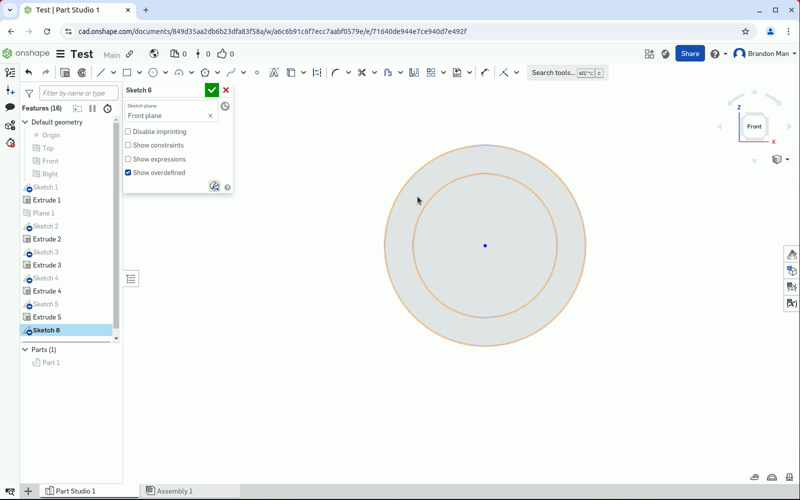
scroll(6)
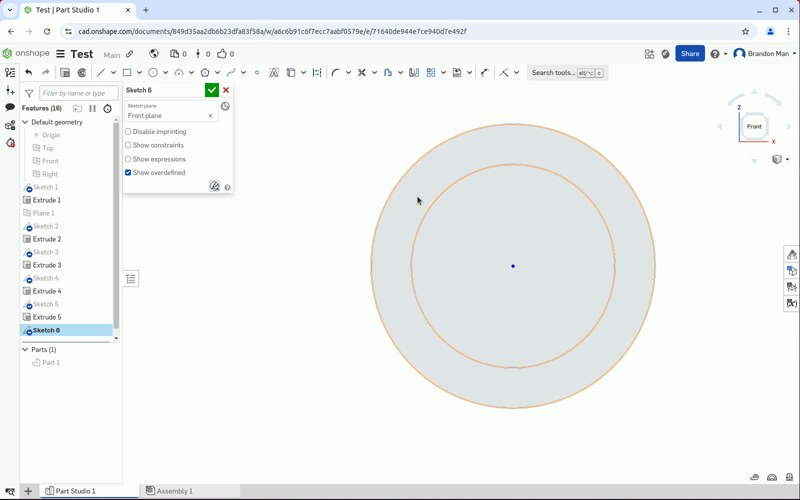
scroll(6)
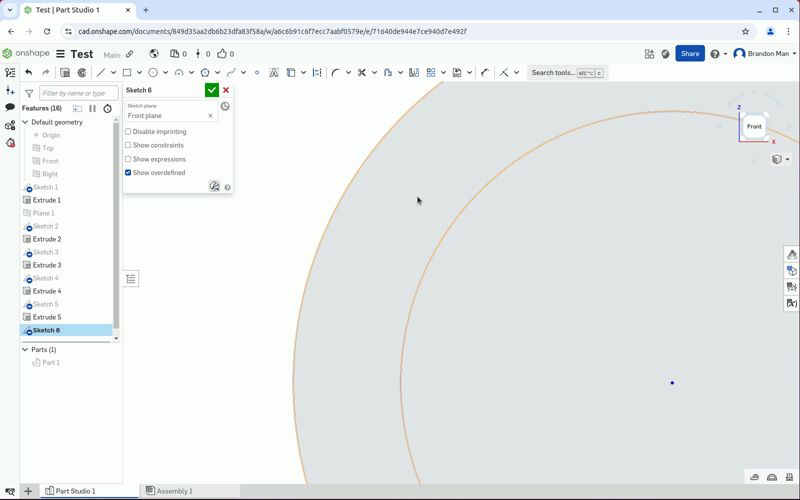
click(417, 196)
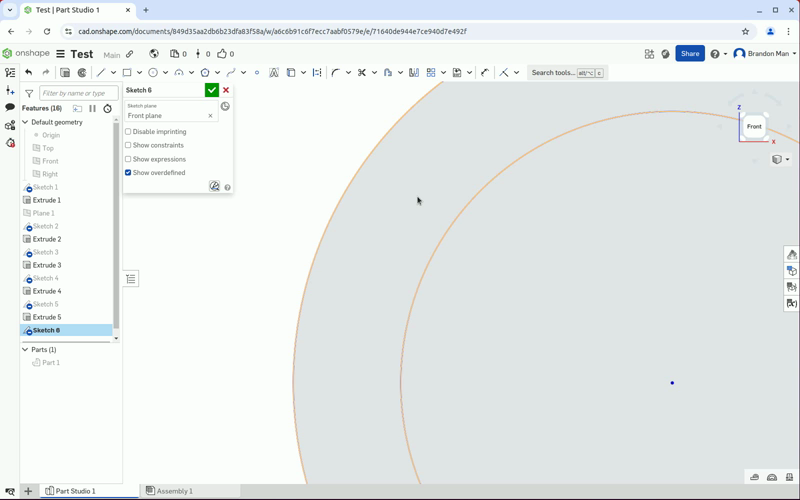
scroll(-6)
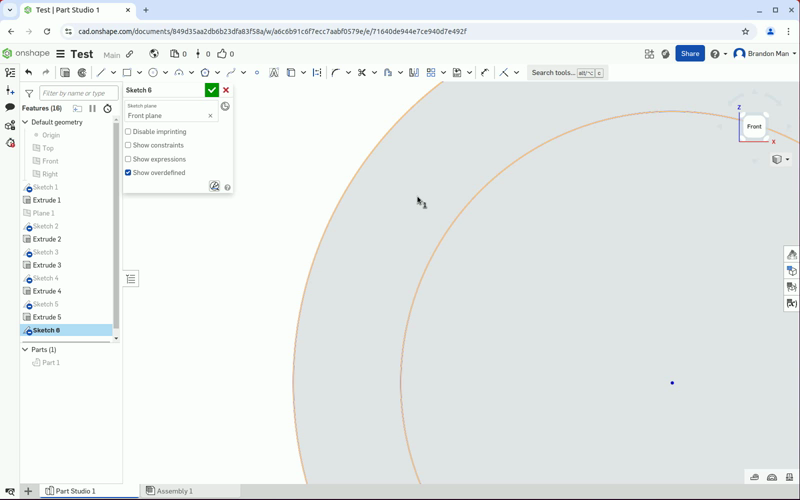
scroll(-6)
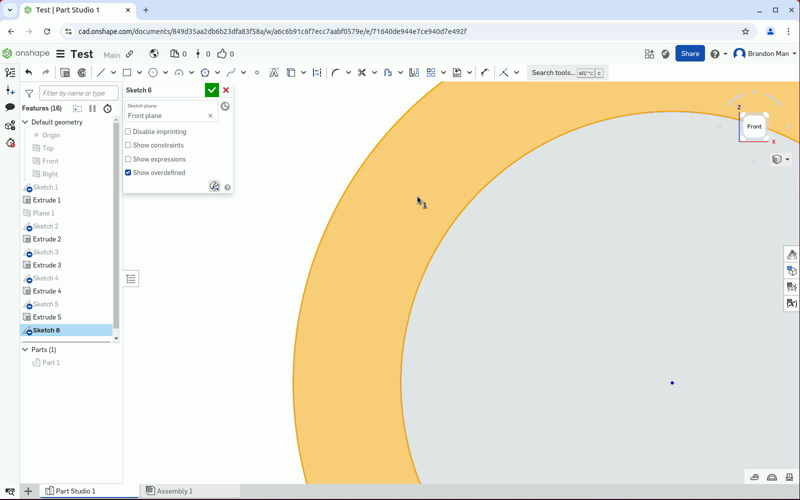
scroll(-6)
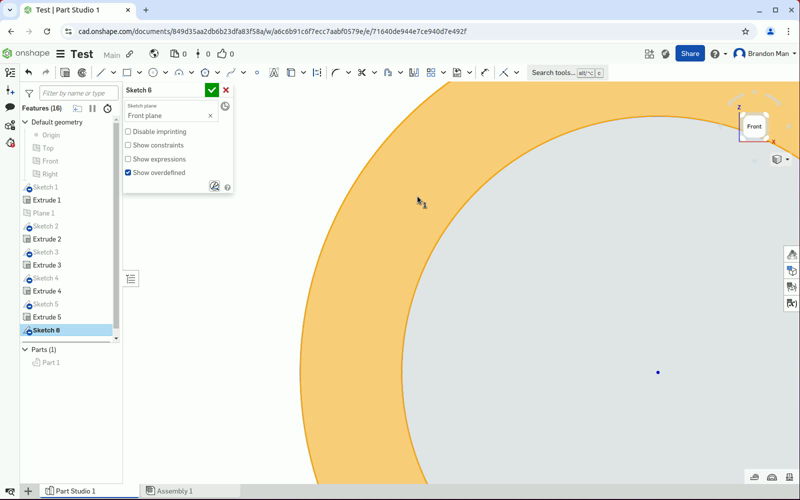
scroll(-6)
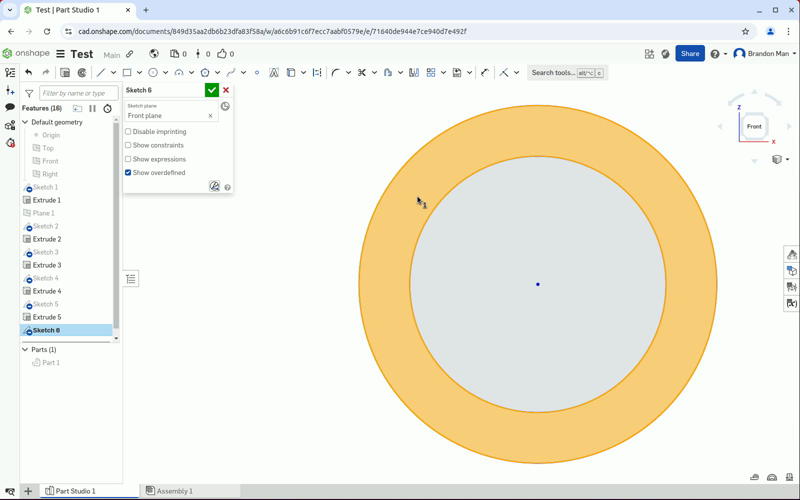
scroll(-6)
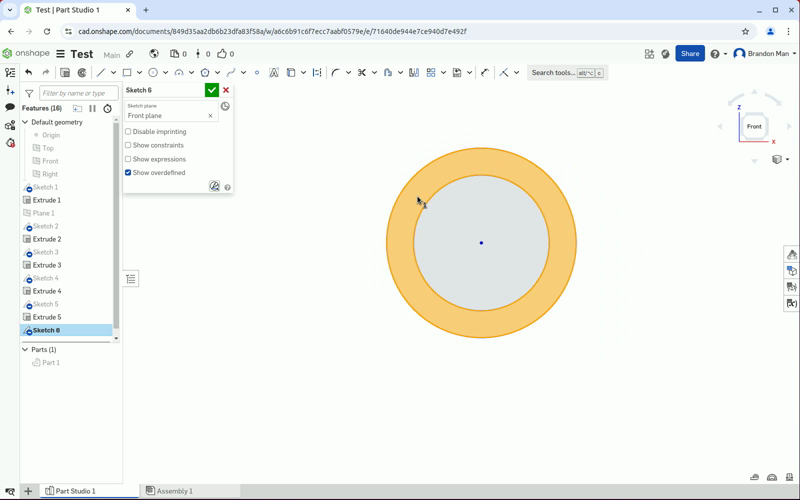
scroll(-6)
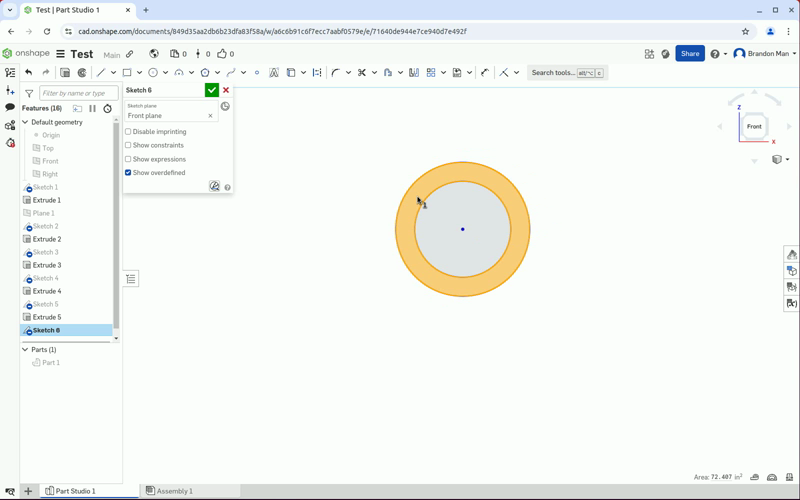
scroll(-6)
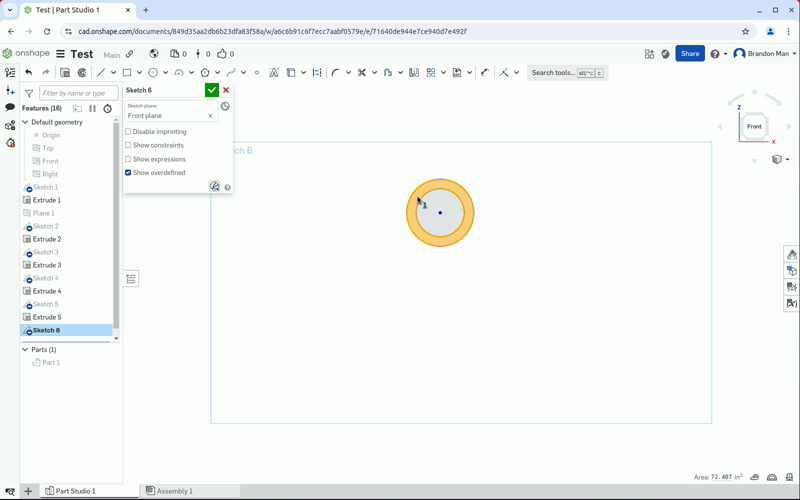
mouse_move(73, 352)
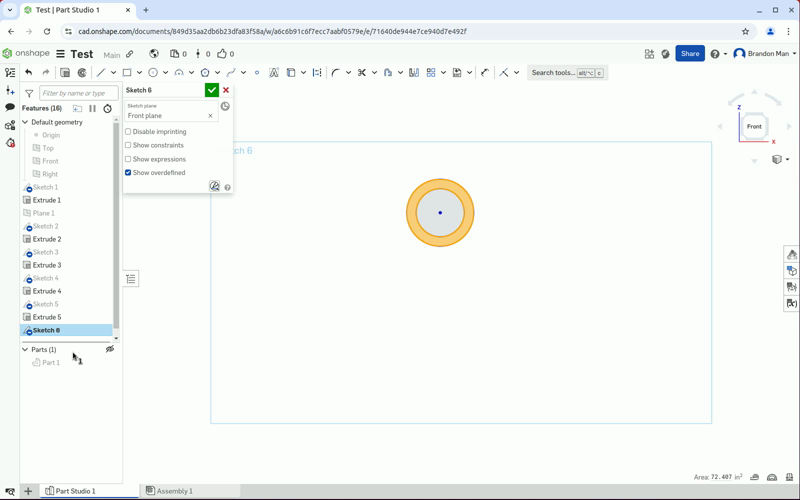
key(shift+y)
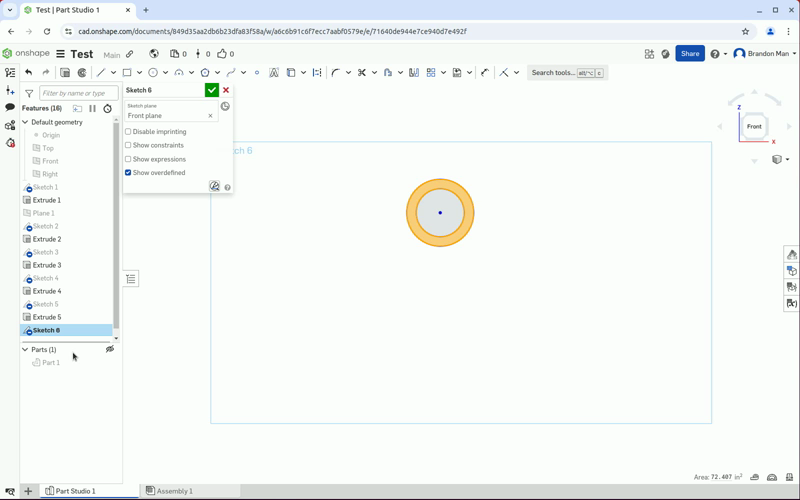
key(shift+e)
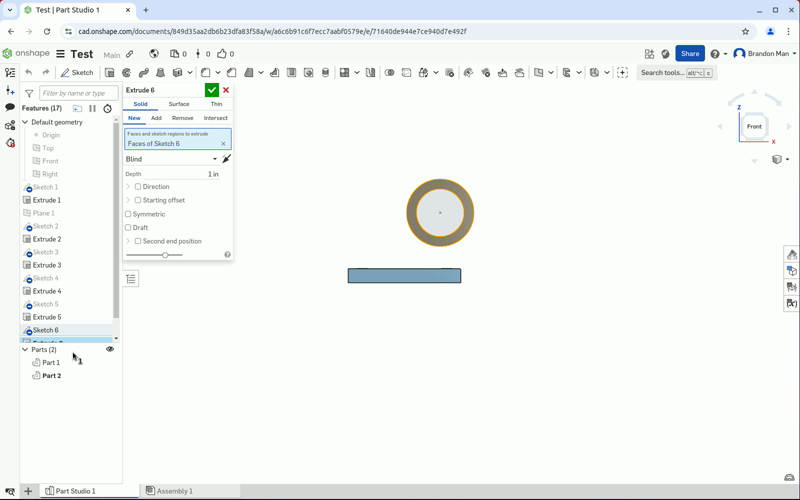
mouse_move(143, 106)
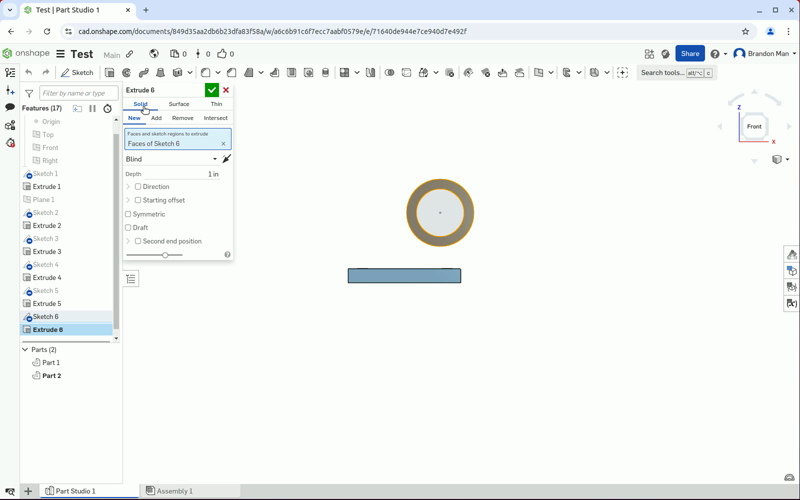
click(143, 106)
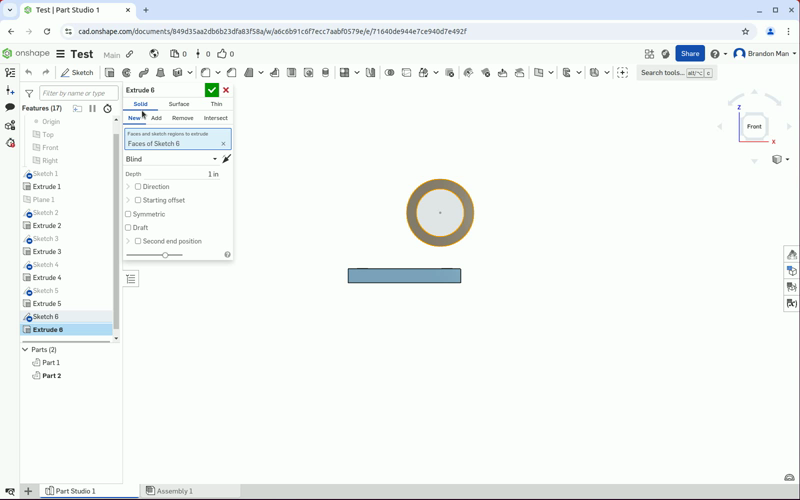
mouse_move(137, 120)
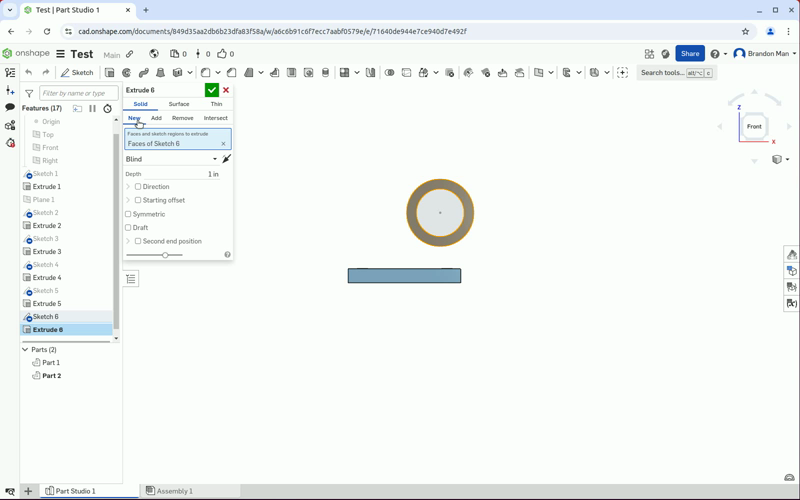
click(137, 120)
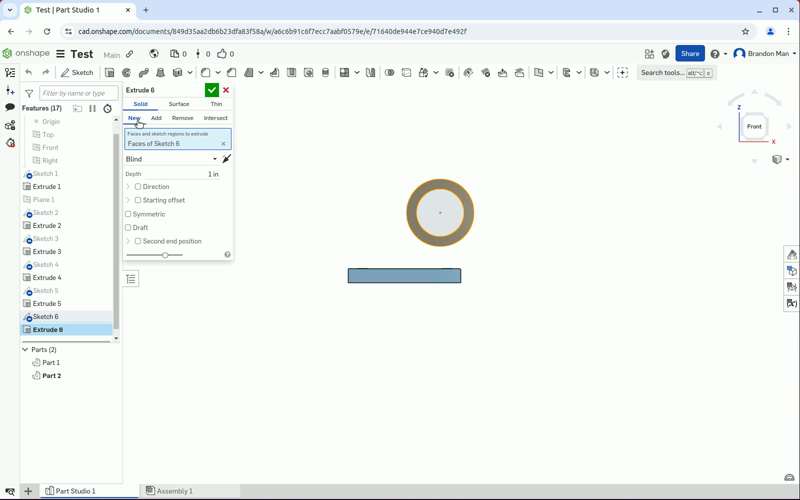
key(tab, 4)
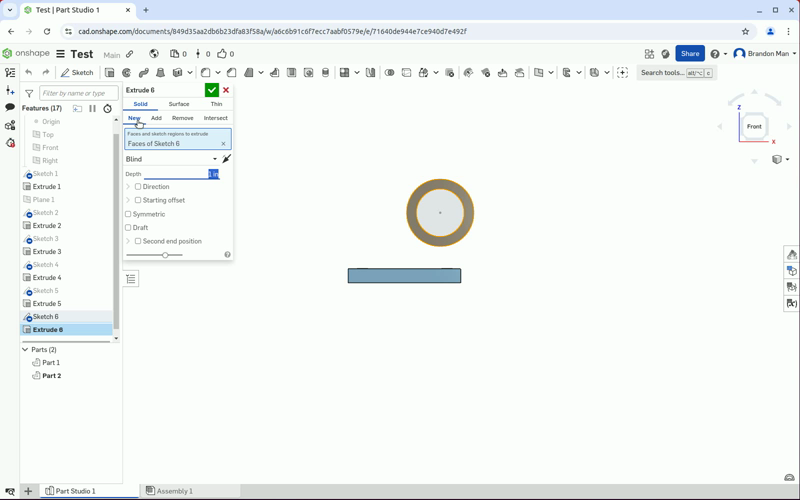
text(11.554)
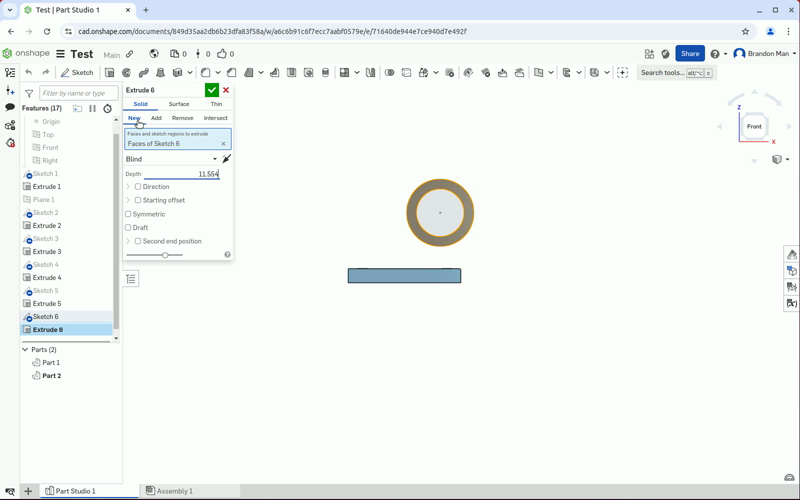
key(enter)
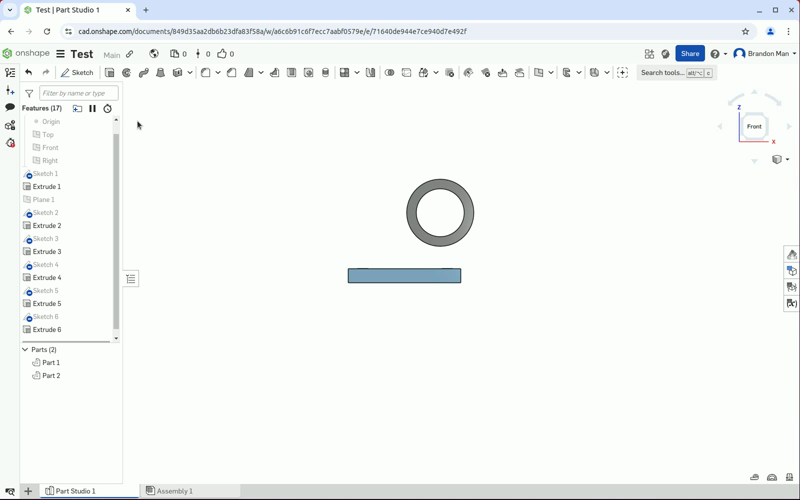
key(shift+h)
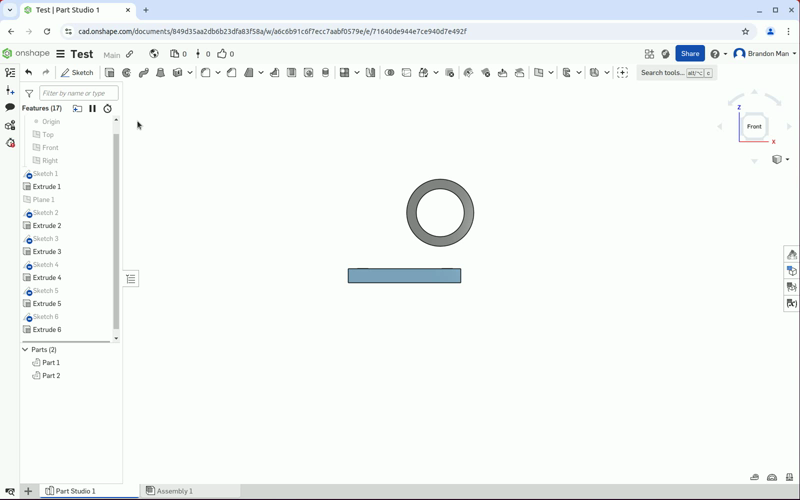
key(shift+h)
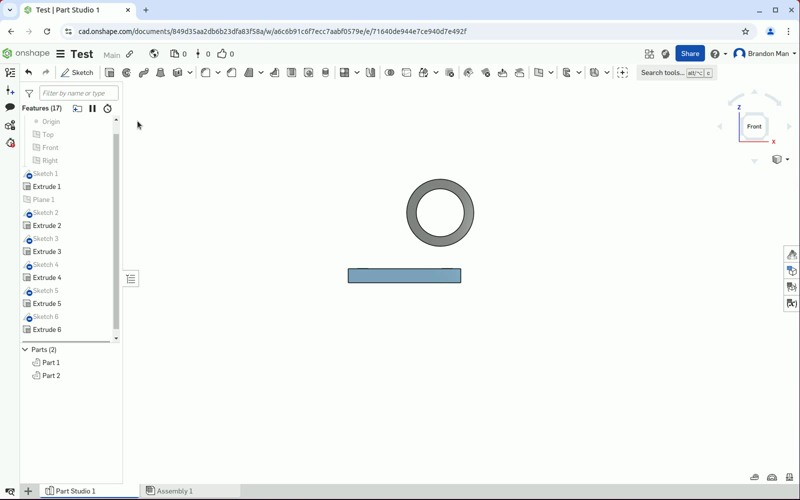
mouse_move(69, 176)
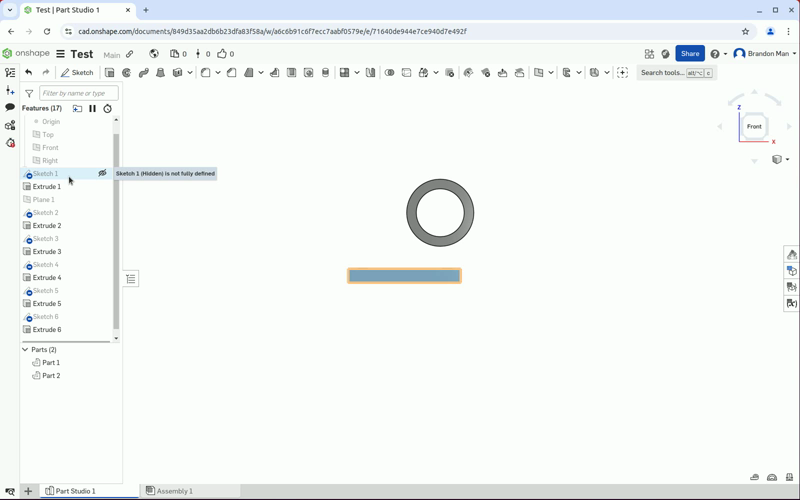
click(69, 176)
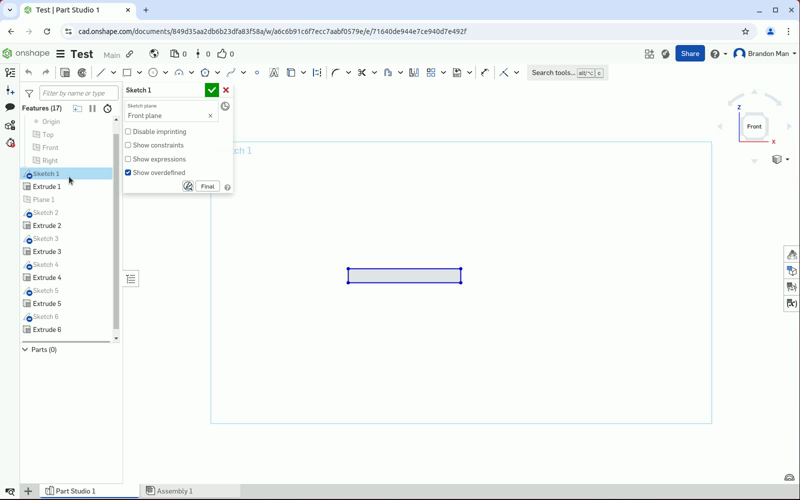
mouse_move(229, 92)
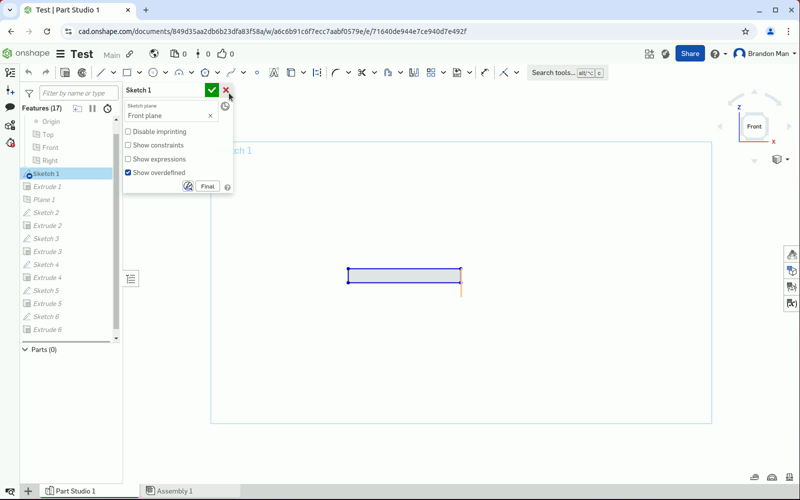
click(229, 92)
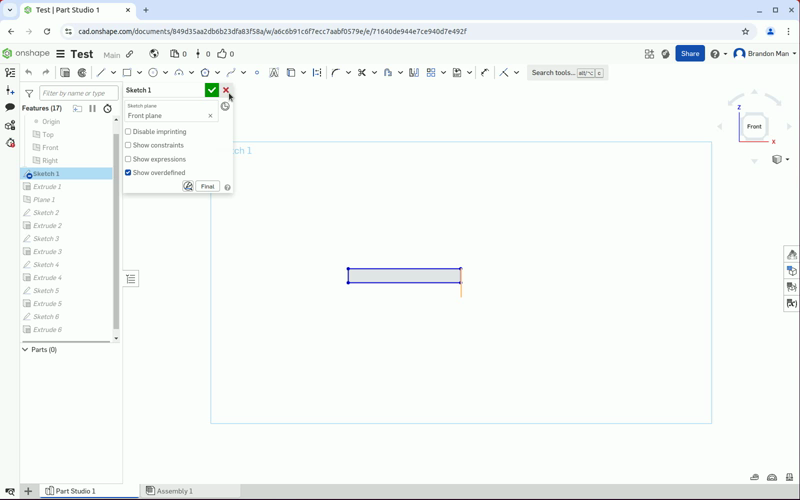
key(shift+s)
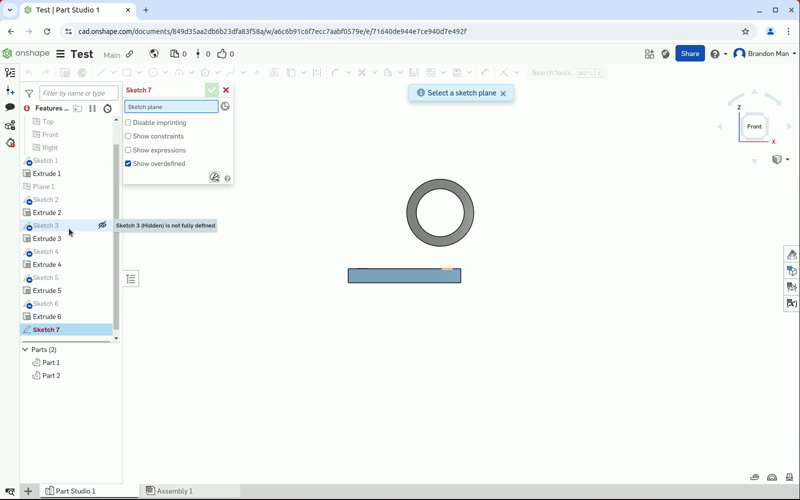
scroll(3)
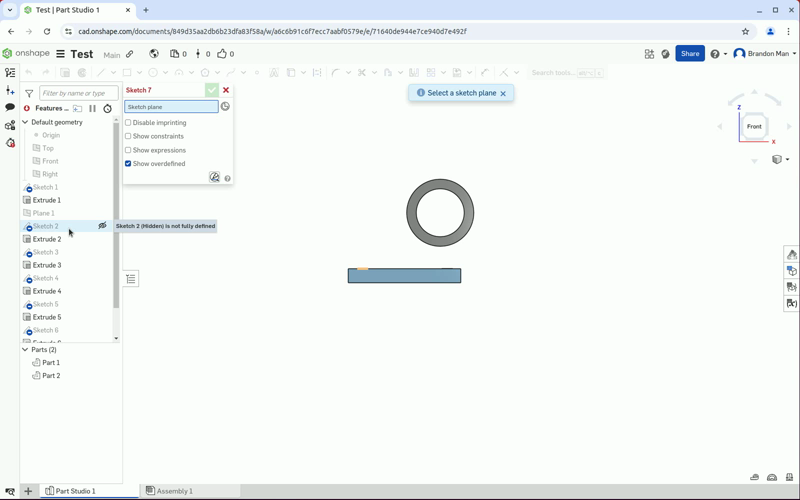
mouse_move(69, 163)
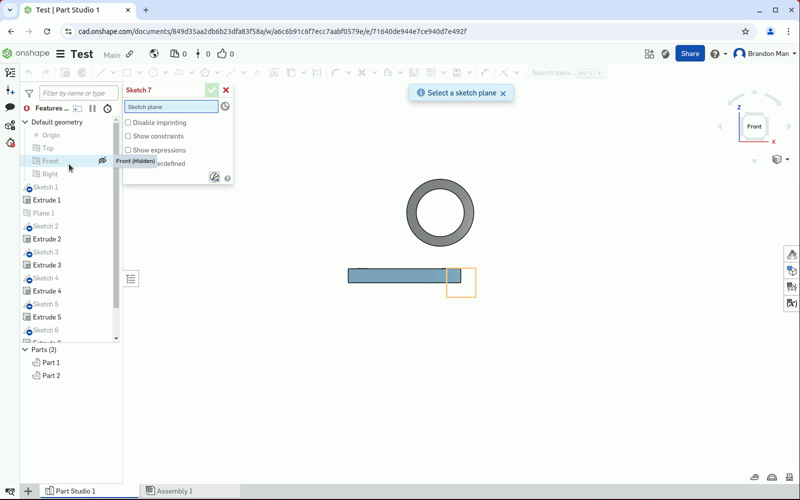
click(69, 163)
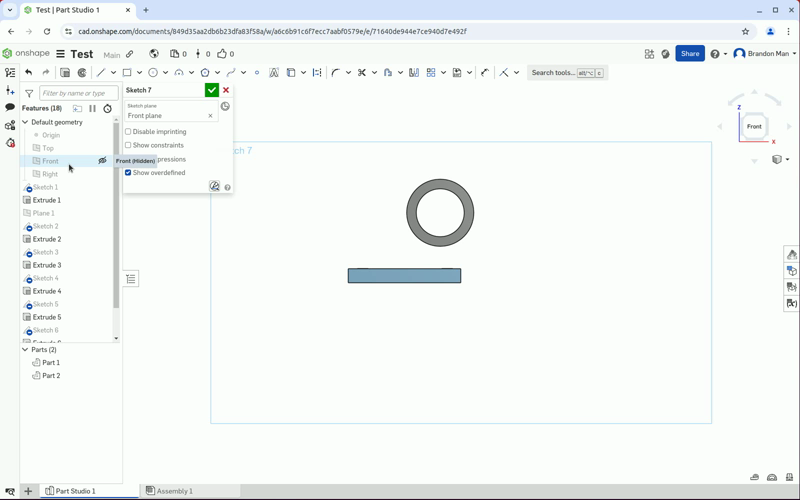
mouse_move(73, 352)
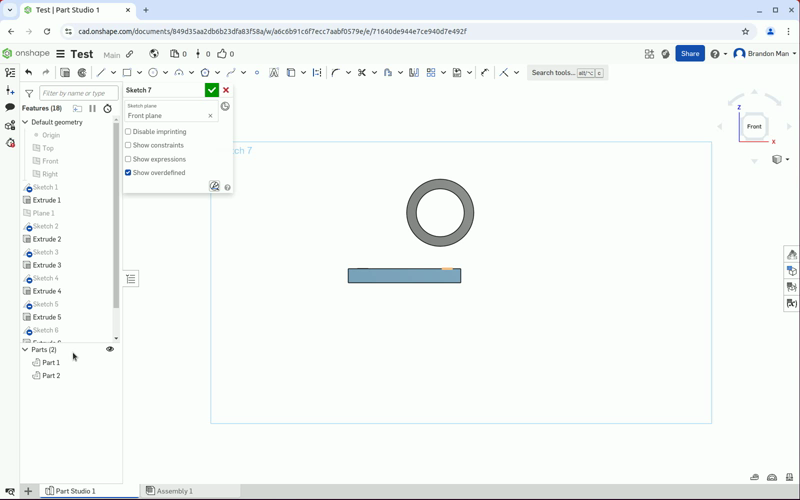
key(y)
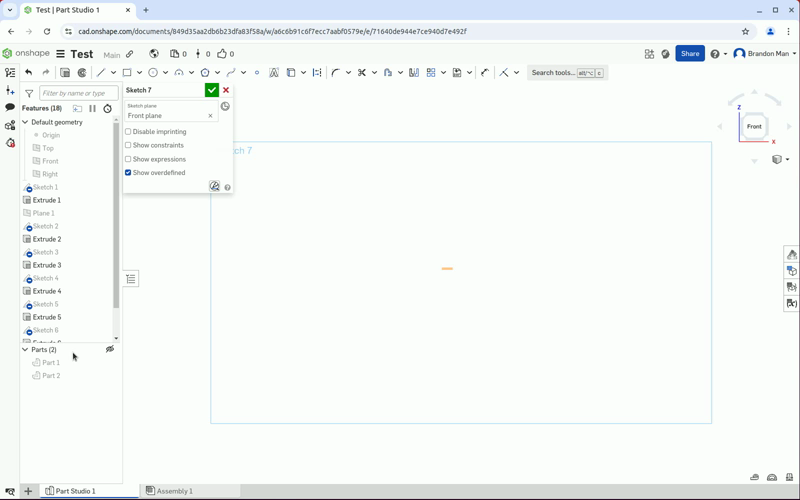
key(l)
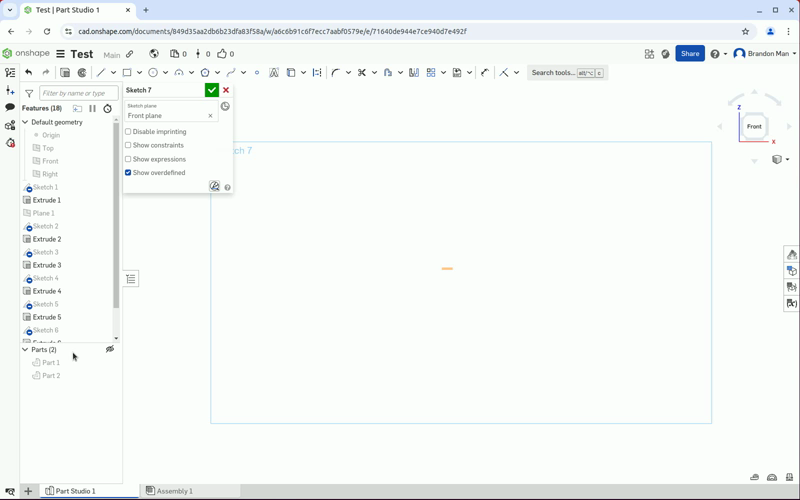
key_down(shift)
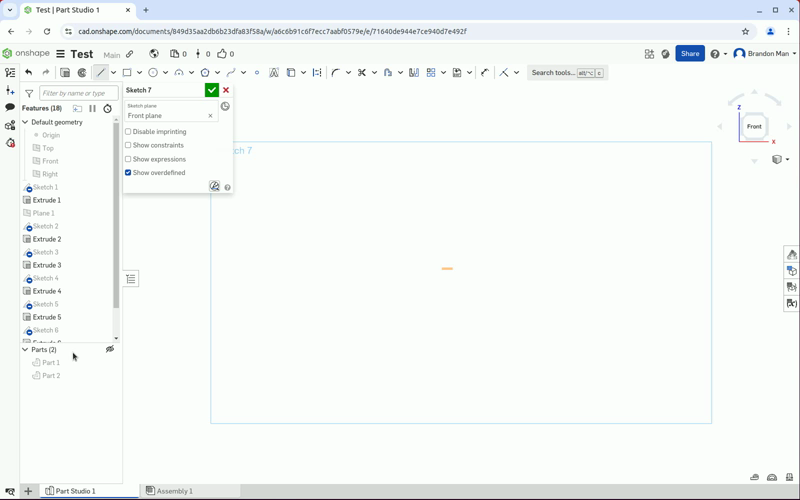
mouse_move(436, 268)
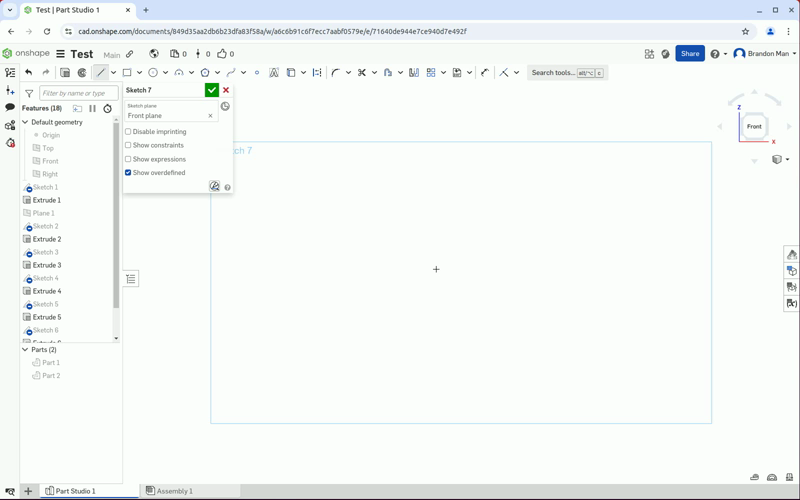
click(436, 268)
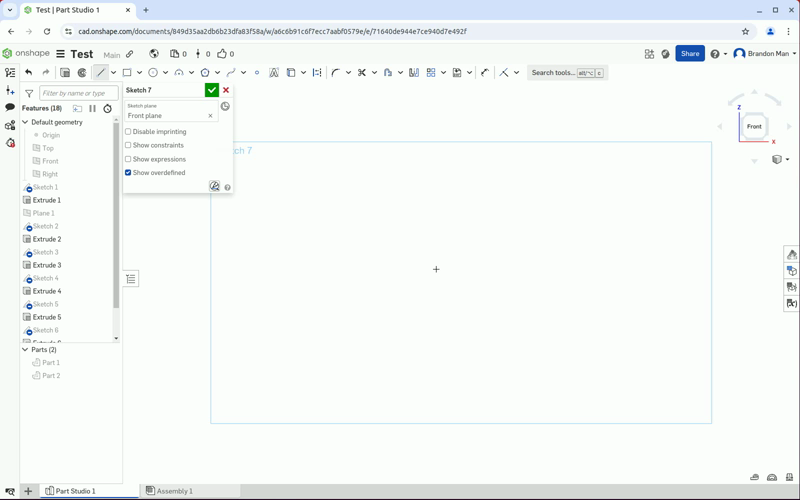
key_up(shift)
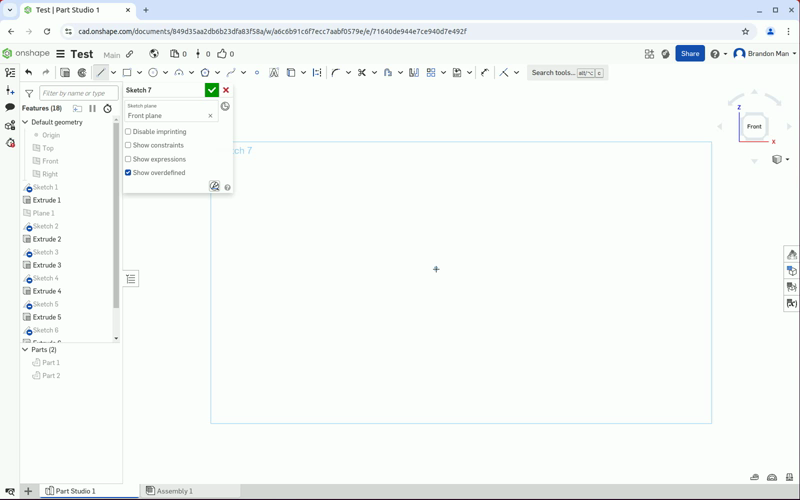
key_down(shift)
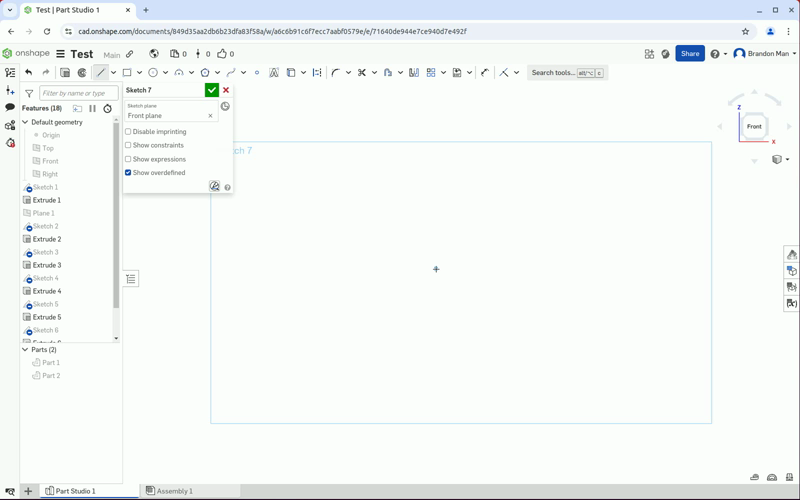
mouse_move(466, 268)
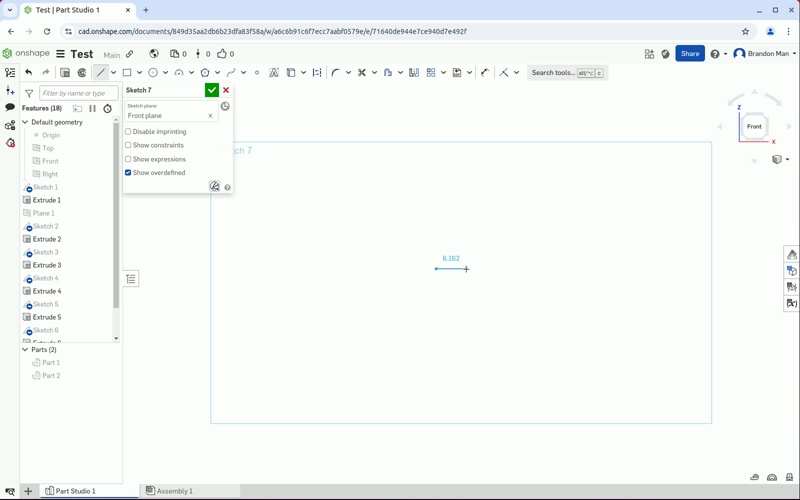
mouse_move(445, 268)
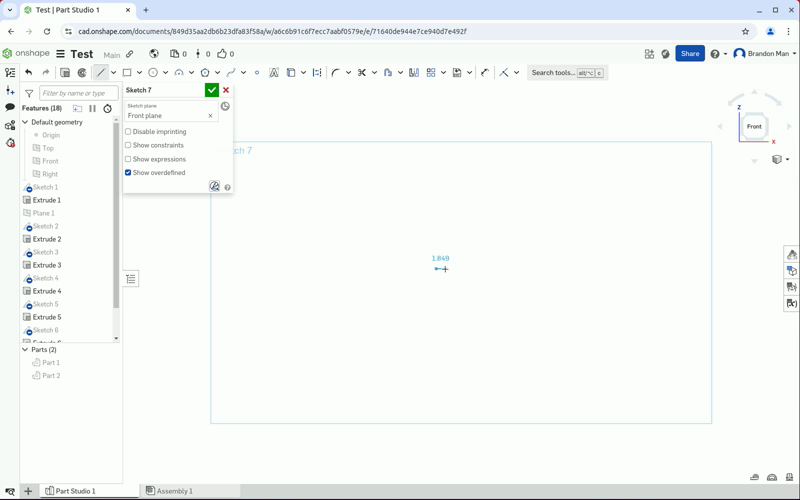
click(445, 268)
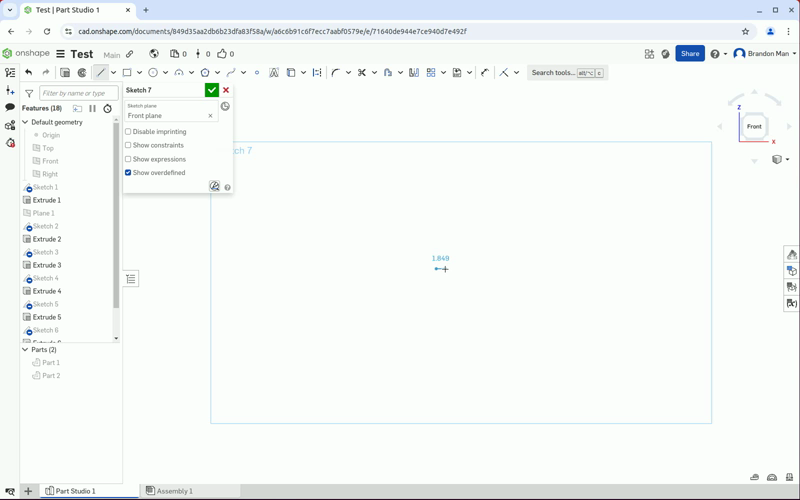
key_up(shift)
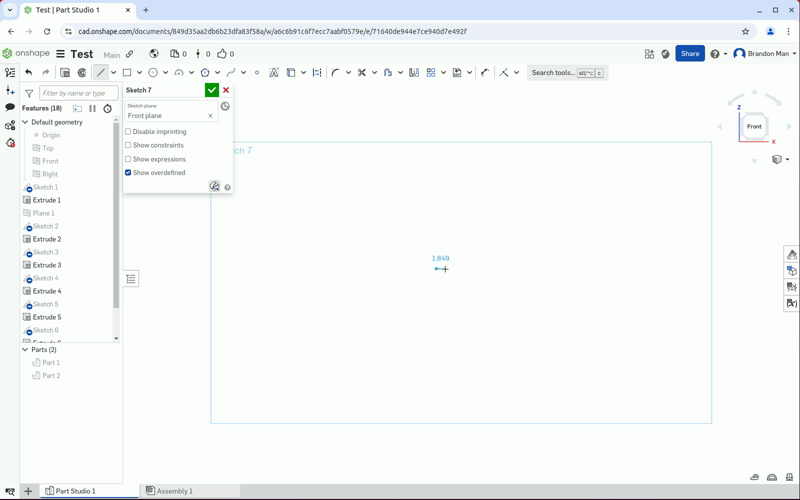
key_down(shift)
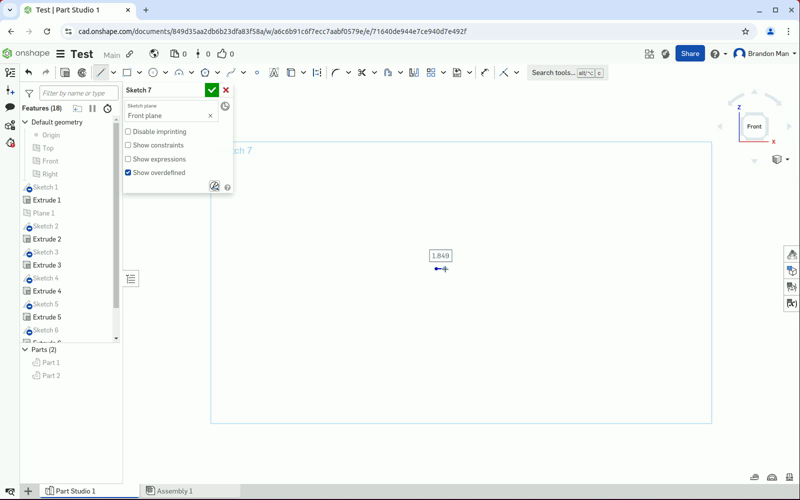
mouse_move(475, 268)
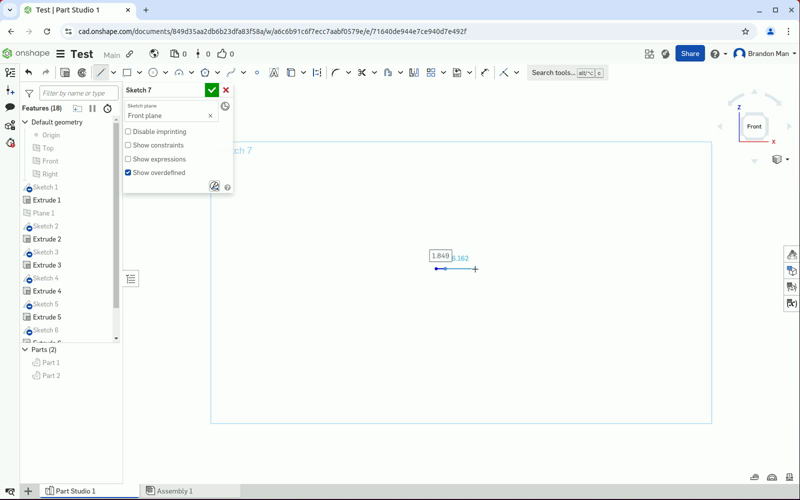
mouse_move(445, 244)
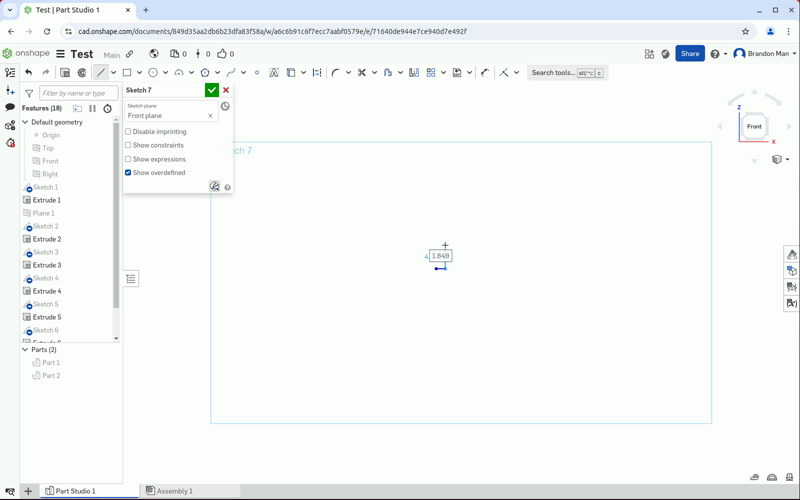
click(445, 244)
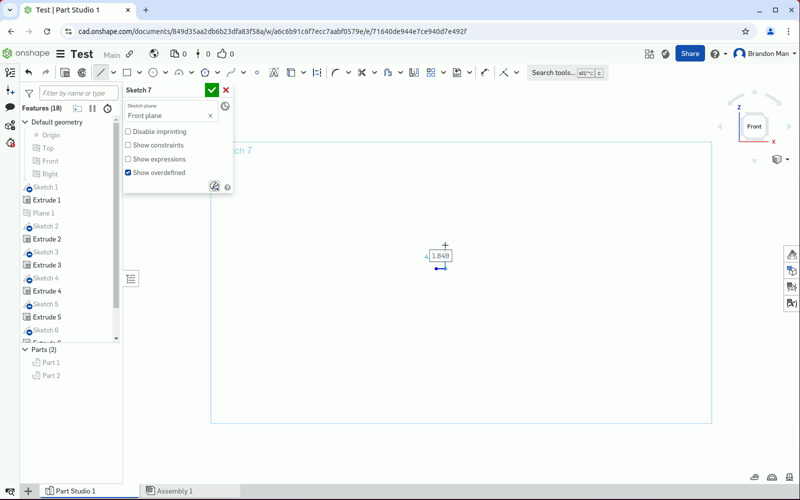
key_up(shift)
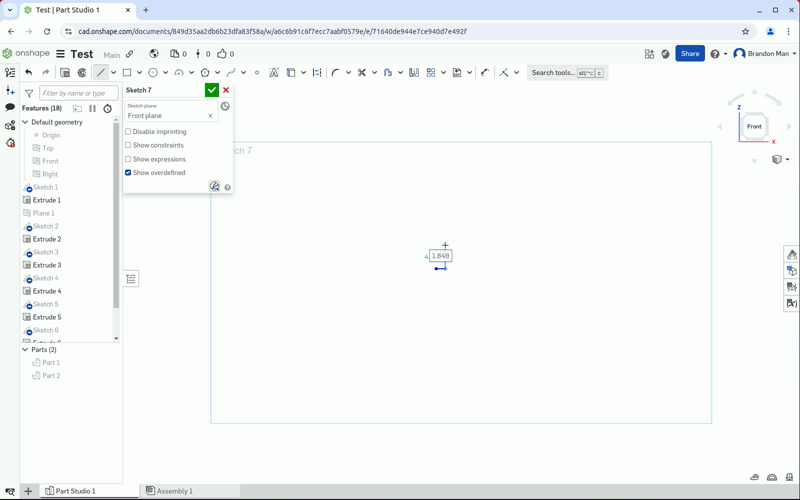
key(esc)
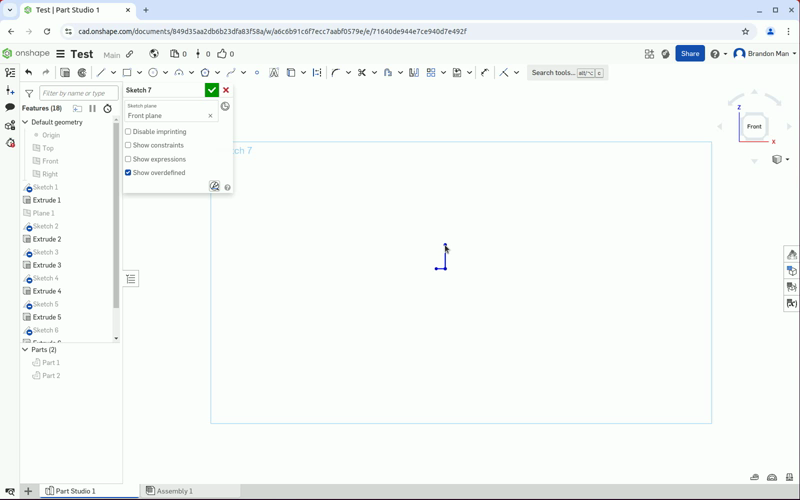
key(a)
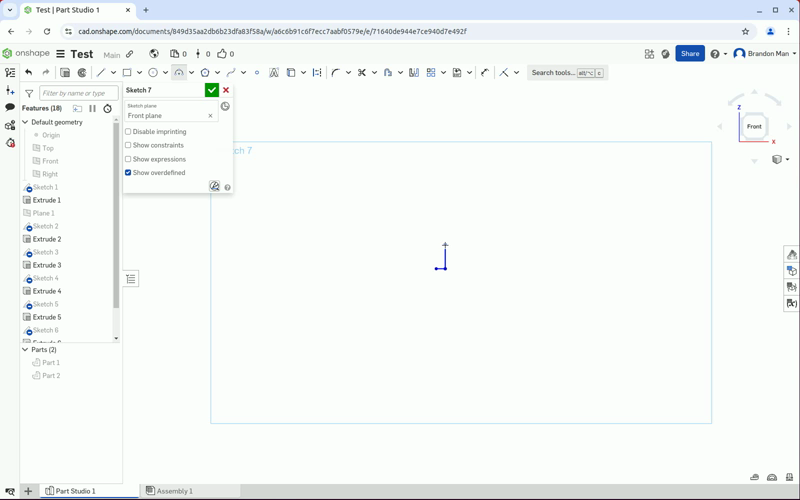
mouse_move(445, 244)
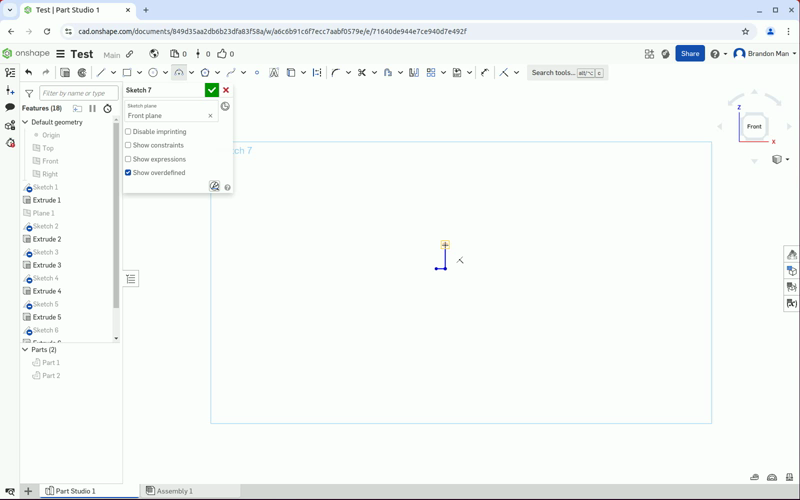
click(445, 244)
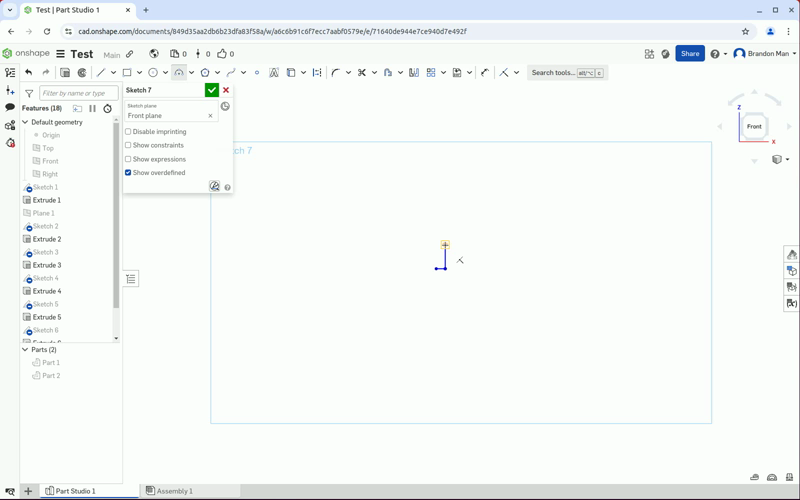
key_down(shift)
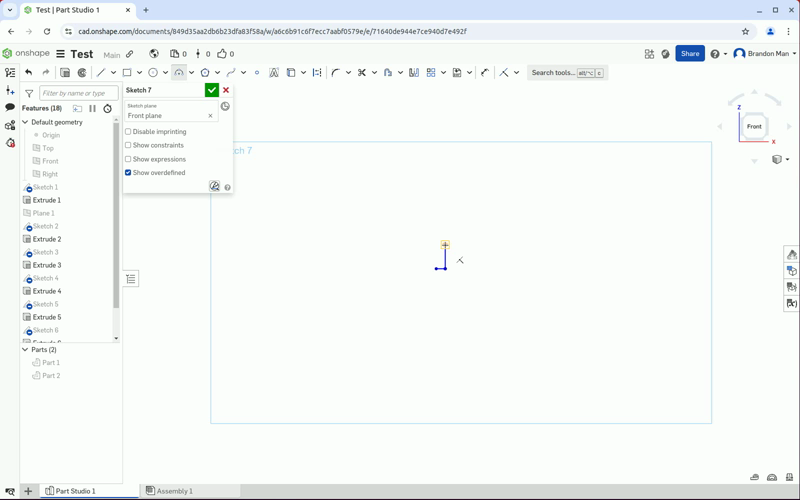
mouse_move(436, 244)
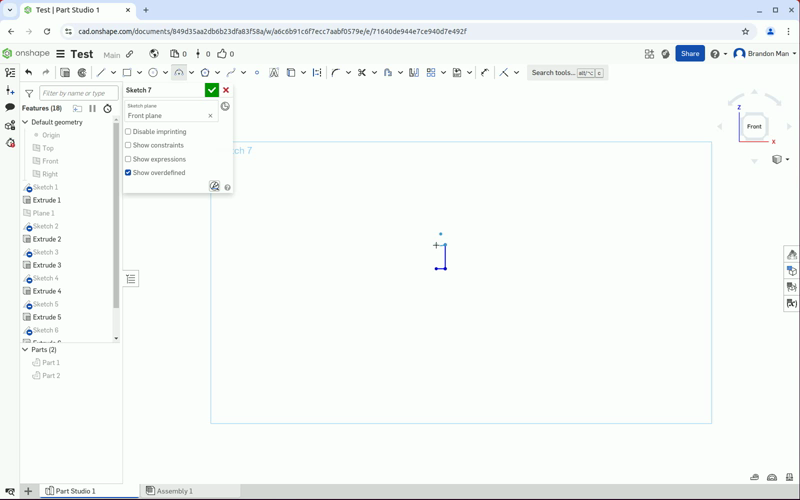
click(436, 244)
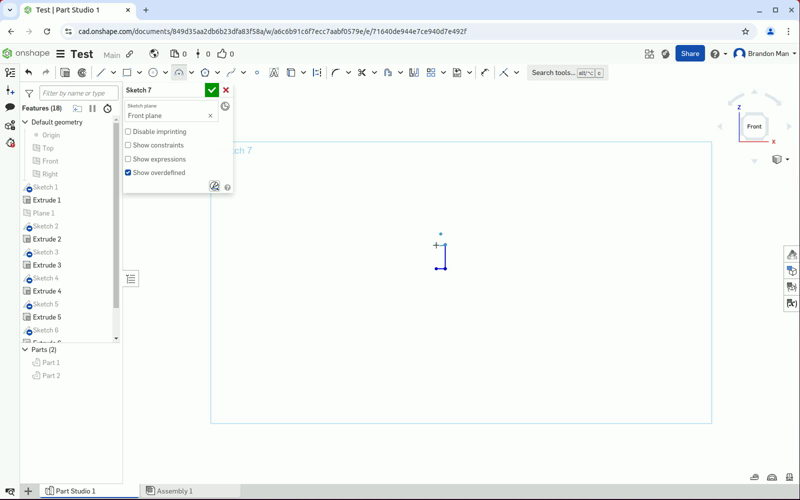
mouse_move(440, 245)
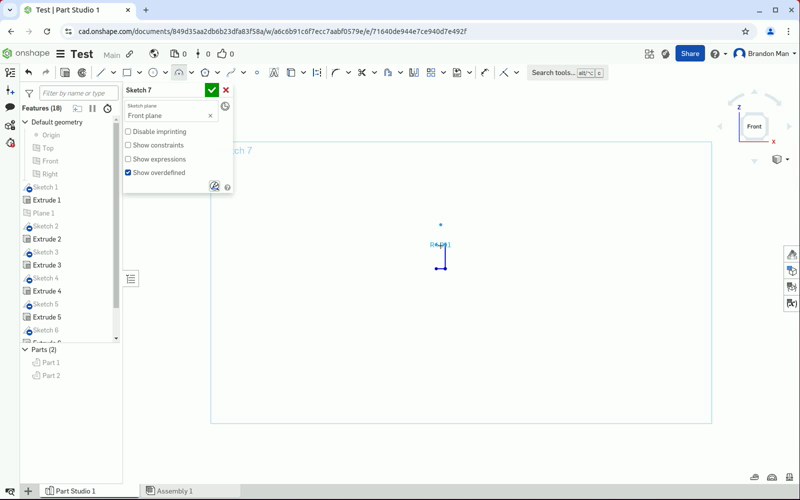
click(440, 245)
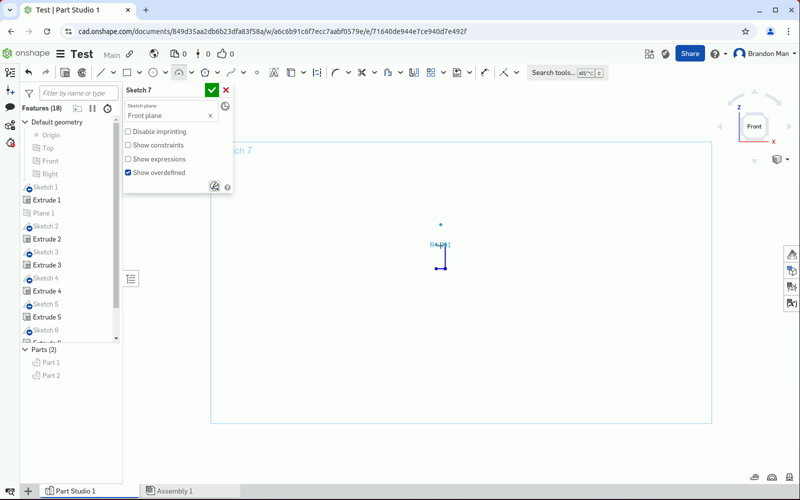
key_up(shift)
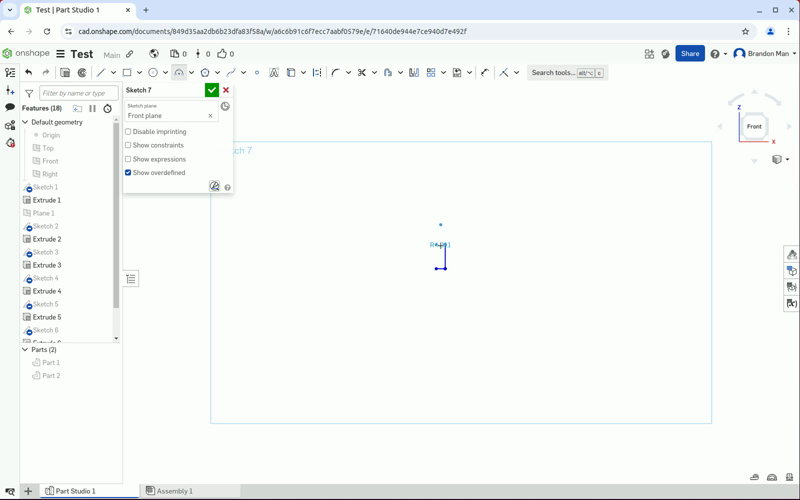
key(esc)
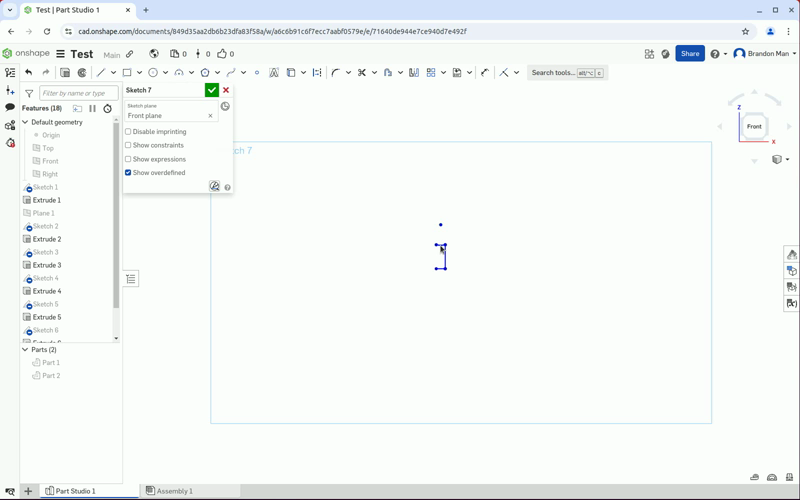
key(l)
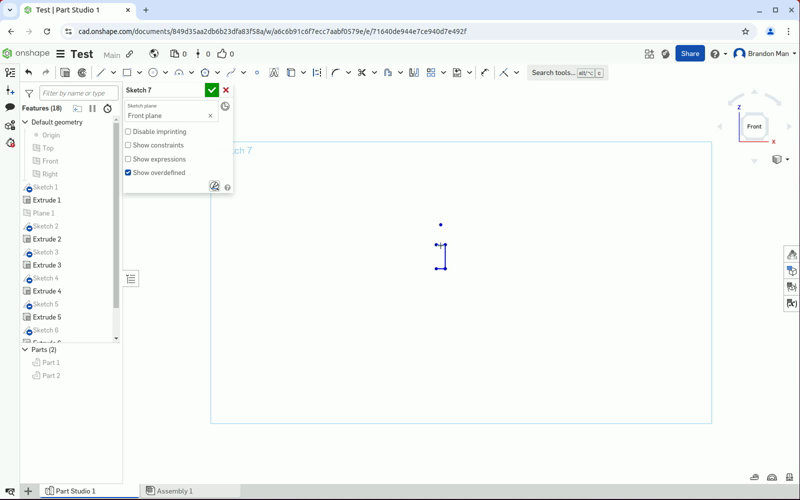
mouse_move(436, 244)
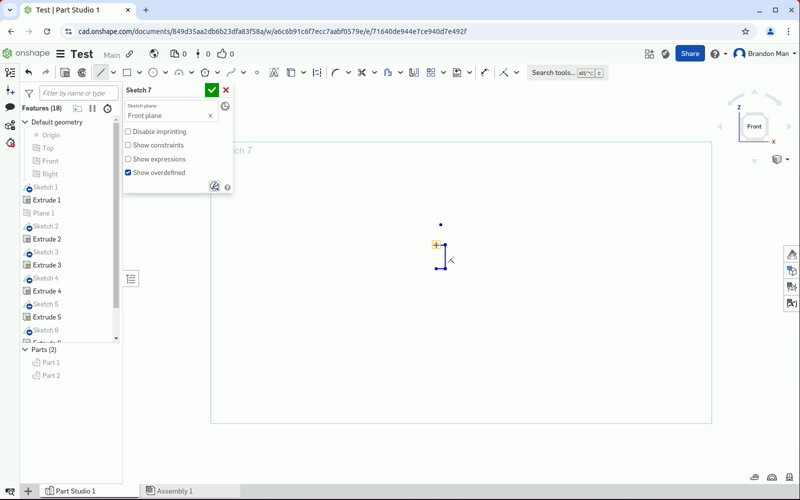
click(436, 244)
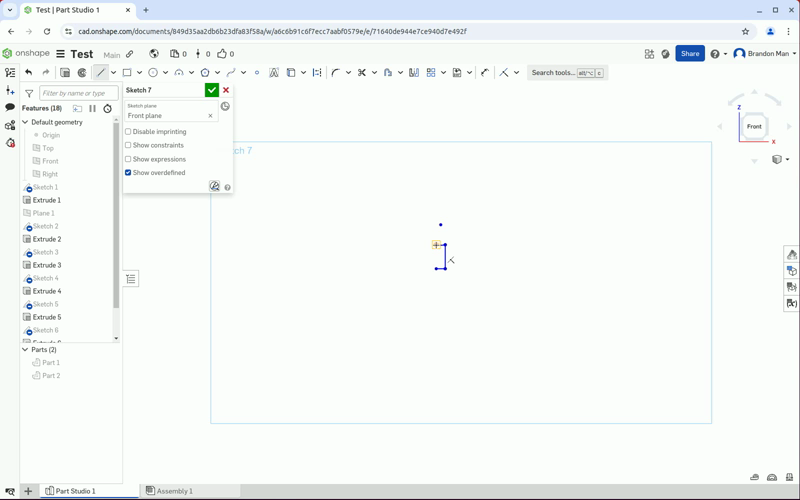
mouse_move(466, 244)
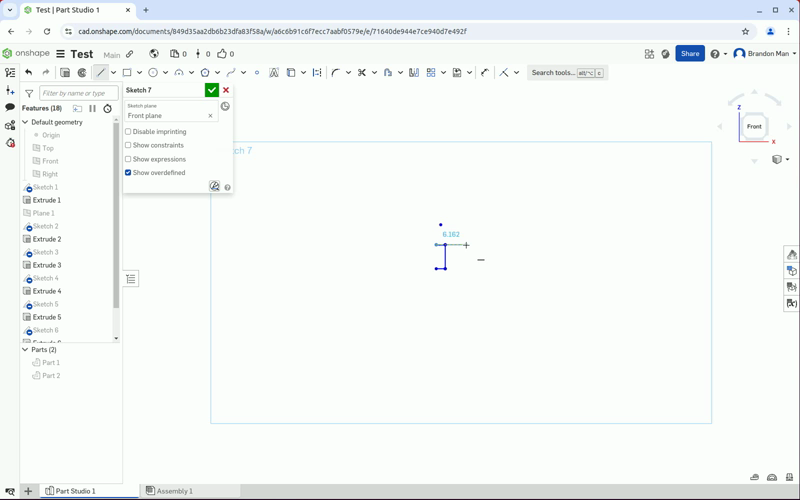
key_down(shift)
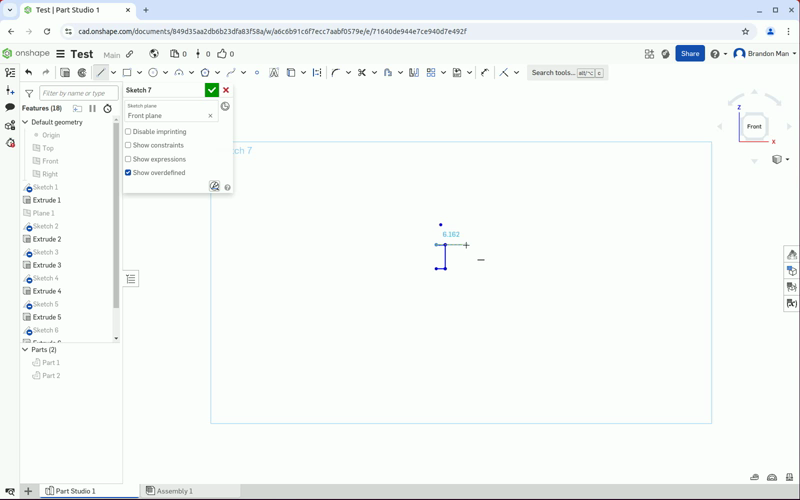
mouse_move(436, 268)
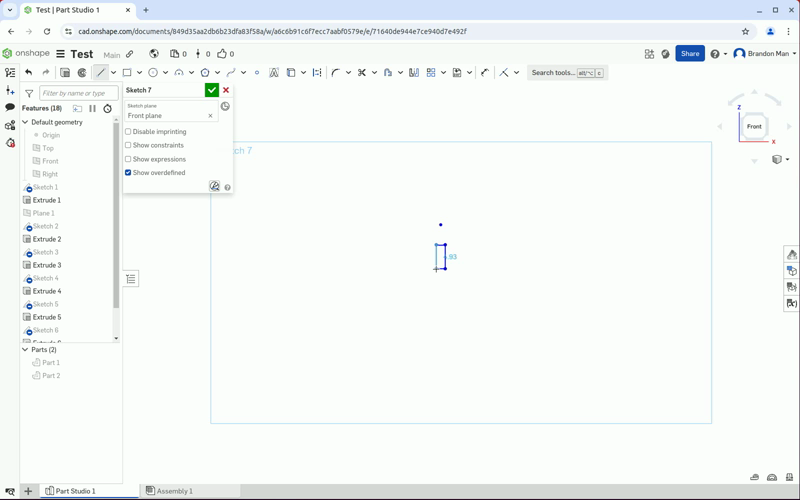
key_up(shift)
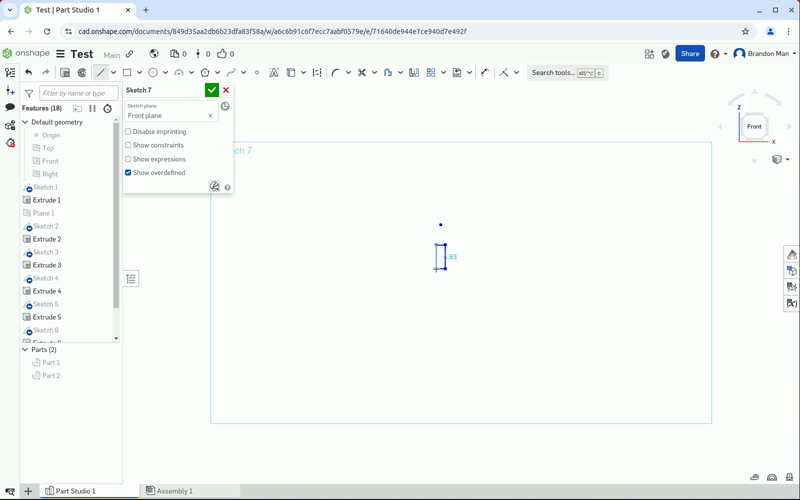
click(436, 268)
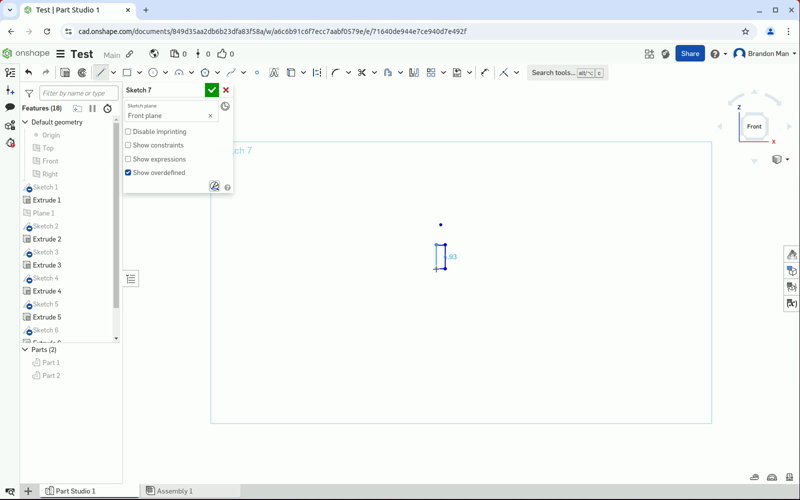
key(esc)
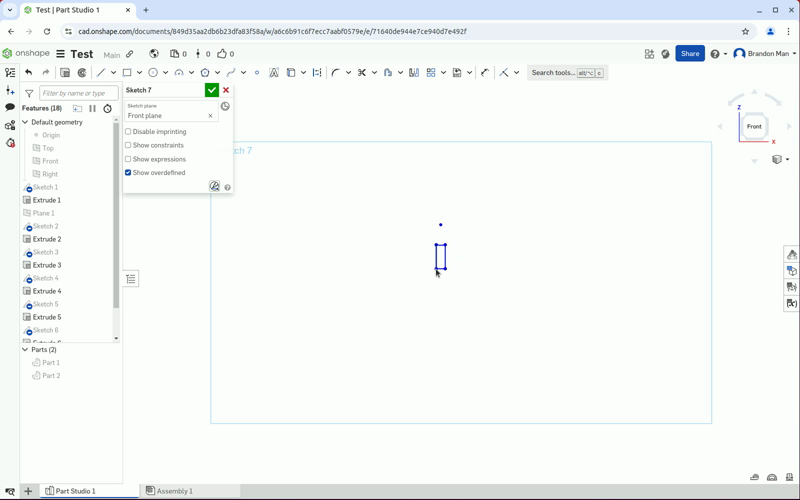
mouse_move(439, 247)
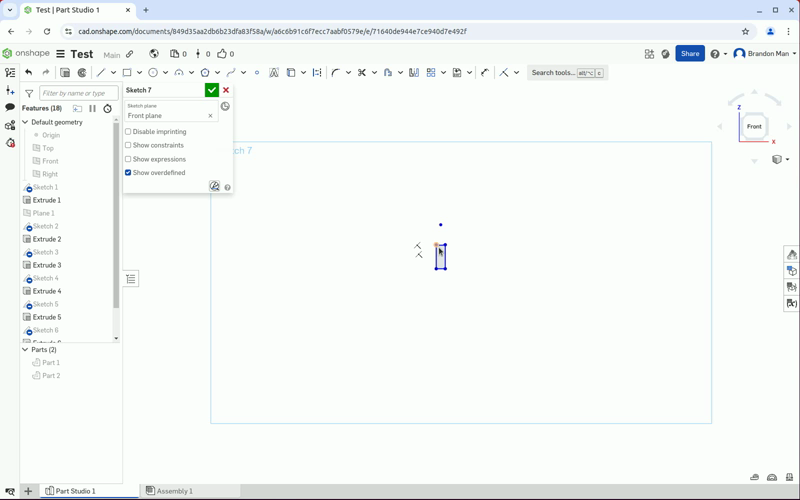
scroll(6)
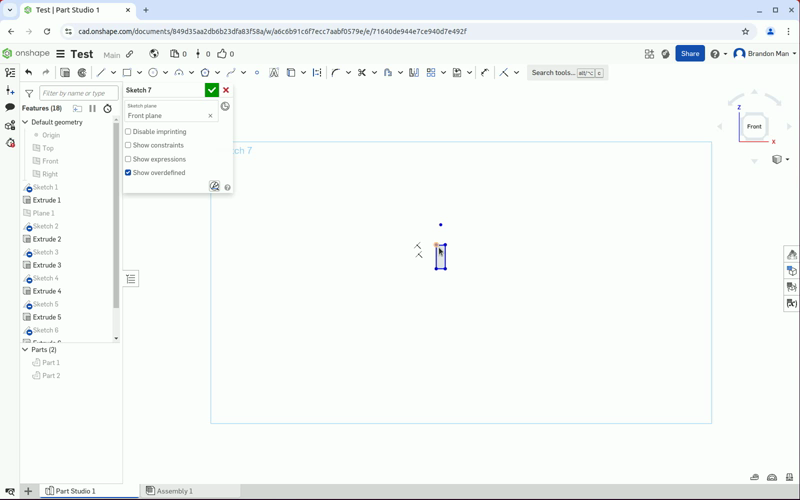
scroll(6)
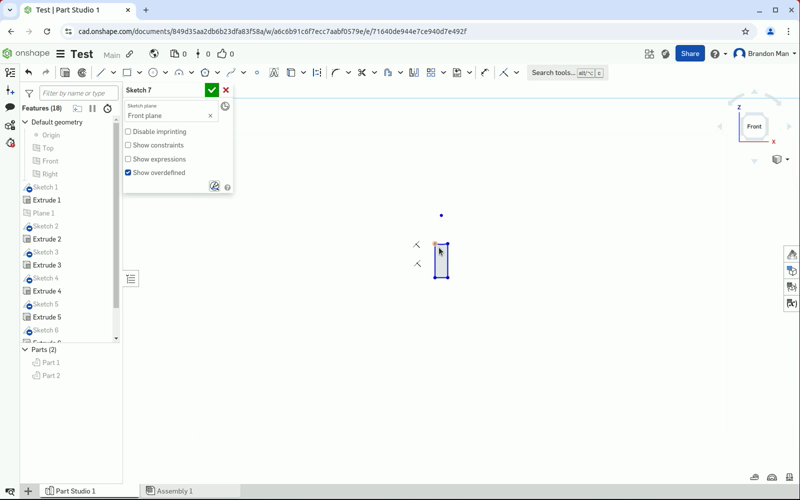
scroll(6)
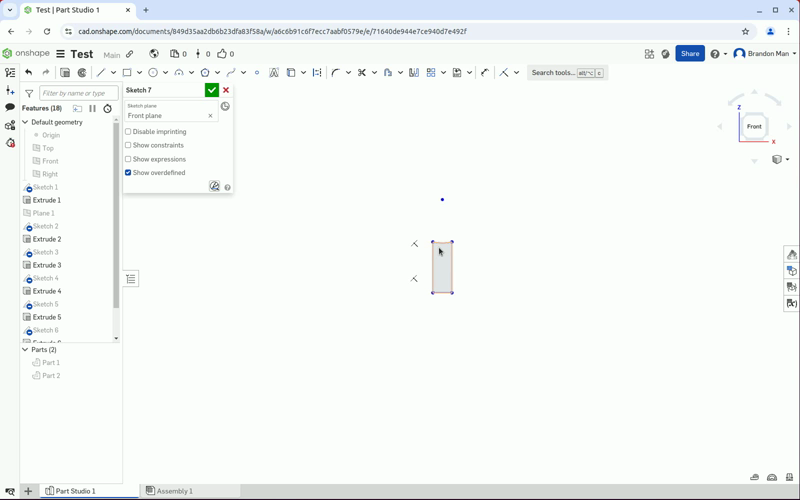
scroll(6)
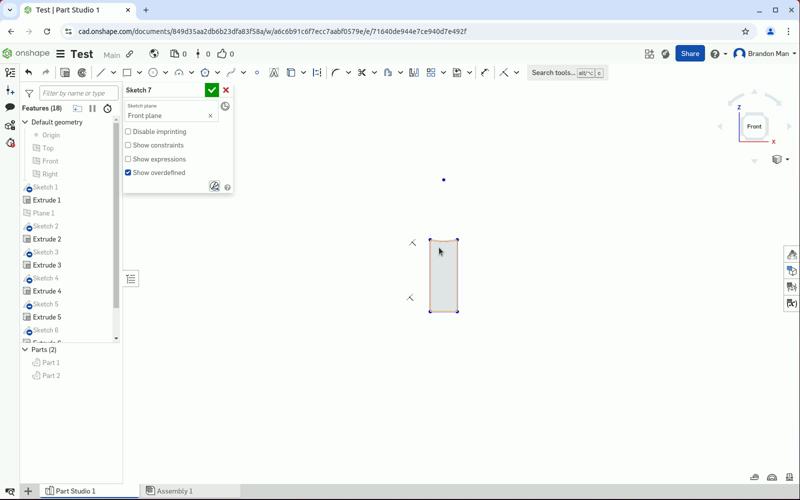
scroll(6)
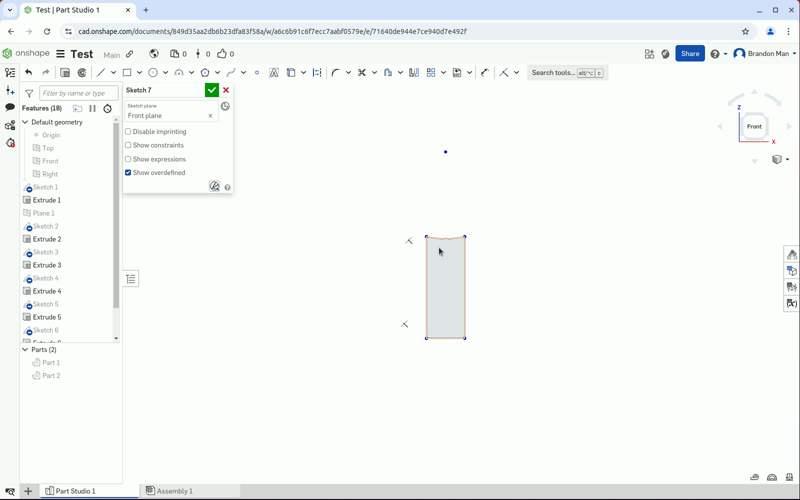
scroll(6)
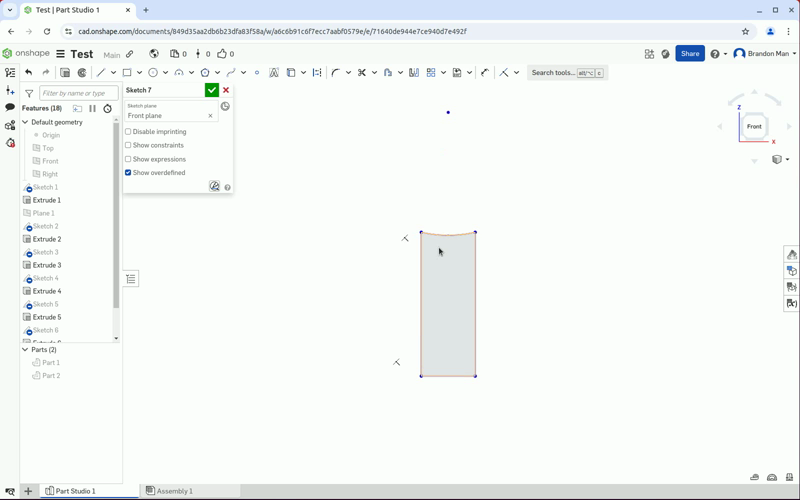
scroll(6)
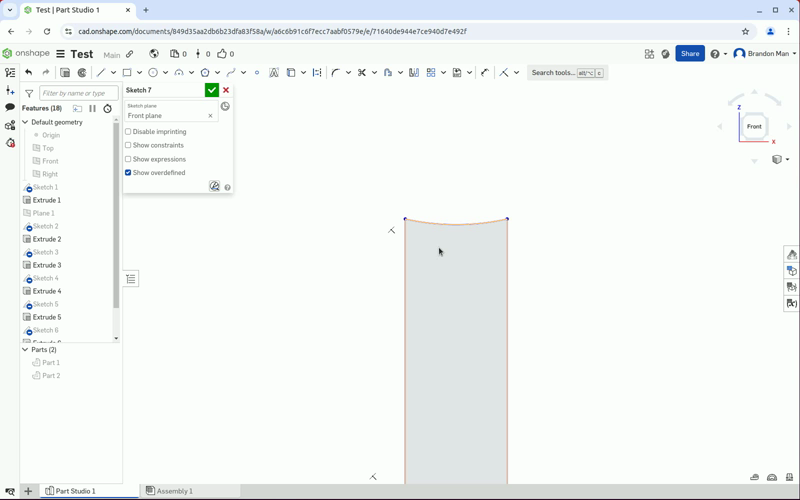
click(439, 247)
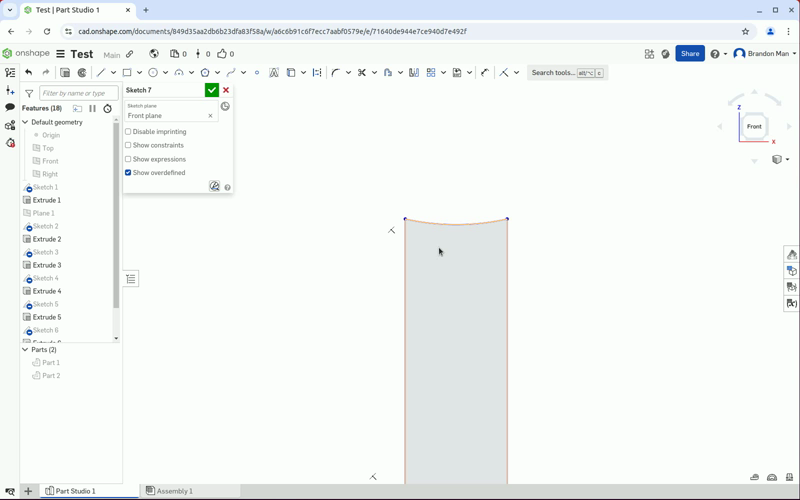
scroll(-6)
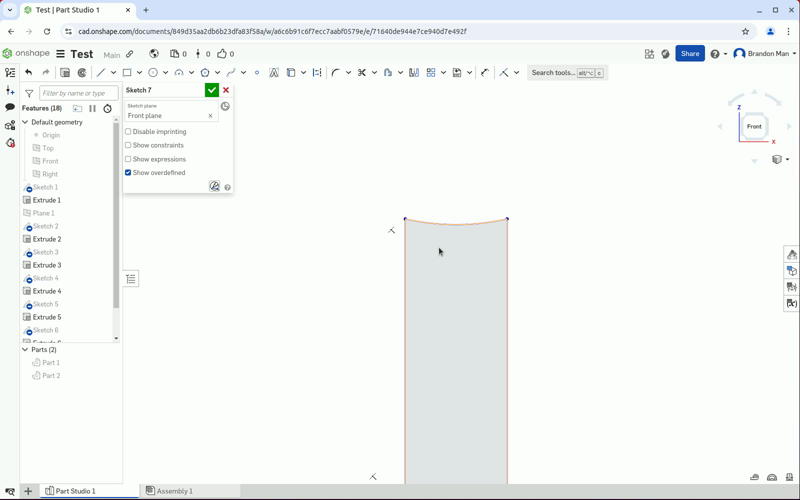
scroll(-6)
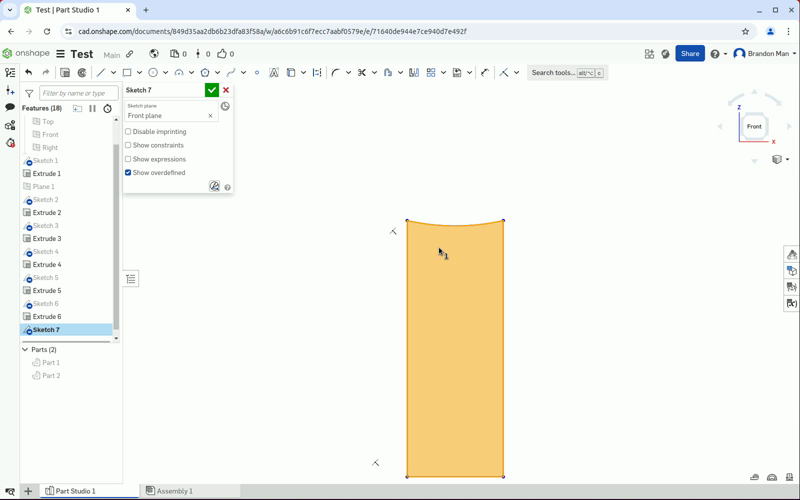
scroll(-6)
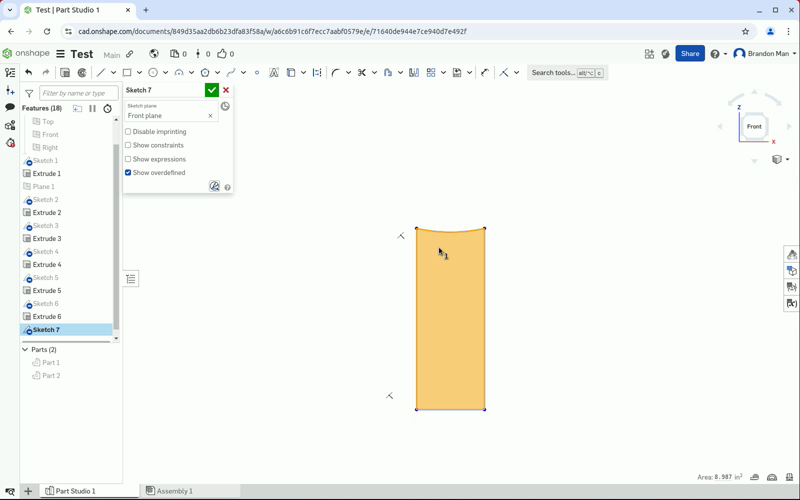
scroll(-6)
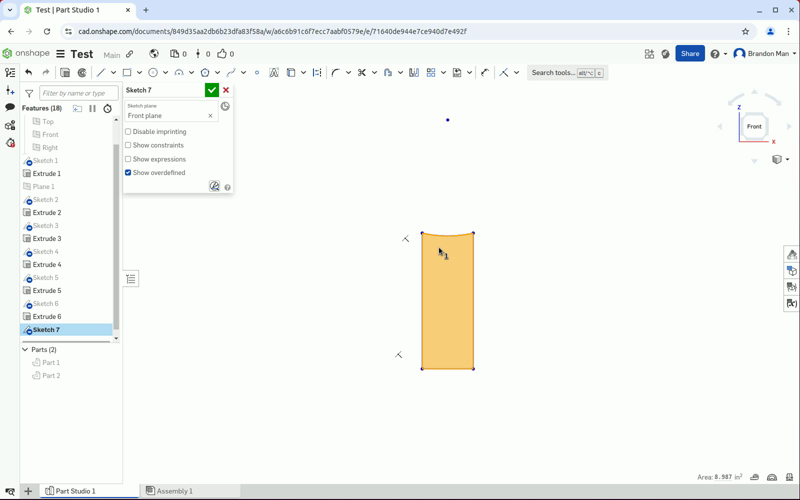
scroll(-6)
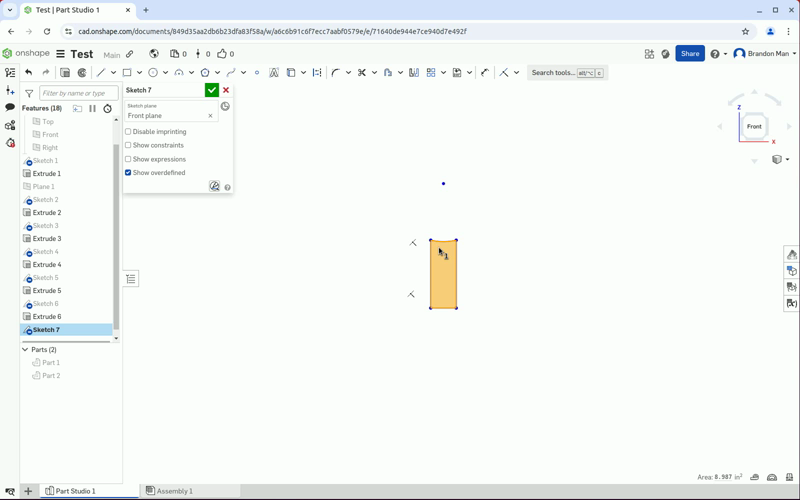
scroll(-6)
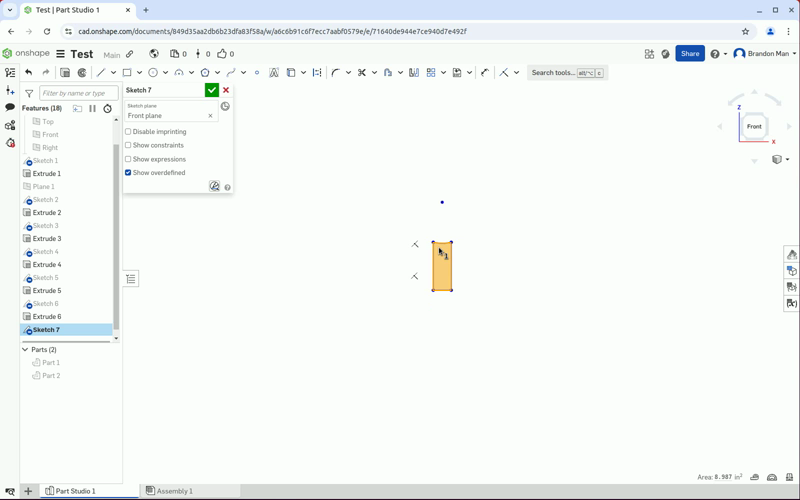
scroll(-6)
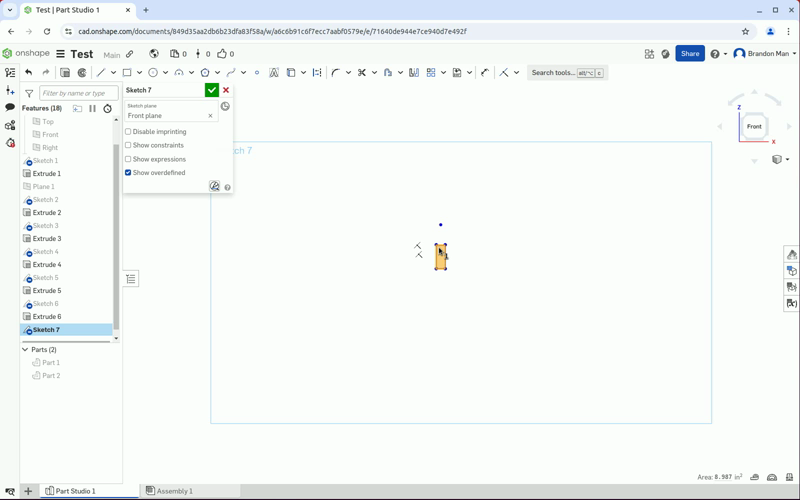
mouse_move(73, 352)
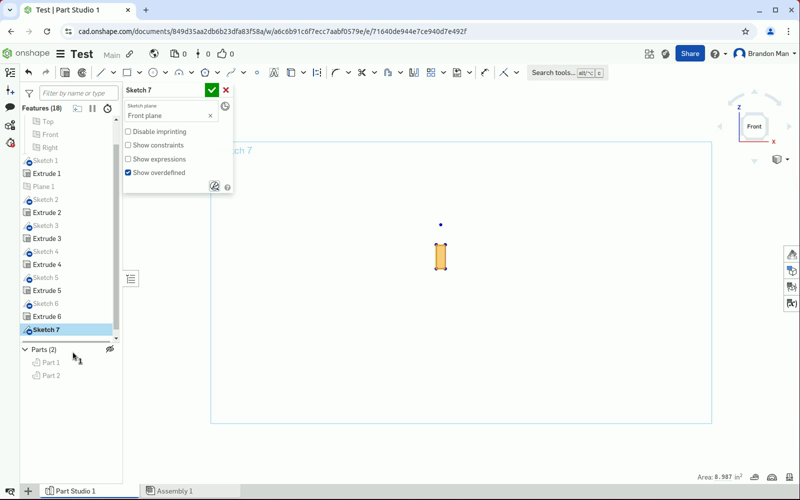
key(shift+y)
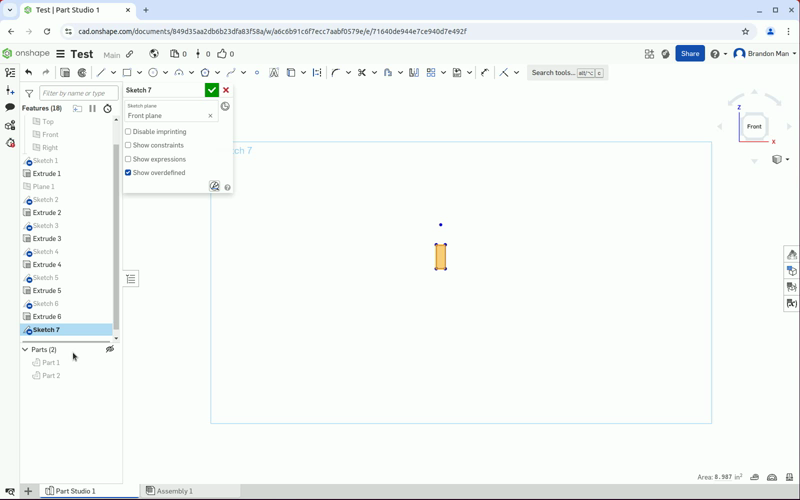
key(shift+e)
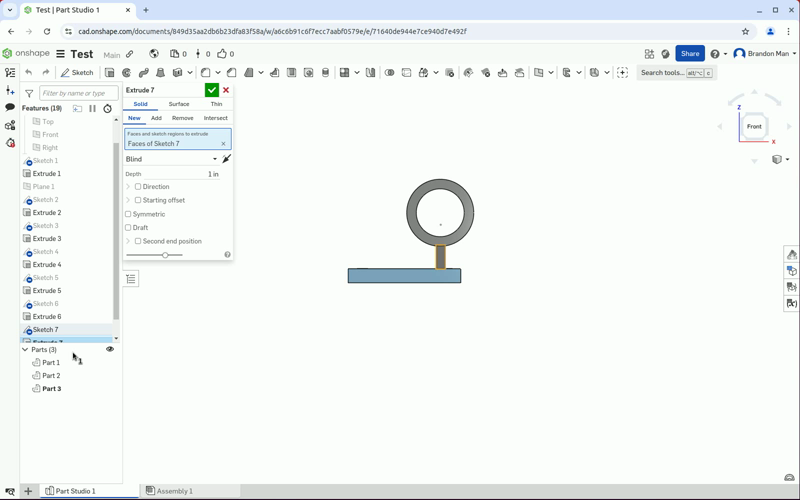
mouse_move(143, 106)
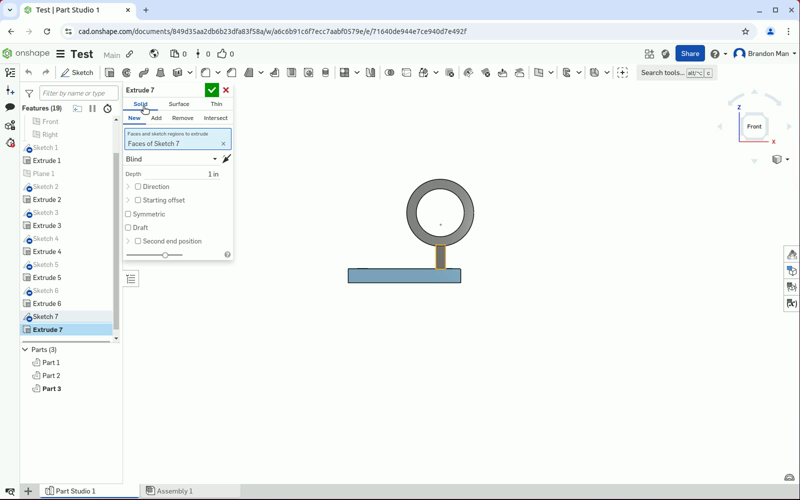
click(143, 106)
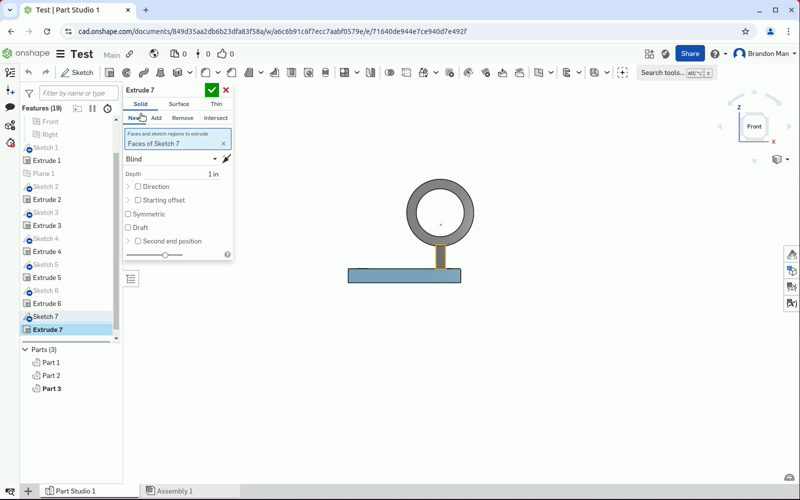
mouse_move(137, 120)
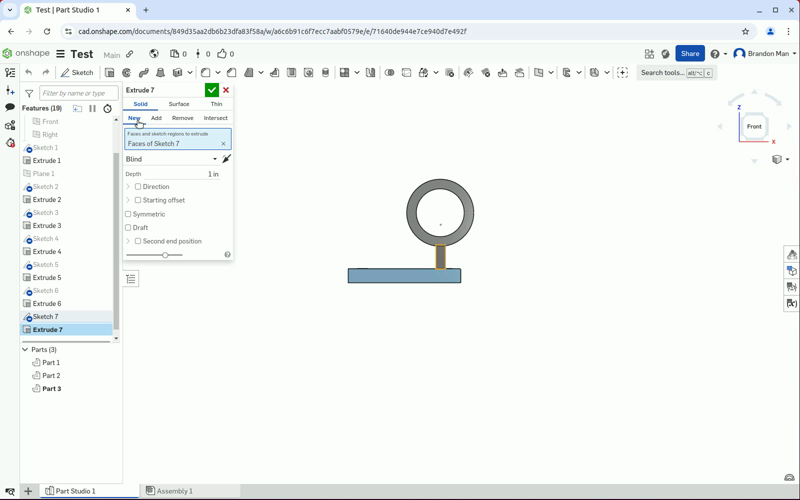
click(137, 120)
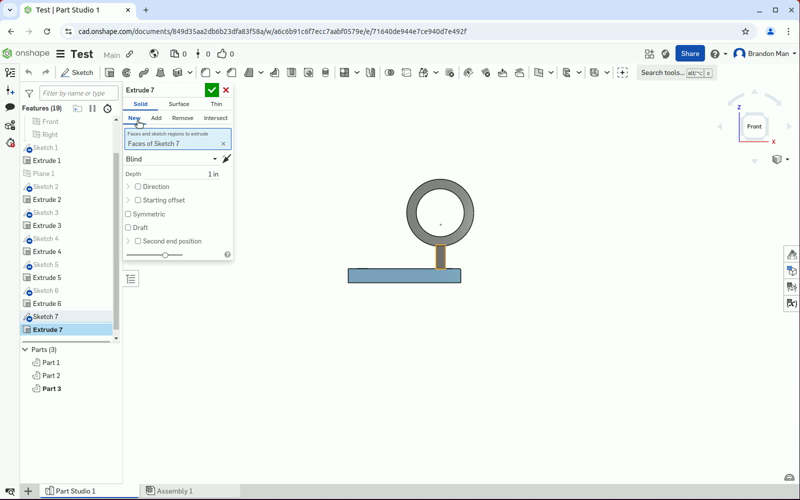
key(tab, 4)
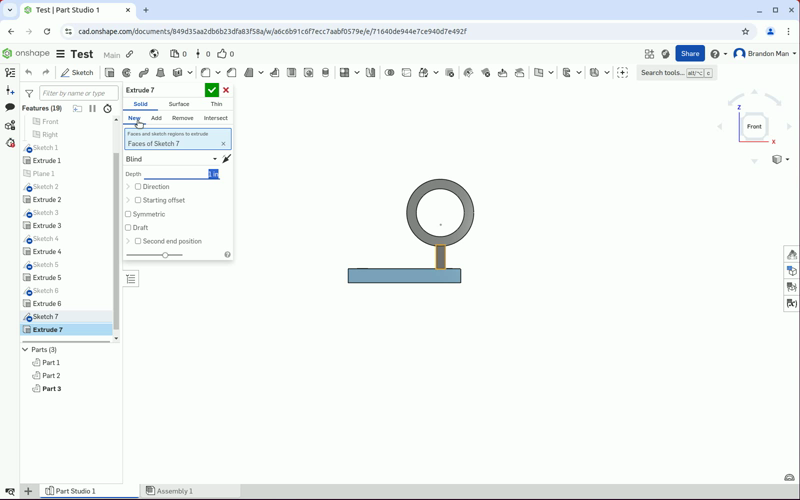
text(11.554)
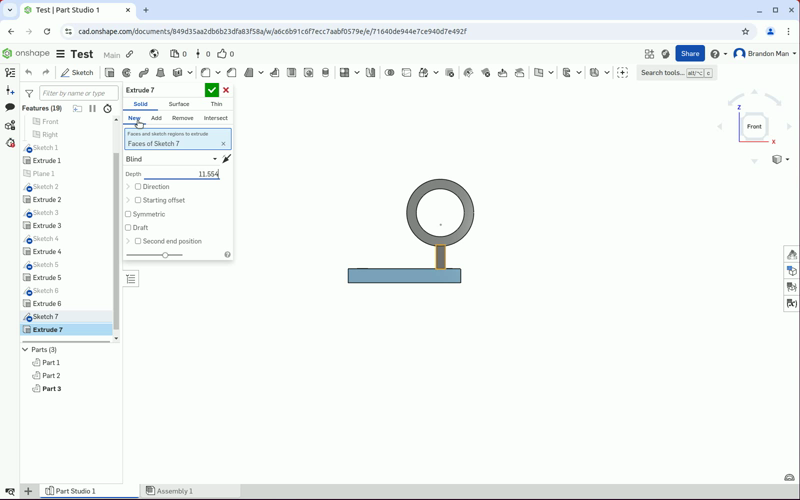
key(enter)
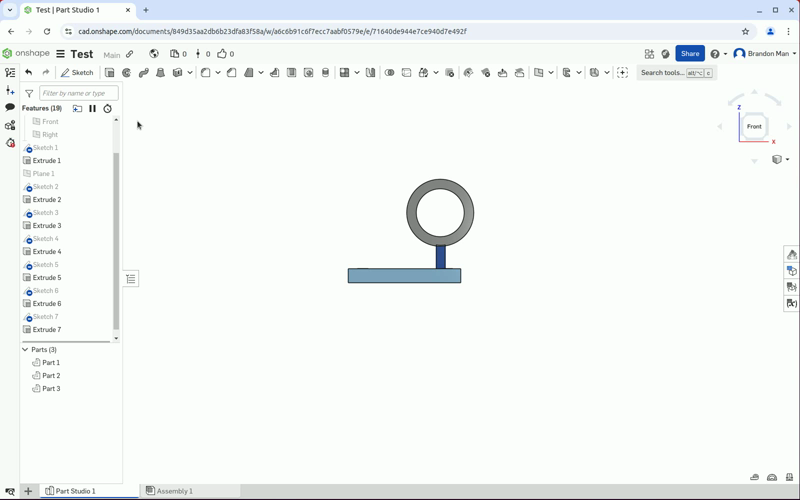
key(shift+h)
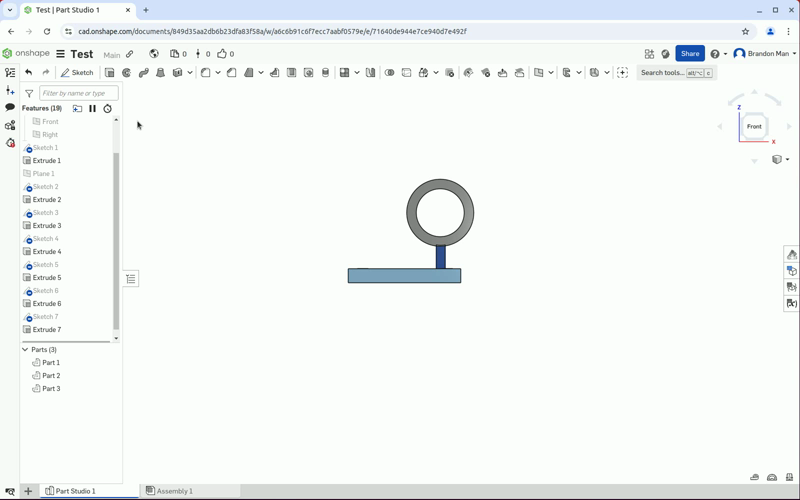
key(shift+h)
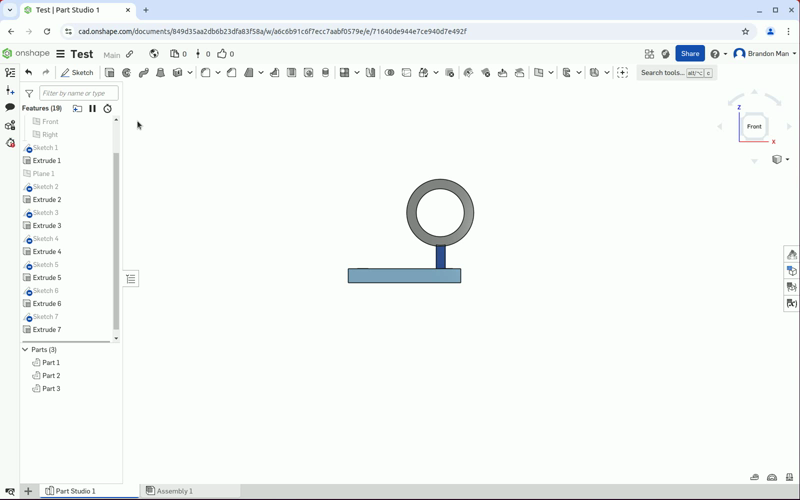
mouse_move(69, 150)
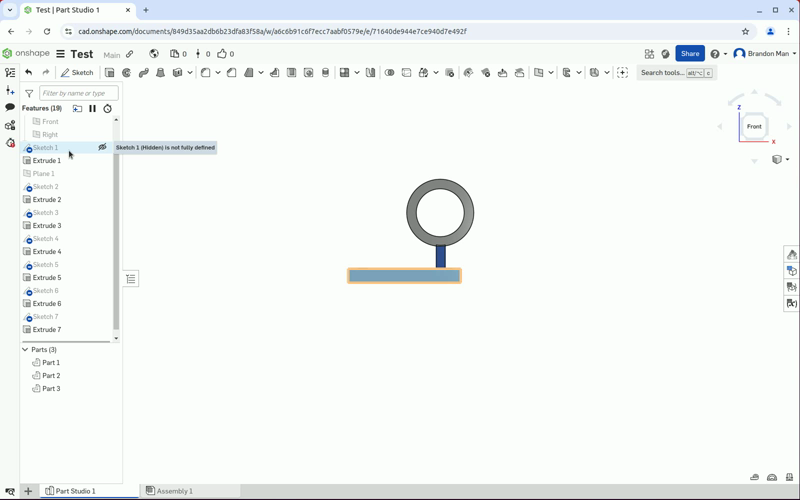
click(69, 150)
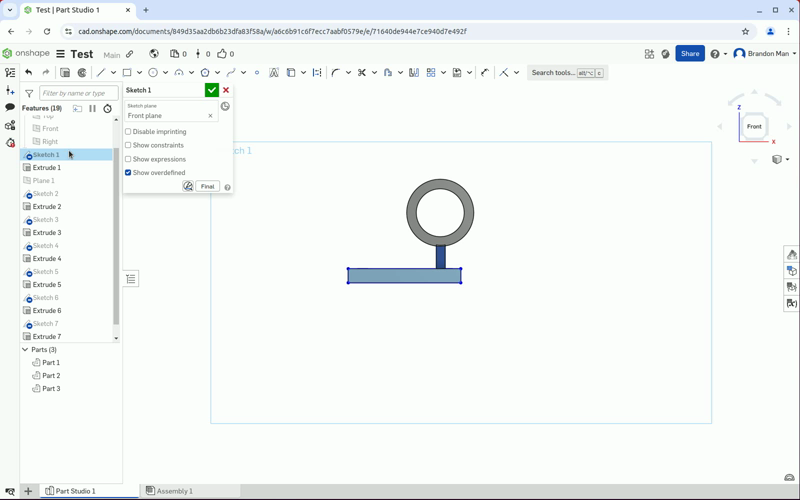
mouse_move(229, 92)
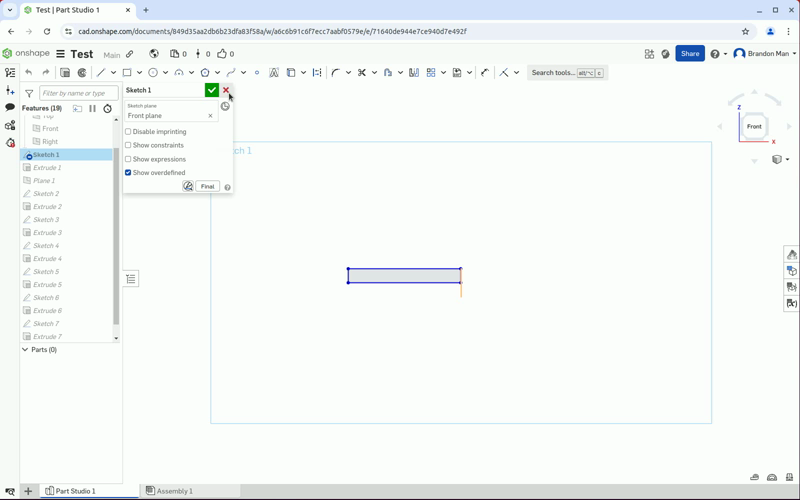
click(229, 92)
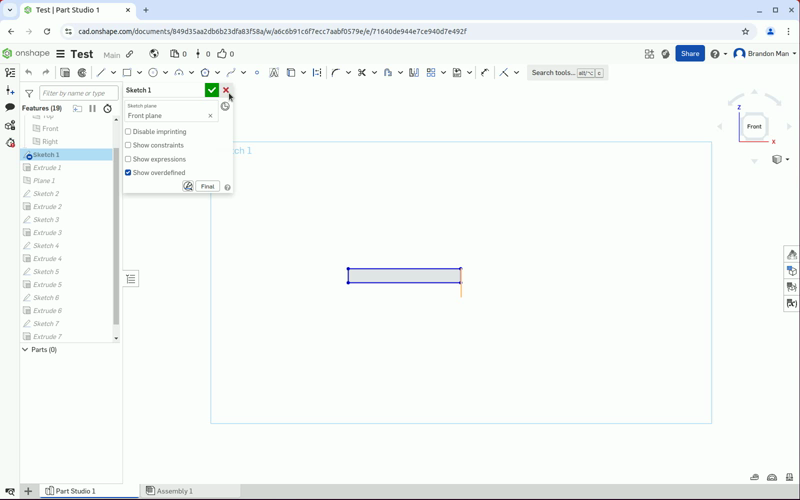
key(shift+s)
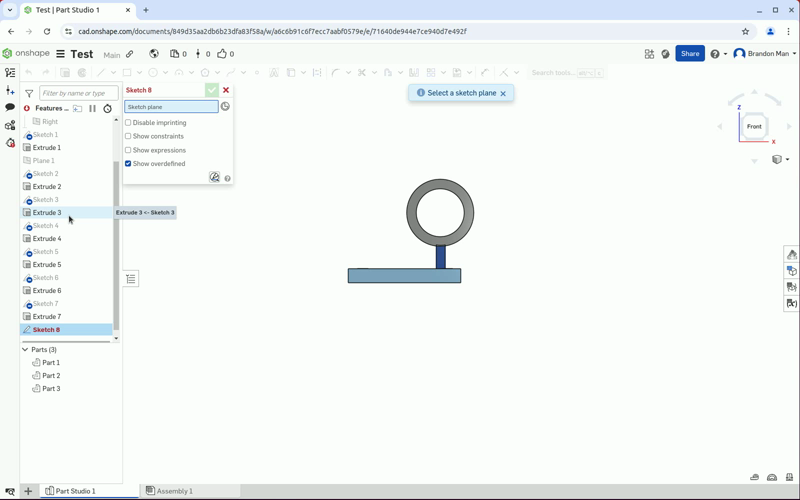
scroll(3)
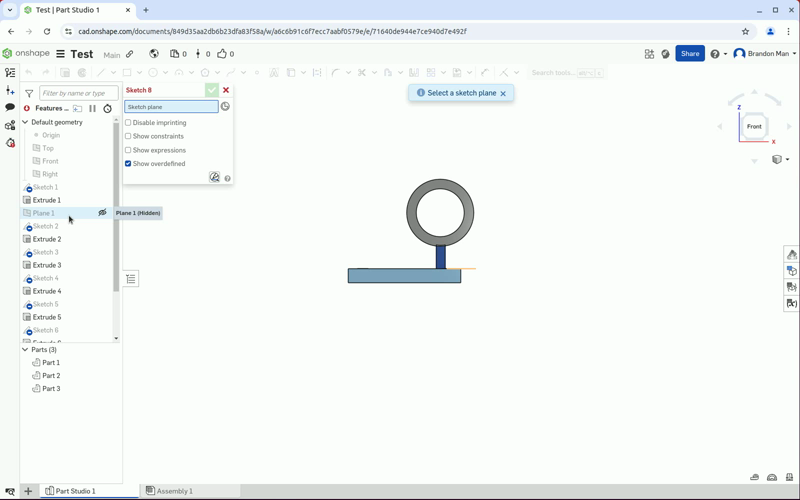
mouse_move(69, 163)
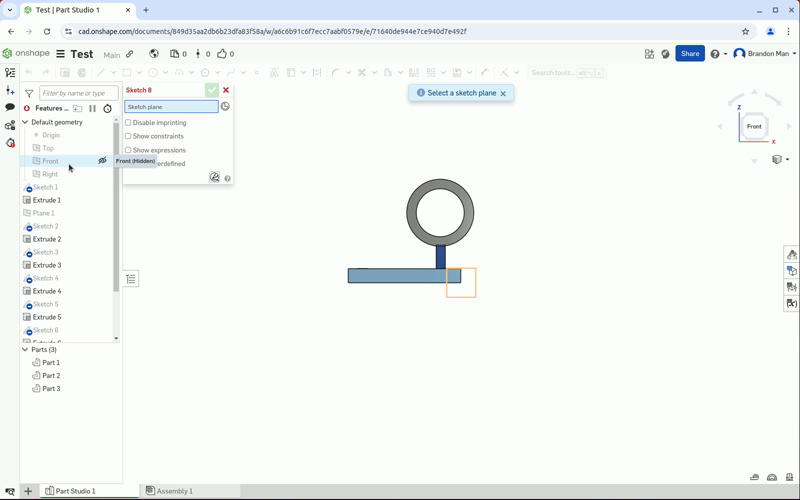
click(69, 163)
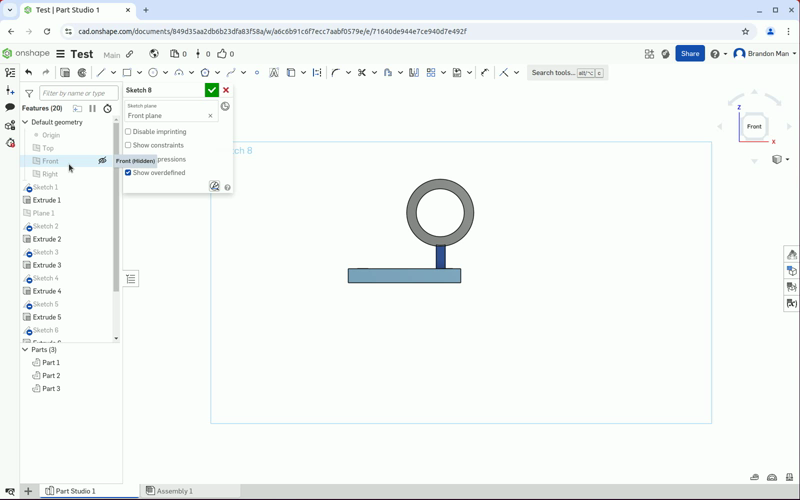
mouse_move(73, 352)
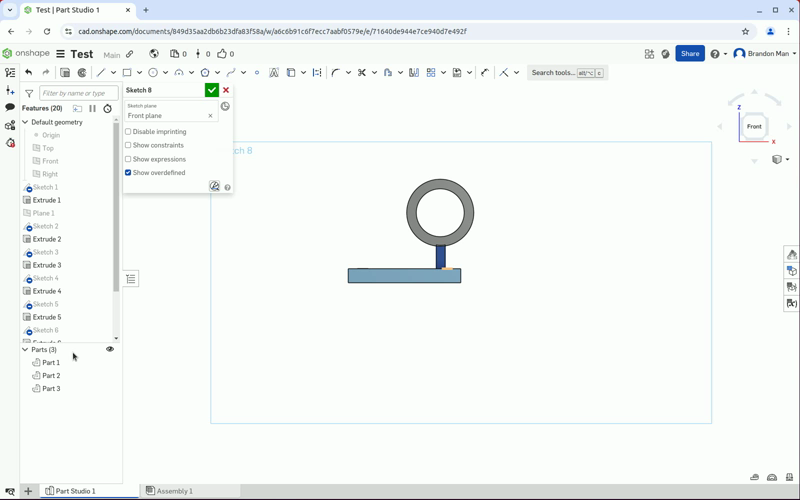
key(y)
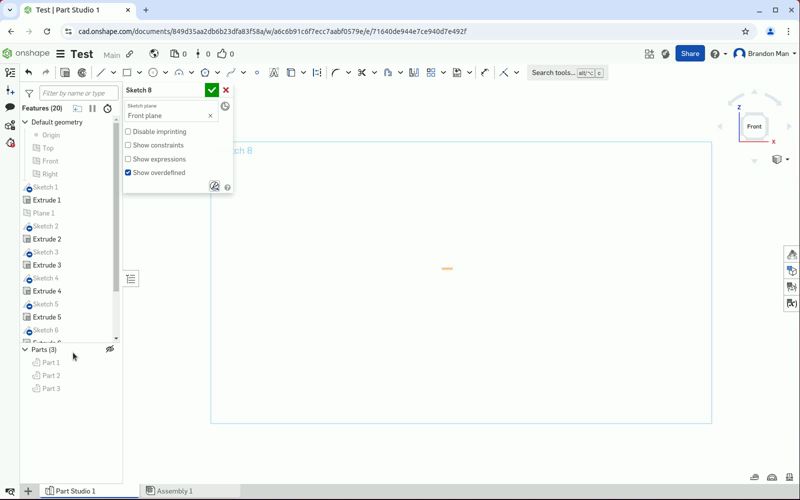
key(l)
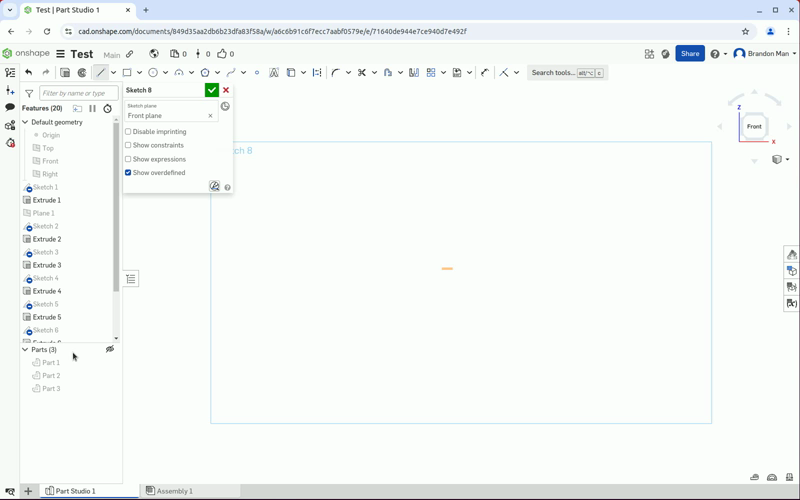
key_down(shift)
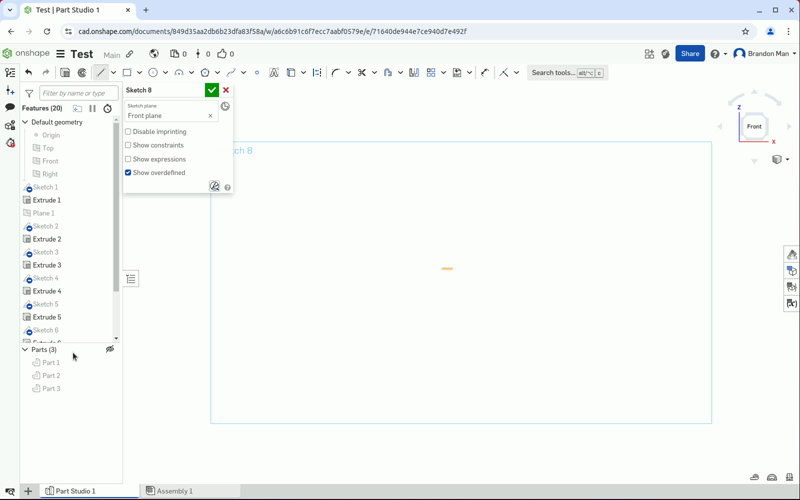
mouse_move(390, 268)
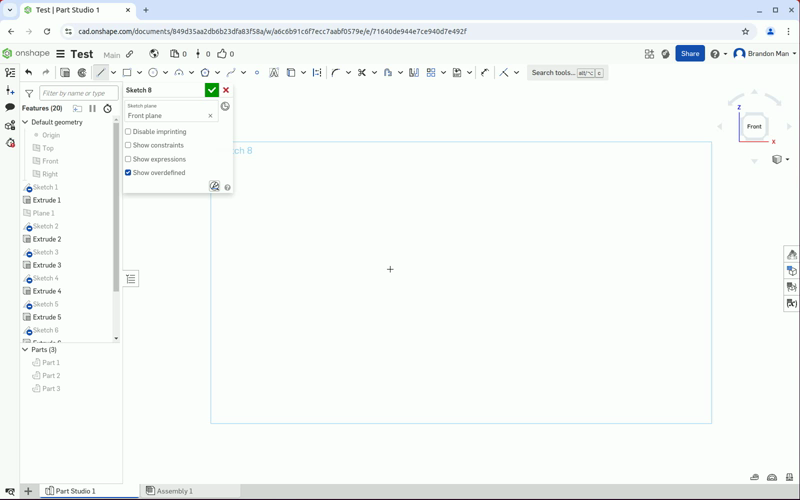
click(390, 268)
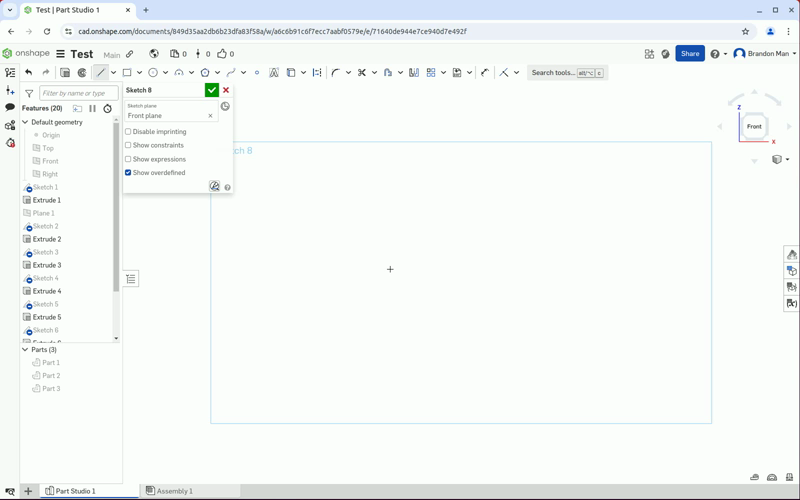
key_up(shift)
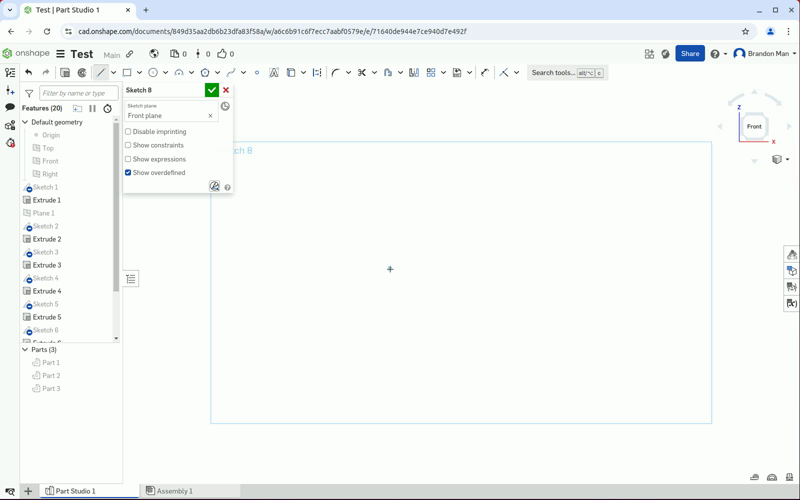
key_down(shift)
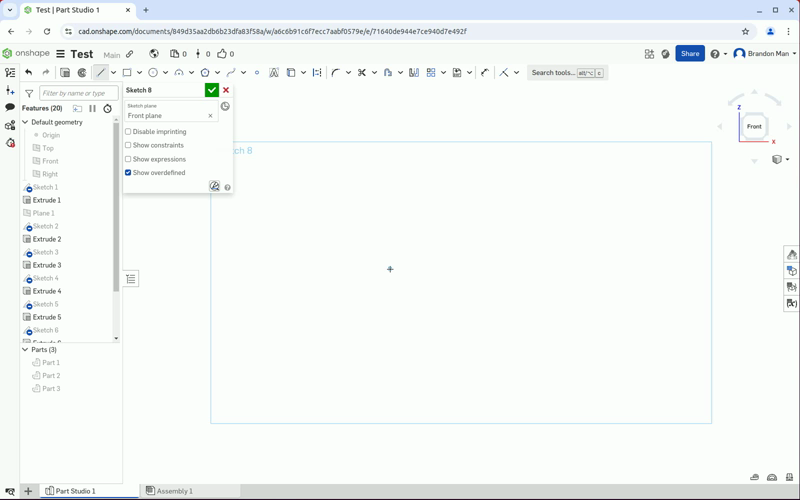
mouse_move(420, 268)
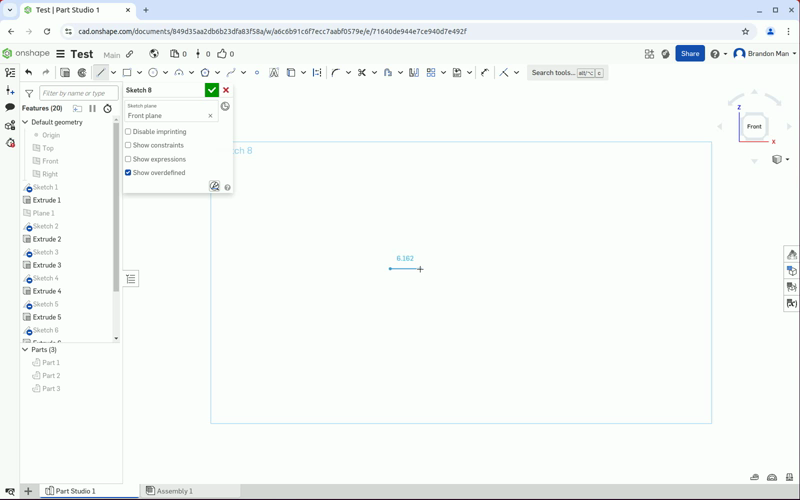
mouse_move(436, 268)
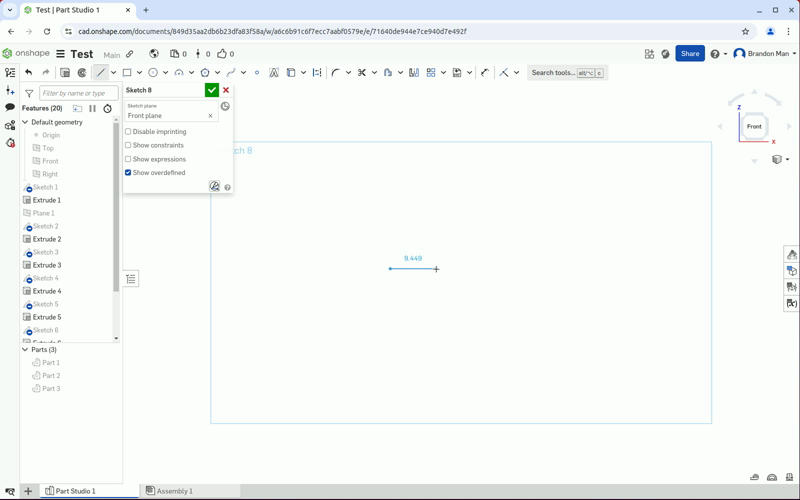
click(436, 268)
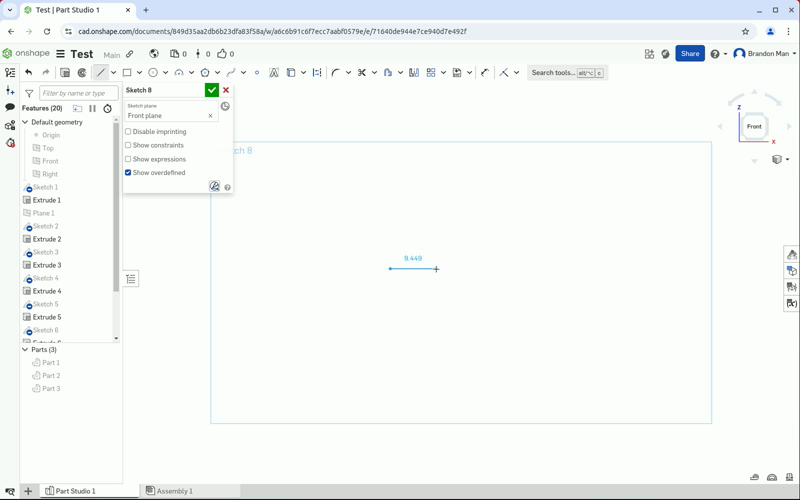
key_up(shift)
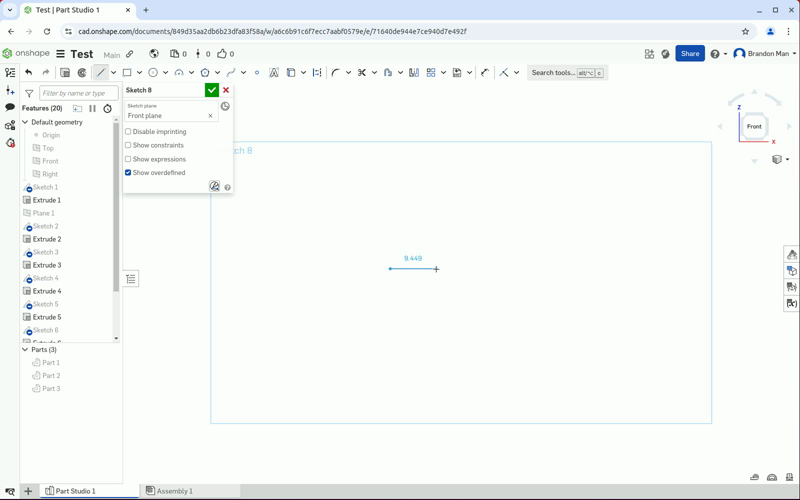
key_down(shift)
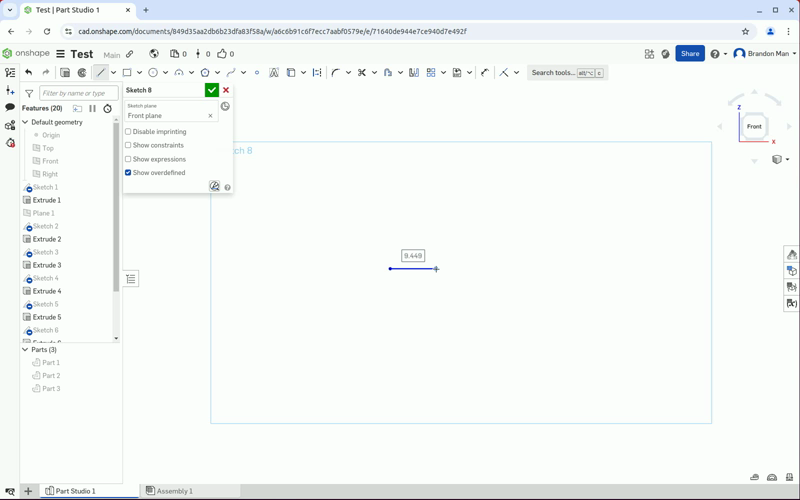
mouse_move(466, 268)
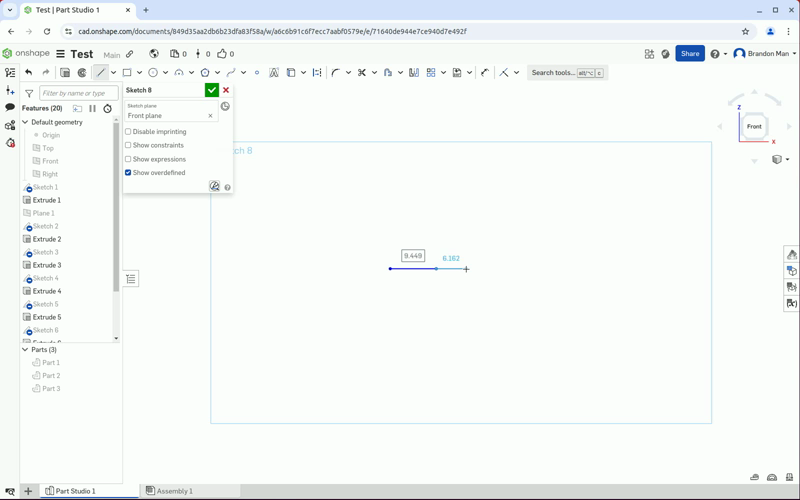
mouse_move(436, 244)
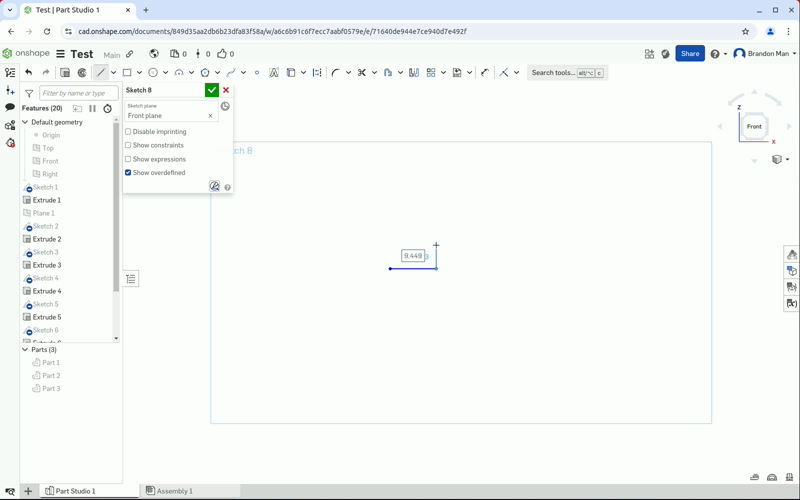
click(436, 244)
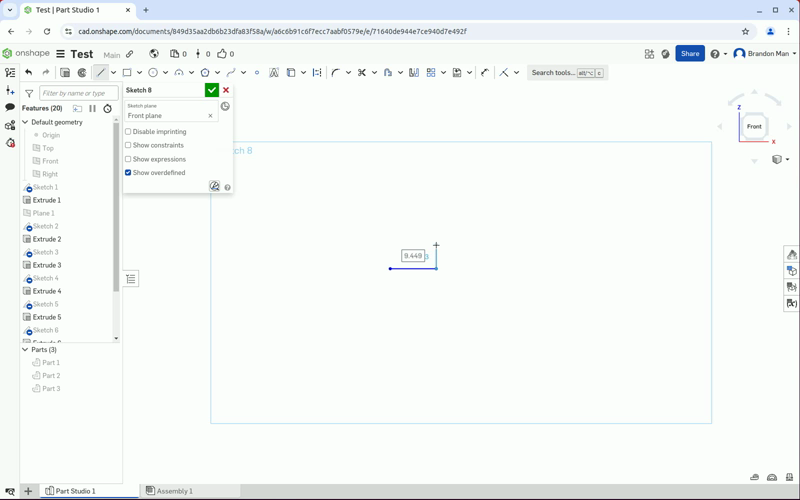
key_up(shift)
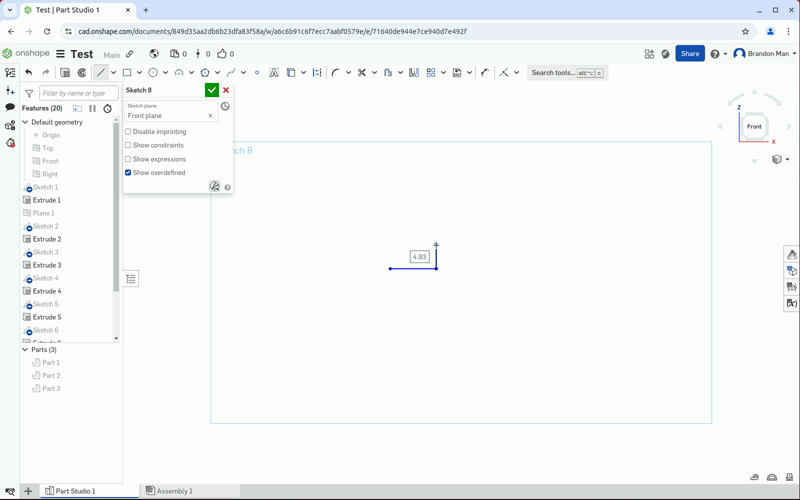
key(esc)
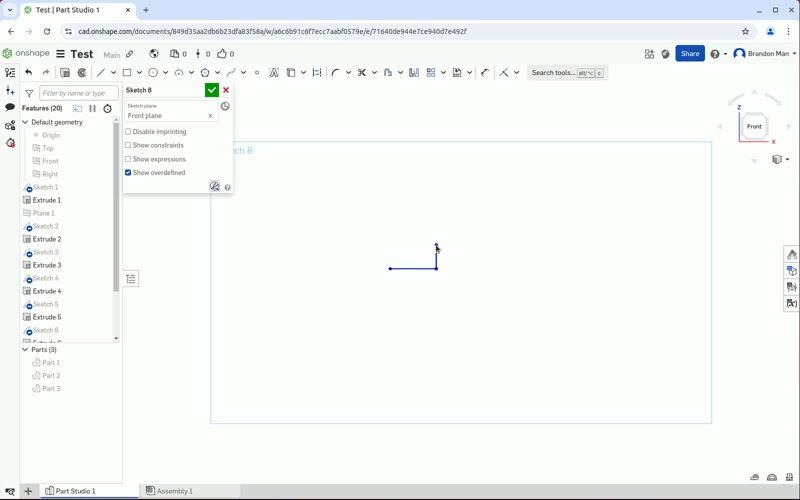
key(a)
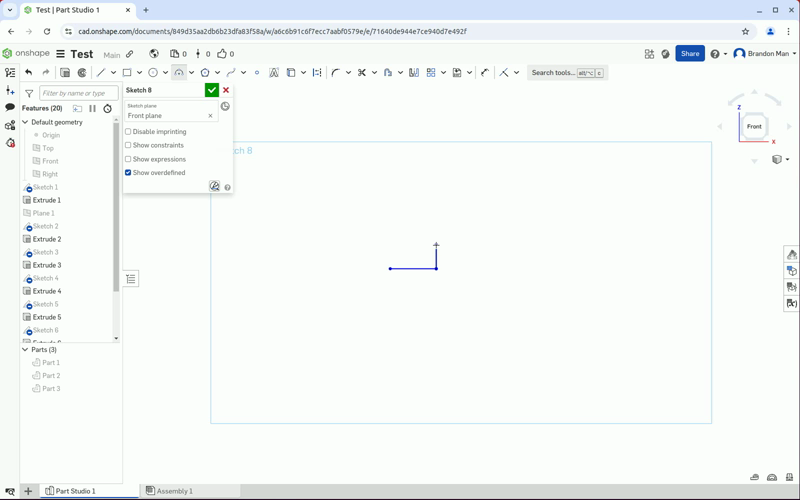
mouse_move(436, 244)
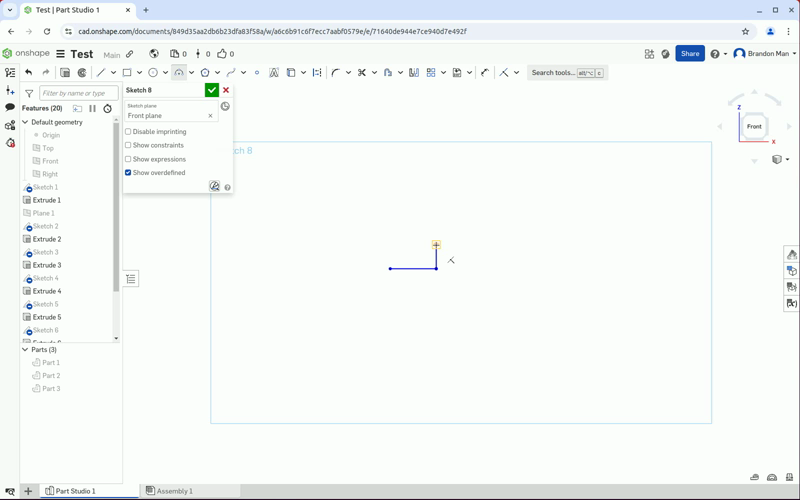
click(436, 244)
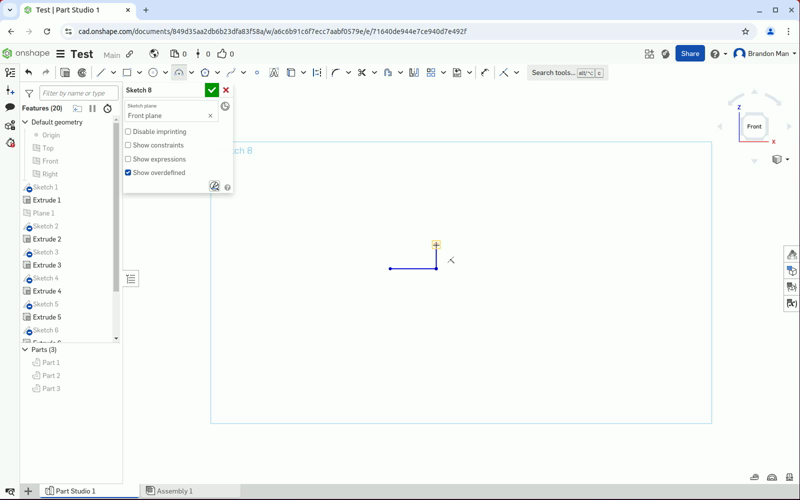
key_down(shift)
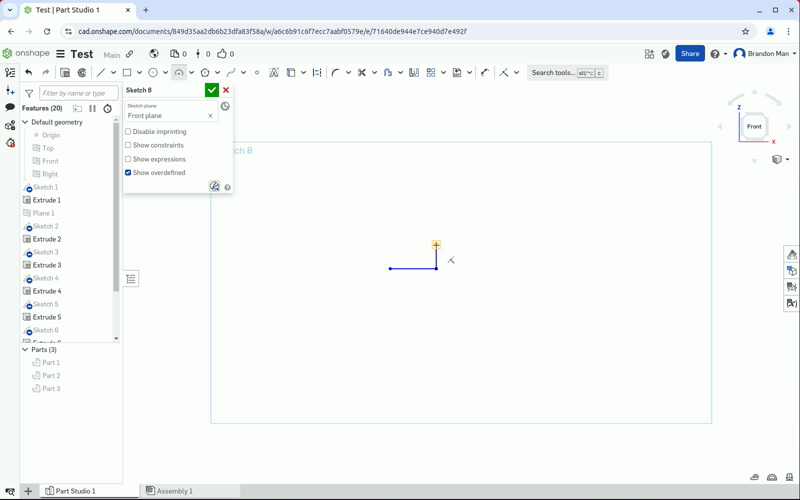
mouse_move(407, 212)
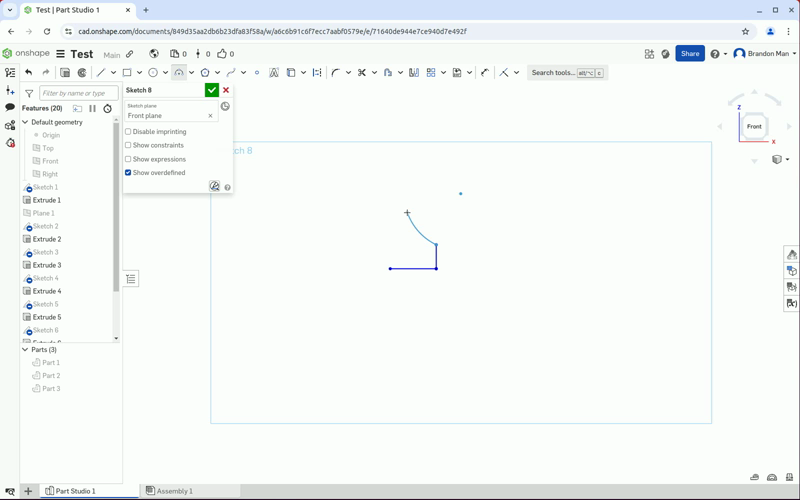
click(407, 212)
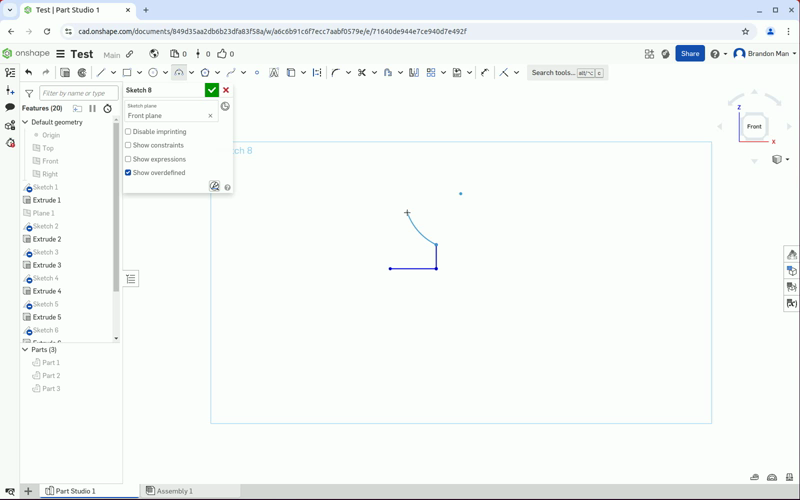
mouse_move(415, 234)
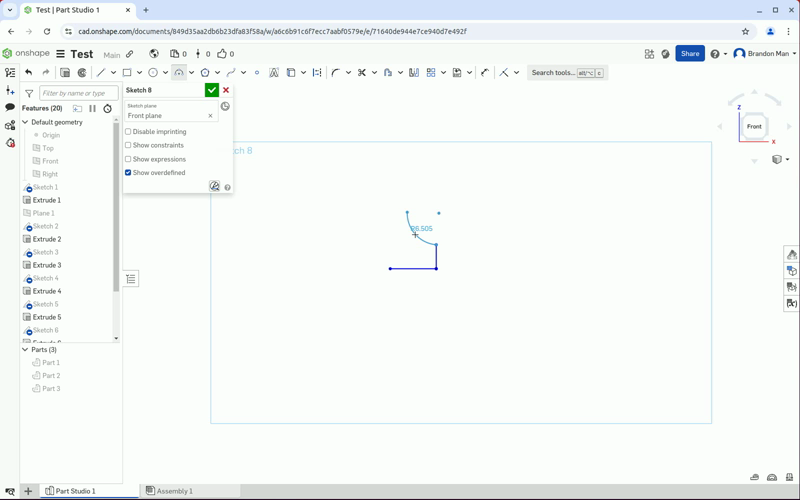
click(415, 234)
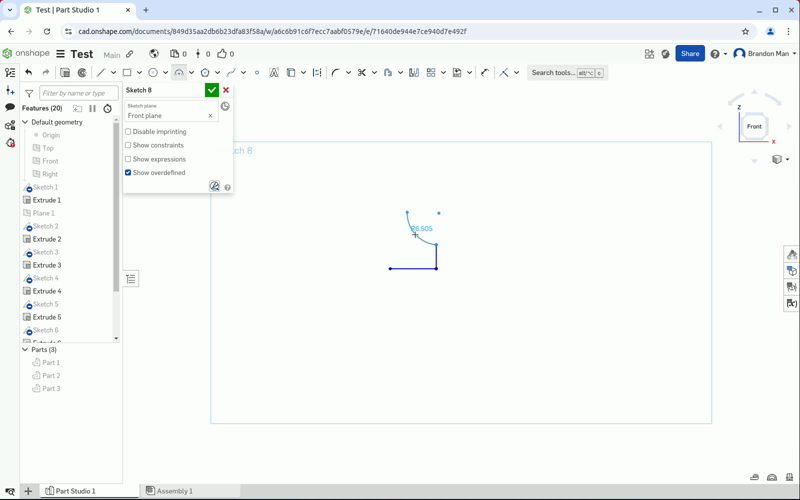
key_up(shift)
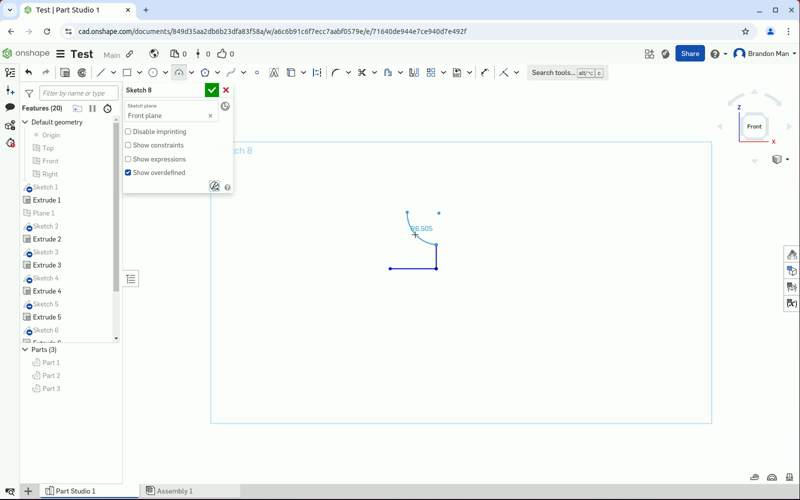
key(esc)
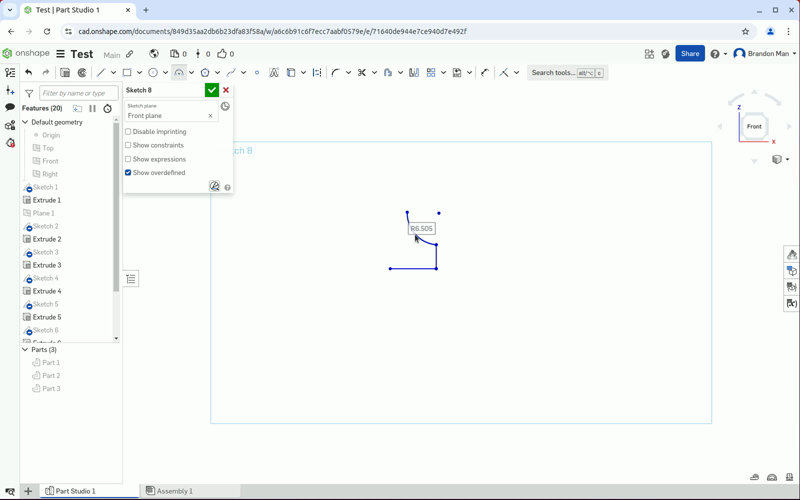
key(l)
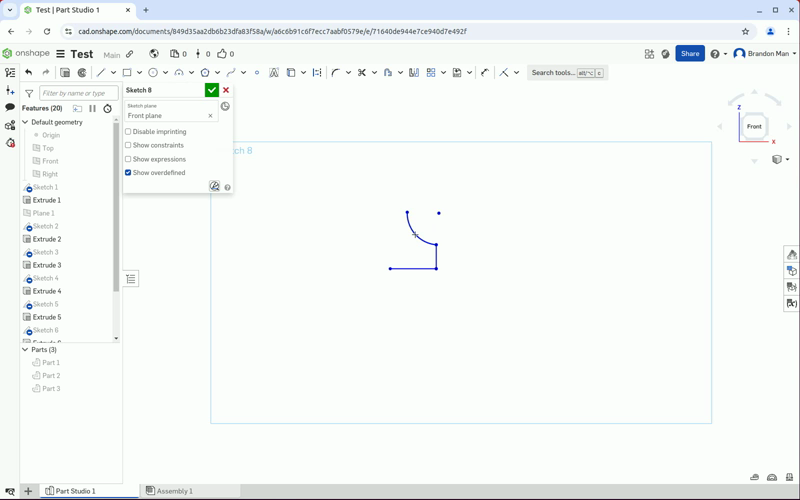
mouse_move(407, 212)
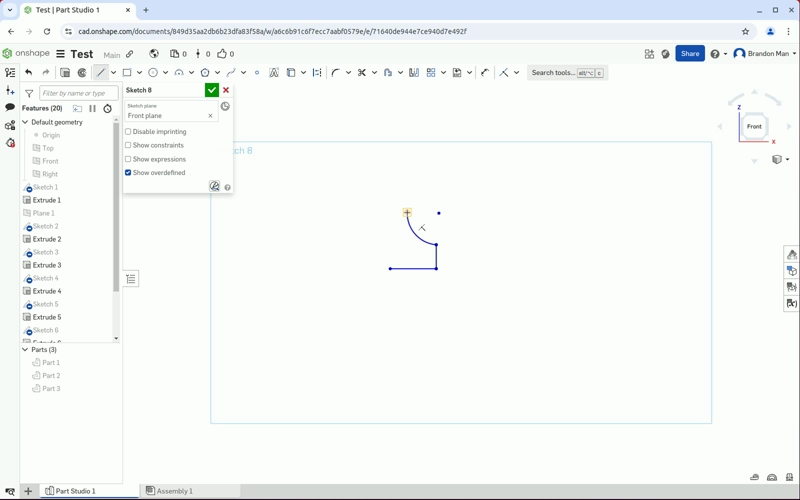
click(407, 212)
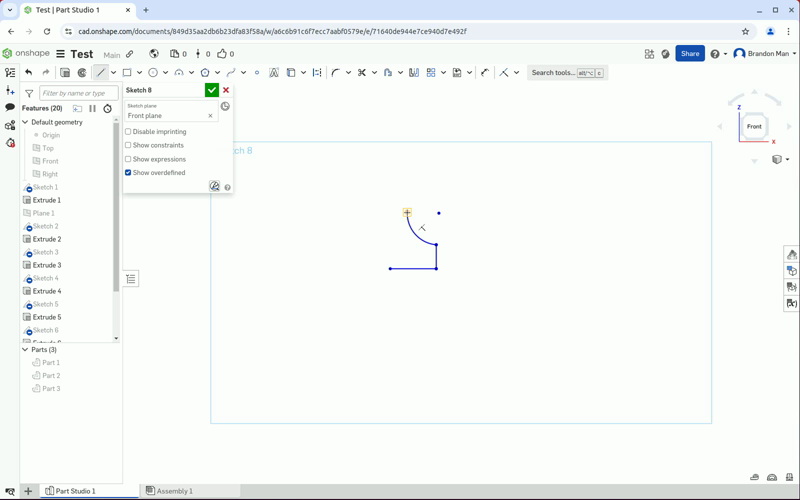
mouse_move(437, 212)
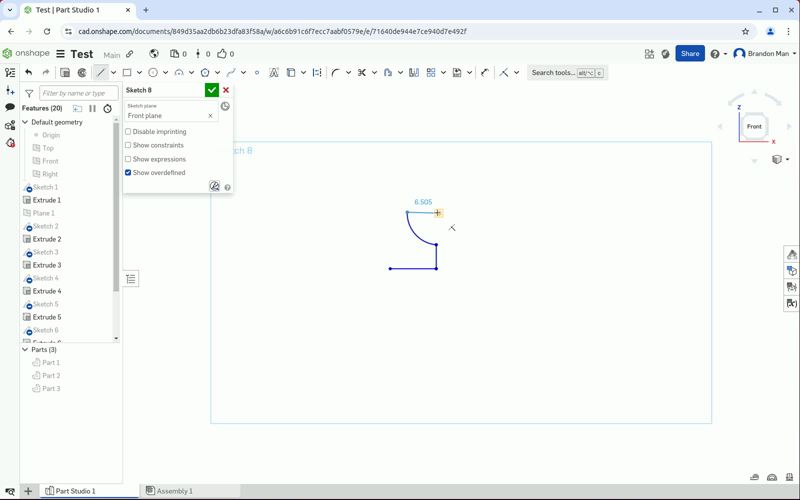
key_down(shift)
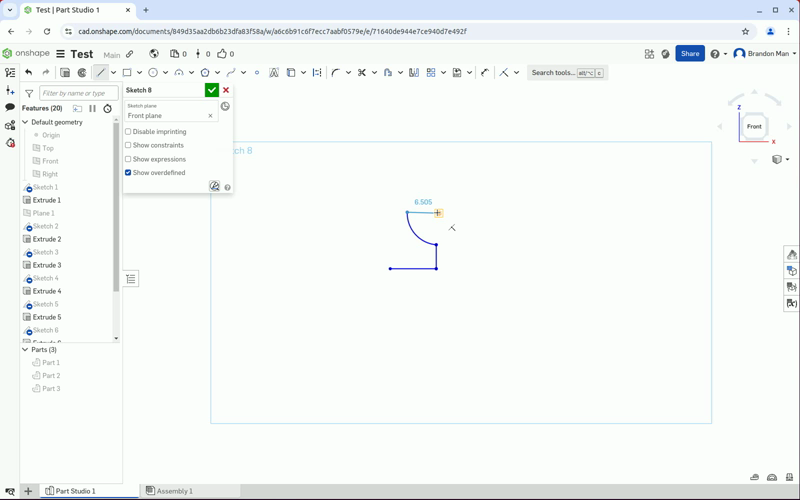
mouse_move(390, 268)
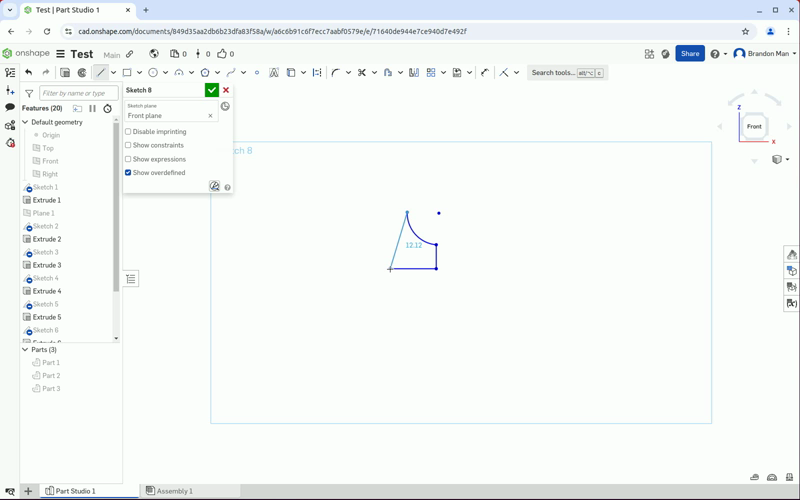
key_up(shift)
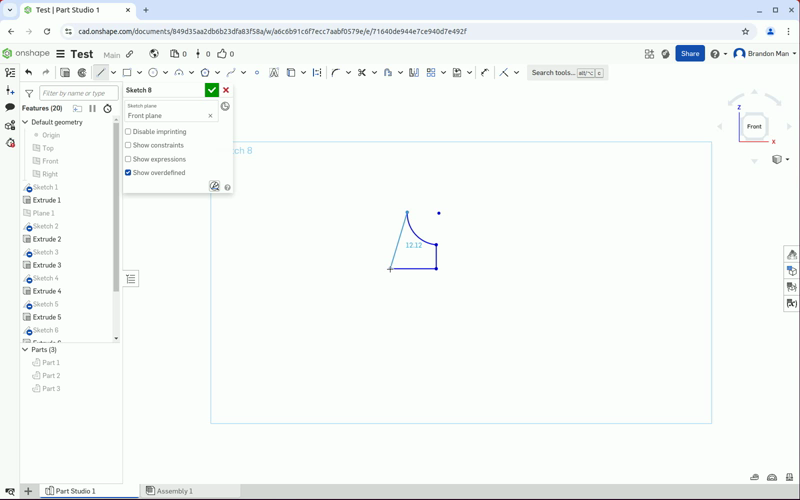
click(390, 268)
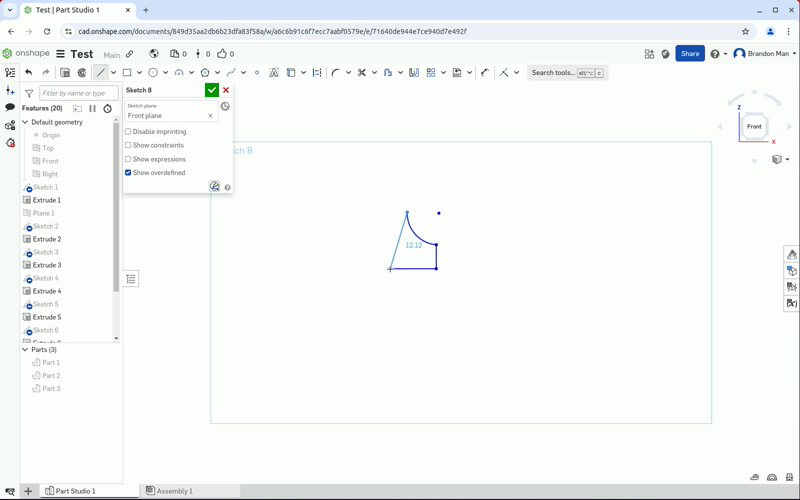
key(esc)
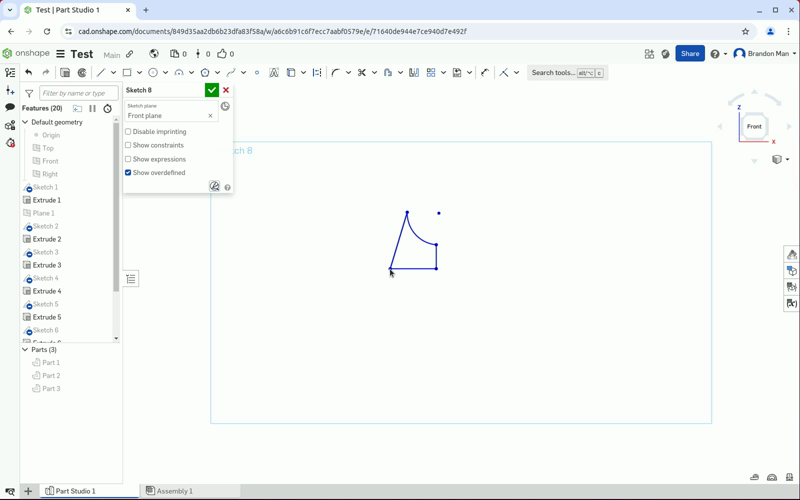
mouse_move(434, 252)
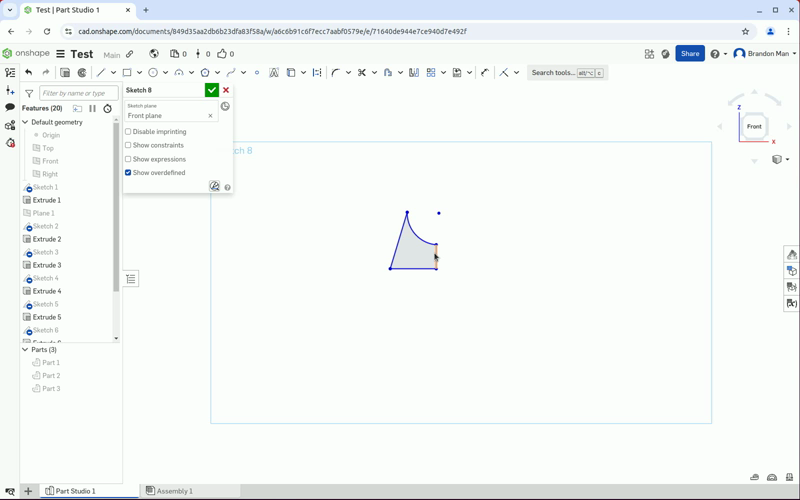
scroll(6)
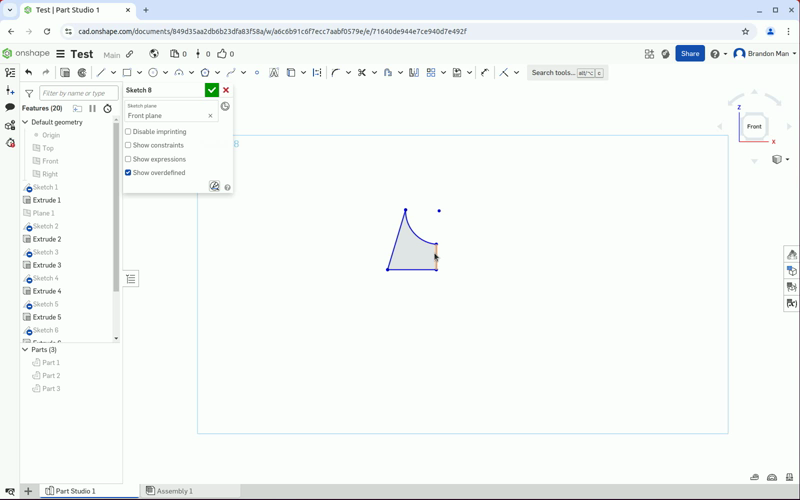
scroll(6)
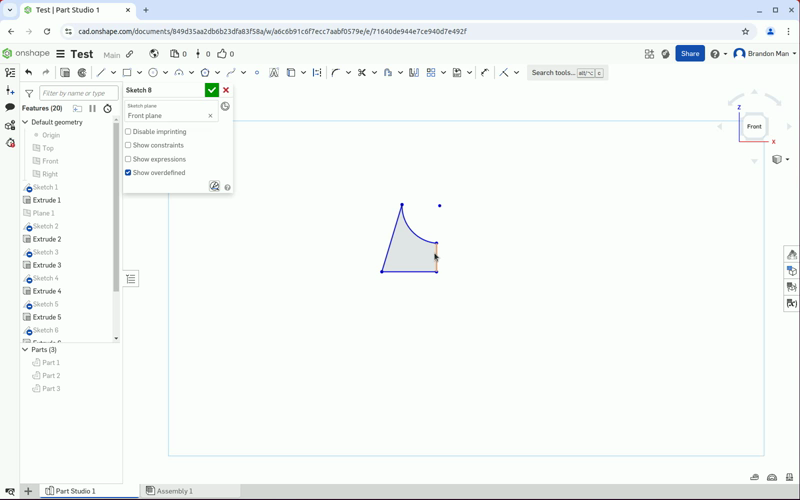
scroll(6)
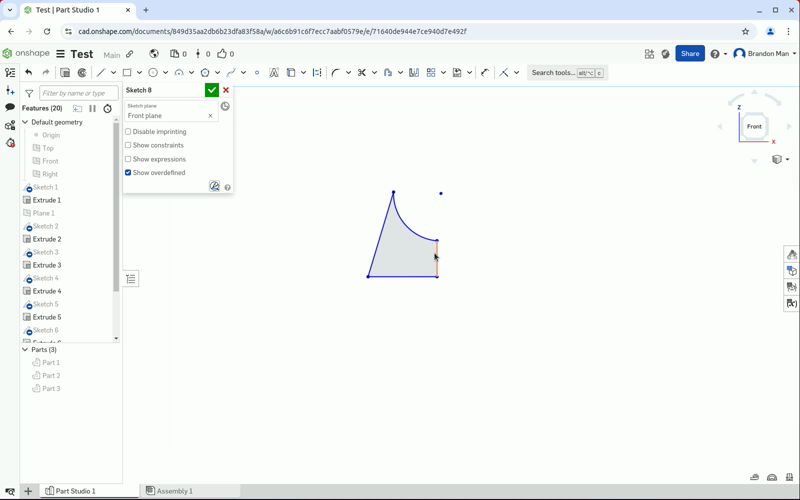
scroll(6)
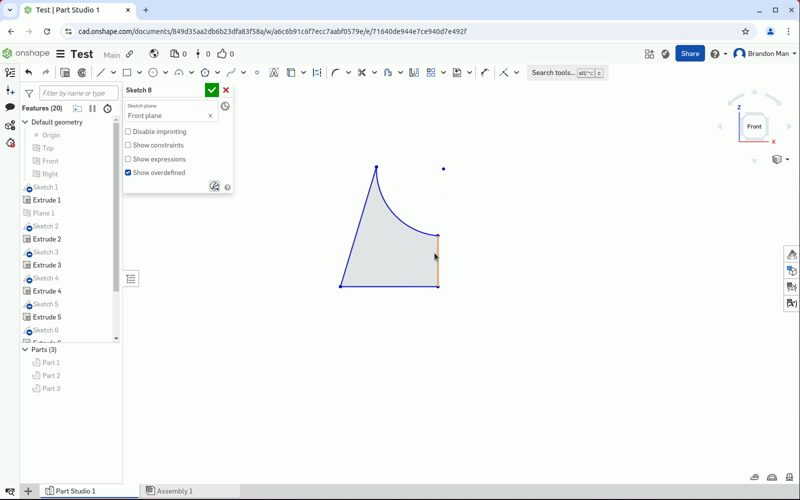
scroll(6)
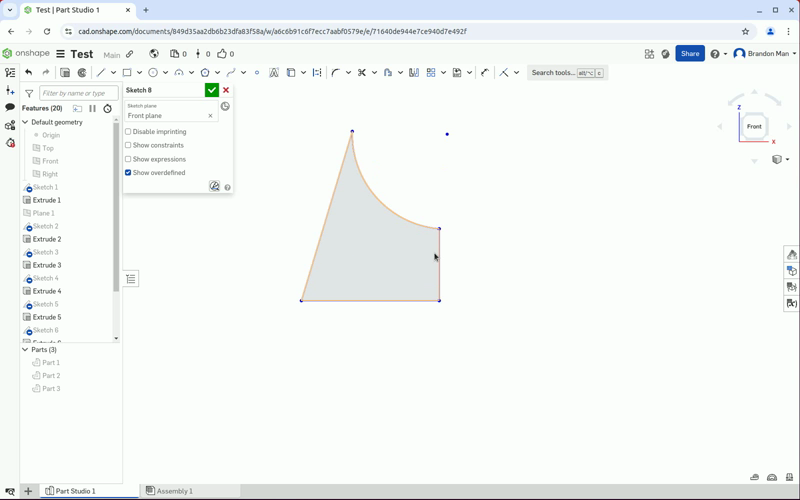
scroll(6)
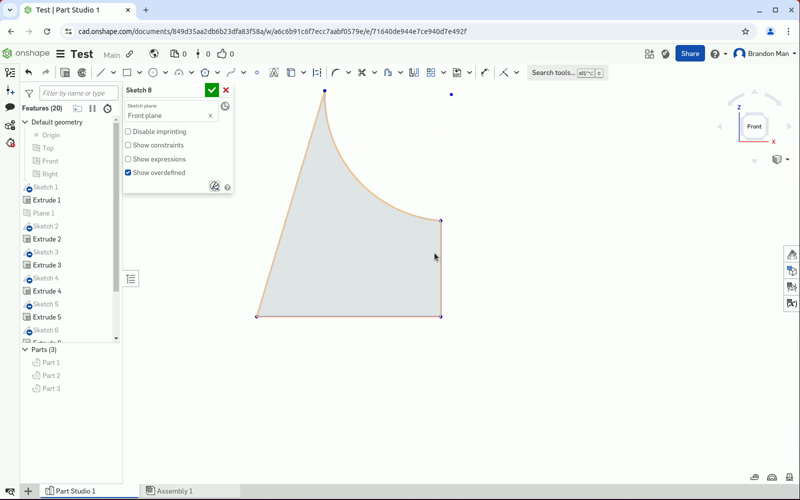
scroll(6)
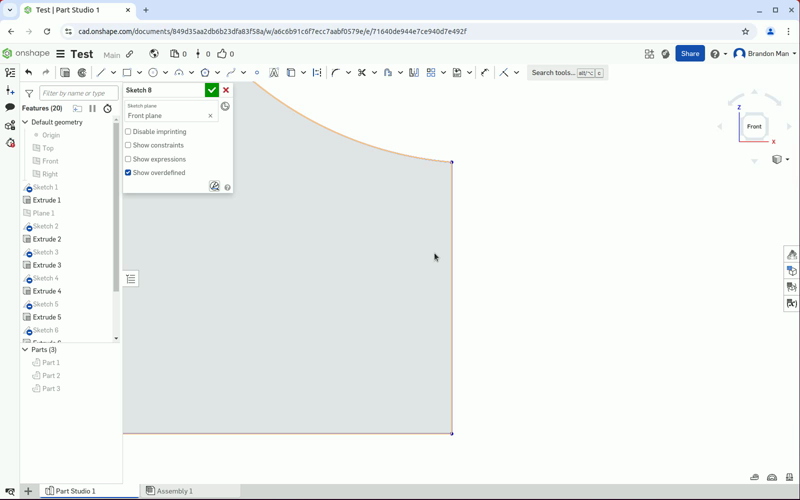
click(434, 252)
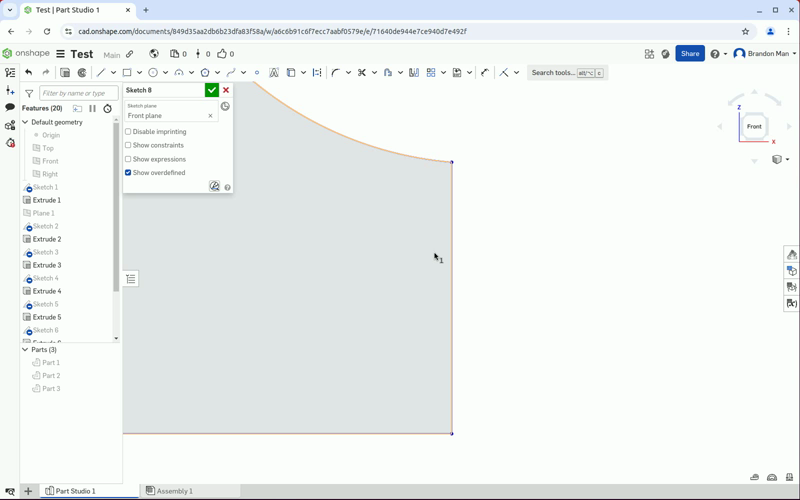
scroll(-6)
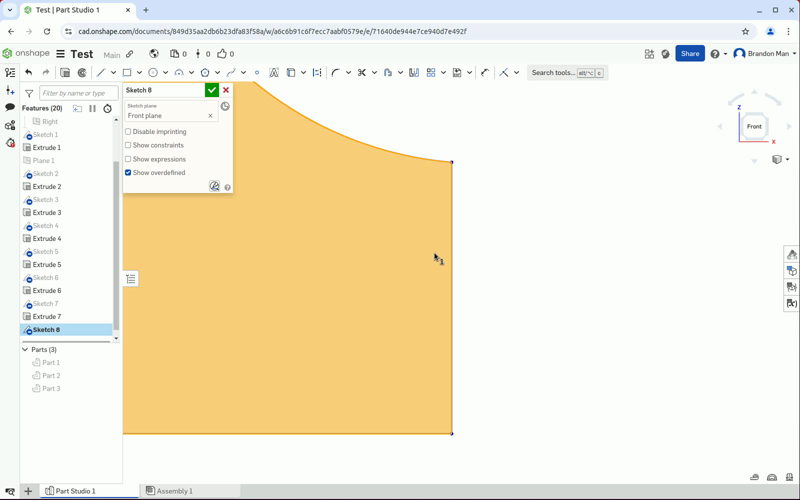
scroll(-6)
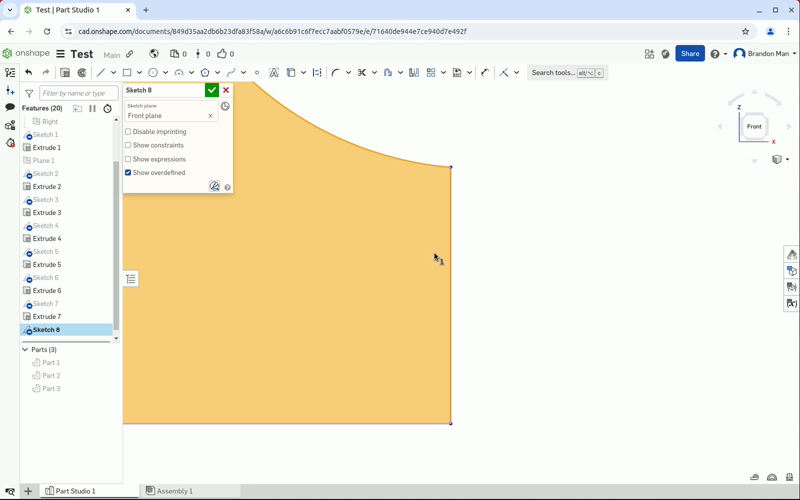
scroll(-6)
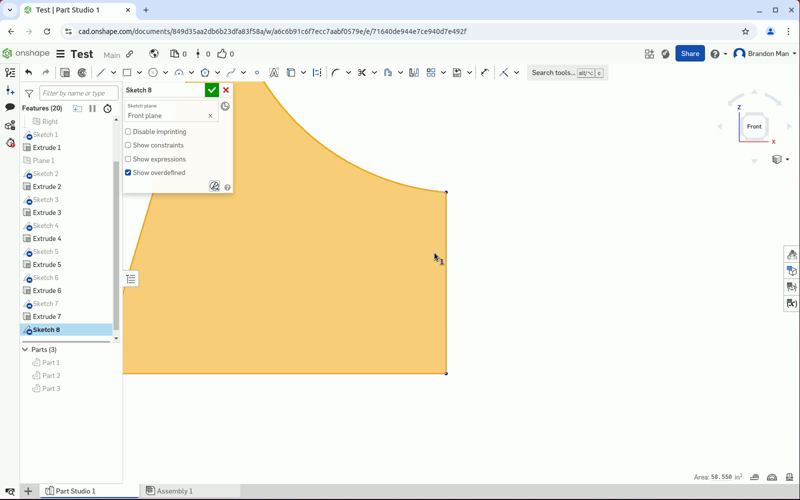
scroll(-6)
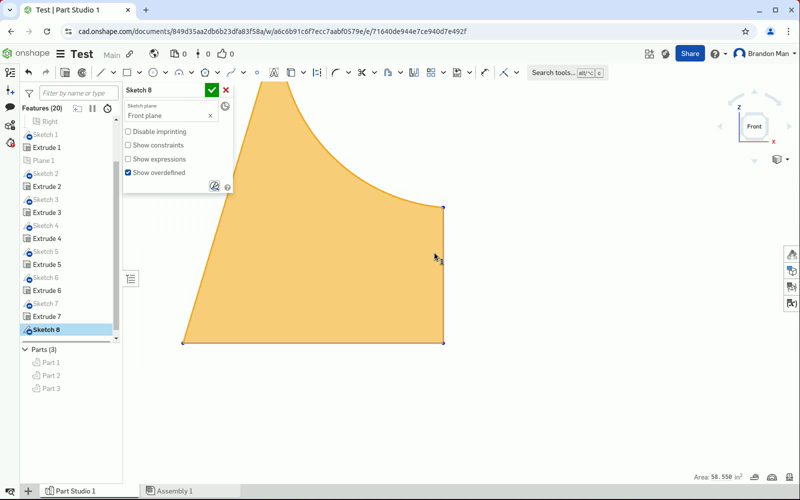
scroll(-6)
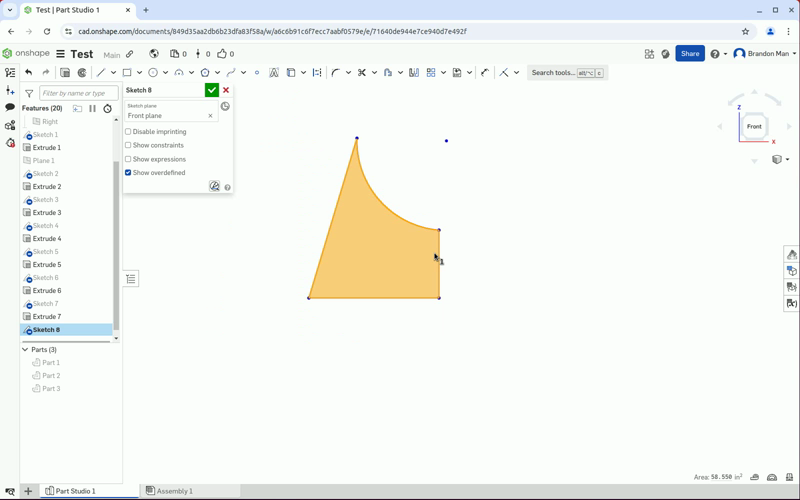
scroll(-6)
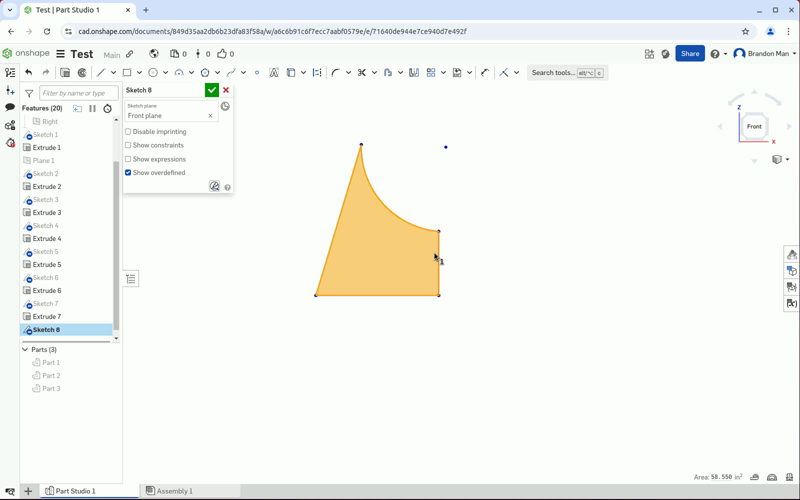
scroll(-6)
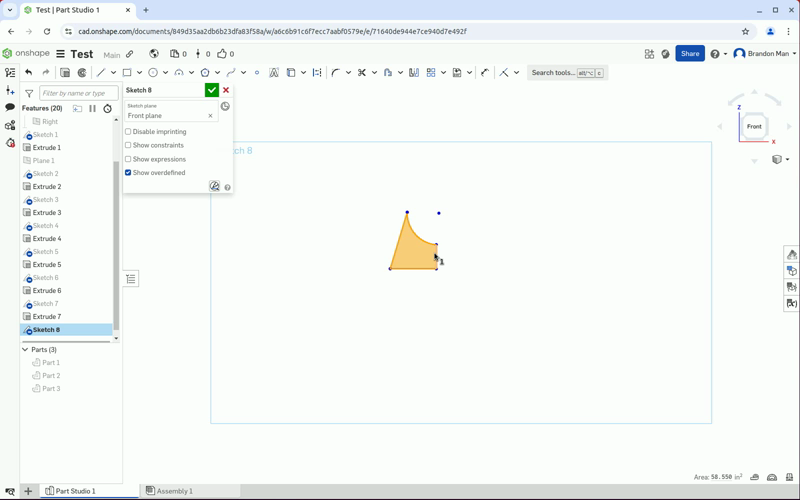
mouse_move(73, 352)
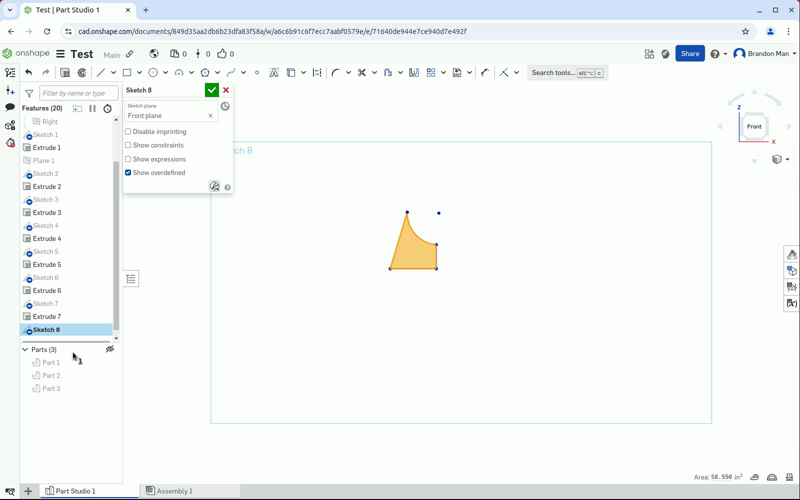
key(shift+y)
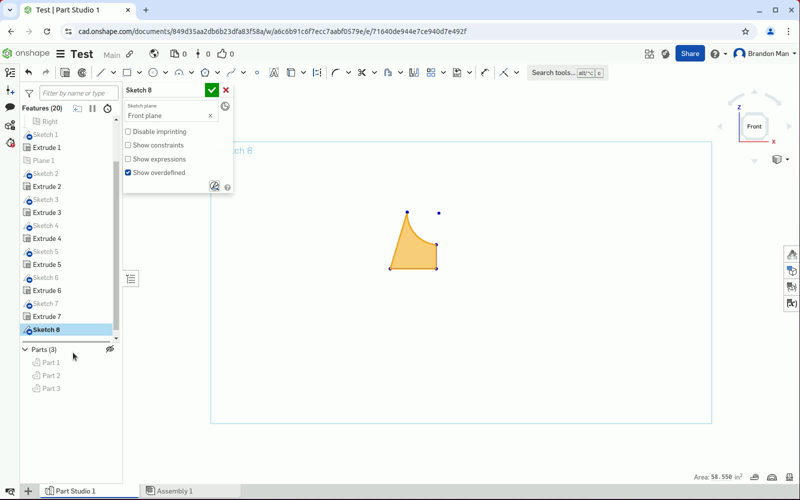
key(shift+e)
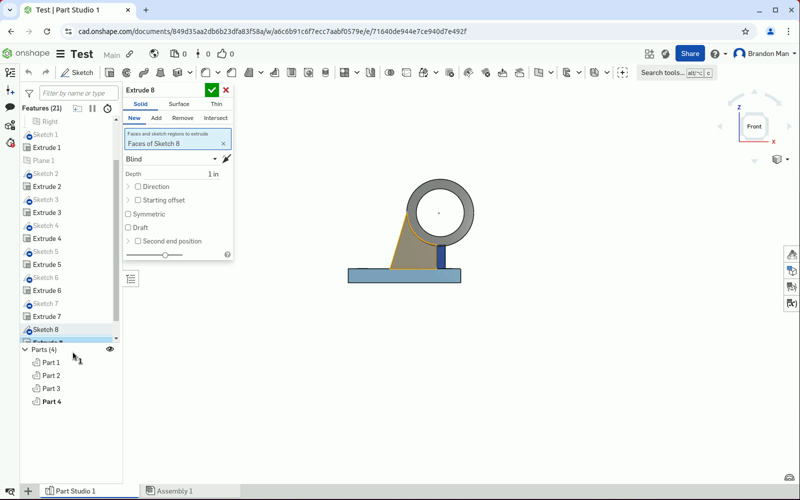
mouse_move(143, 106)
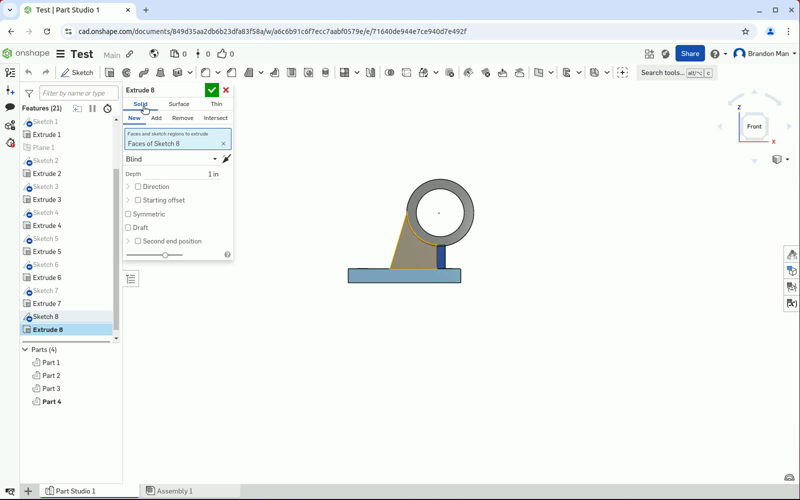
click(143, 106)
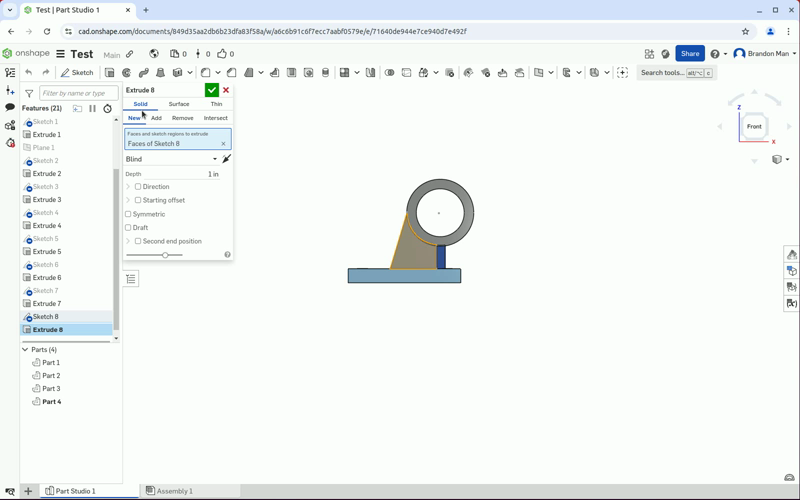
mouse_move(137, 120)
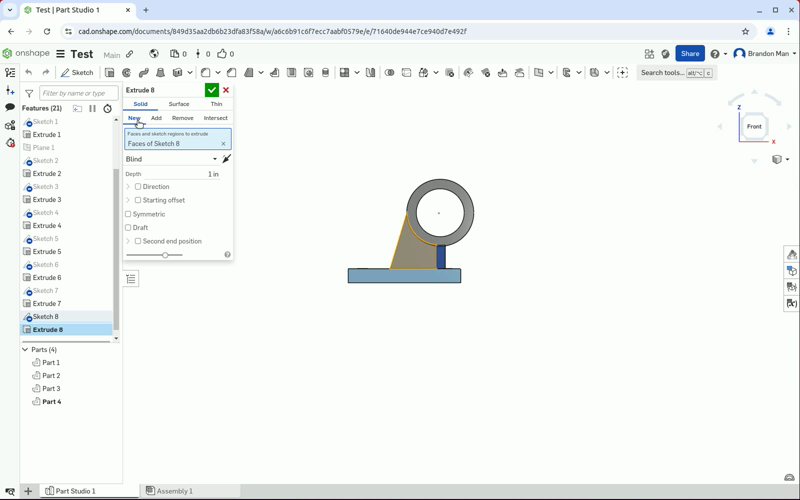
click(137, 120)
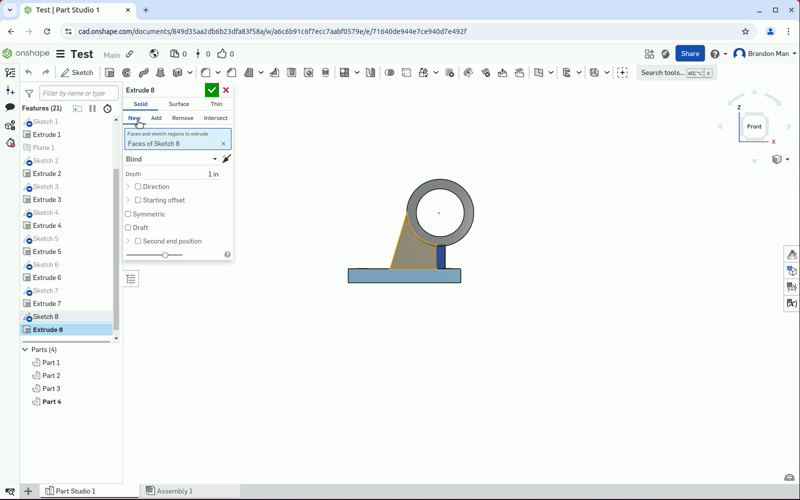
key(tab, 4)
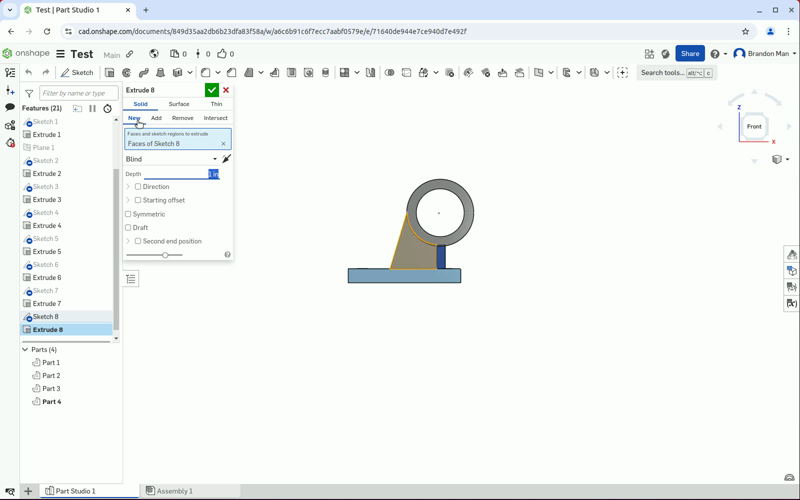
text(1.926)
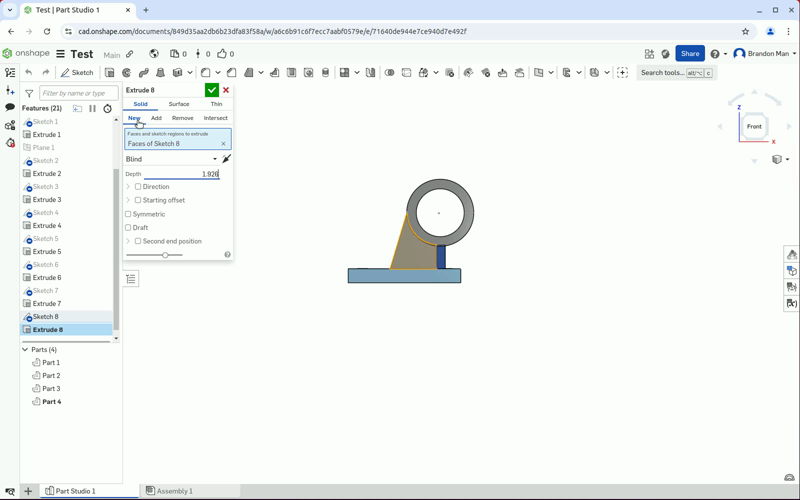
key(enter)
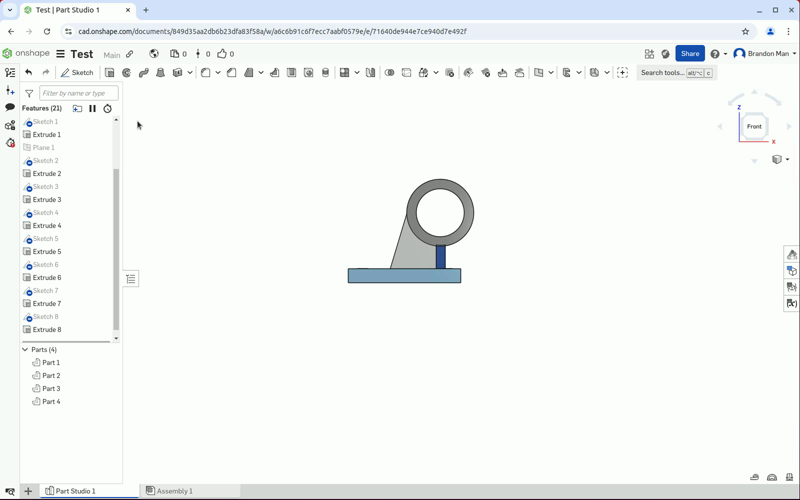
key(shift+h)
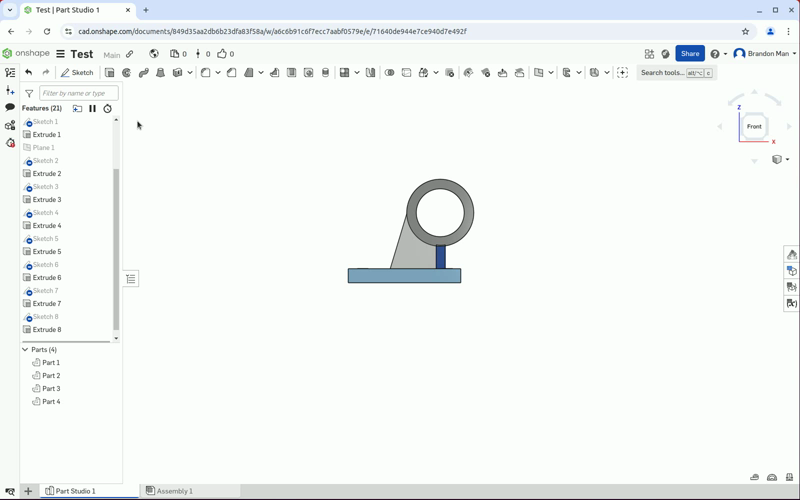
key(shift+h)
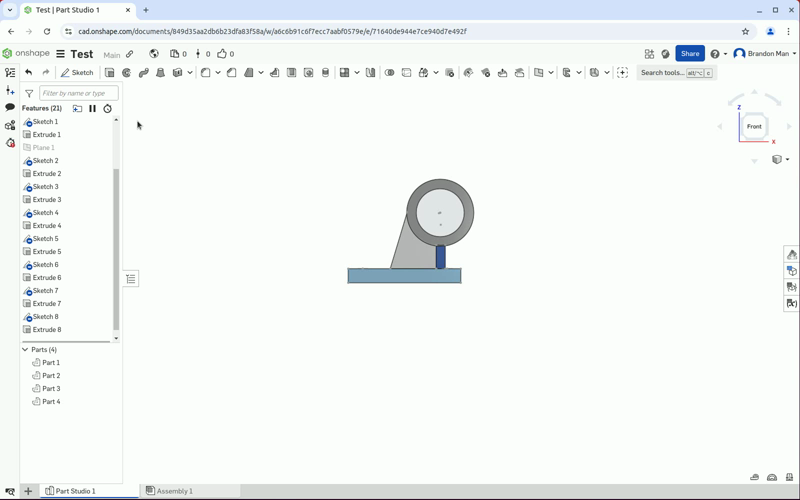
key(shift+7)
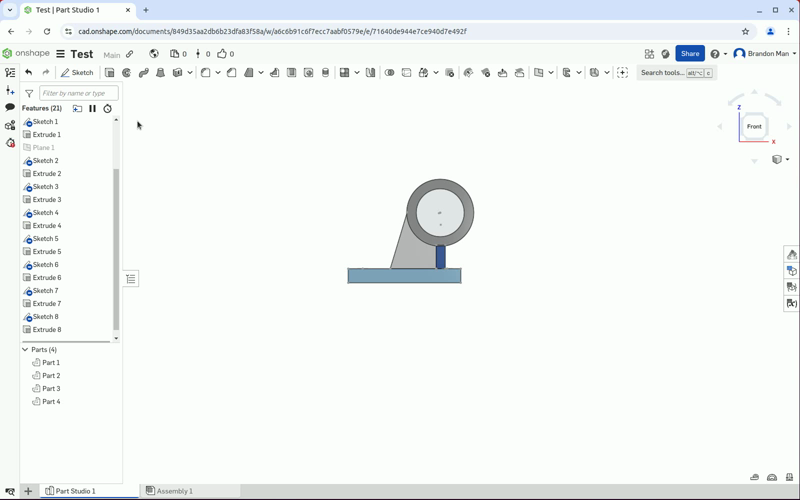
key(left, 2)
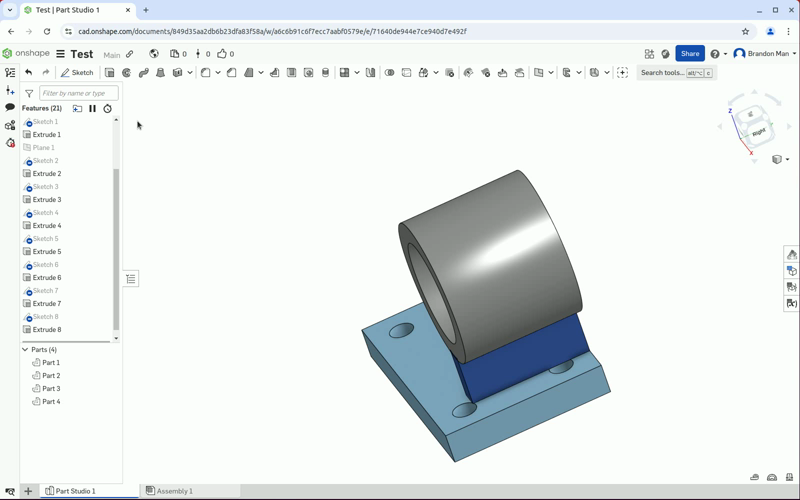
key(down, 2)
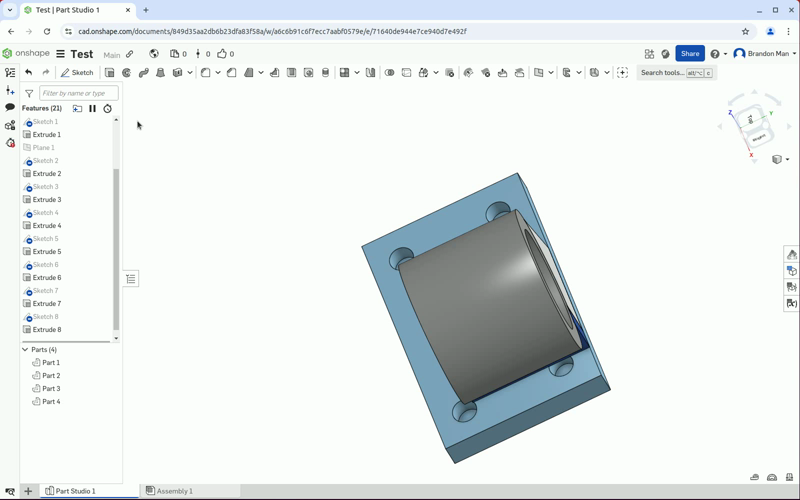
key(up, 2)
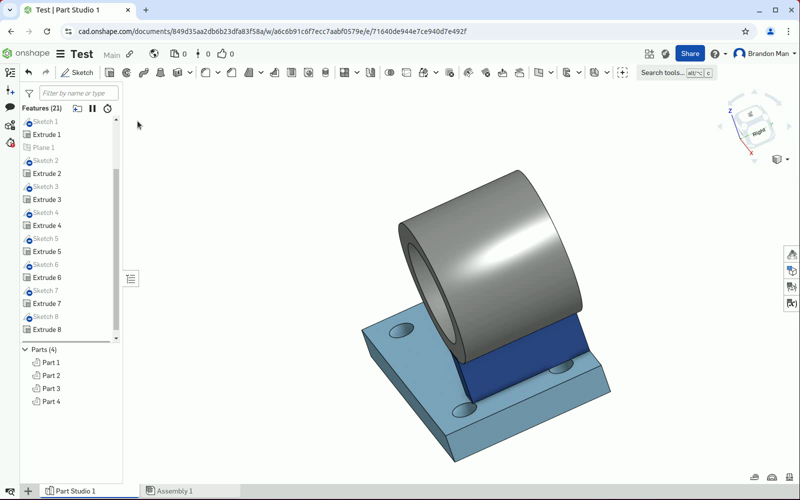
key(right, 2)
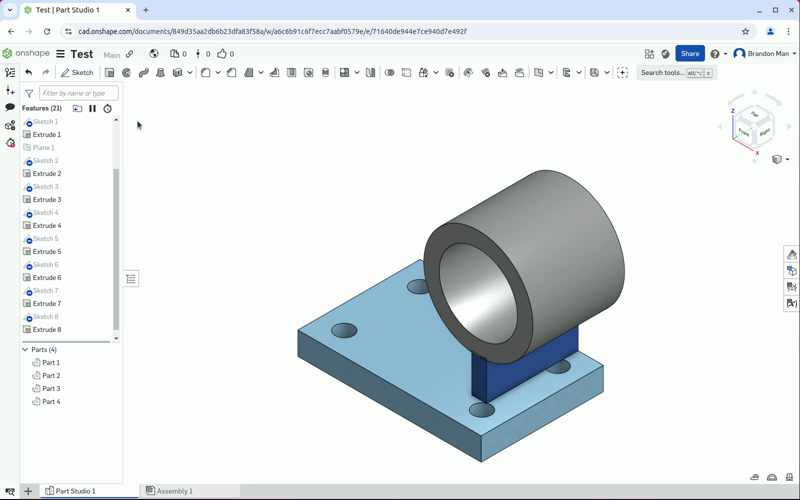
mouse_move(69, 124)
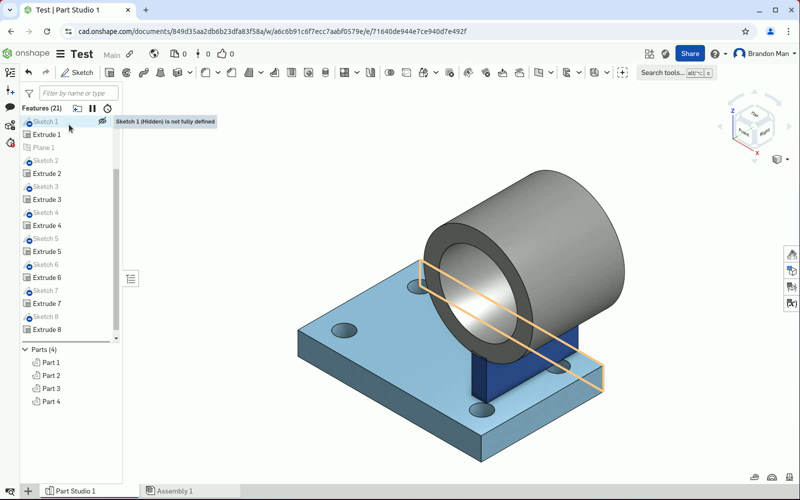
click(69, 124)